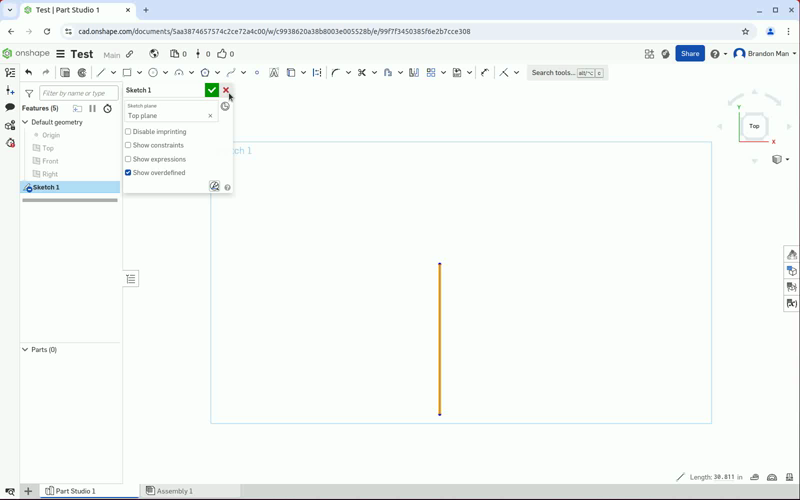
key(shift+h)
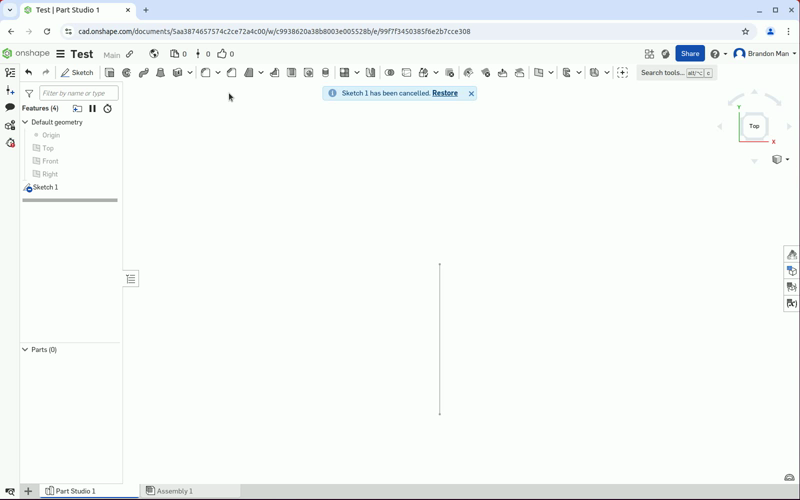
mouse_move(73, 352)
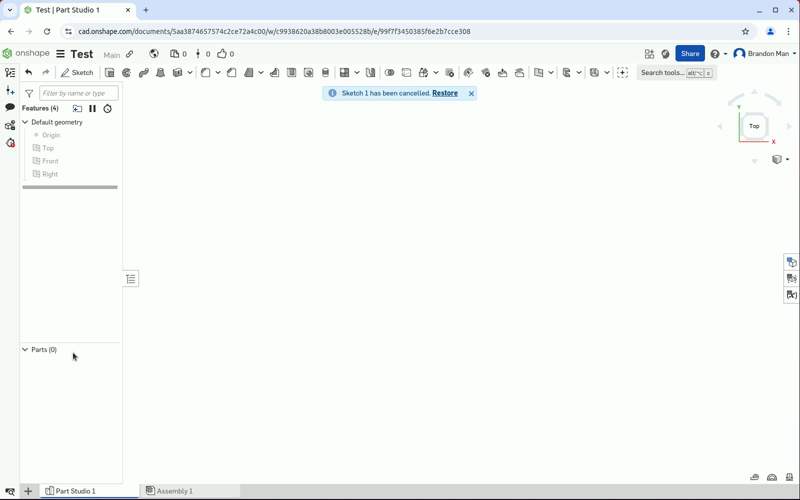
key(y)
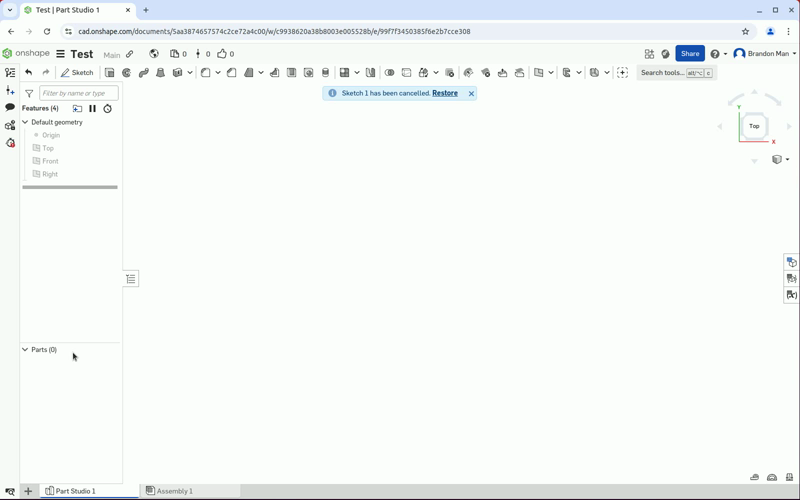
key(shift+p)
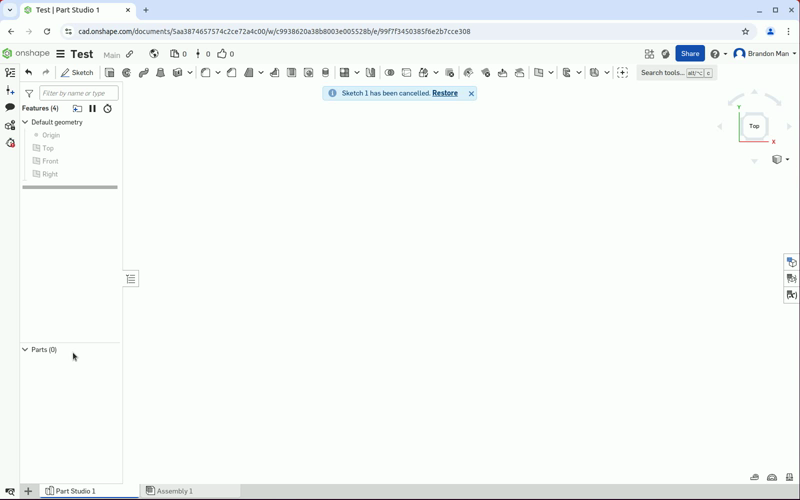
key(space)
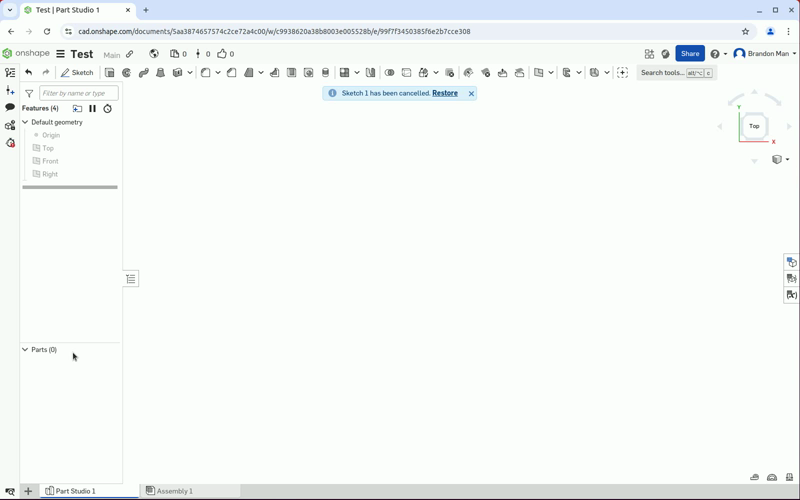
key_down(shift)
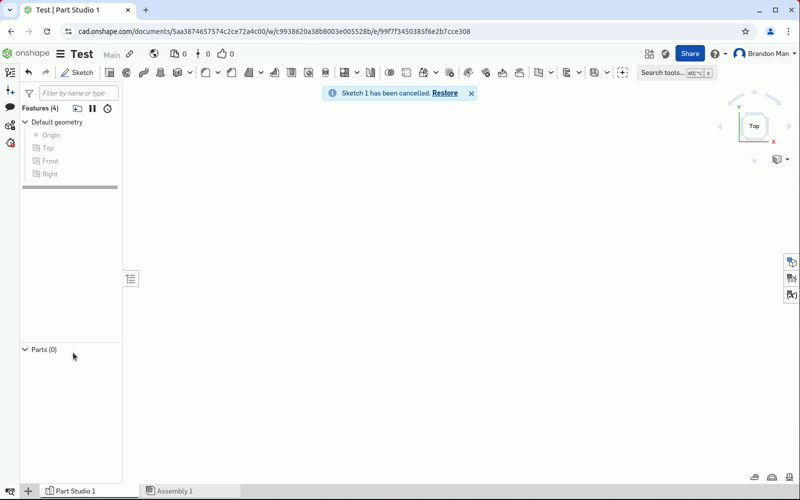
key(up)
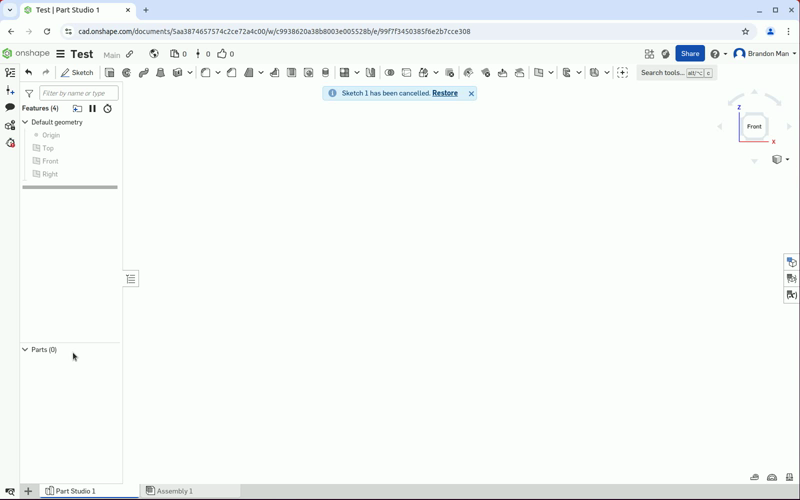
key_up(shift)
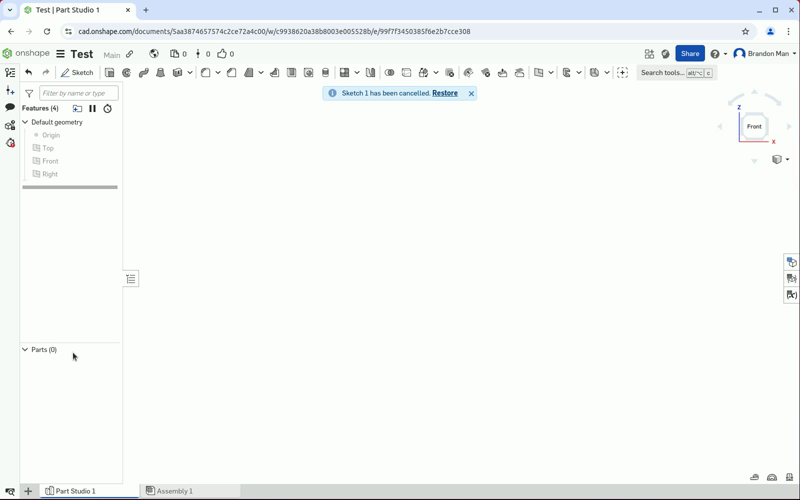
mouse_move(73, 352)
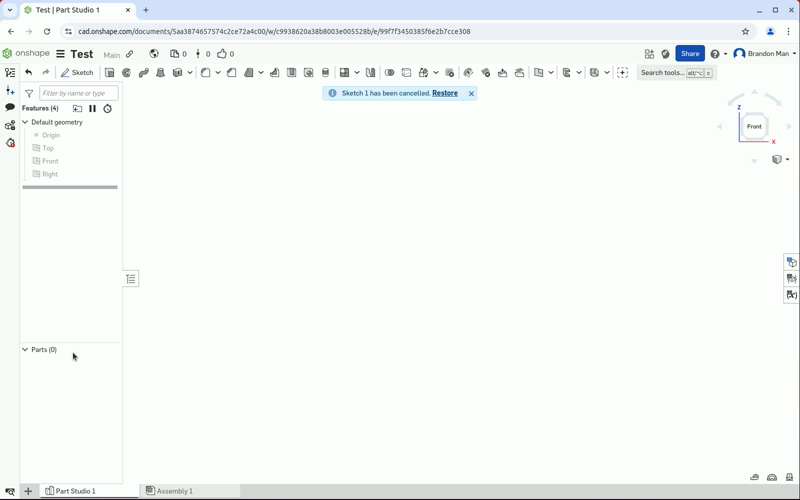
key(shift+y)
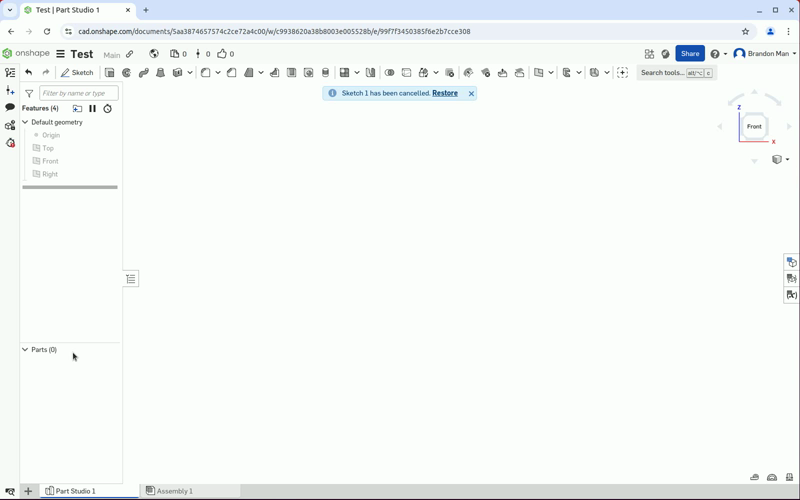
key(shift+s)
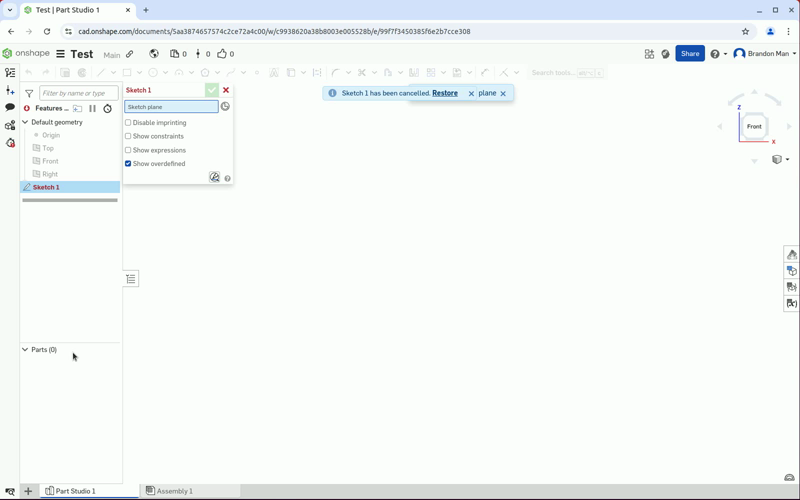
mouse_move(73, 163)
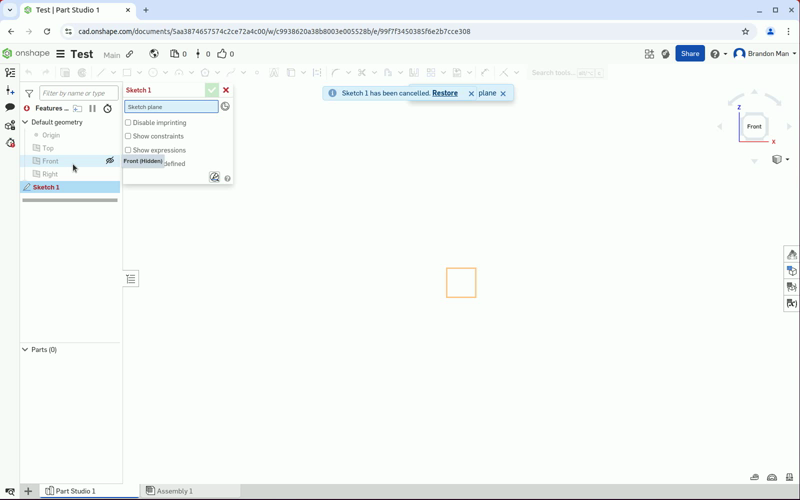
click(73, 163)
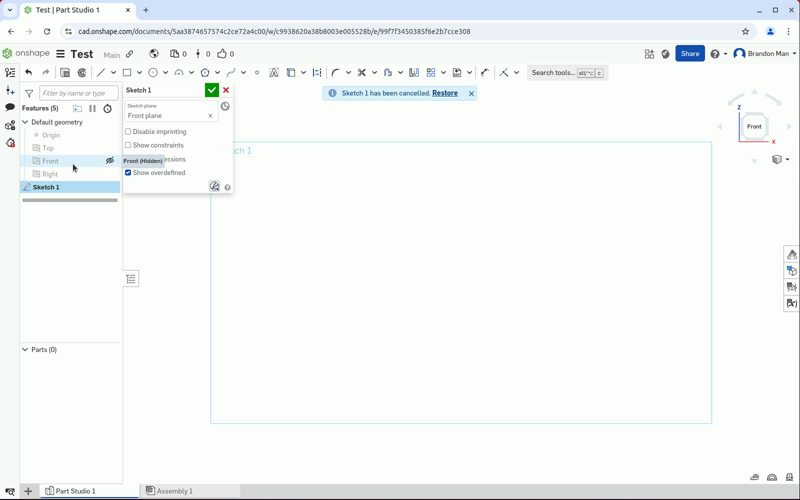
mouse_move(73, 352)
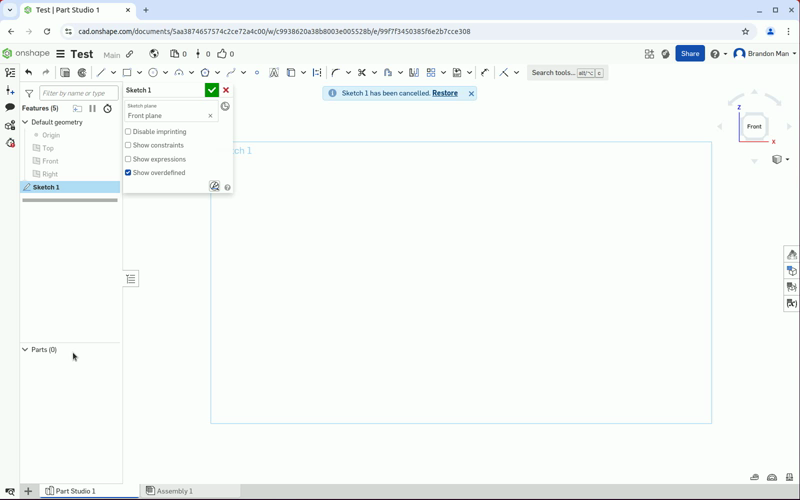
key(y)
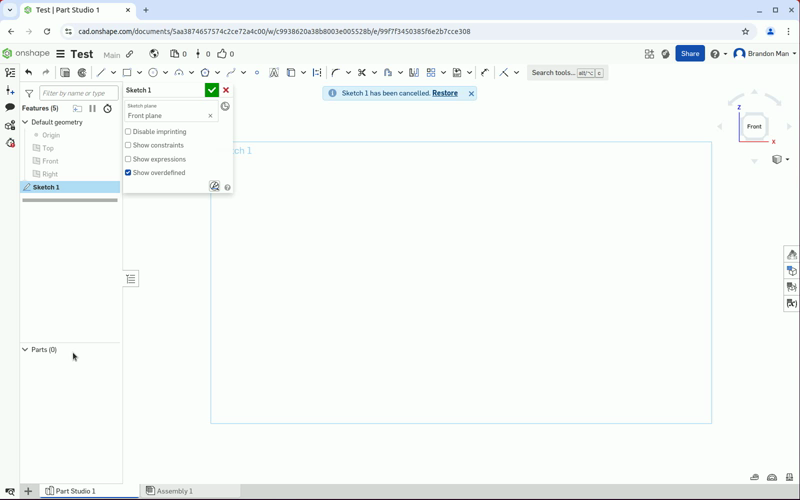
key(l)
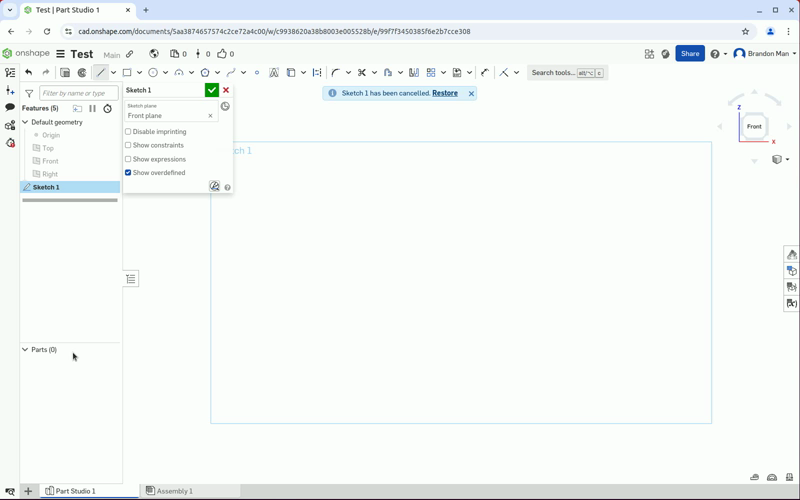
key_down(shift)
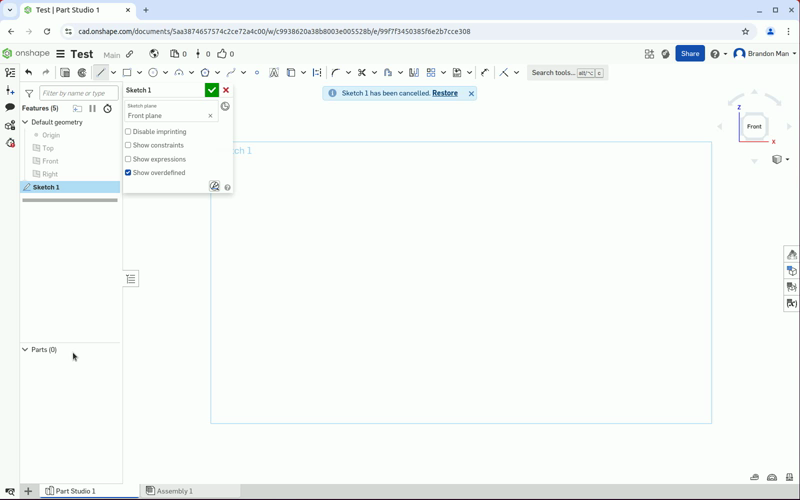
mouse_move(458, 286)
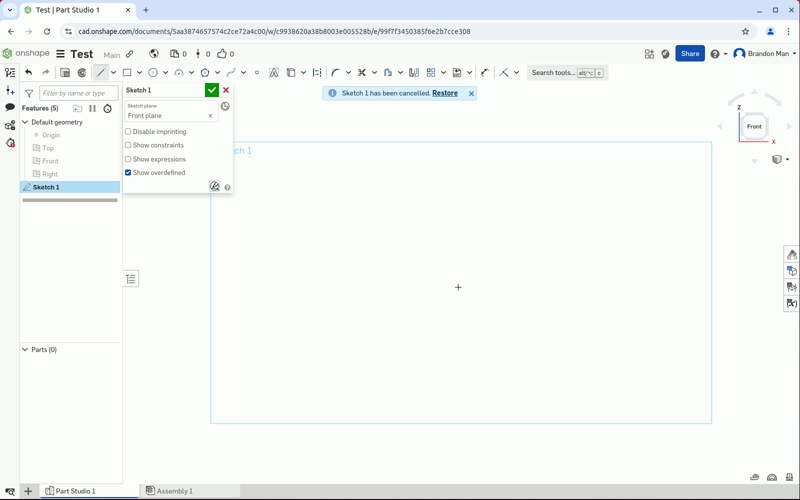
click(458, 286)
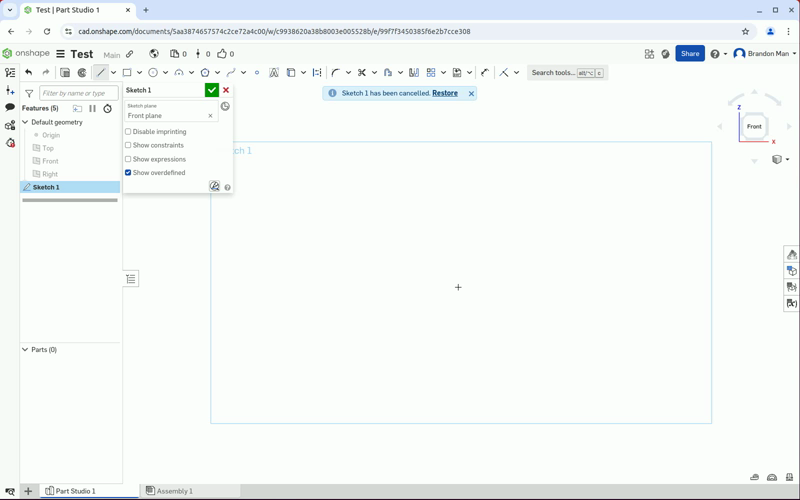
key_up(shift)
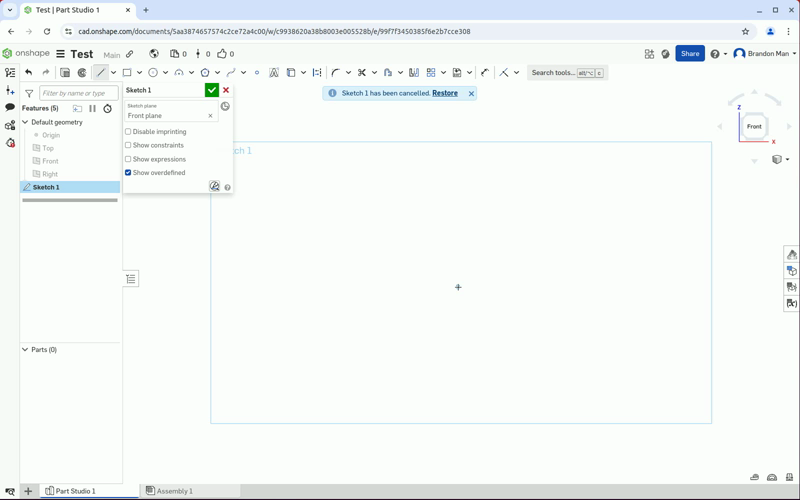
key_down(shift)
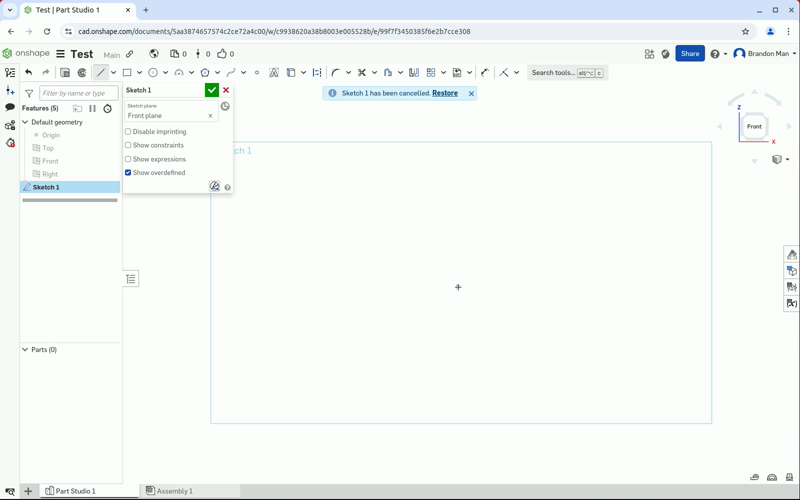
mouse_move(488, 286)
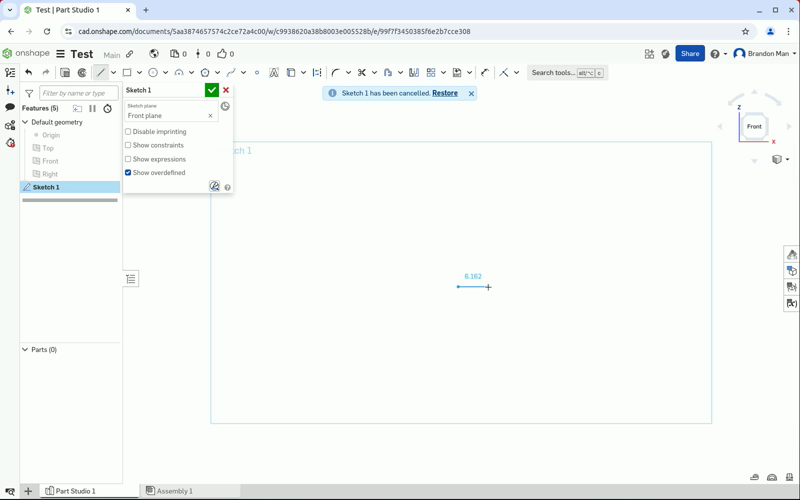
mouse_move(508, 286)
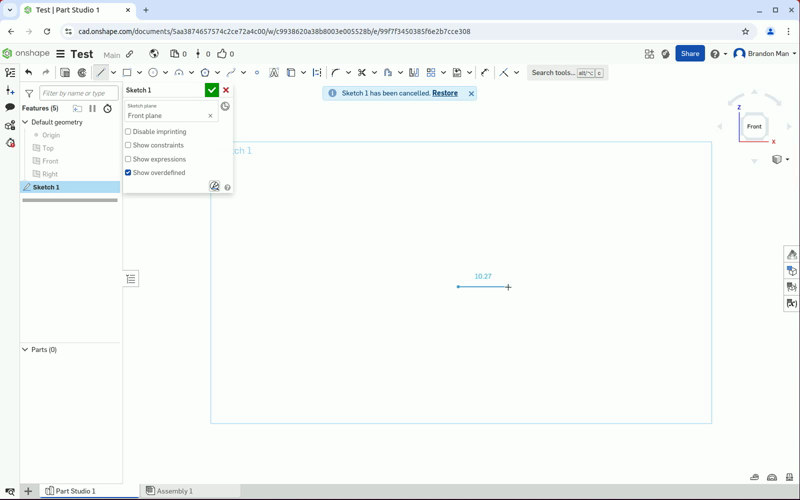
click(508, 286)
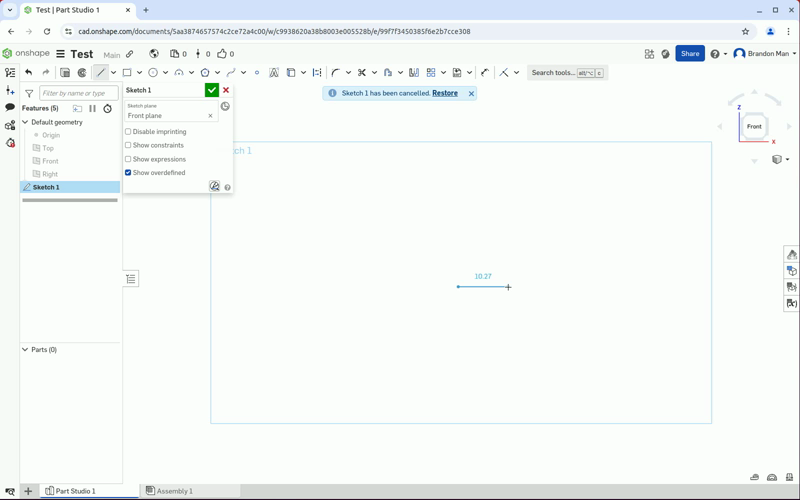
key_up(shift)
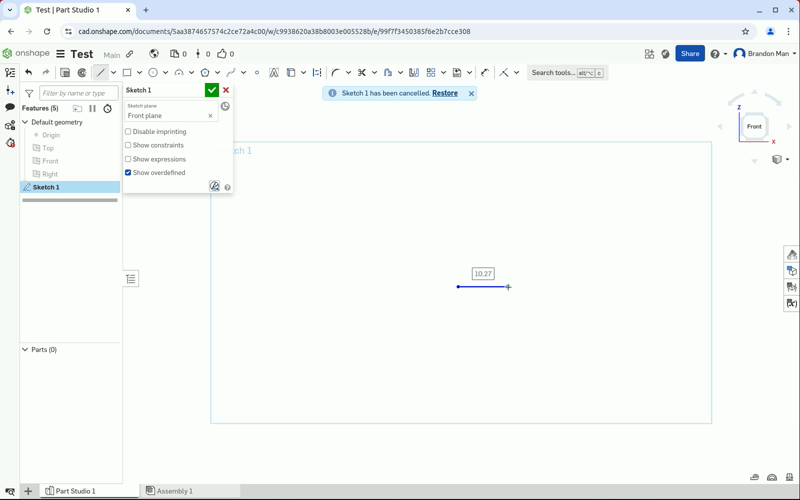
key_down(shift)
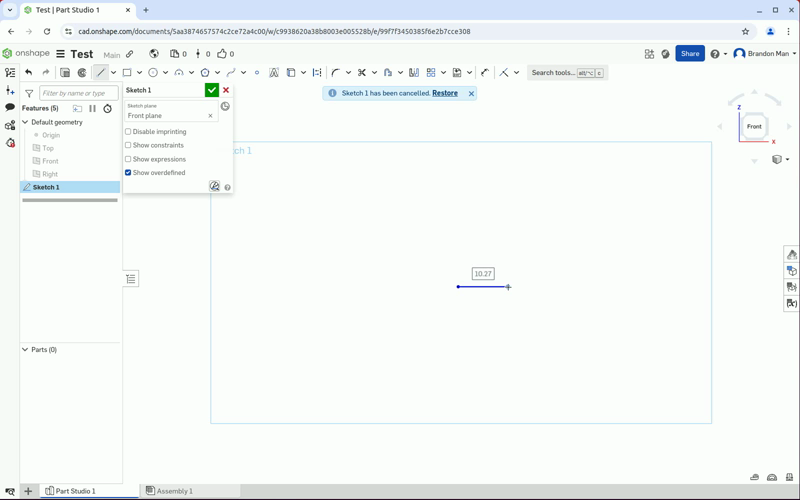
mouse_move(508, 174)
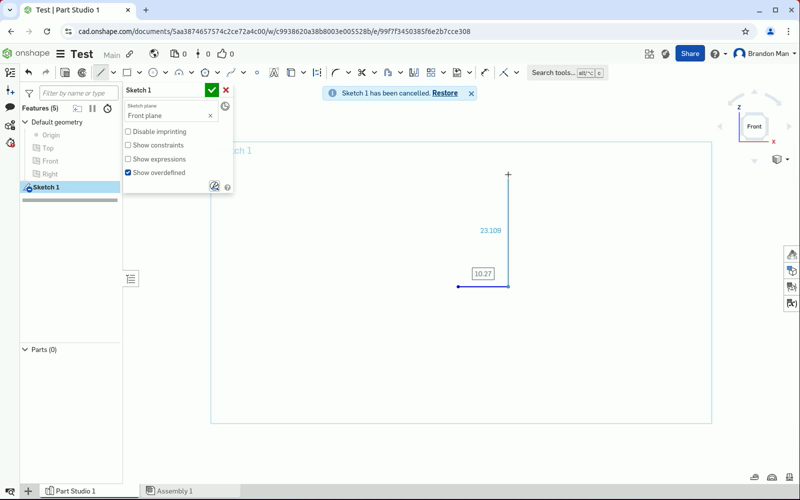
click(508, 174)
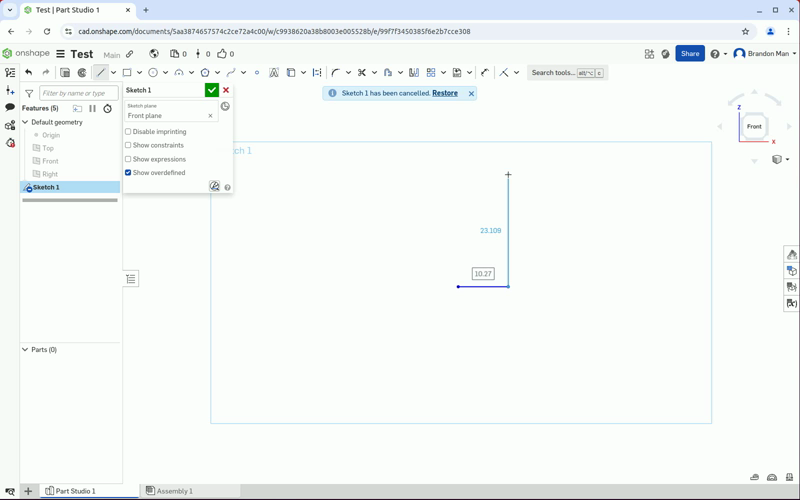
key_up(shift)
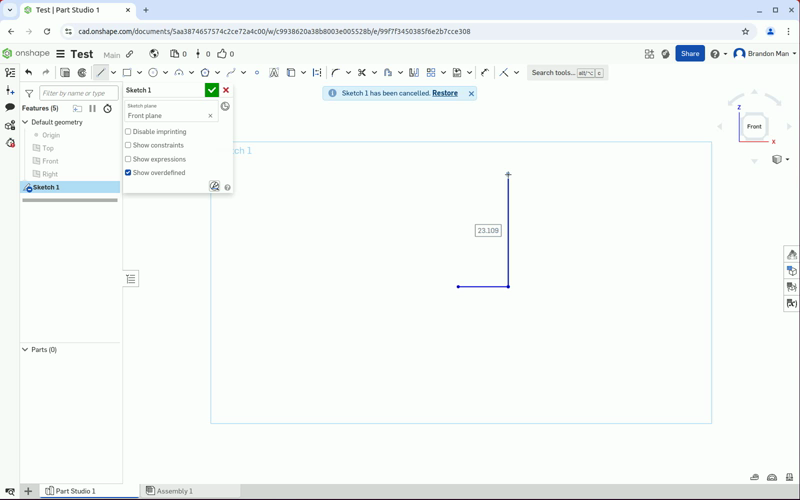
key_down(shift)
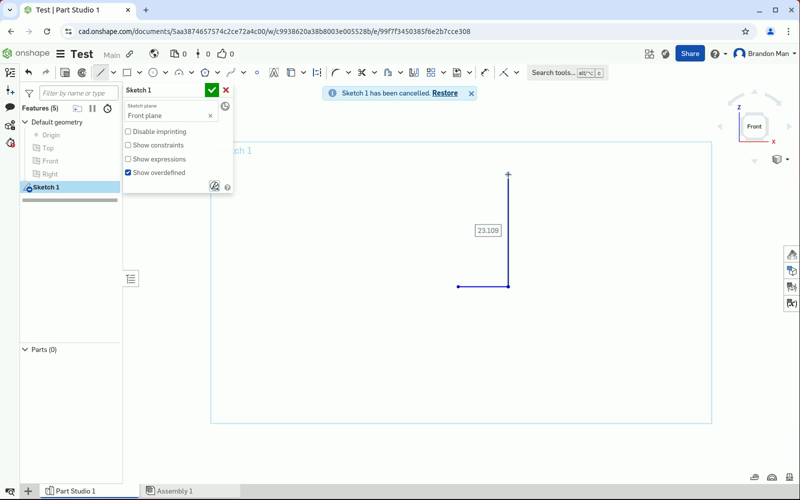
mouse_move(538, 174)
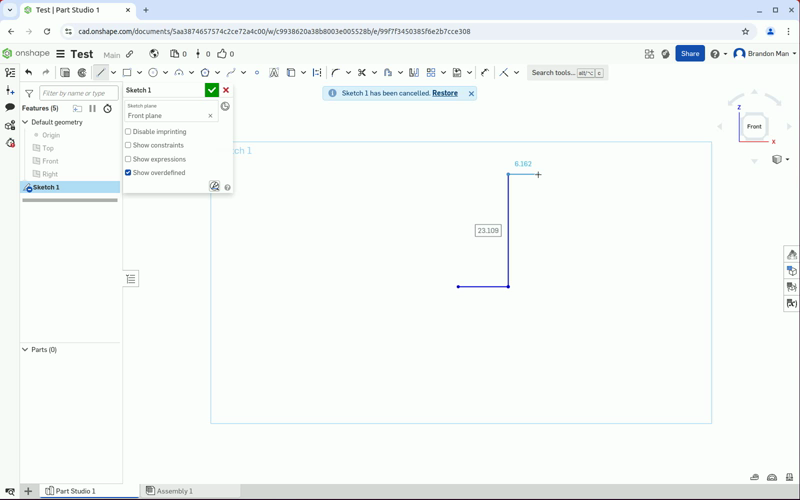
mouse_move(458, 174)
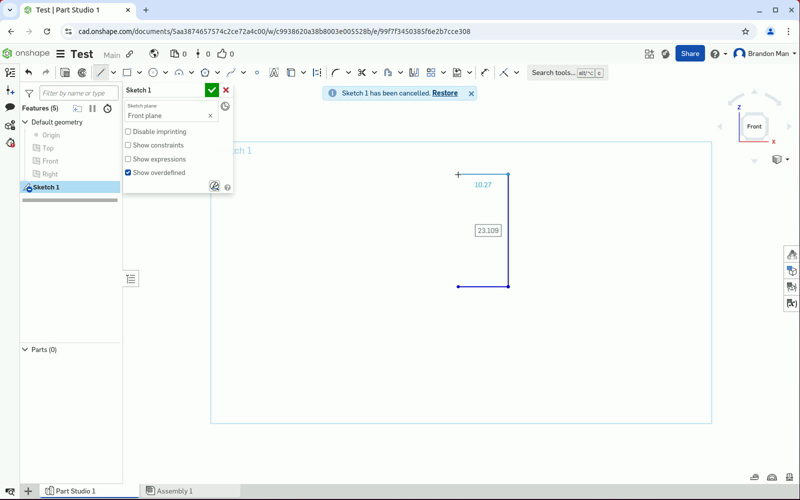
click(458, 174)
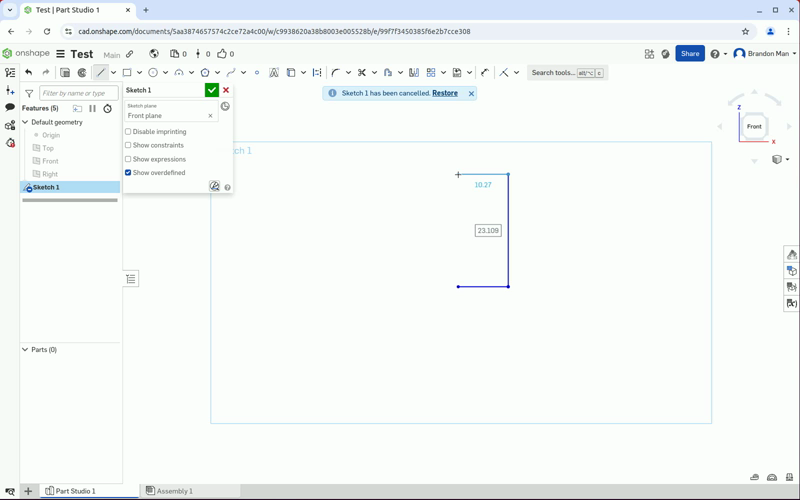
key_up(shift)
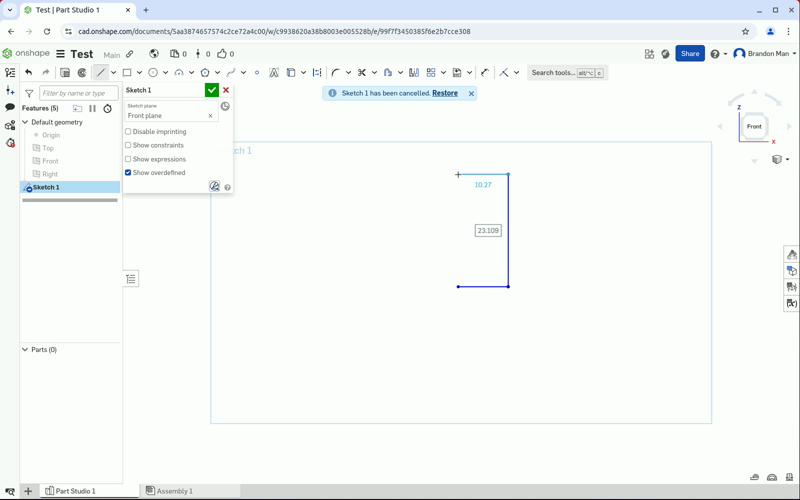
key_down(shift)
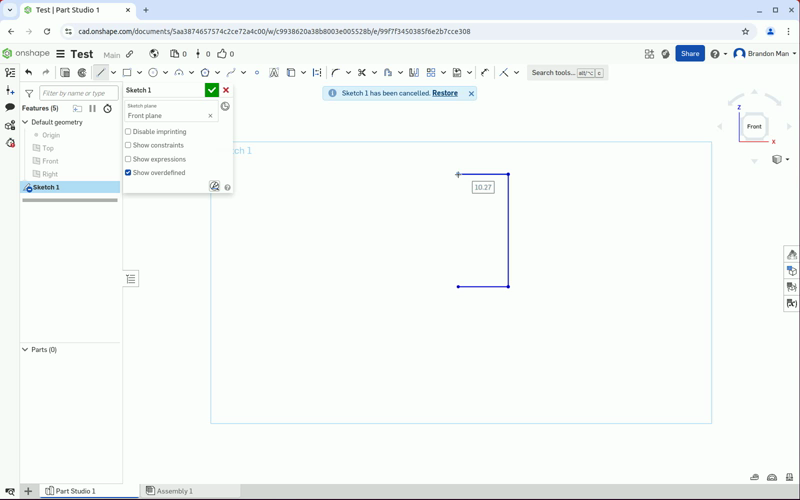
mouse_move(458, 286)
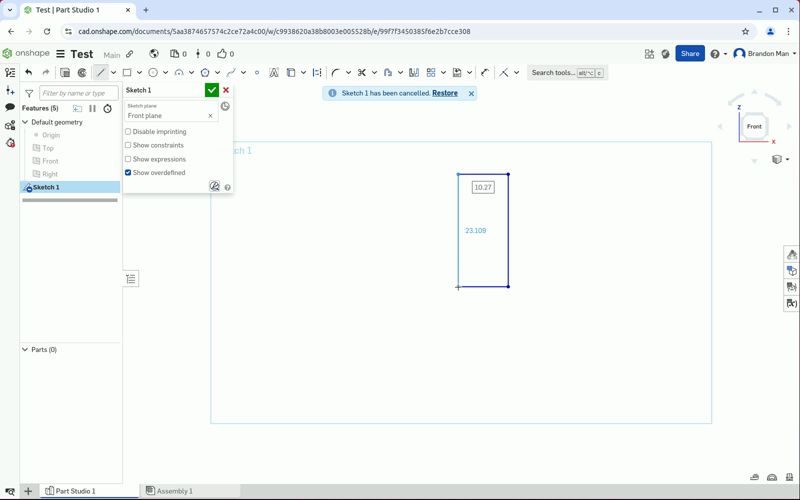
key_up(shift)
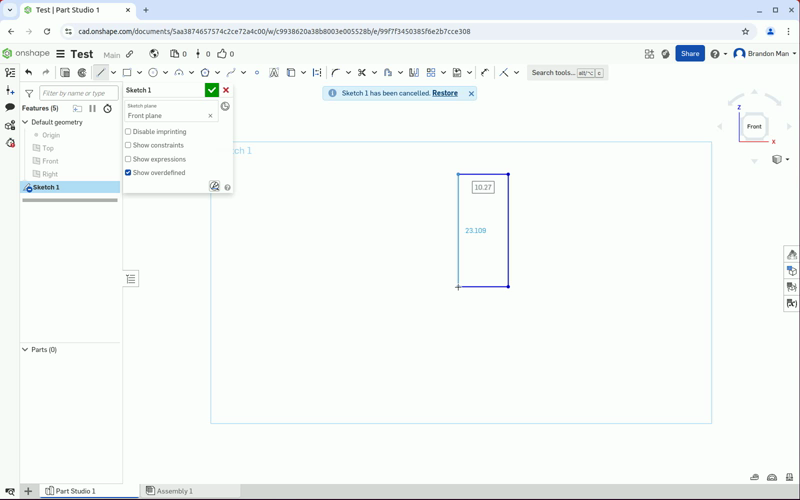
click(458, 286)
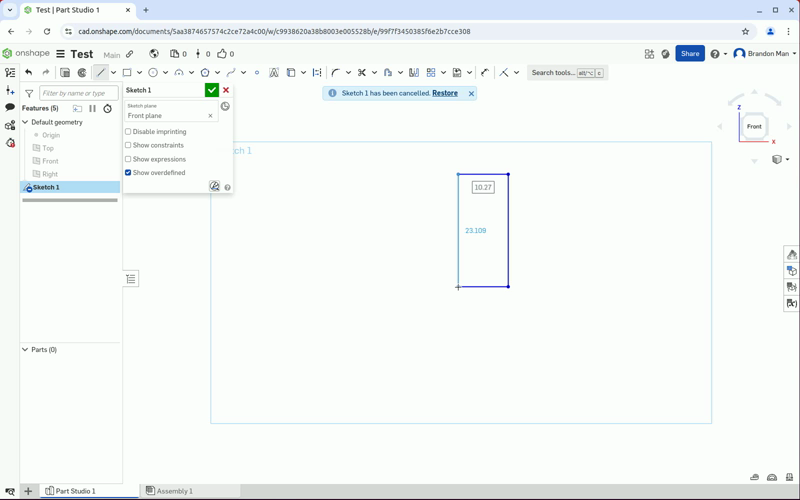
key(esc)
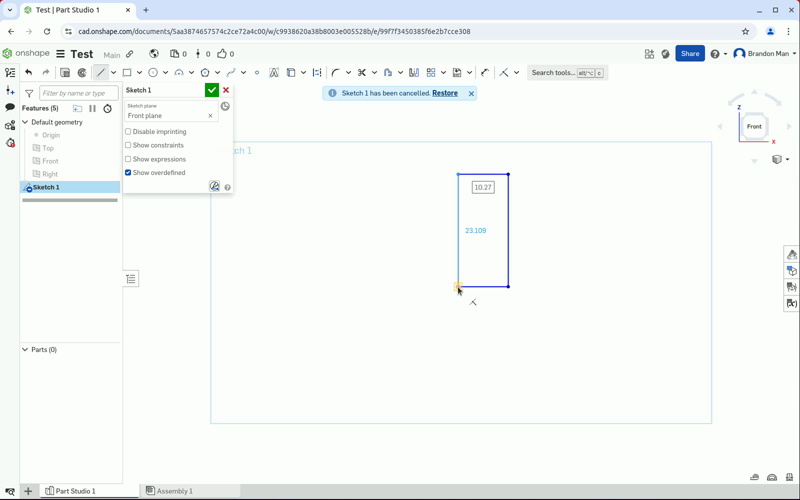
key(l)
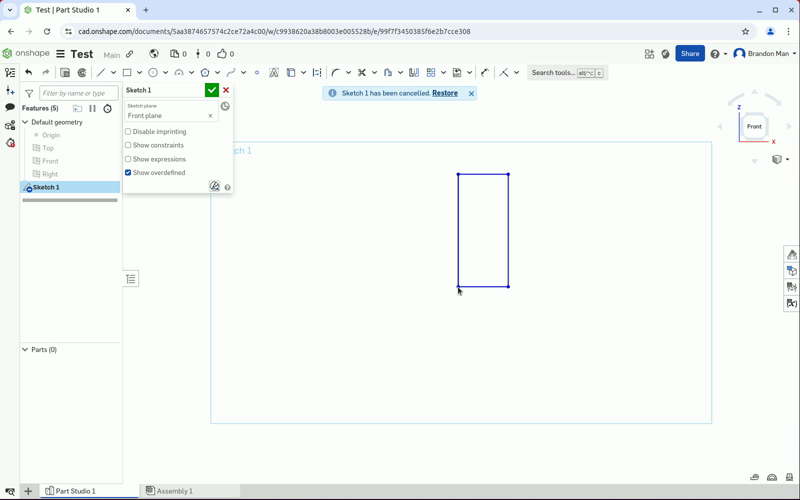
key_down(shift)
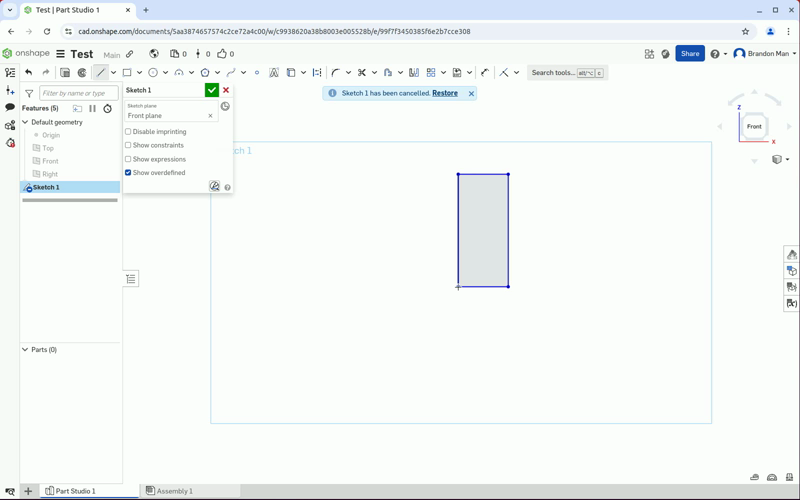
mouse_move(459, 285)
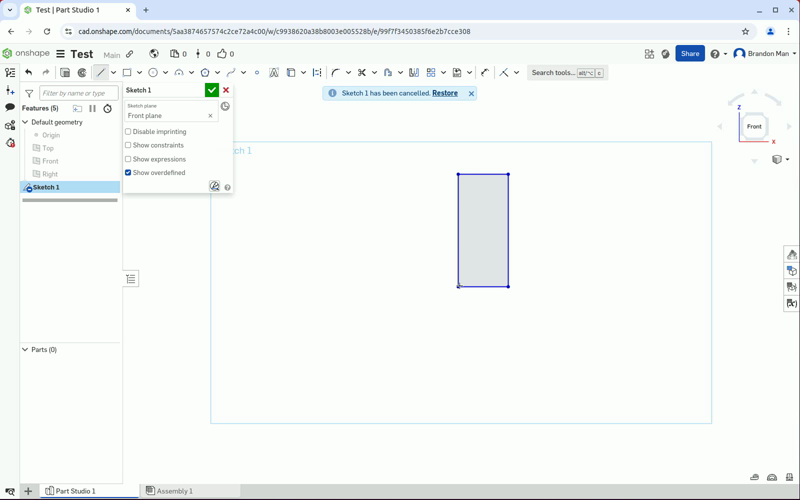
scroll(6)
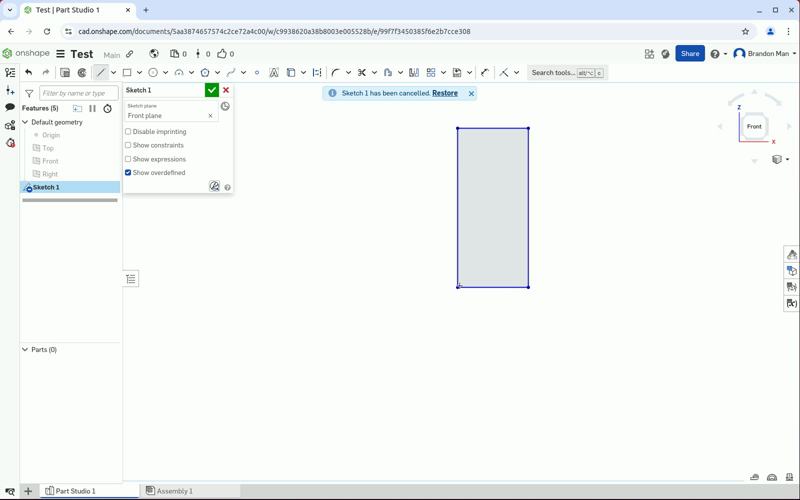
scroll(6)
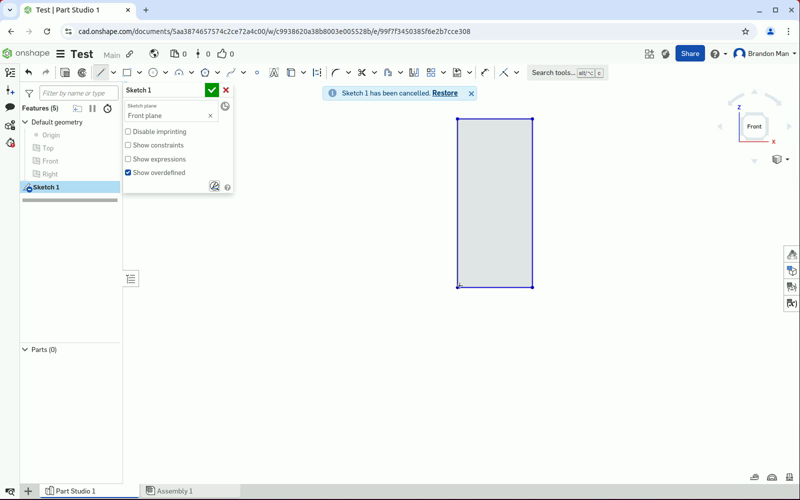
scroll(6)
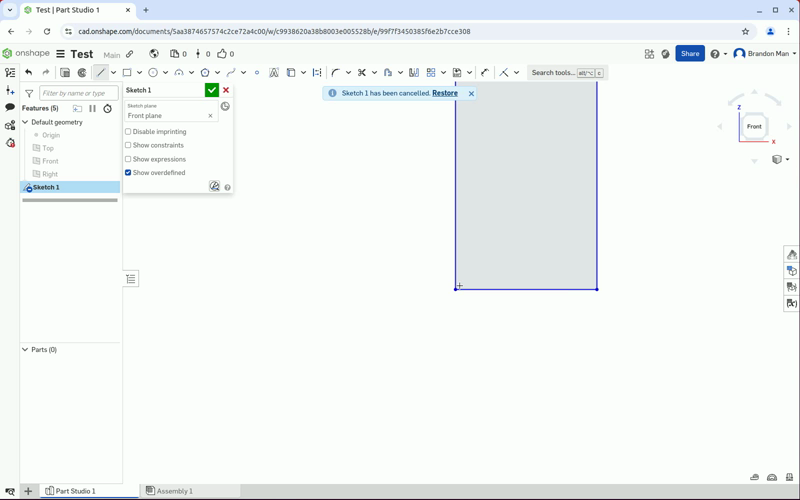
scroll(6)
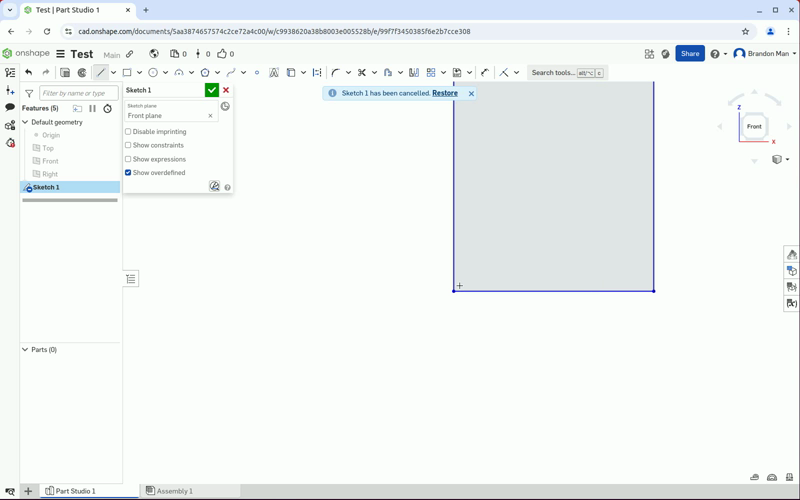
scroll(6)
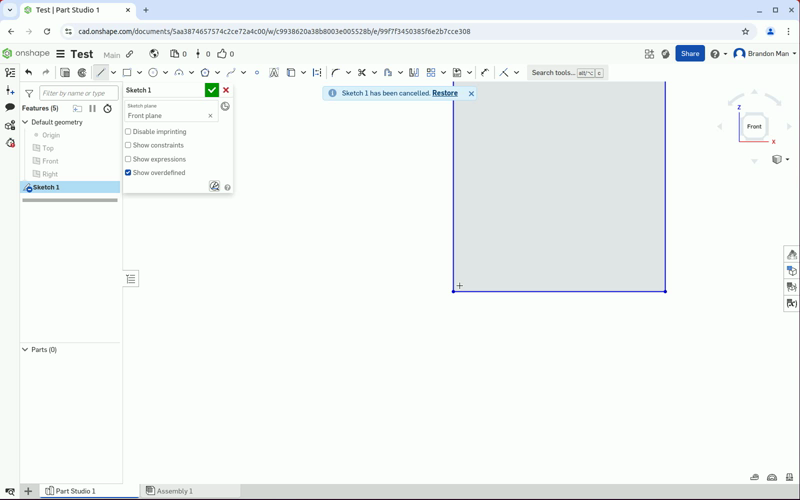
scroll(6)
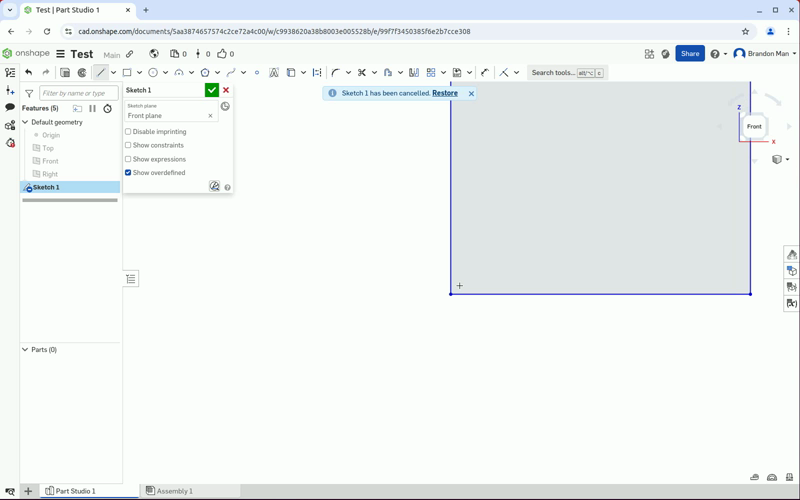
scroll(6)
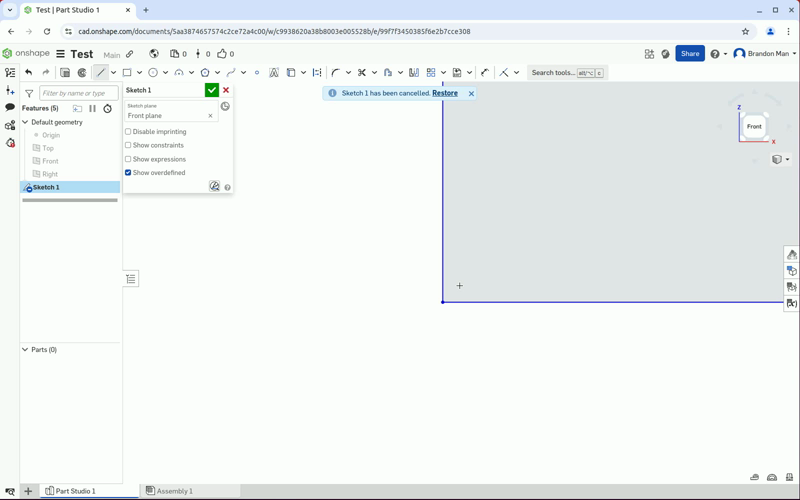
click(459, 285)
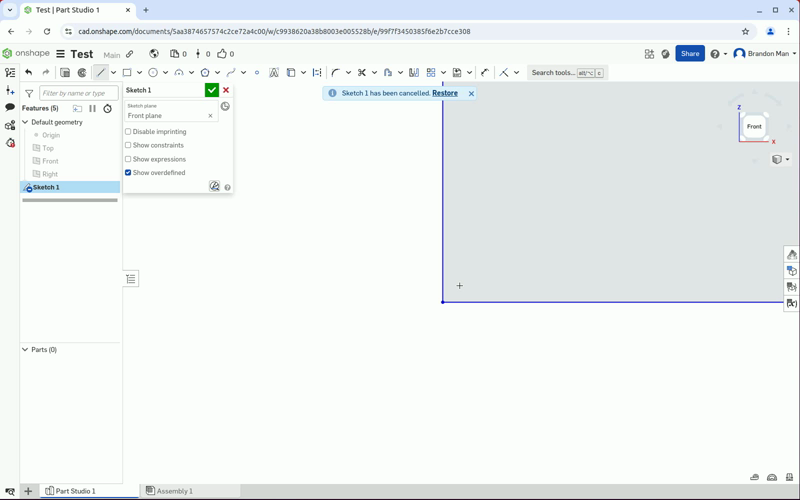
scroll(-6)
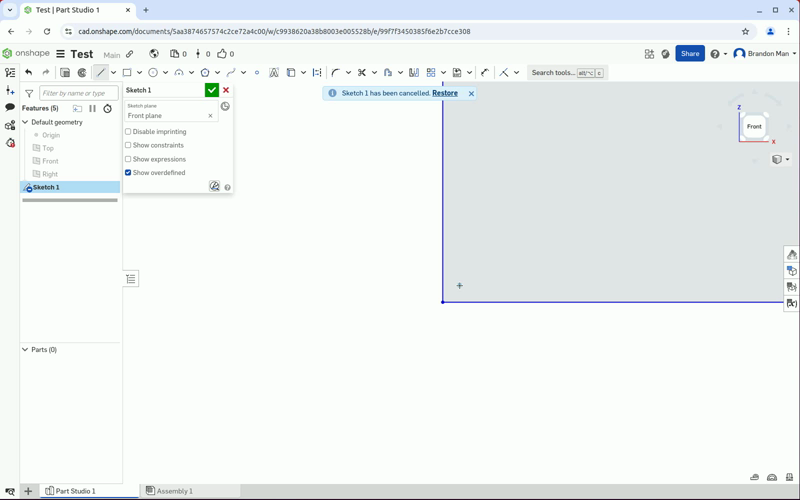
scroll(-6)
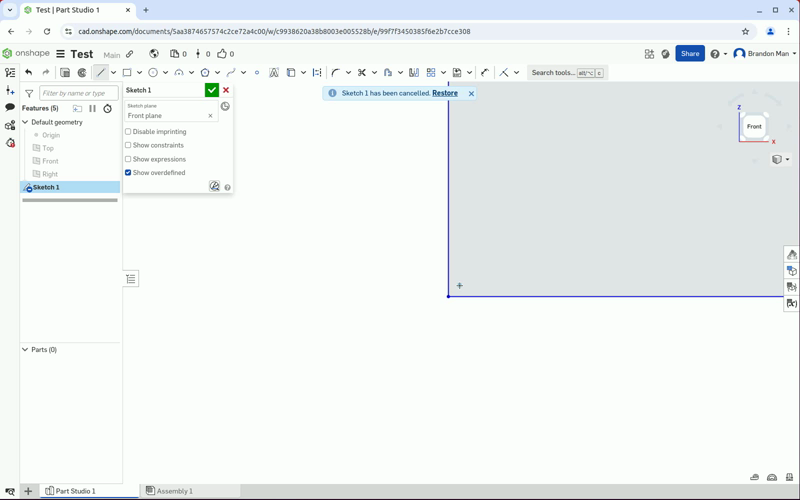
scroll(-6)
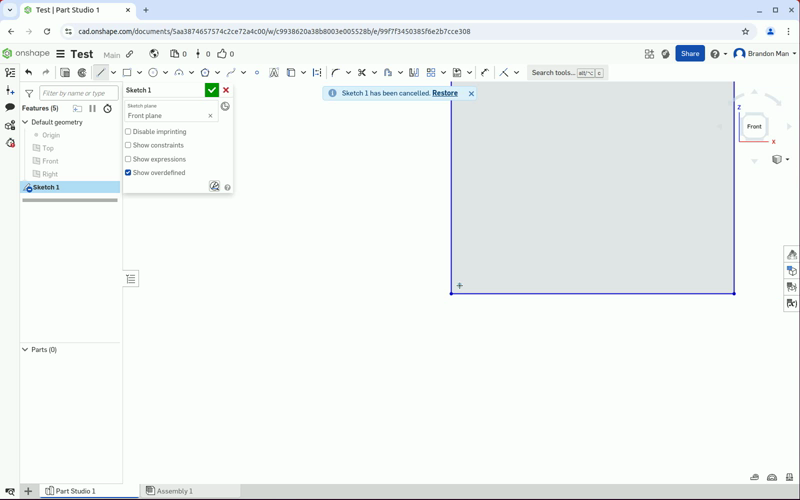
scroll(-6)
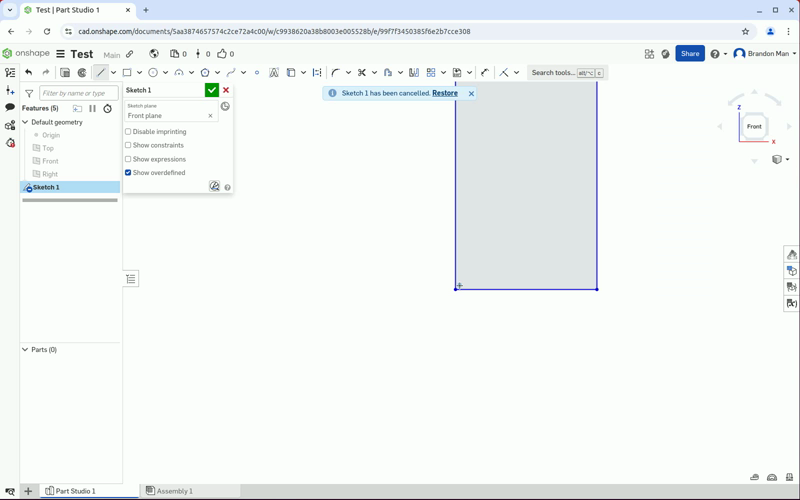
scroll(-6)
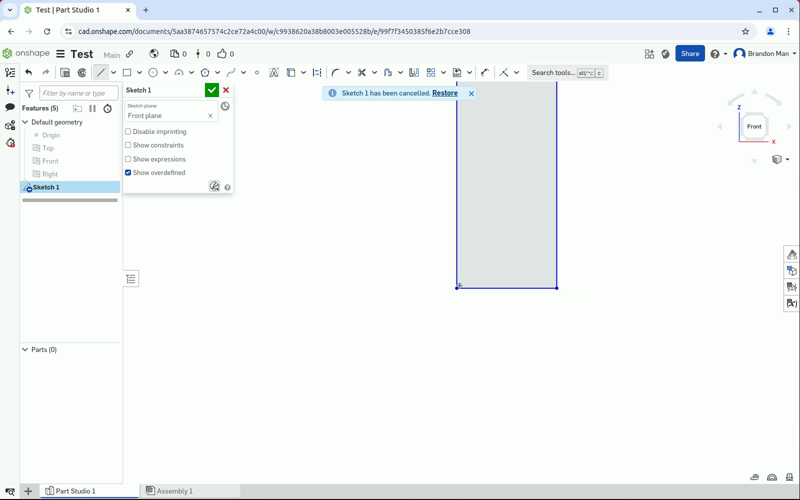
scroll(-6)
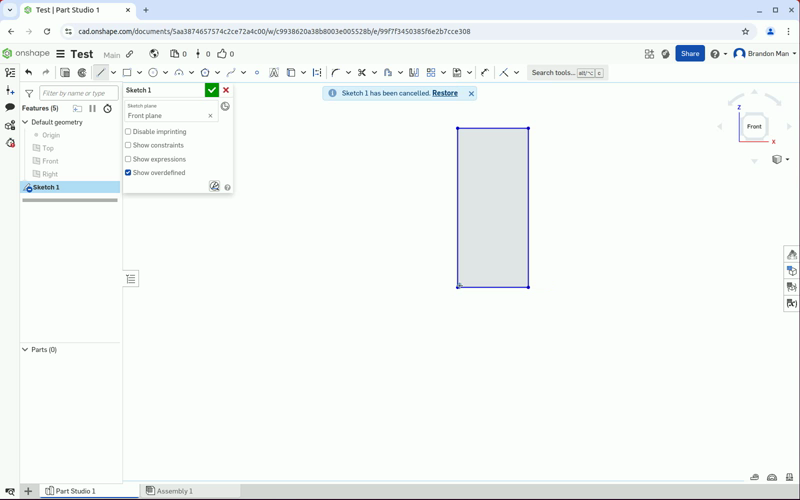
scroll(-6)
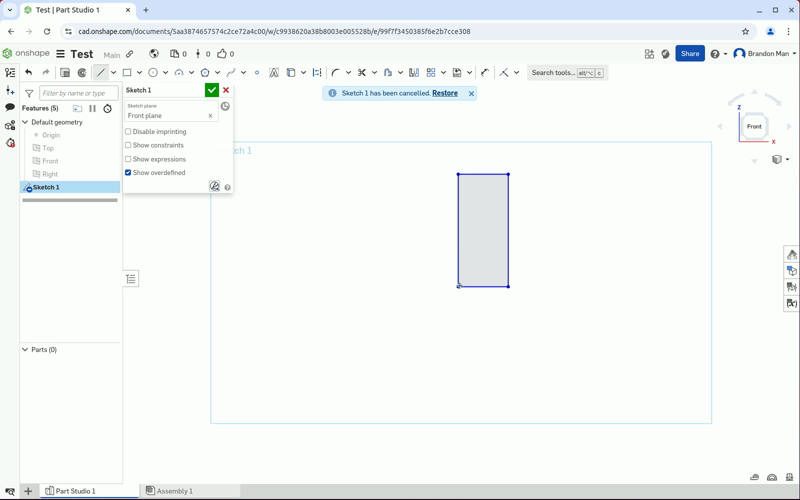
key_up(shift)
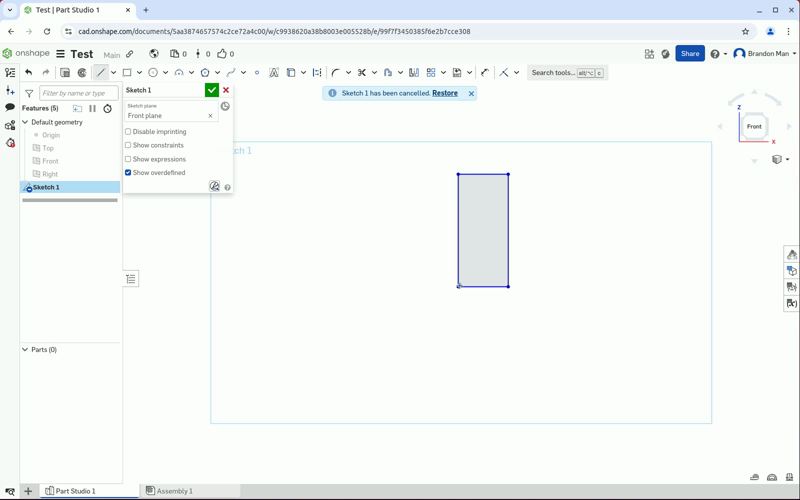
key_down(shift)
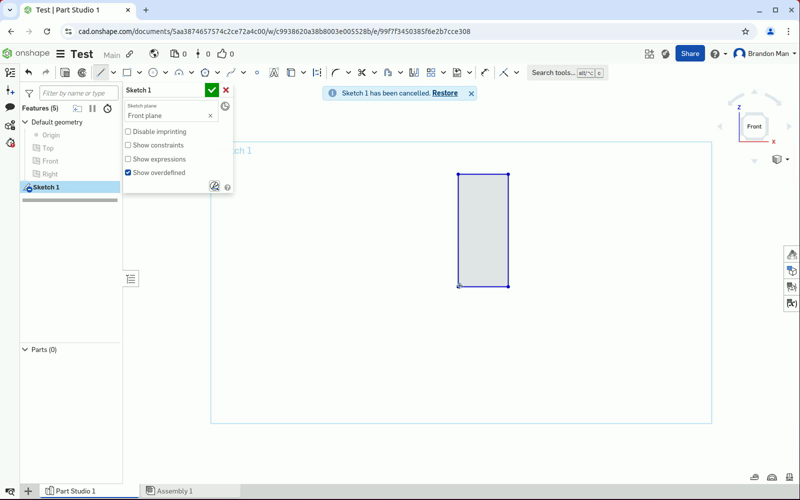
mouse_move(489, 285)
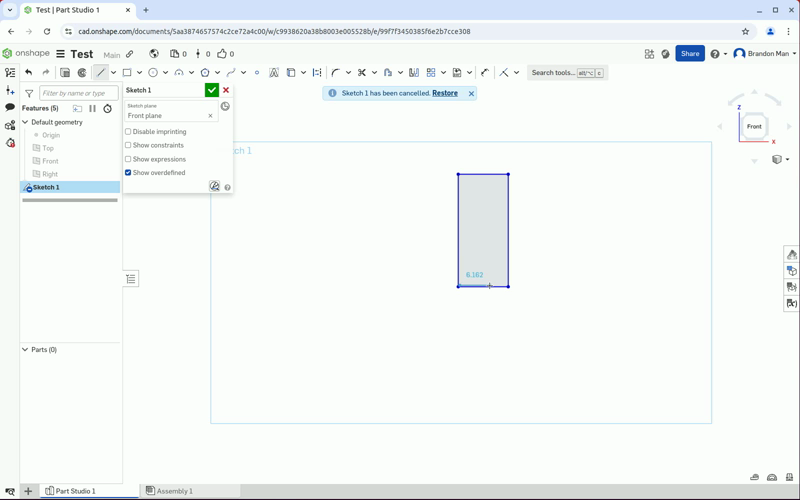
mouse_move(507, 285)
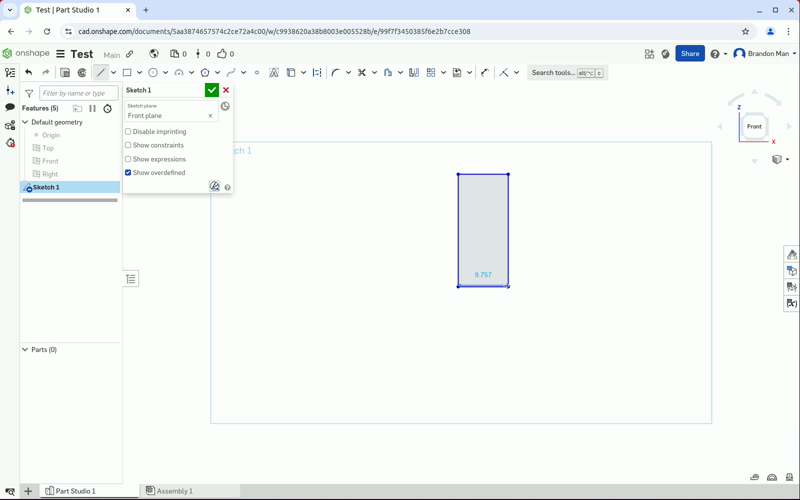
scroll(6)
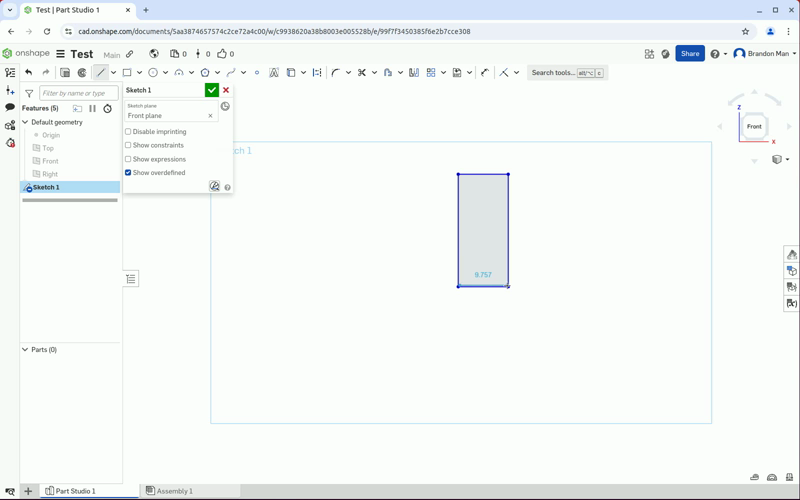
scroll(6)
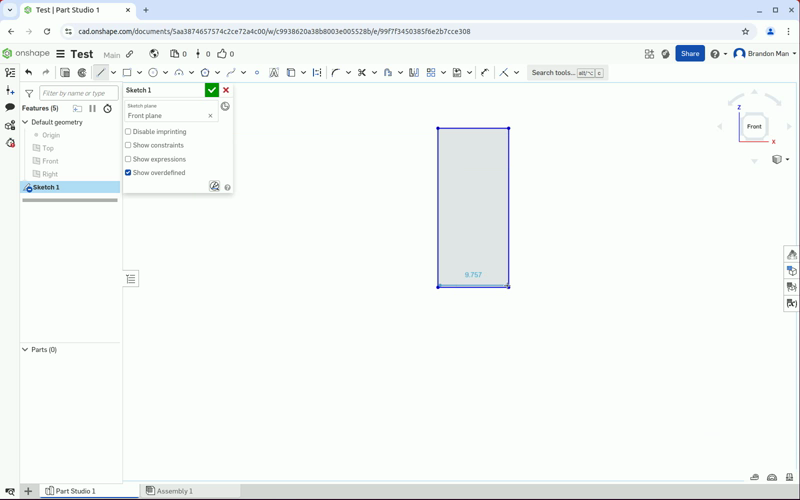
scroll(6)
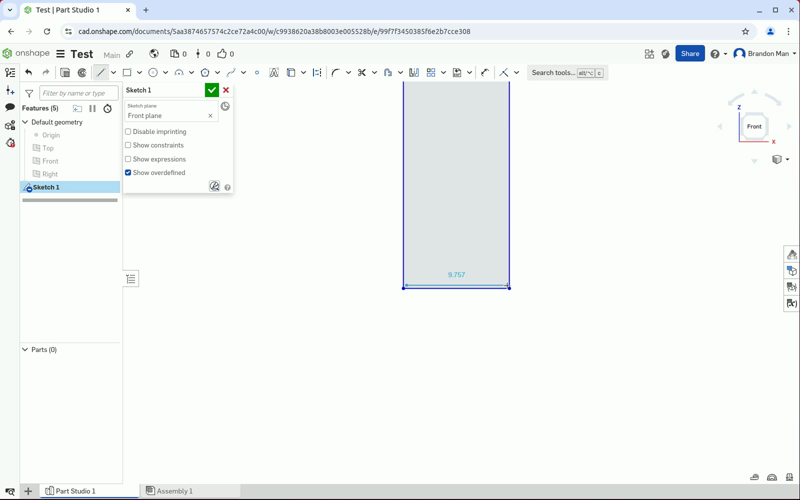
scroll(6)
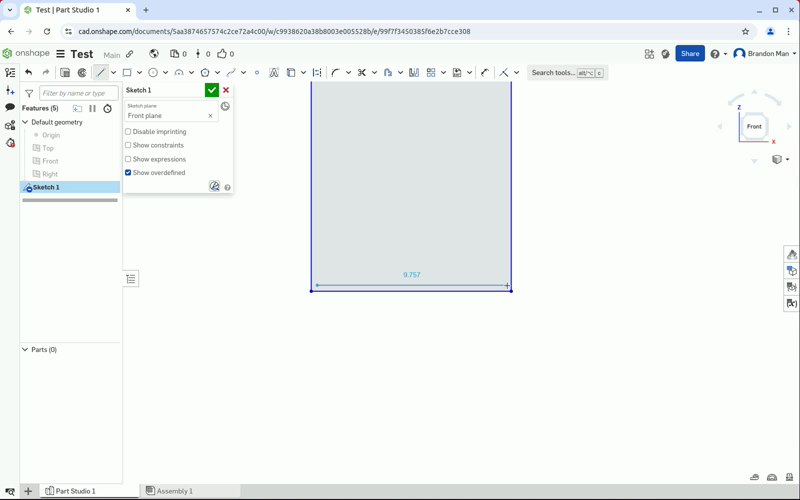
scroll(6)
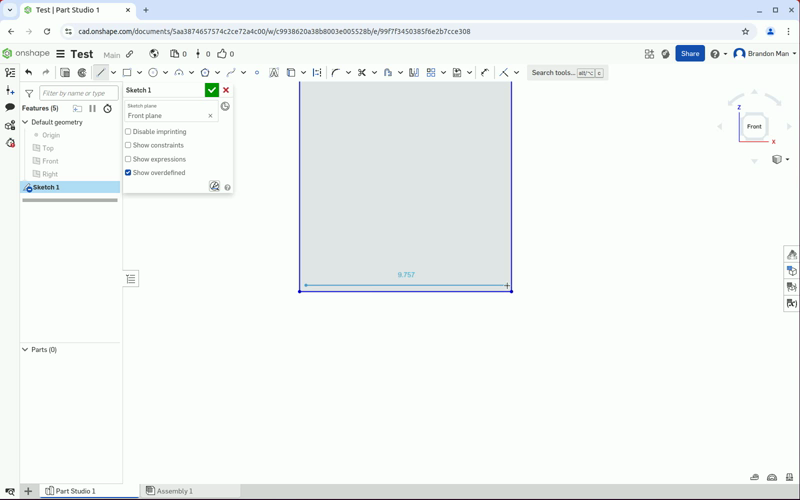
scroll(6)
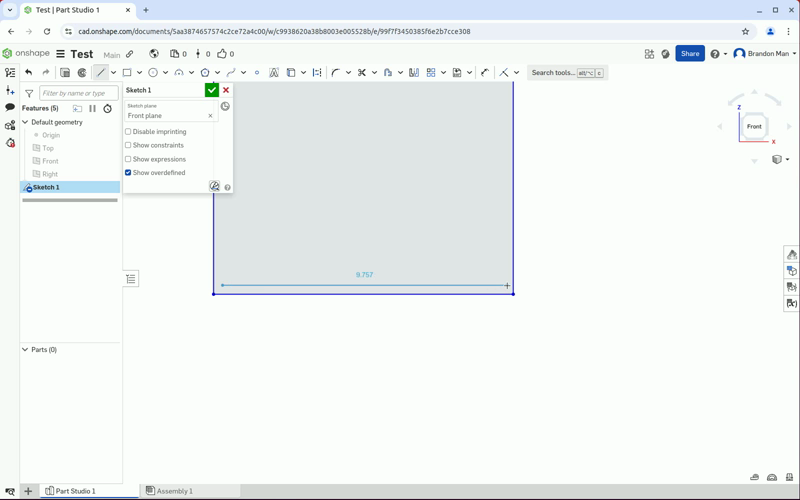
scroll(6)
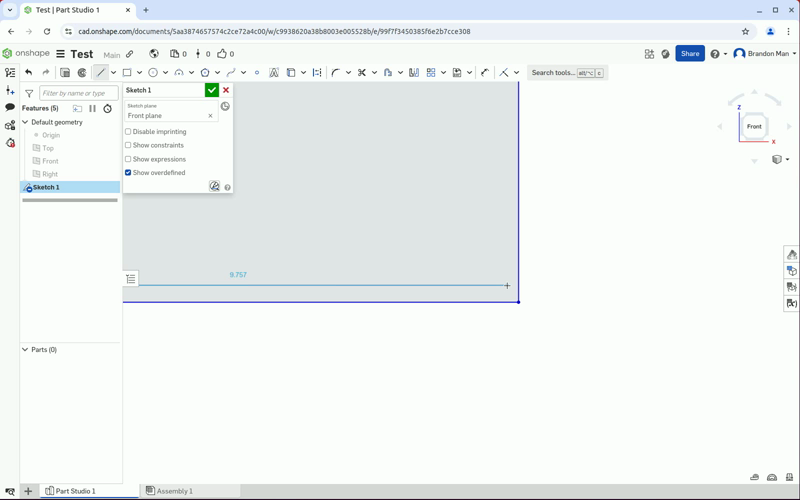
click(507, 285)
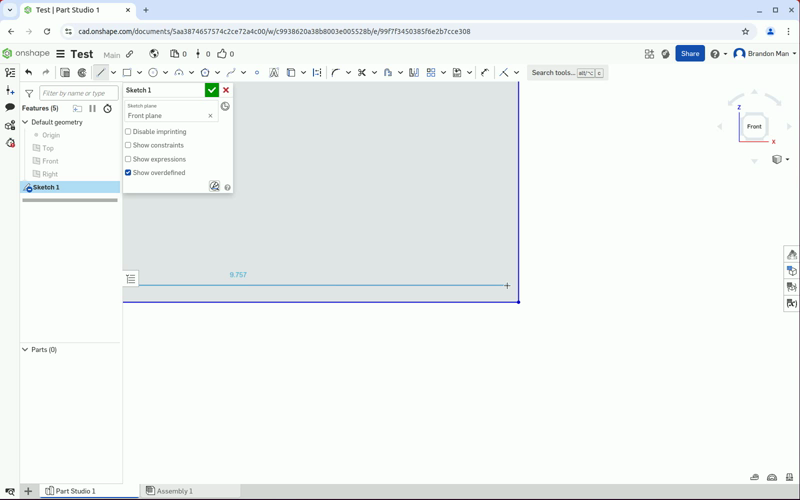
scroll(-6)
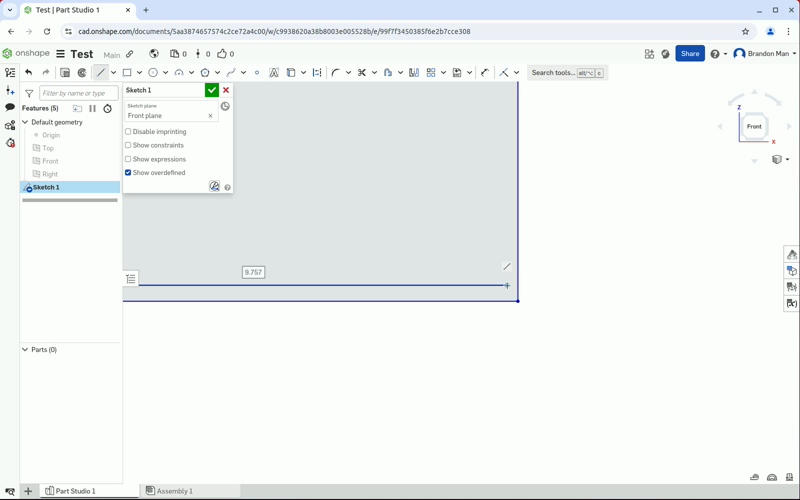
scroll(-6)
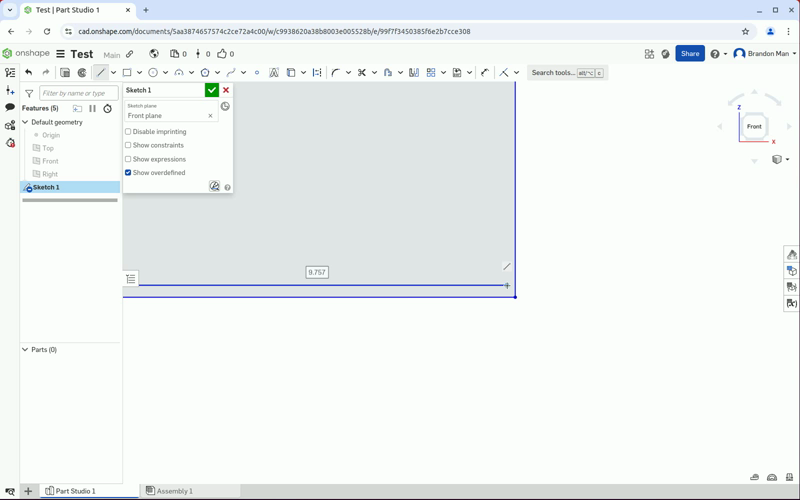
scroll(-6)
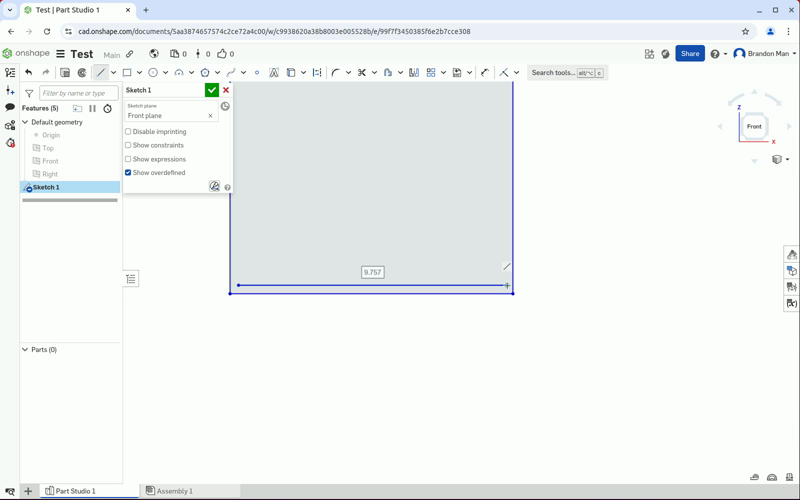
scroll(-6)
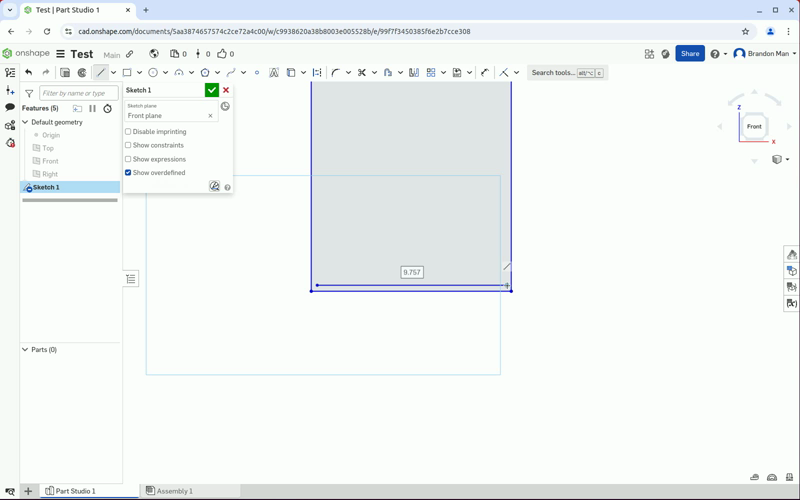
scroll(-6)
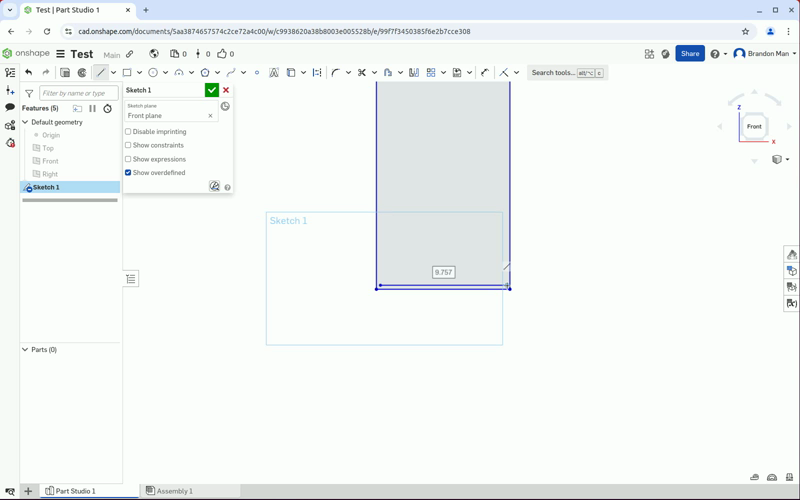
scroll(-6)
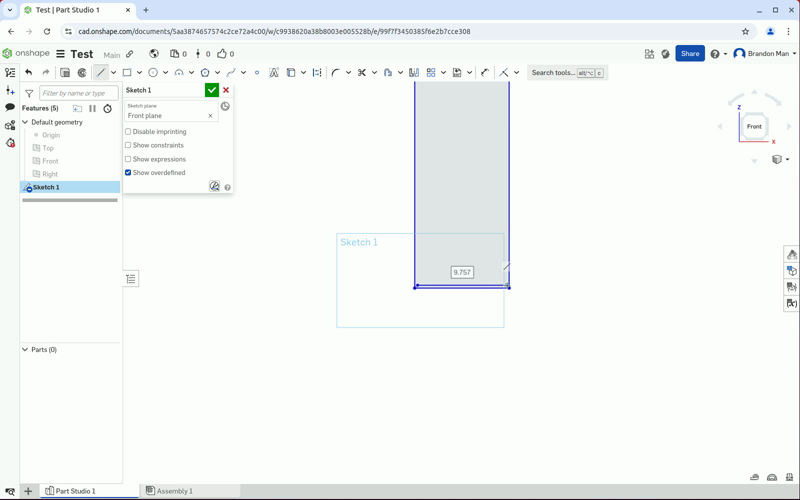
scroll(-6)
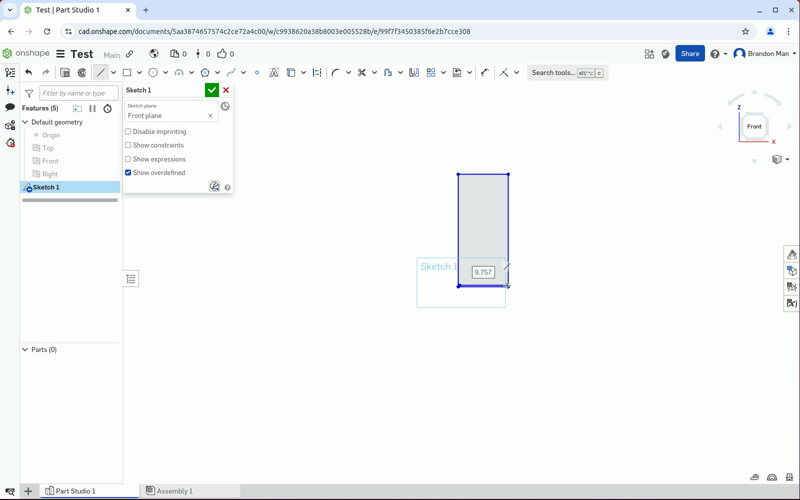
key_up(shift)
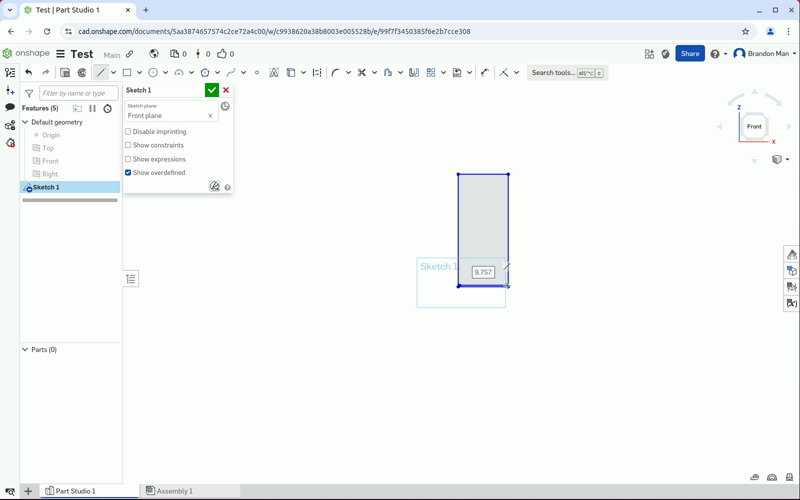
key_down(shift)
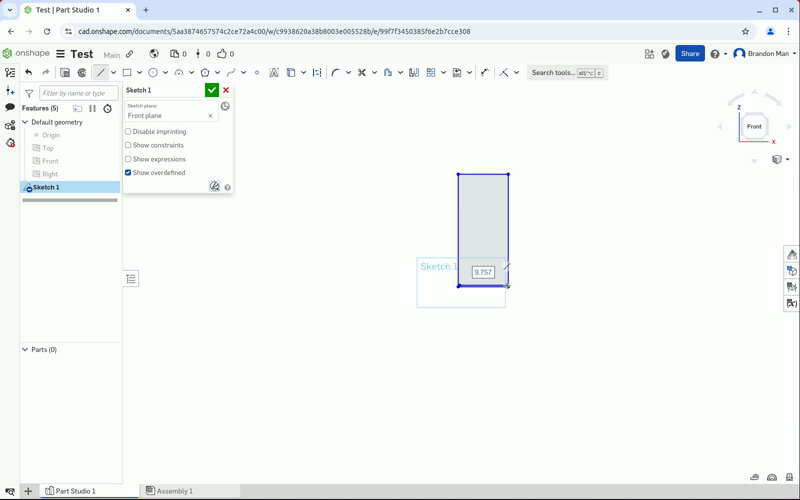
mouse_move(507, 174)
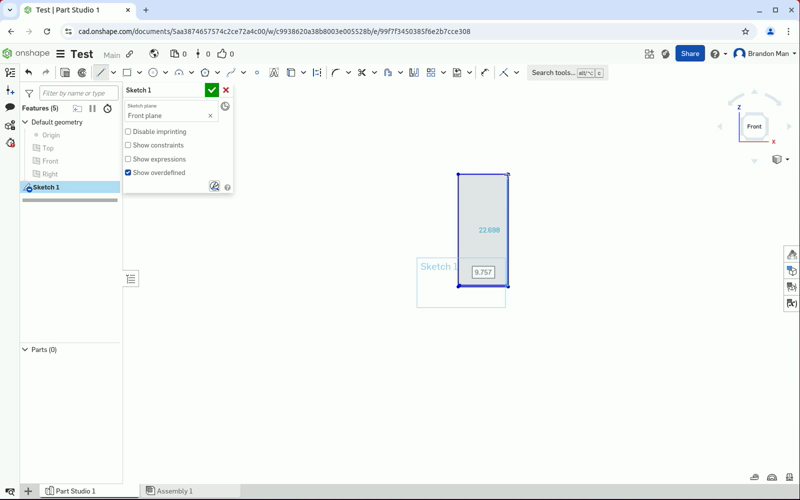
scroll(6)
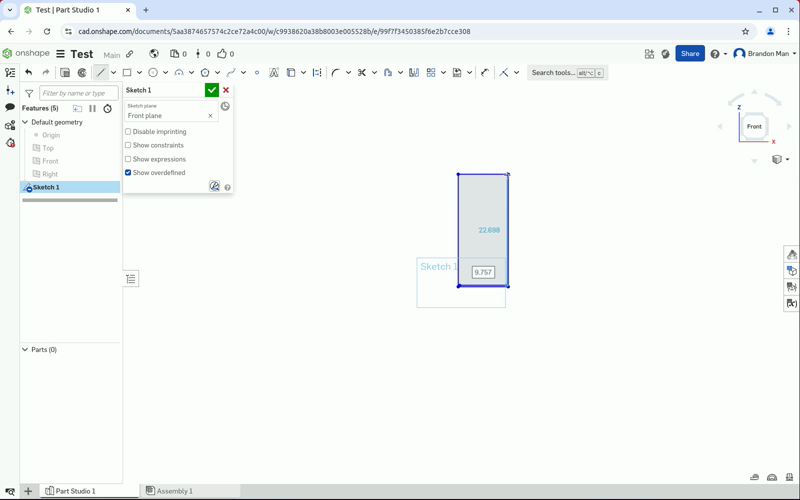
scroll(6)
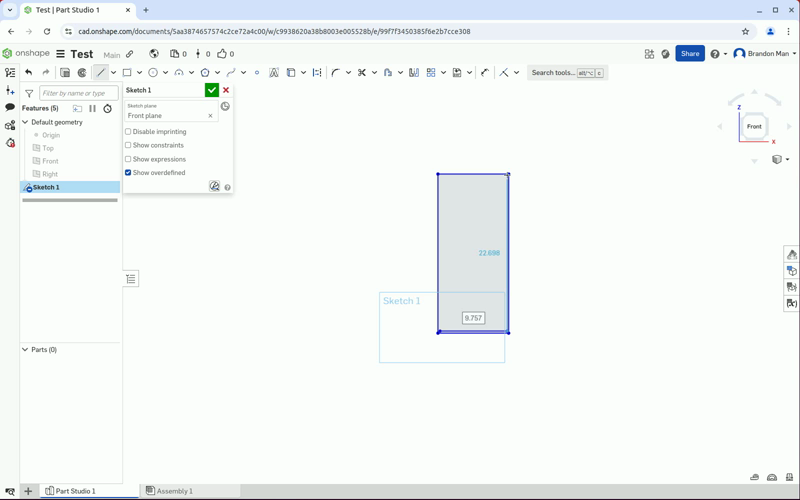
scroll(6)
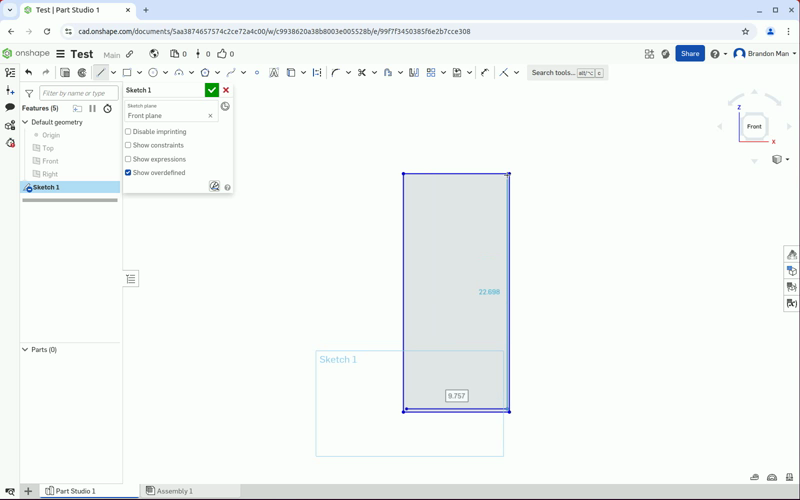
scroll(6)
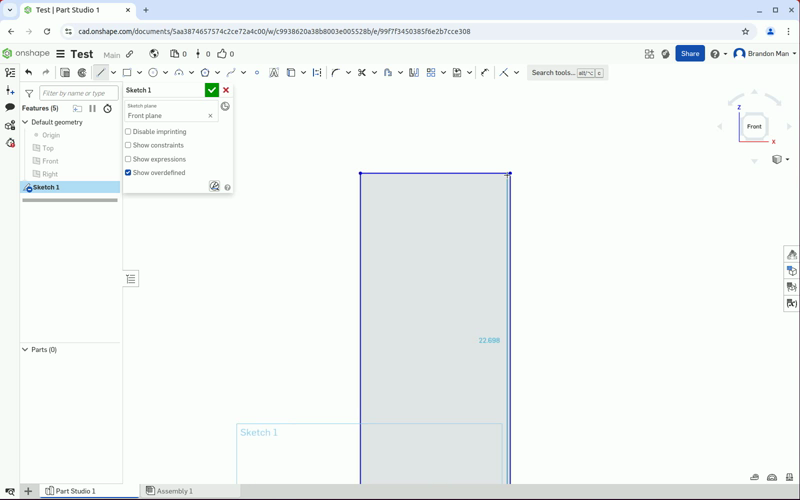
scroll(6)
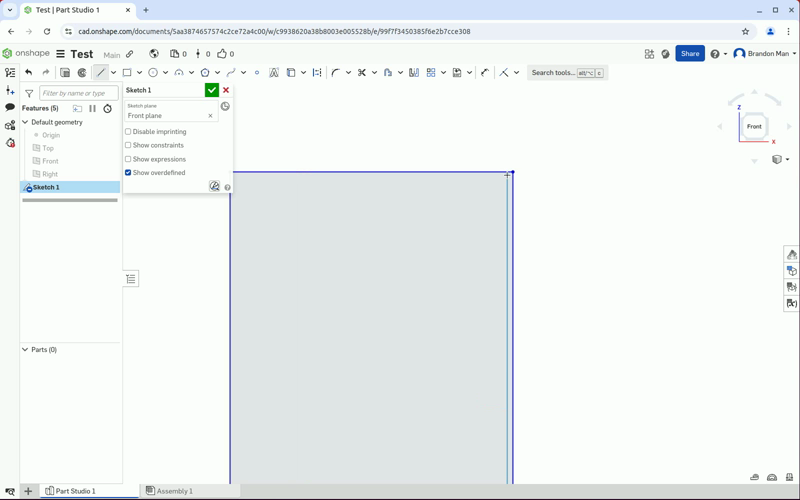
scroll(6)
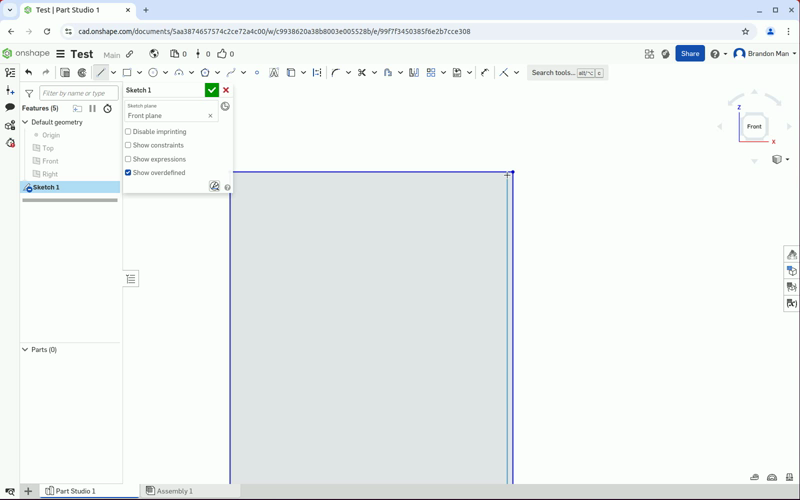
scroll(6)
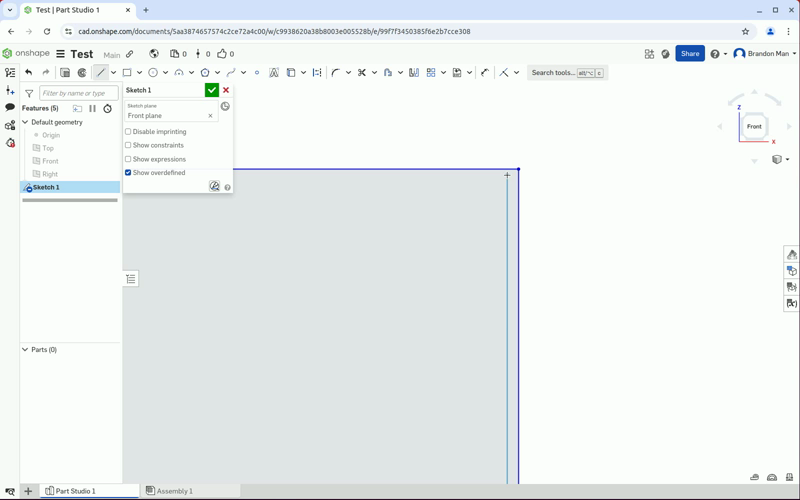
click(507, 174)
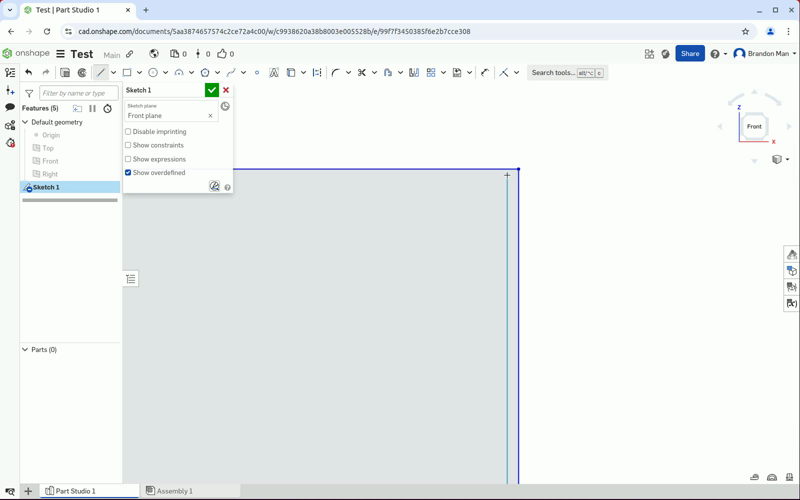
scroll(-6)
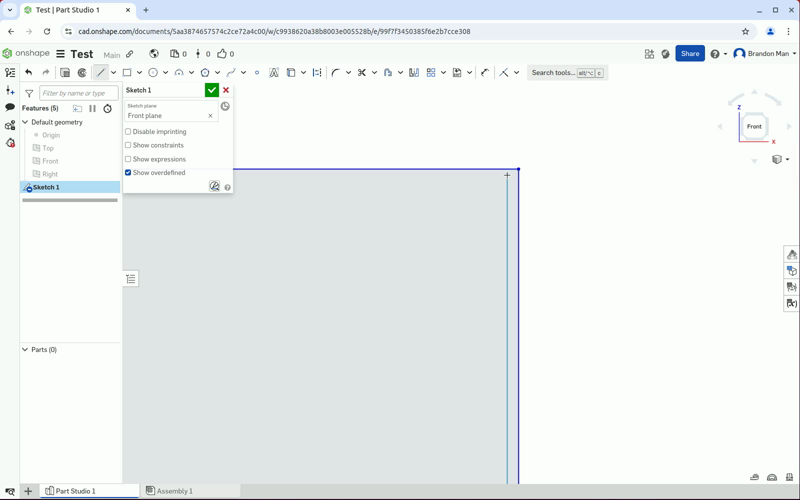
scroll(-6)
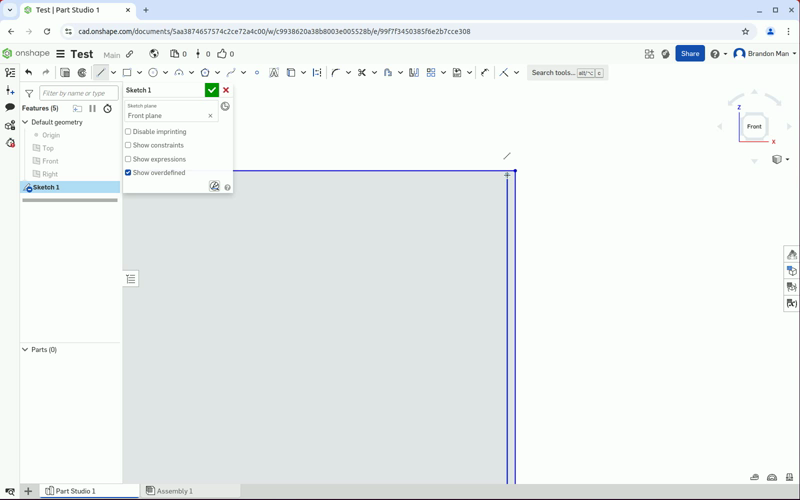
scroll(-6)
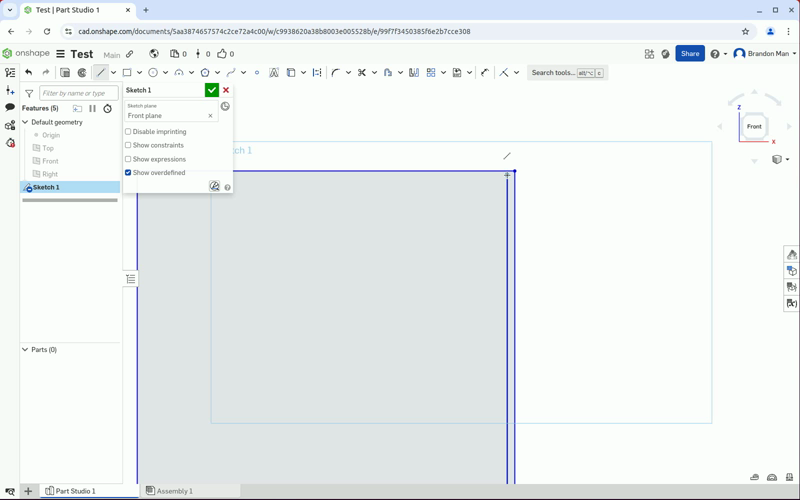
scroll(-6)
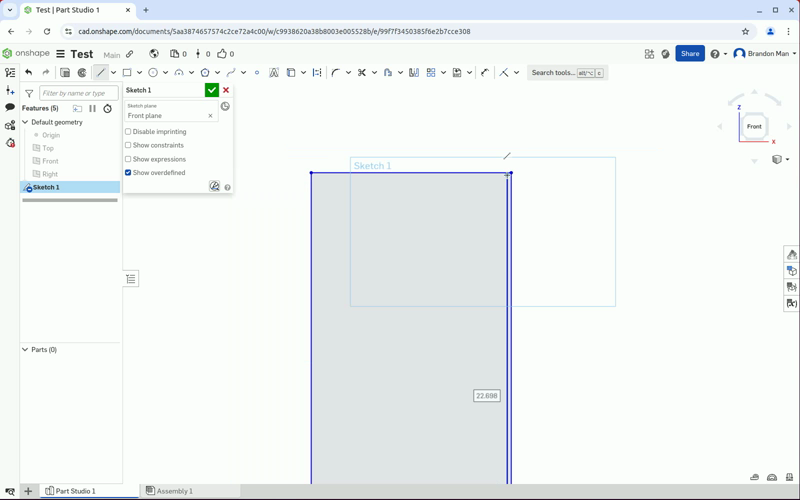
scroll(-6)
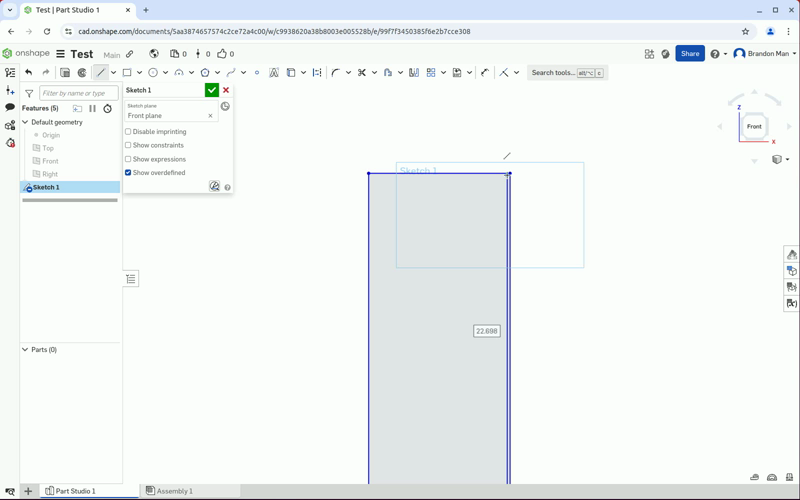
scroll(-6)
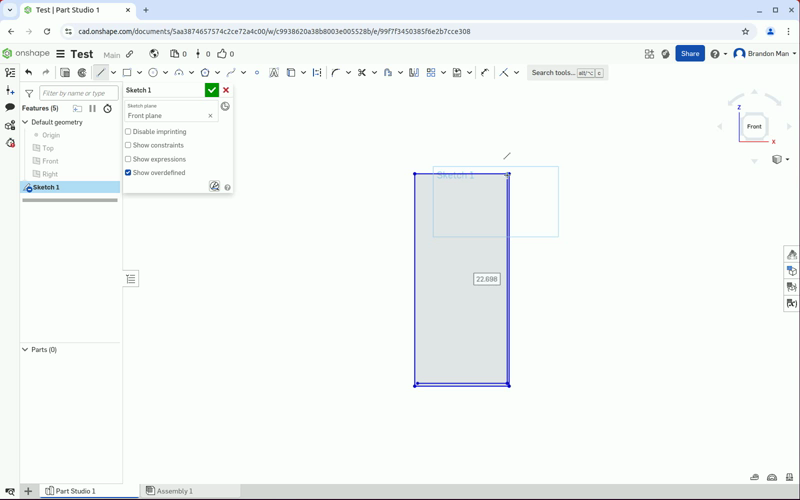
scroll(-6)
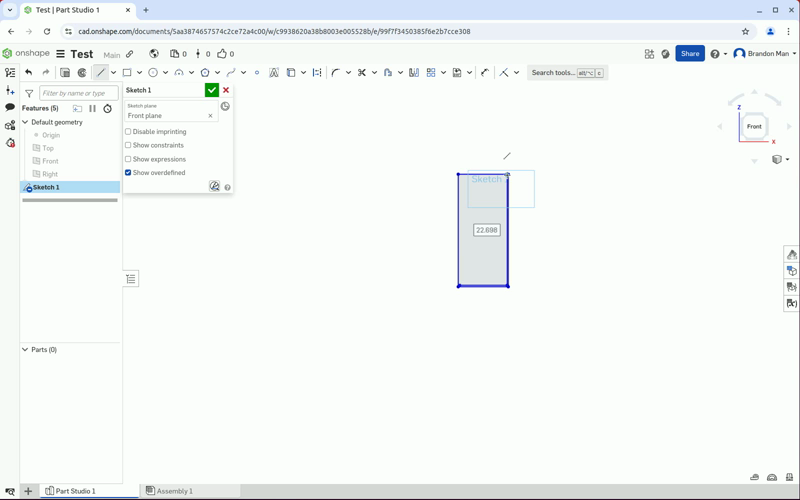
key_up(shift)
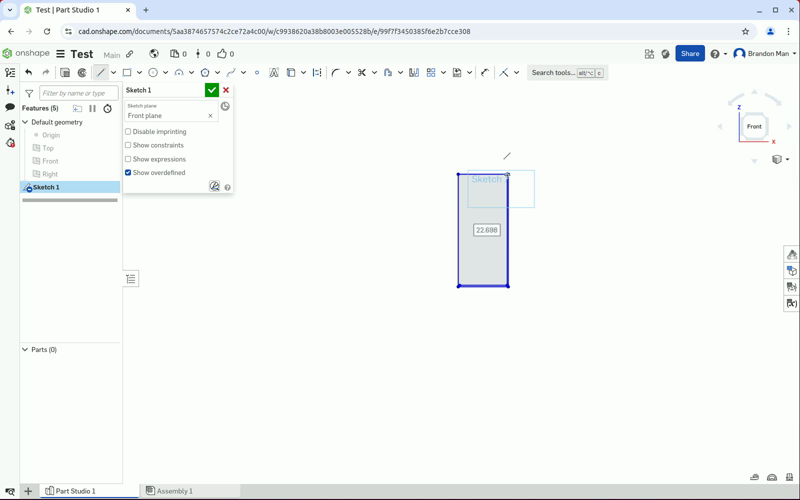
key_down(shift)
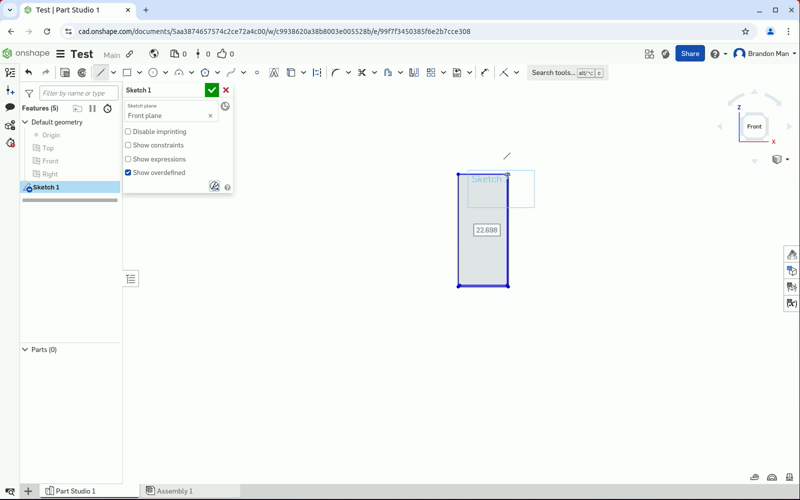
mouse_move(537, 174)
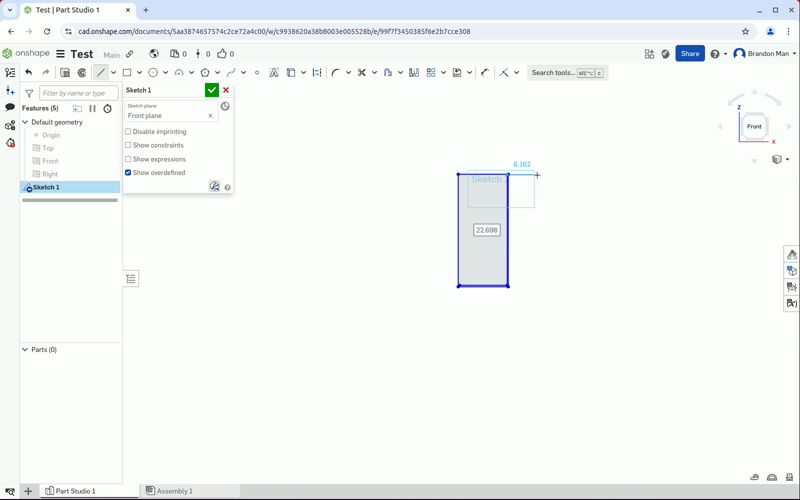
mouse_move(459, 174)
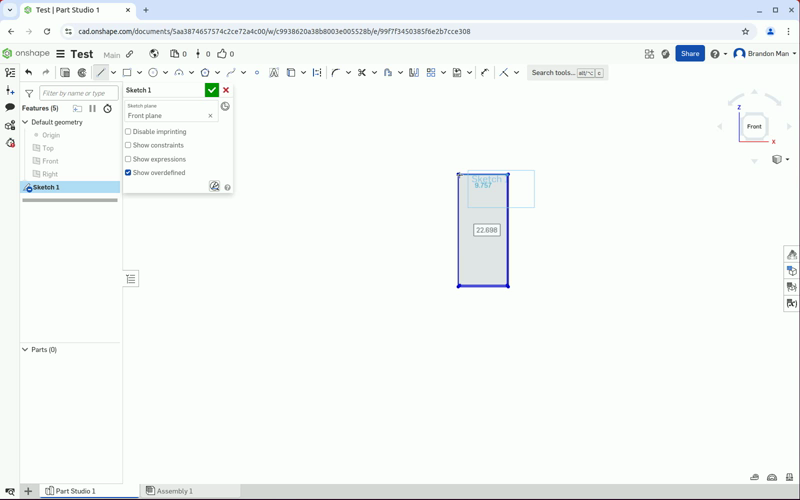
scroll(6)
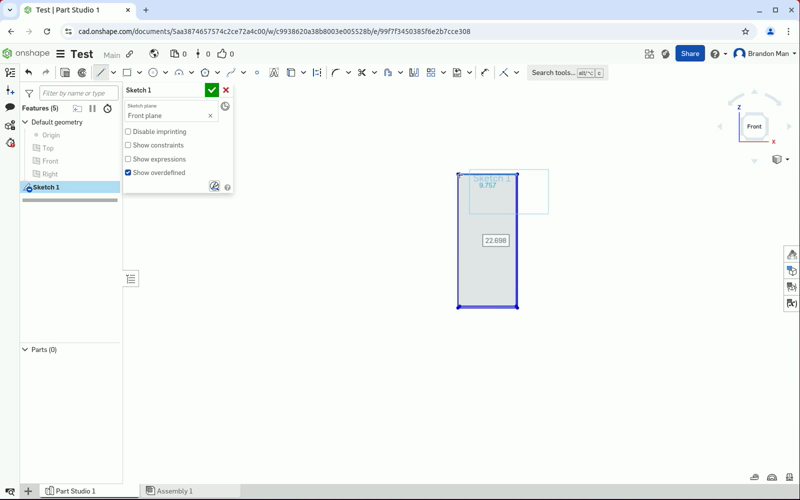
scroll(6)
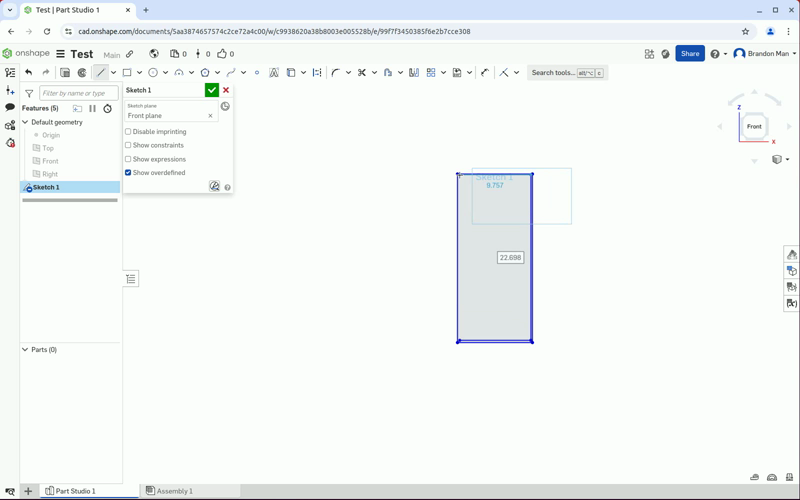
scroll(6)
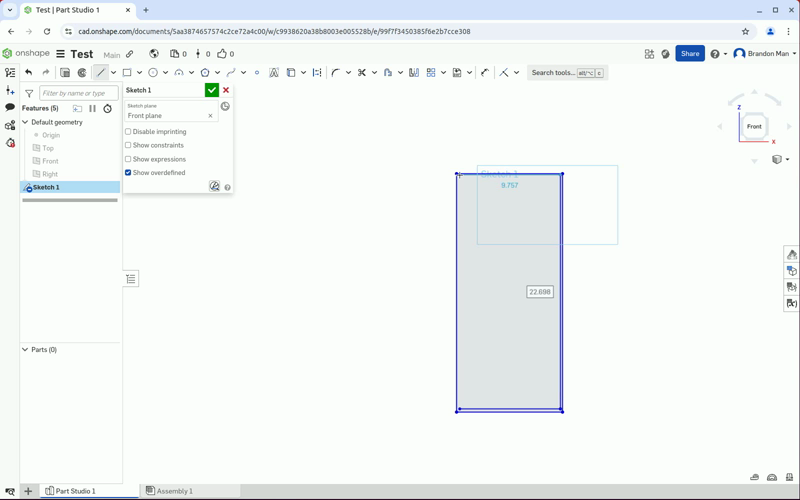
scroll(6)
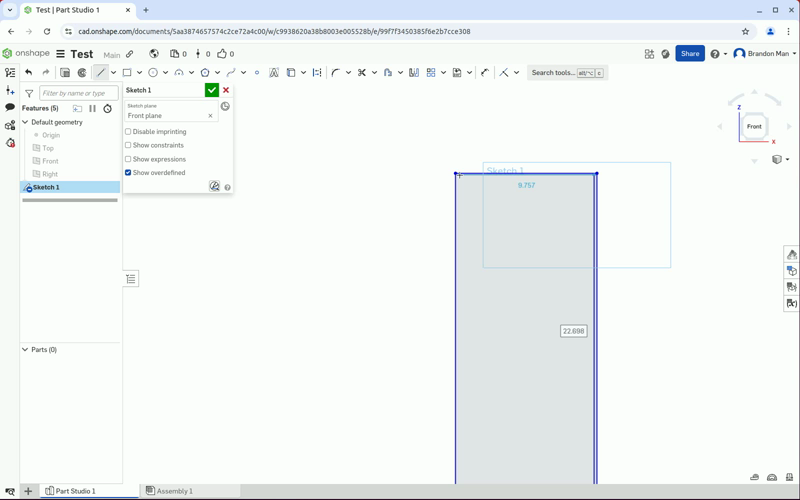
scroll(6)
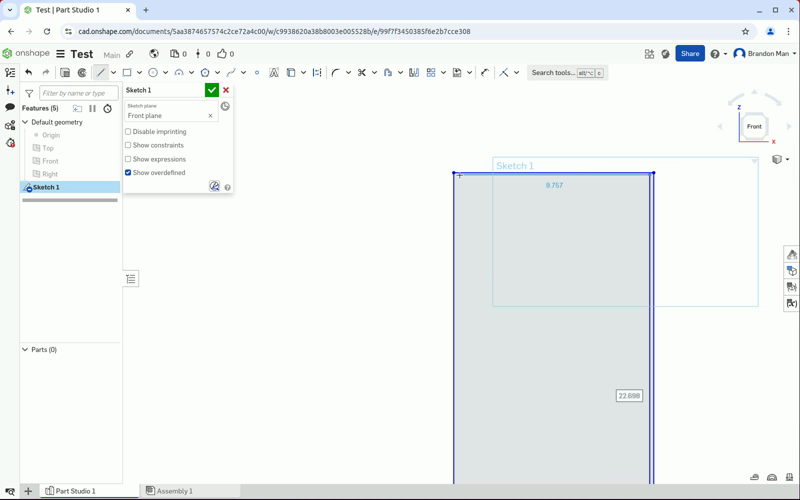
scroll(6)
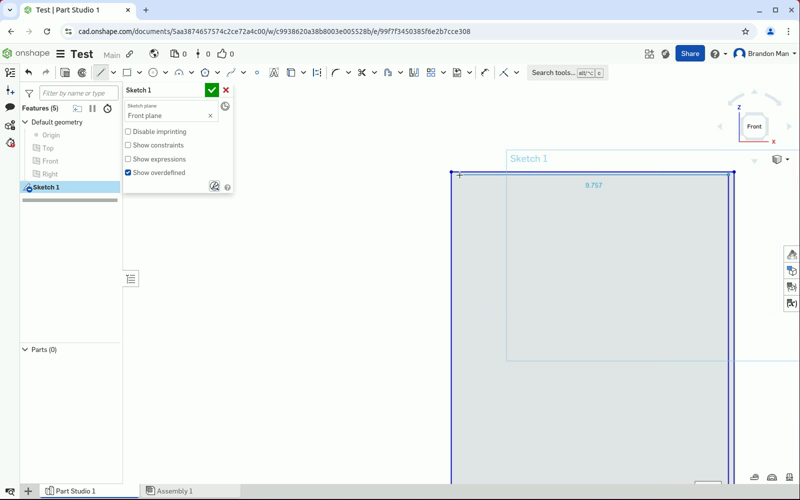
scroll(6)
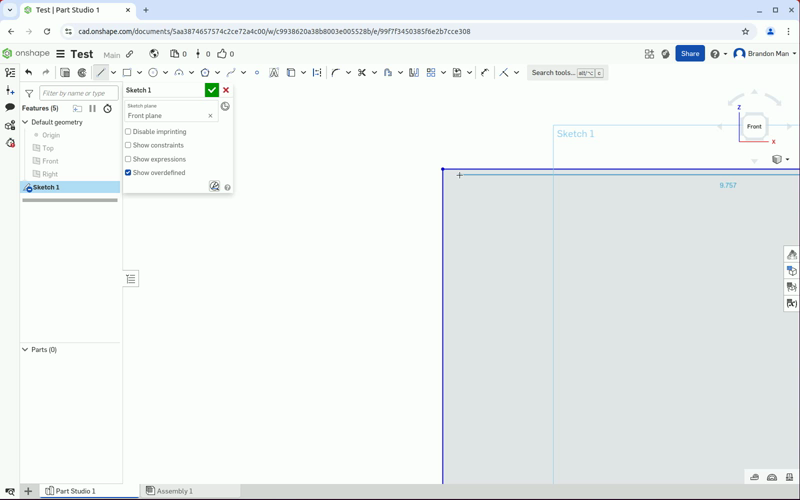
click(459, 174)
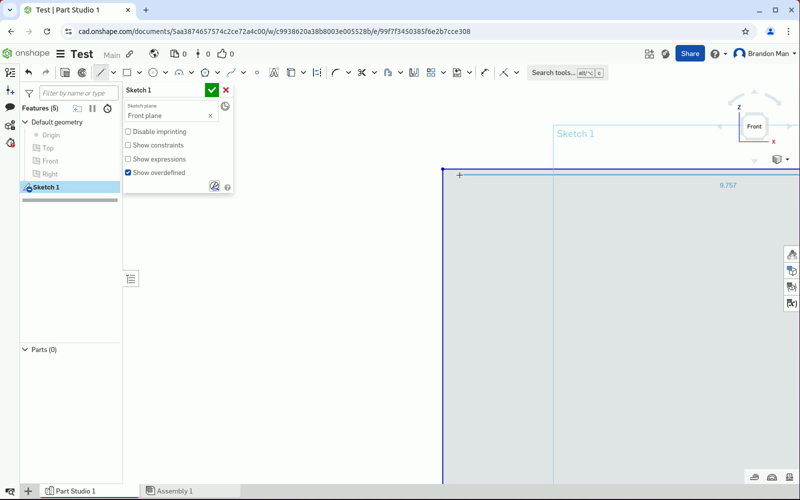
scroll(-6)
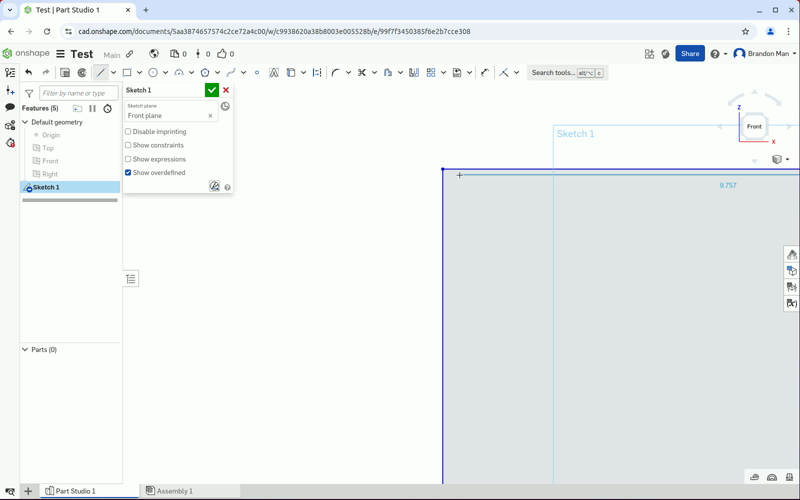
scroll(-6)
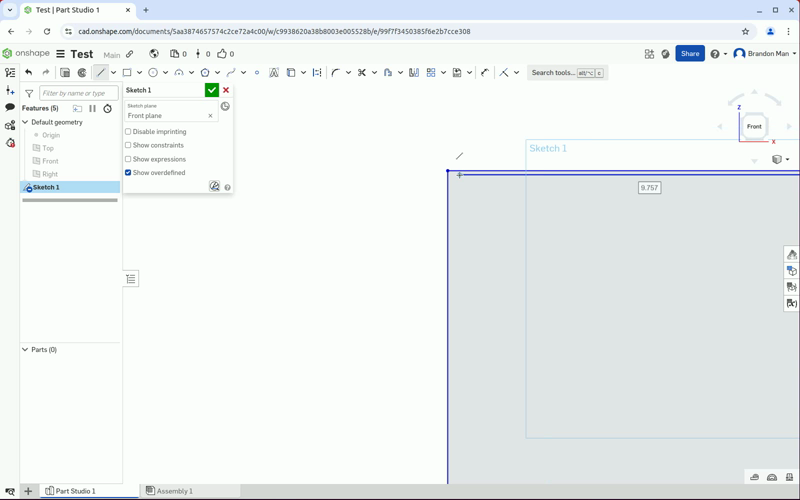
scroll(-6)
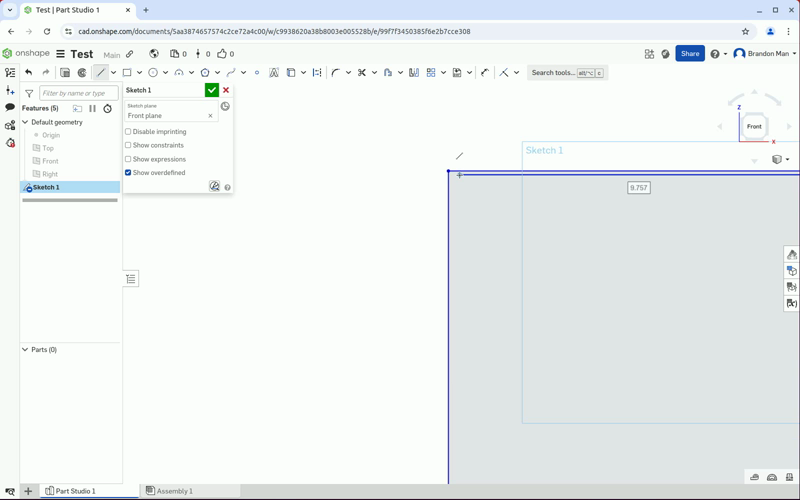
scroll(-6)
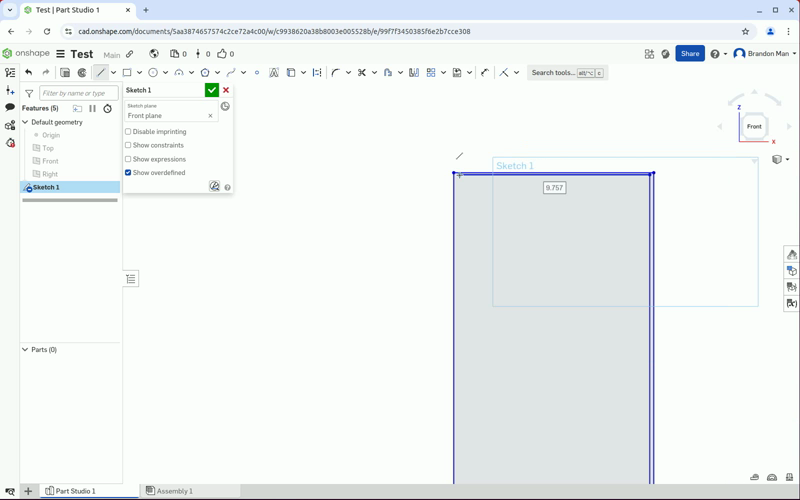
scroll(-6)
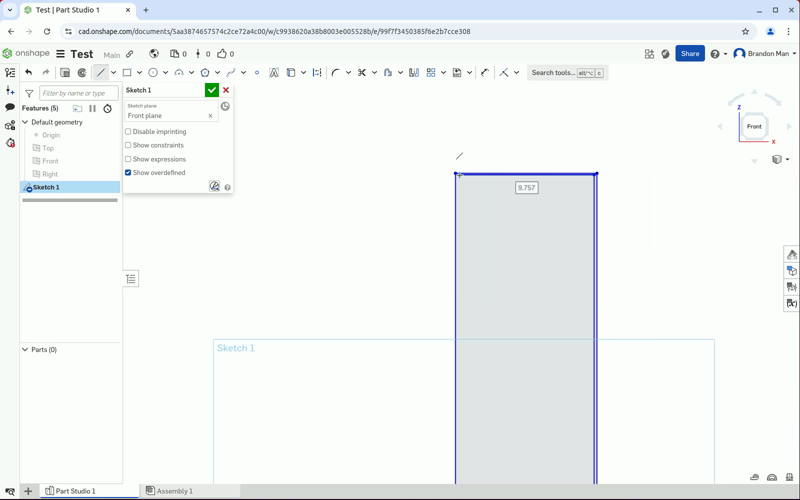
scroll(-6)
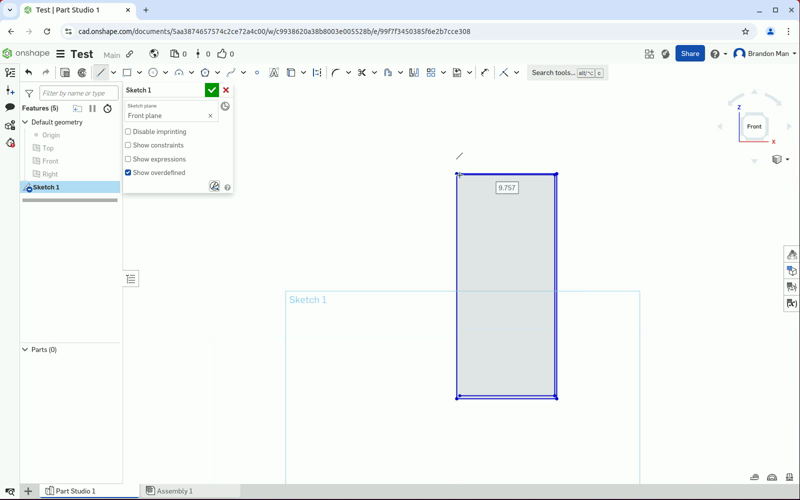
scroll(-6)
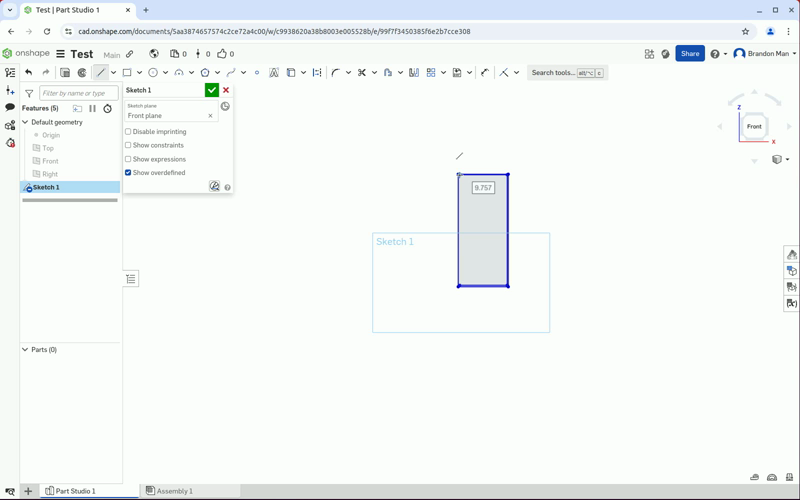
key_up(shift)
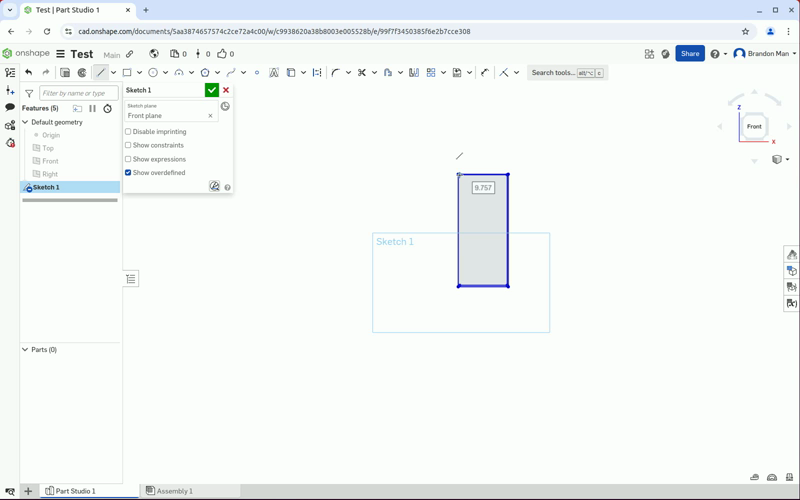
key_down(shift)
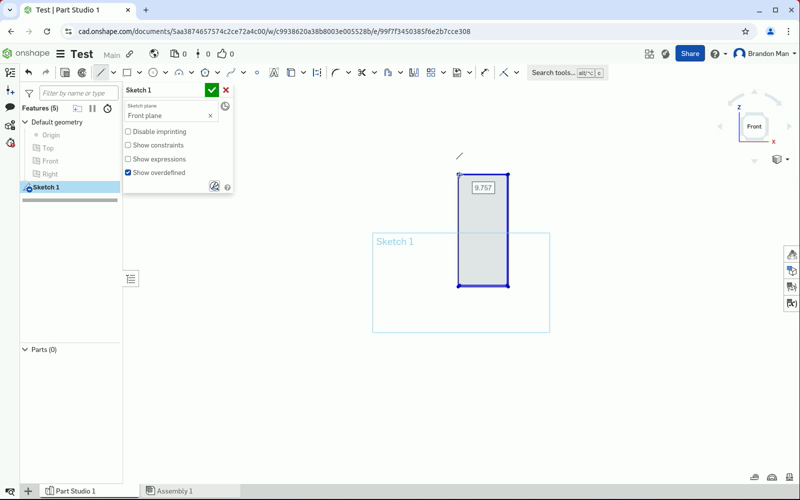
mouse_move(459, 285)
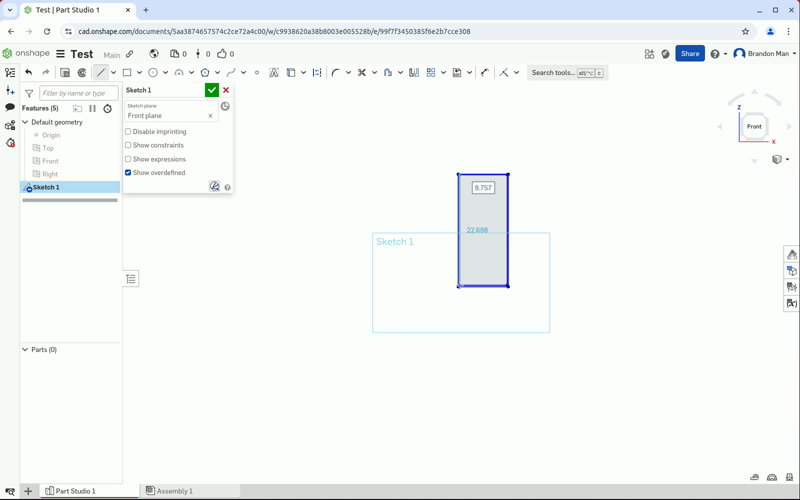
scroll(6)
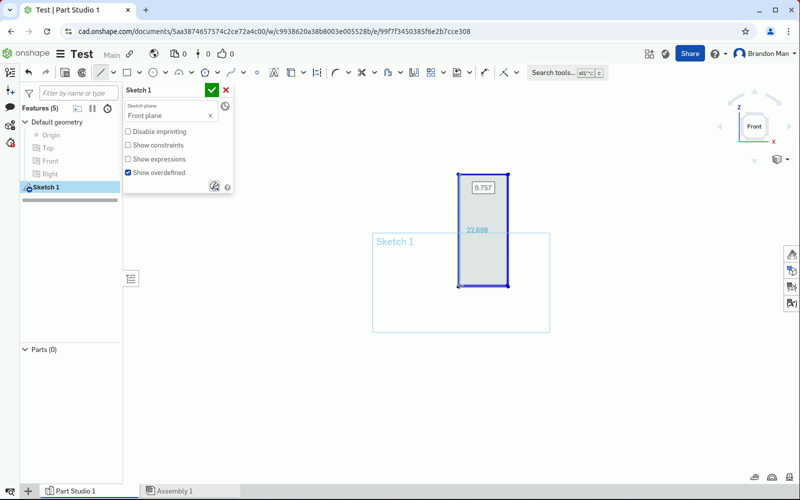
scroll(6)
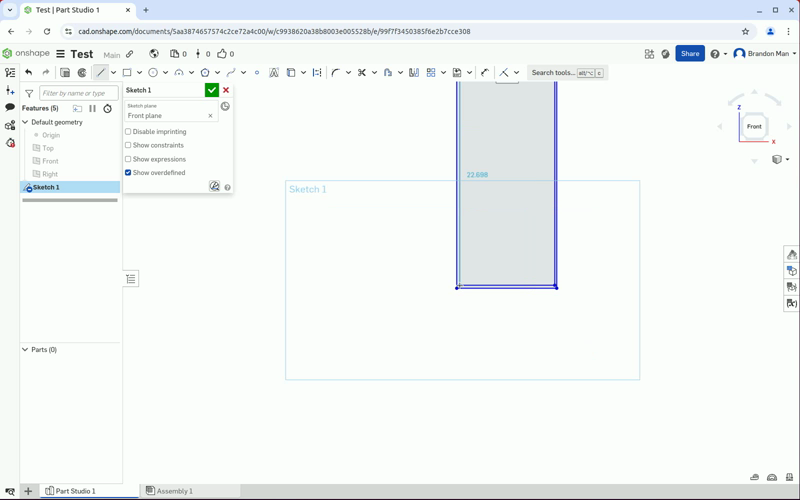
scroll(6)
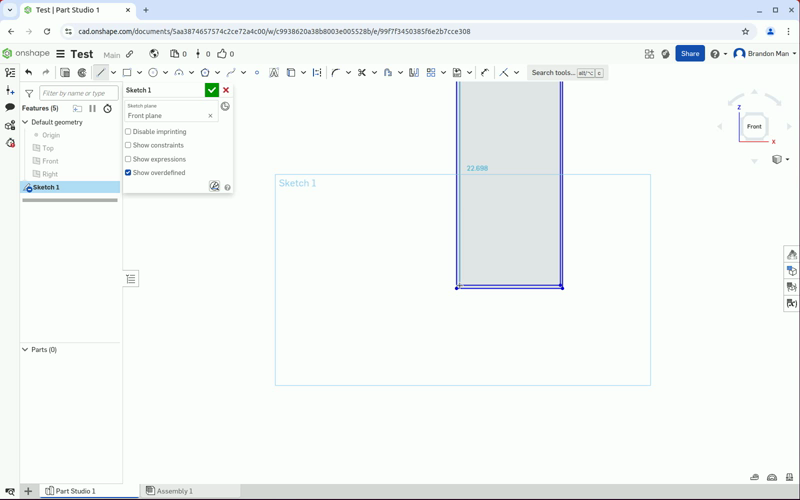
scroll(6)
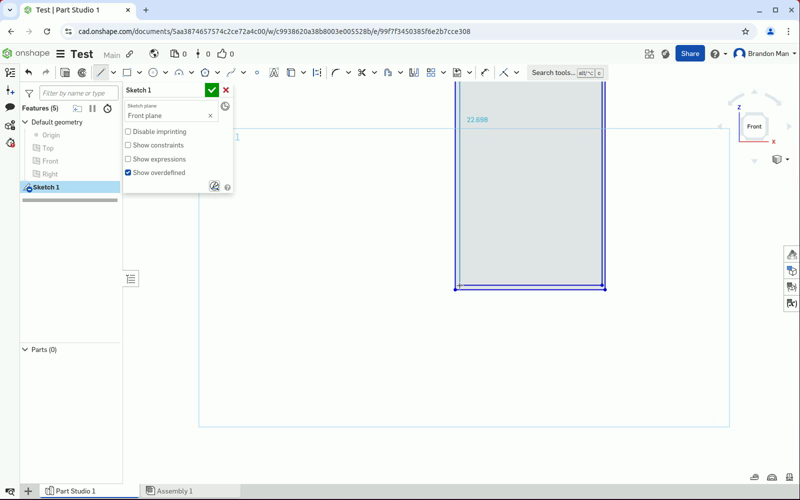
scroll(6)
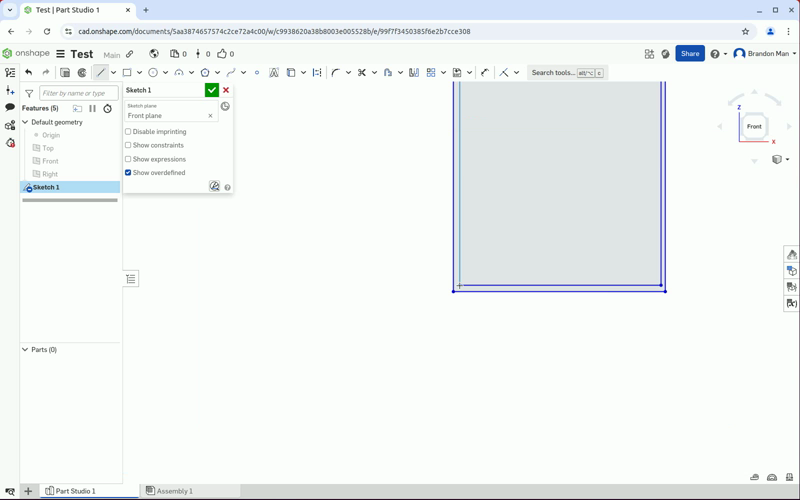
scroll(6)
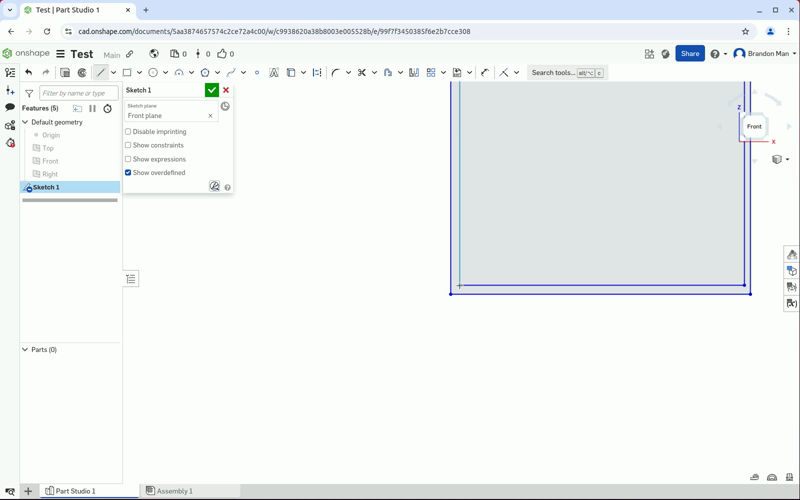
scroll(6)
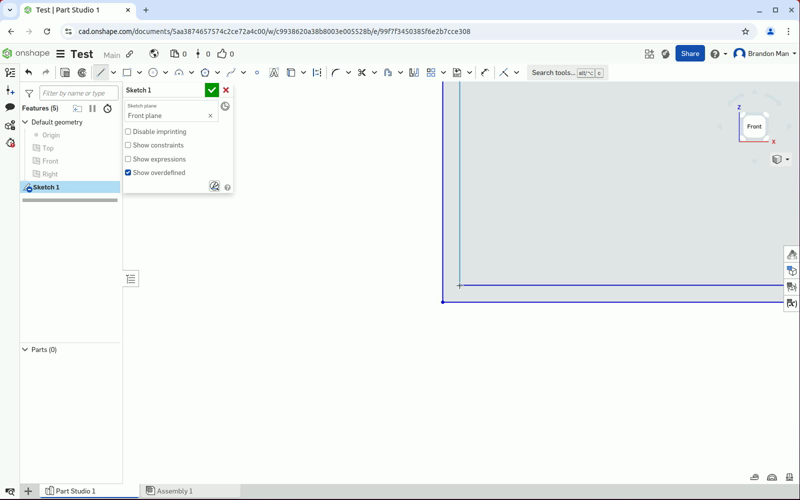
key_up(shift)
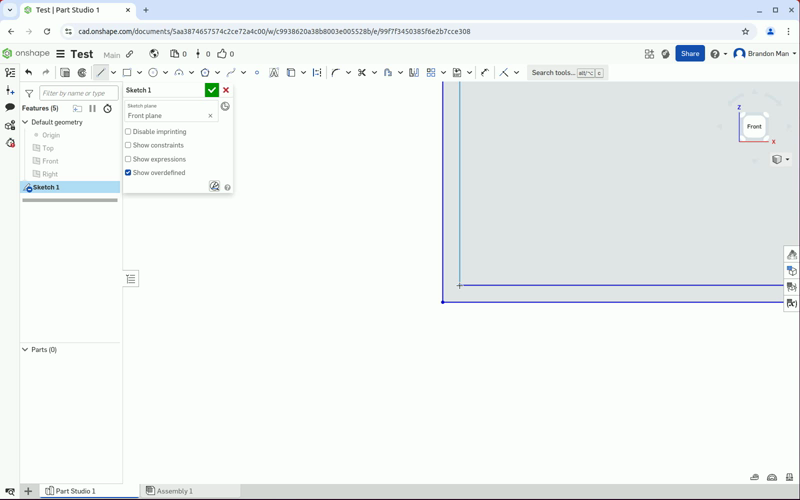
click(459, 285)
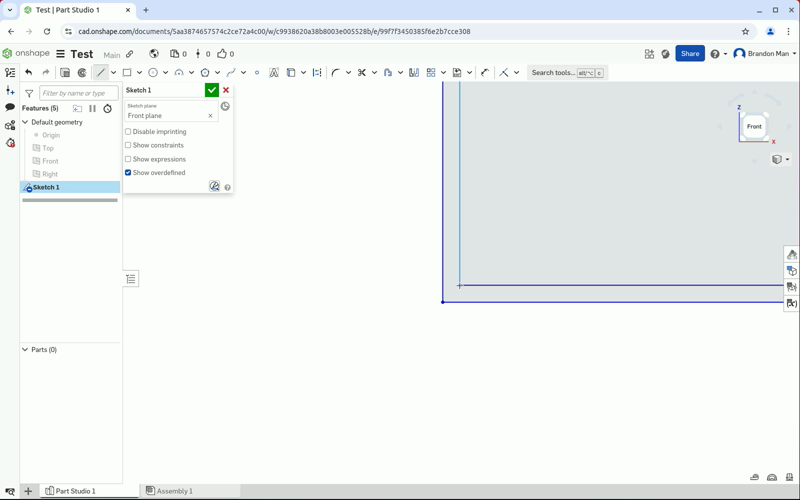
scroll(-6)
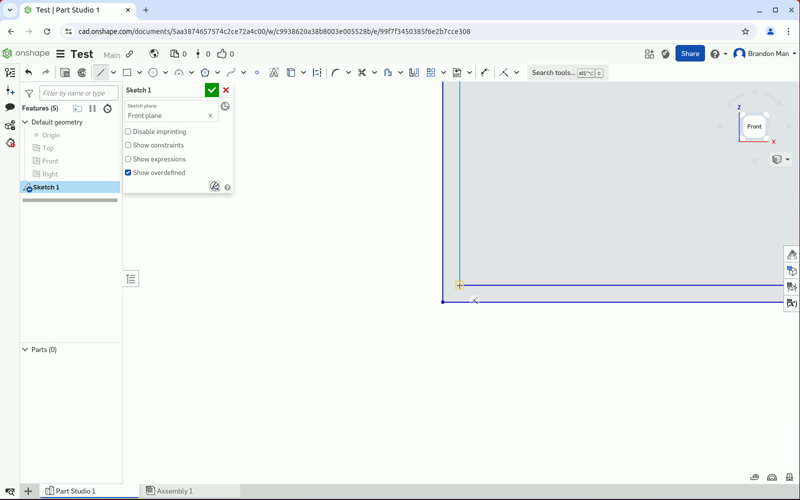
scroll(-6)
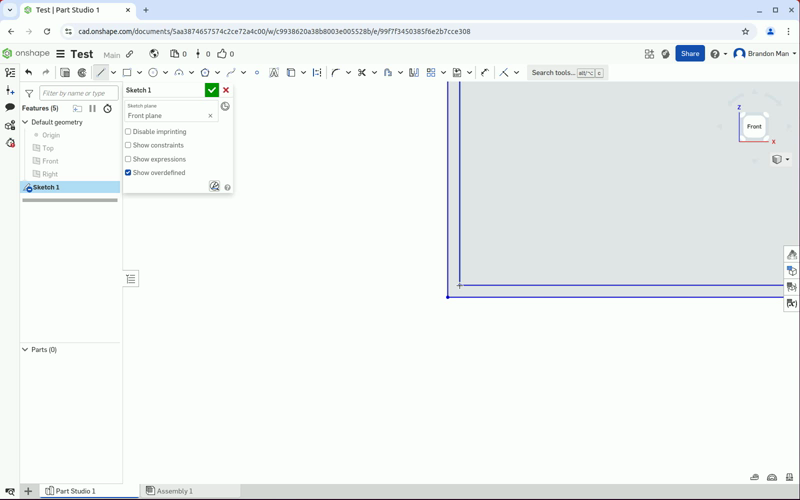
scroll(-6)
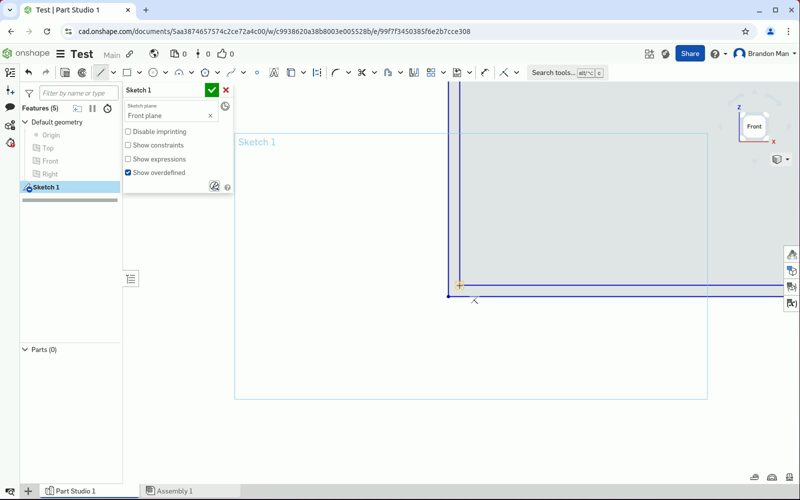
scroll(-6)
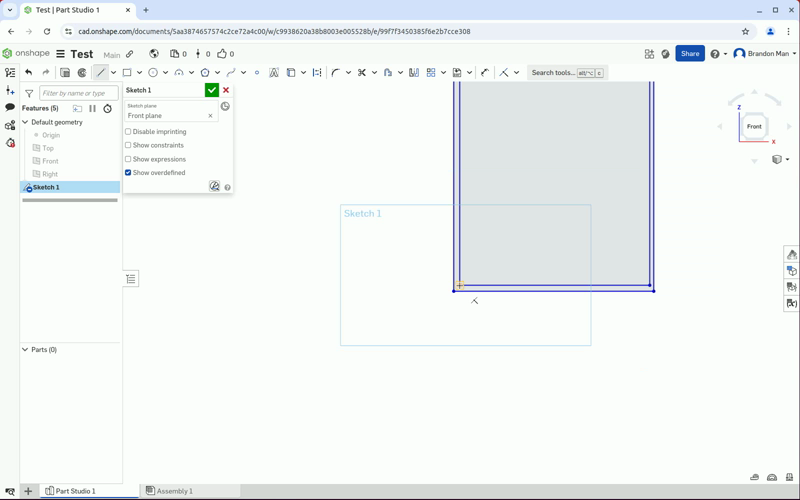
scroll(-6)
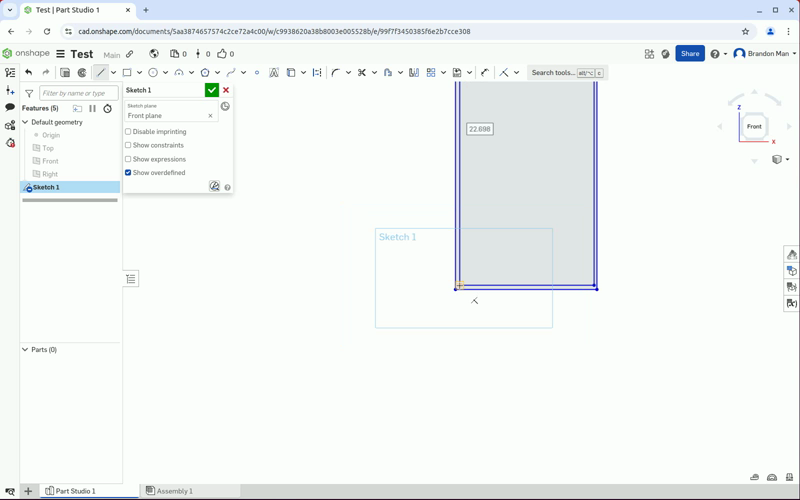
scroll(-6)
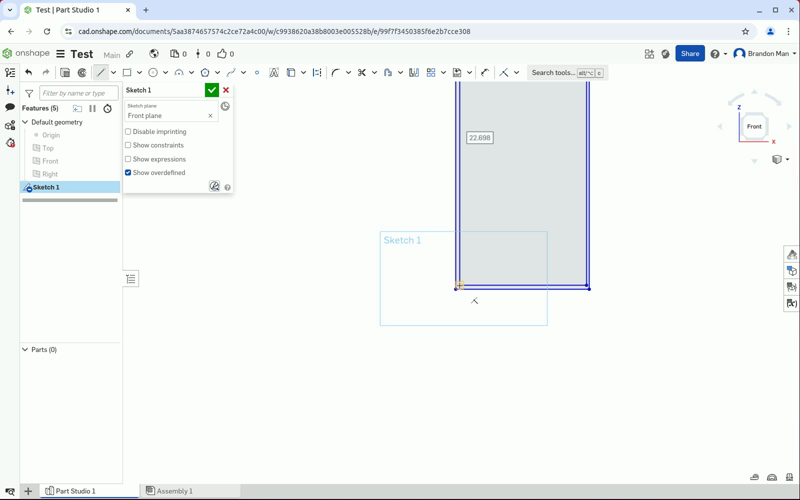
scroll(-6)
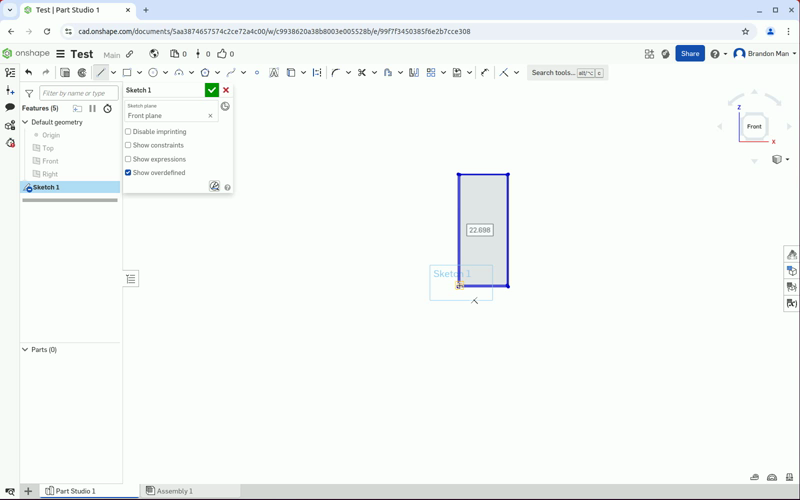
key(esc)
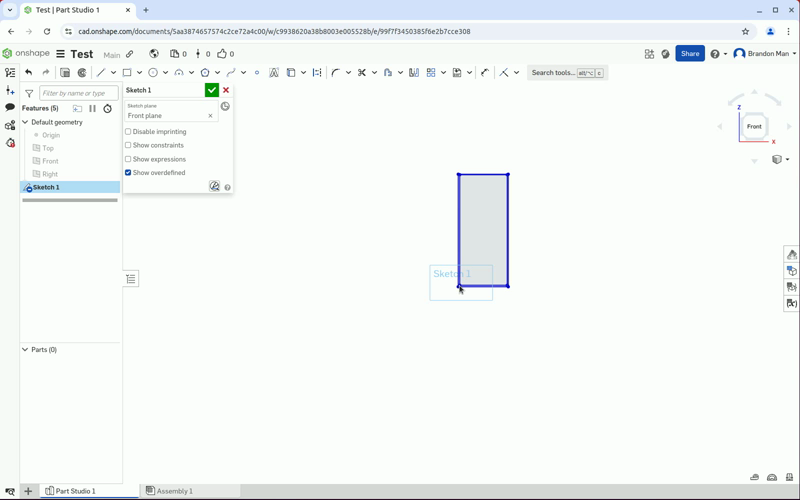
mouse_move(458, 275)
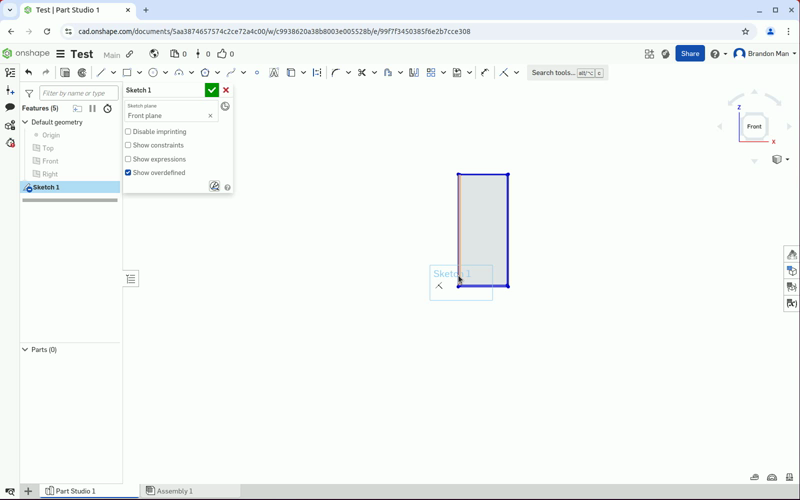
scroll(6)
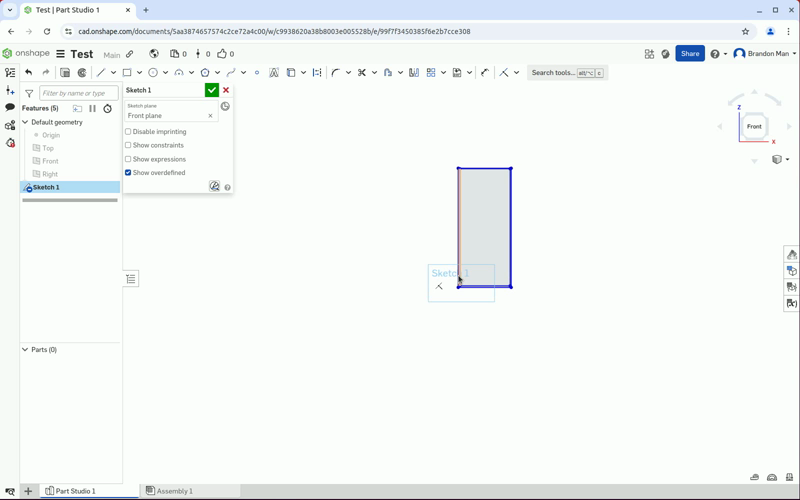
scroll(6)
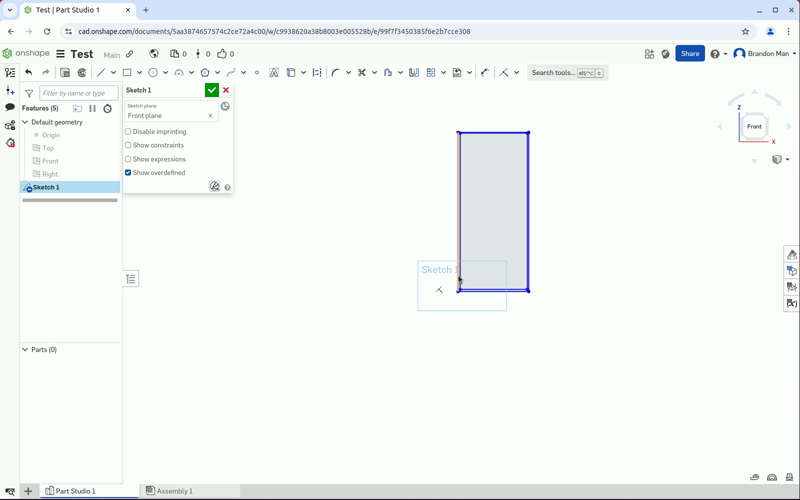
scroll(6)
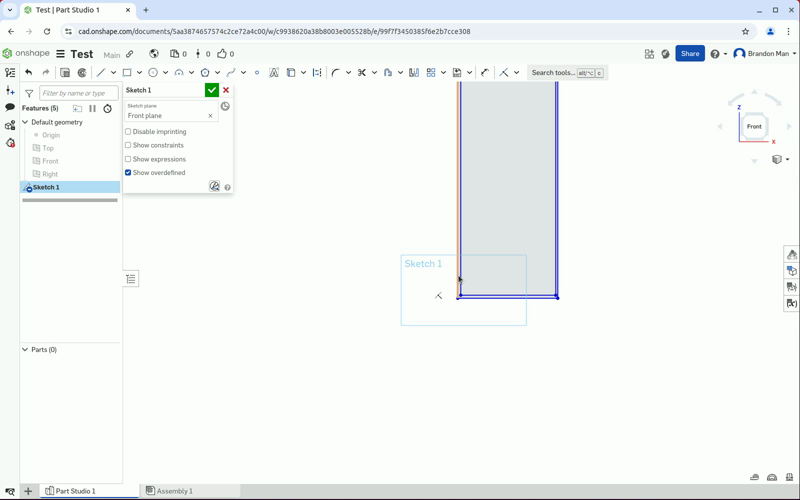
scroll(6)
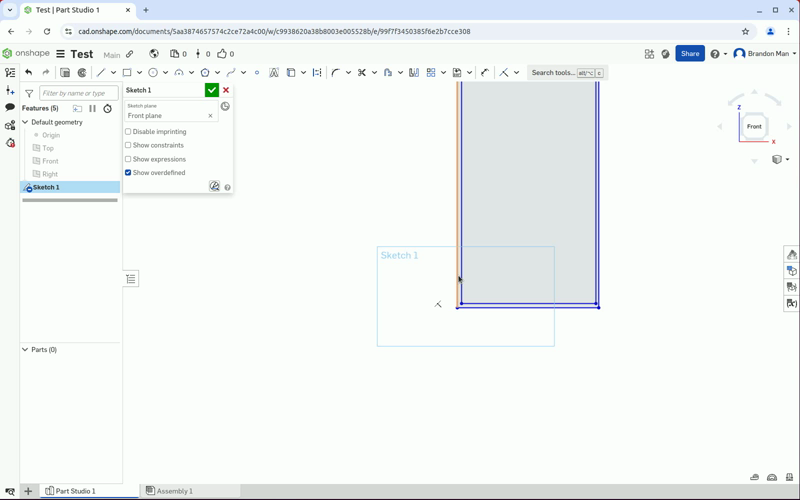
scroll(6)
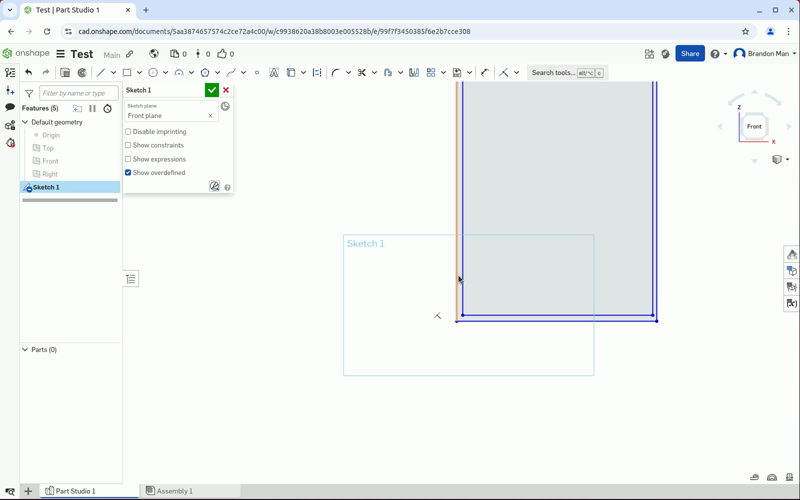
scroll(6)
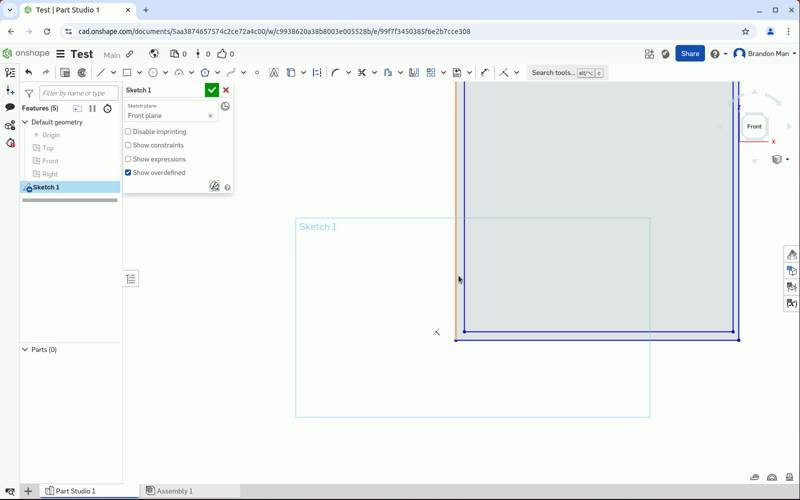
scroll(6)
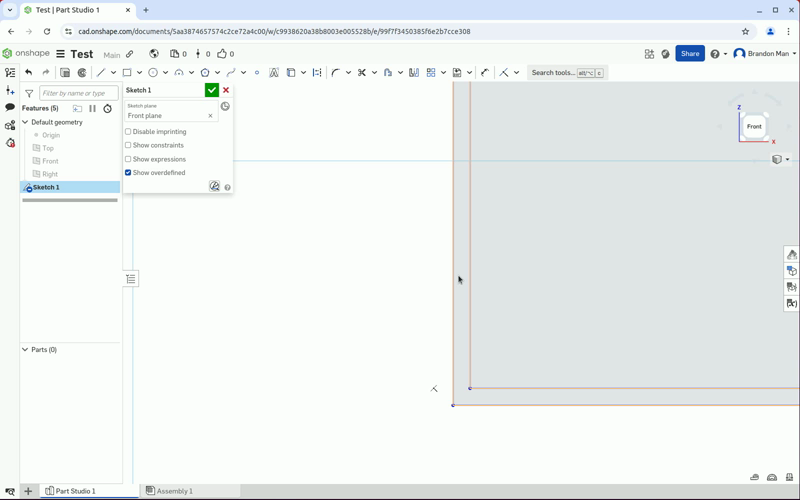
click(458, 275)
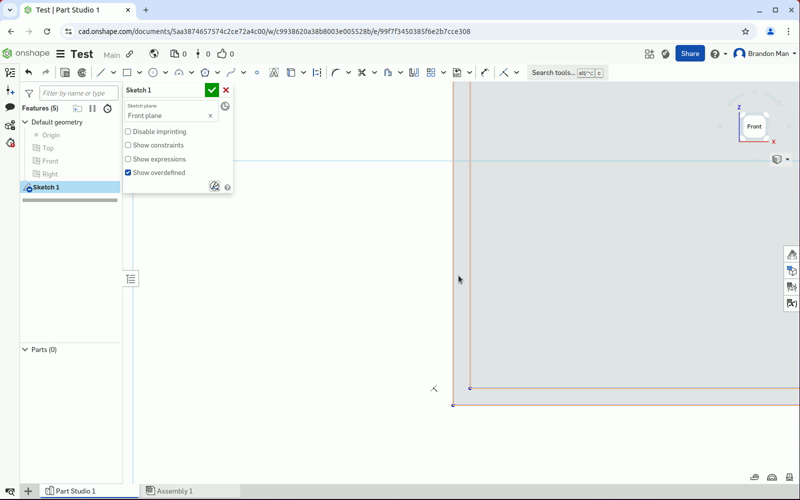
scroll(-6)
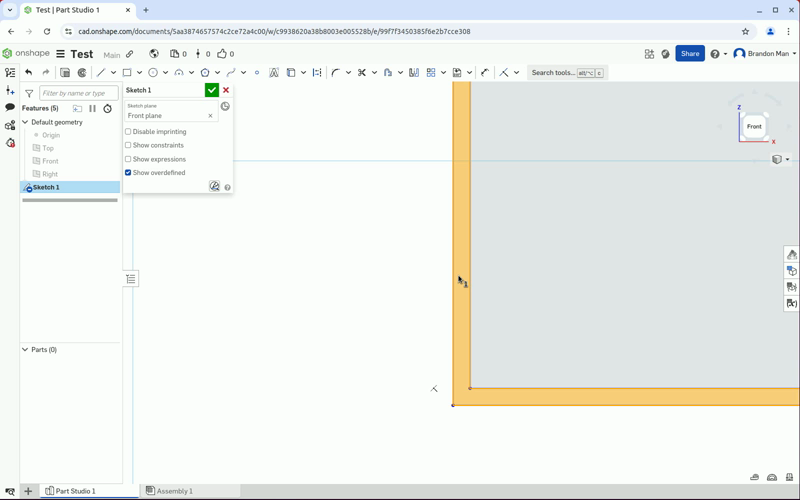
scroll(-6)
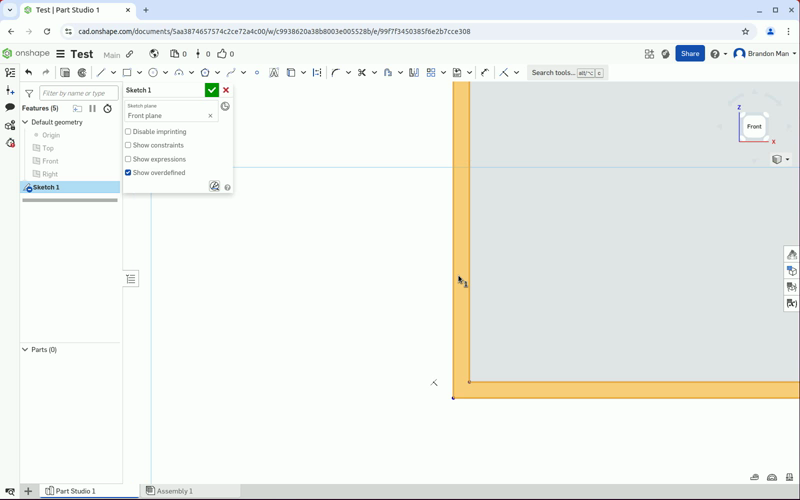
scroll(-6)
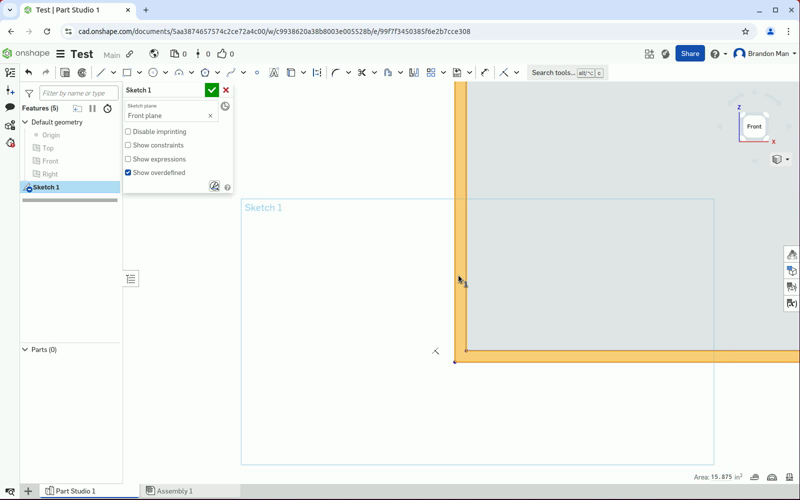
scroll(-6)
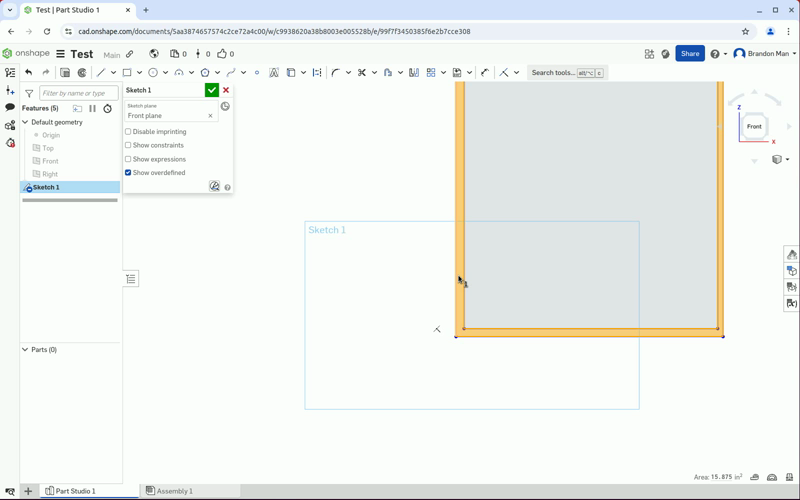
scroll(-6)
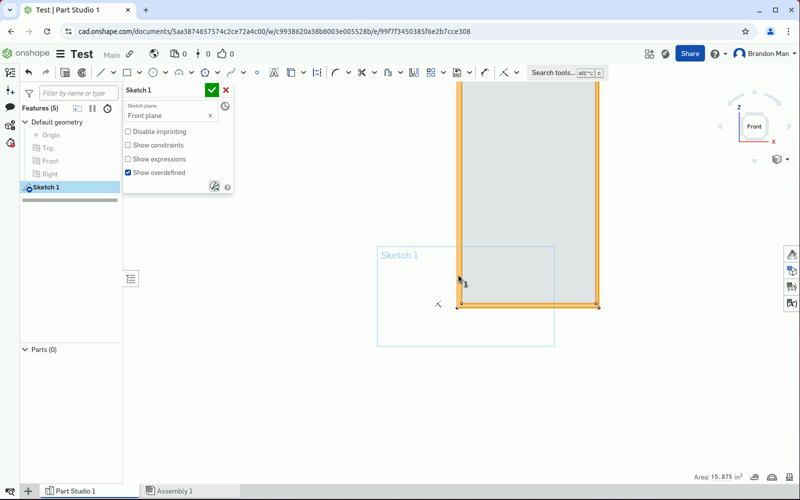
scroll(-6)
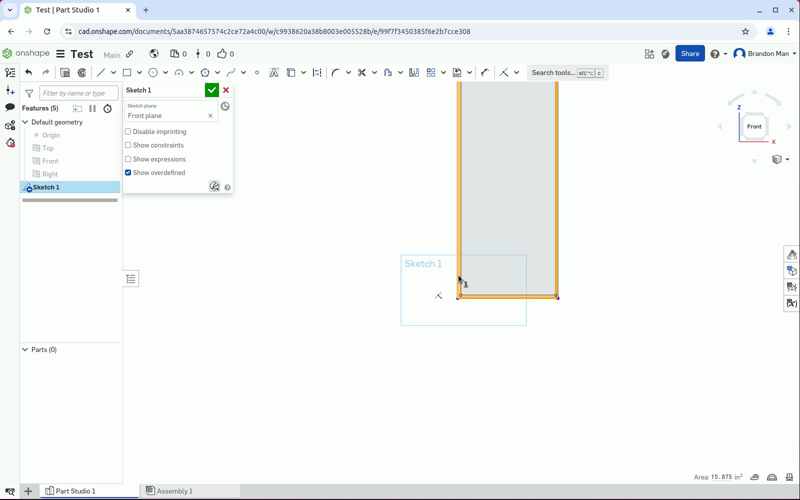
scroll(-6)
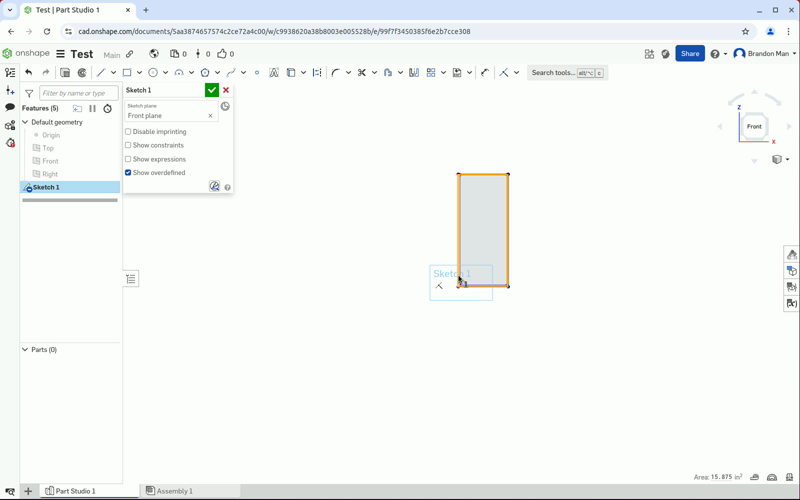
mouse_move(73, 352)
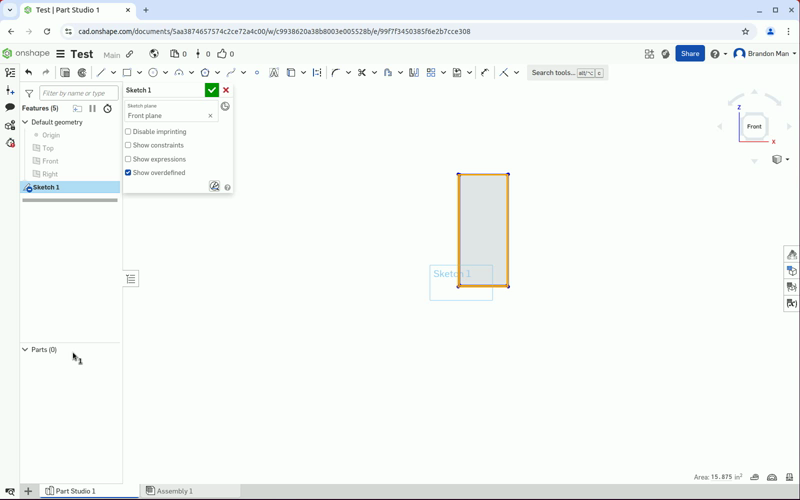
key(shift+y)
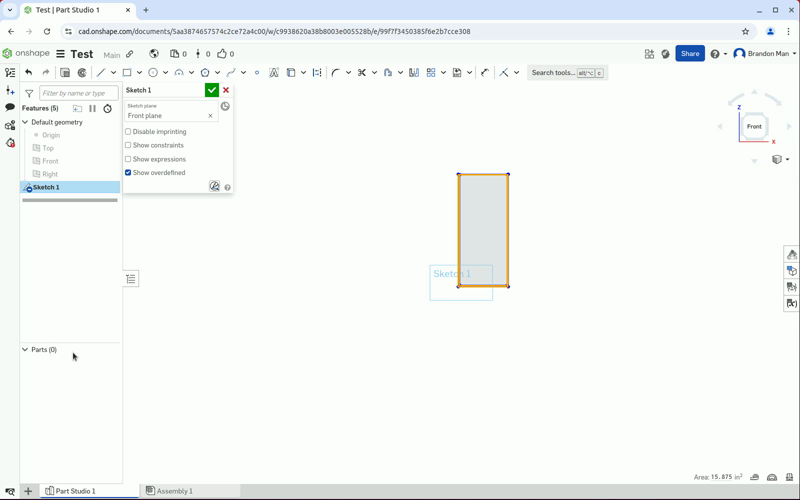
key(shift+e)
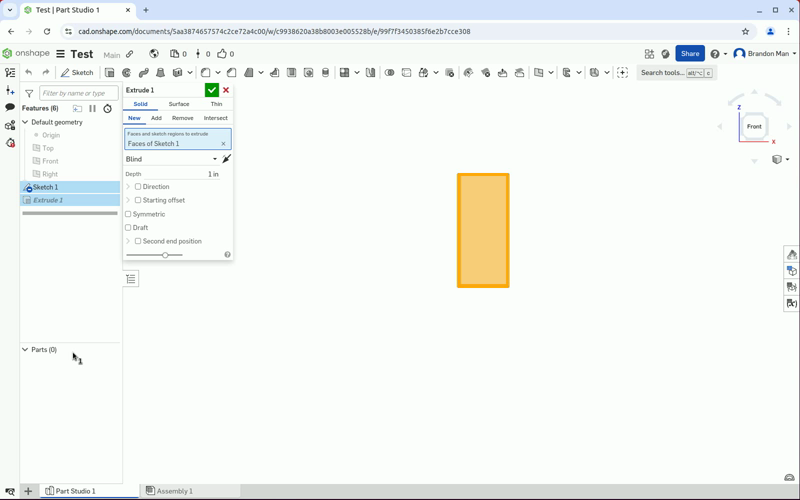
mouse_move(143, 106)
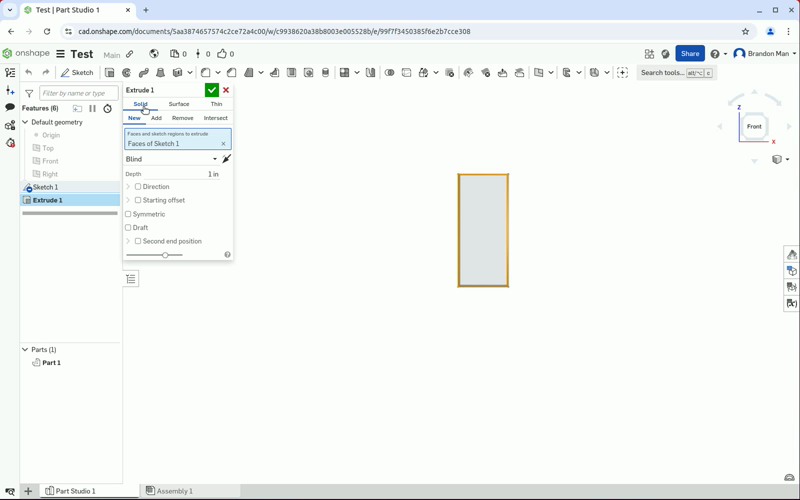
click(143, 106)
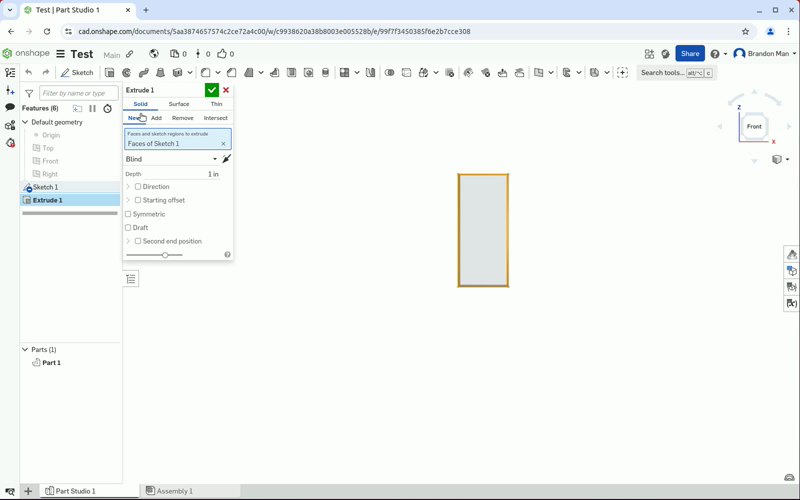
mouse_move(137, 120)
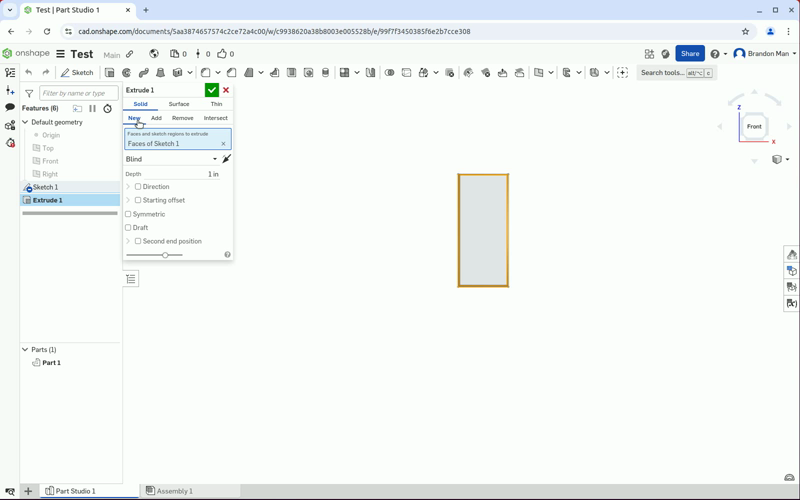
click(137, 120)
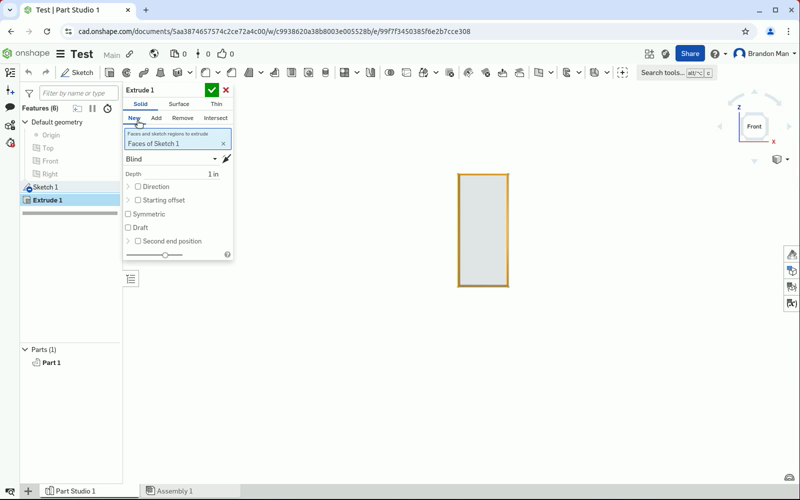
key(tab, 4)
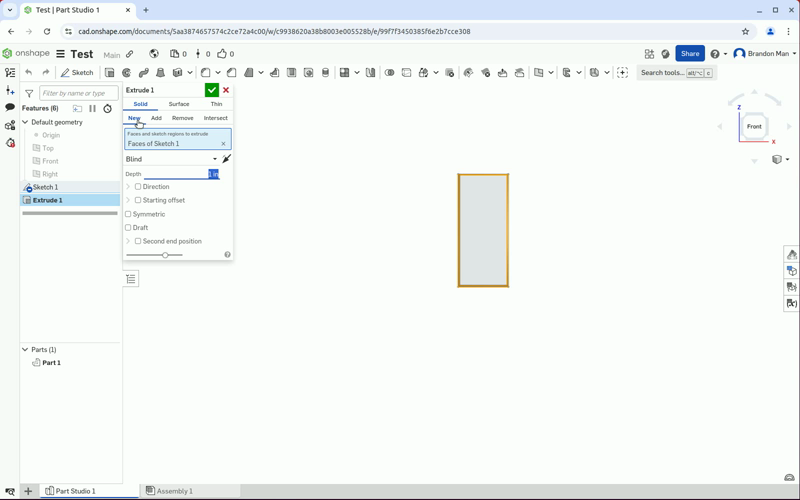
text(0.241)
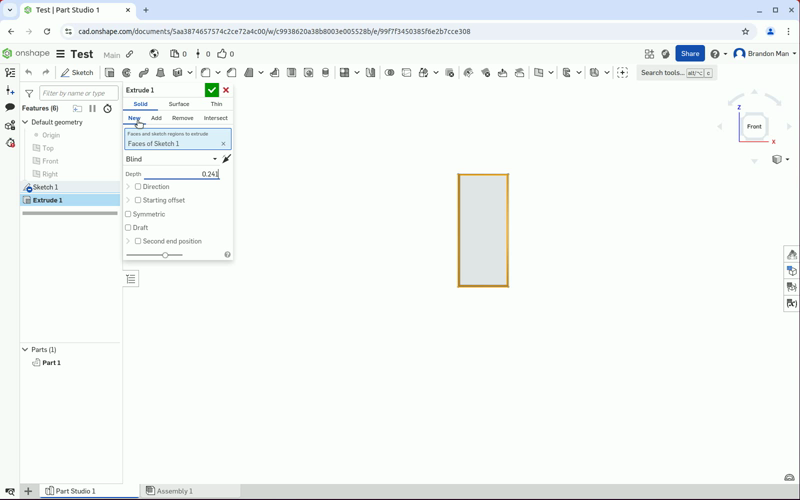
key(enter)
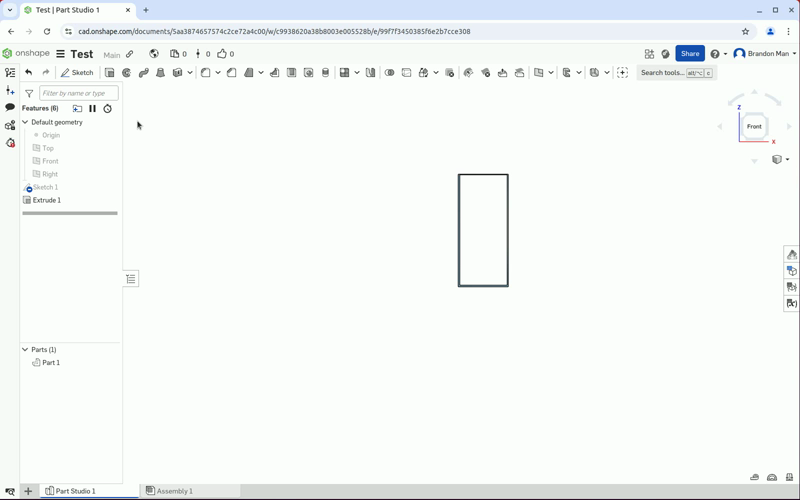
key(shift+h)
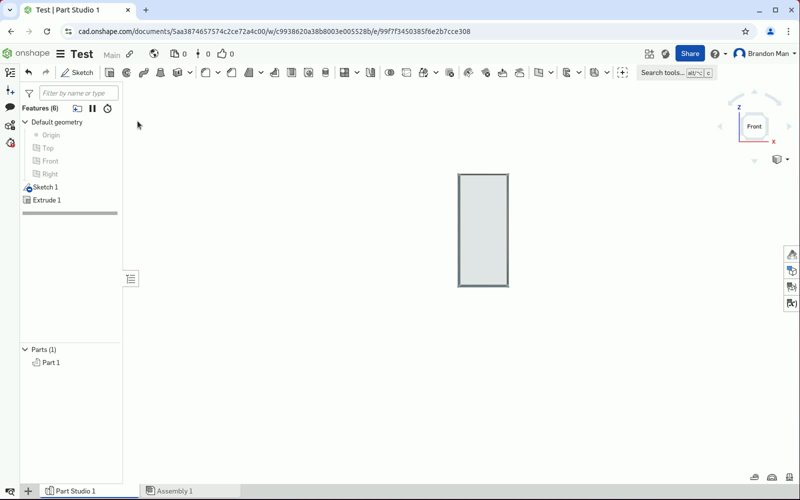
key(shift+h)
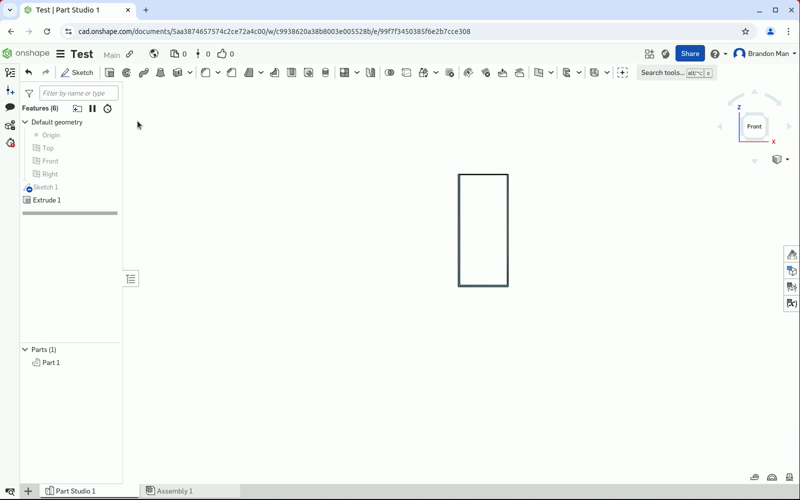
mouse_move(73, 189)
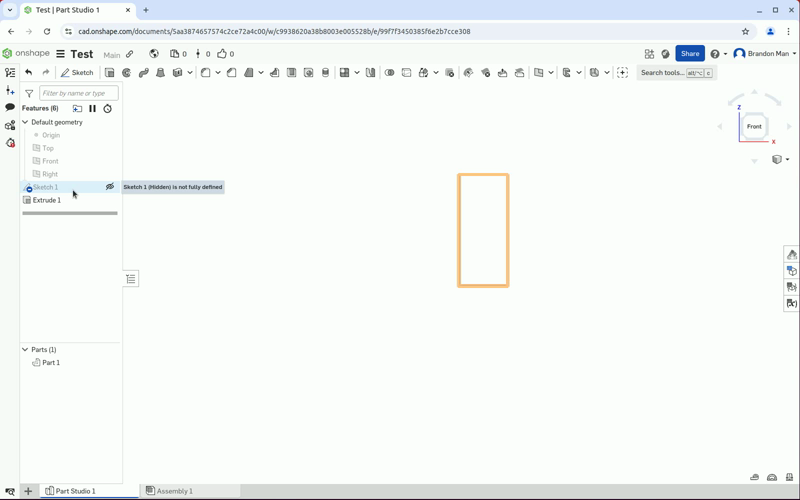
click(73, 189)
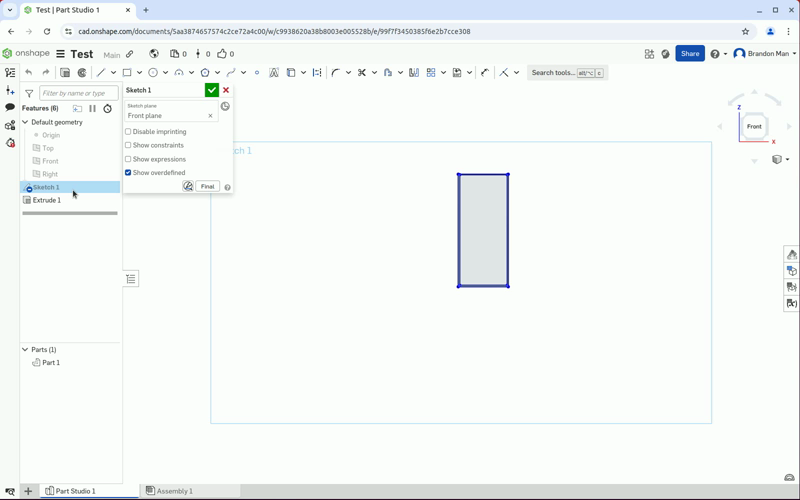
mouse_move(229, 92)
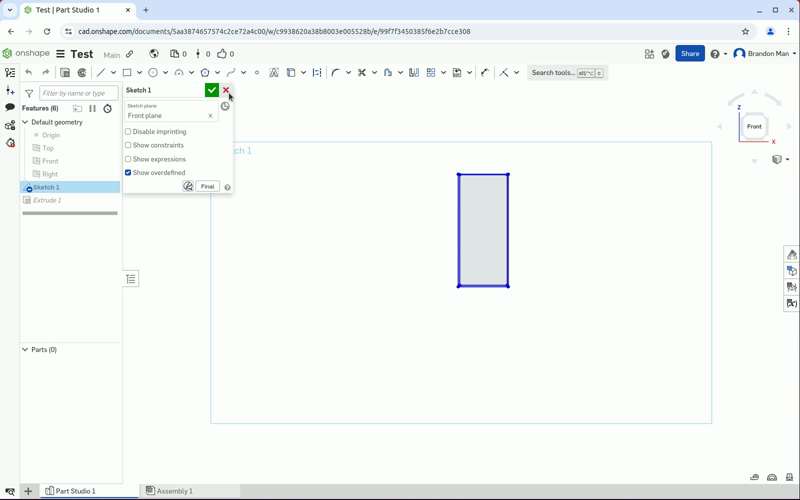
click(229, 92)
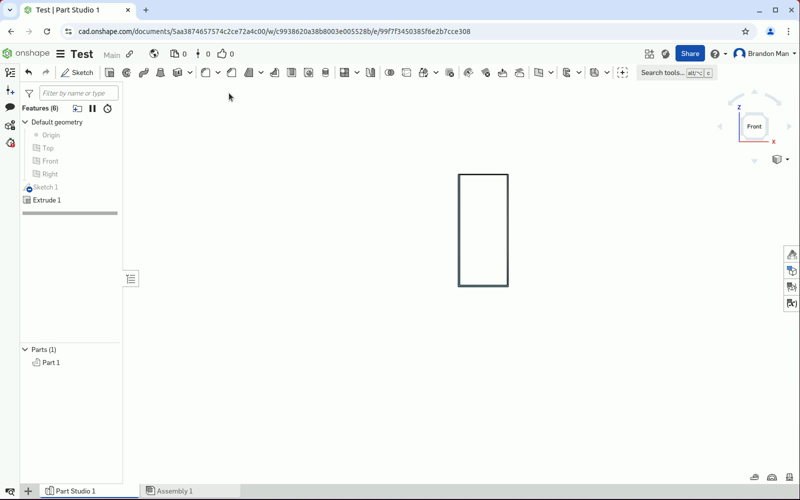
mouse_move(541, 75)
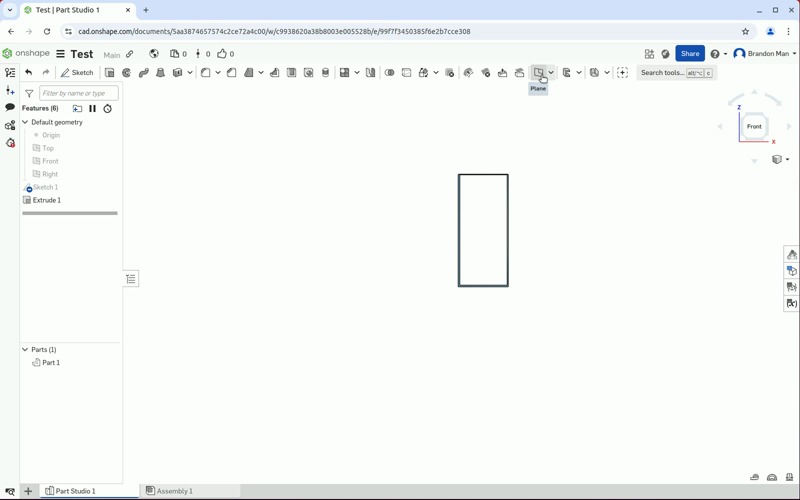
click(541, 75)
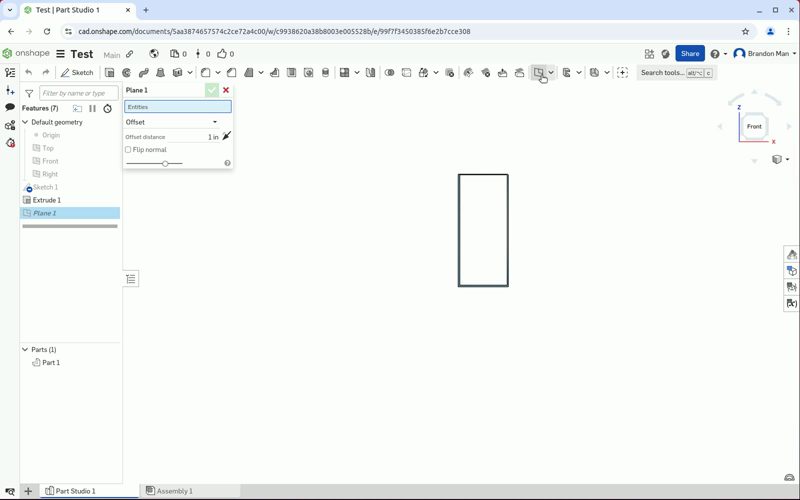
mouse_move(73, 163)
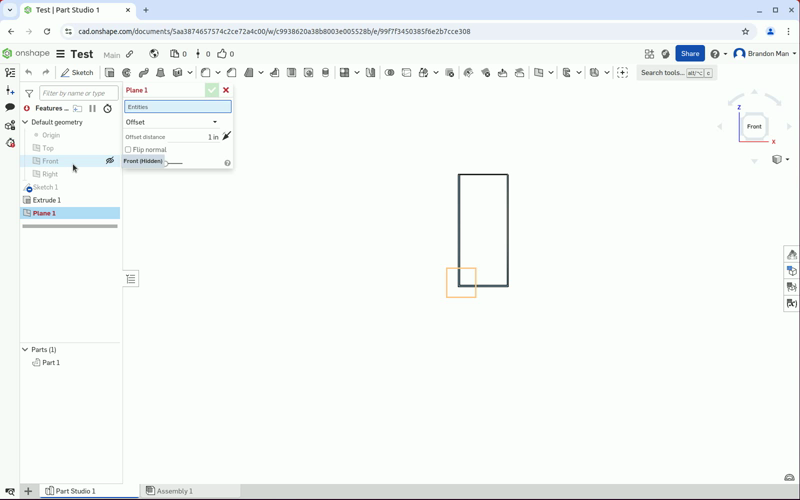
click(73, 163)
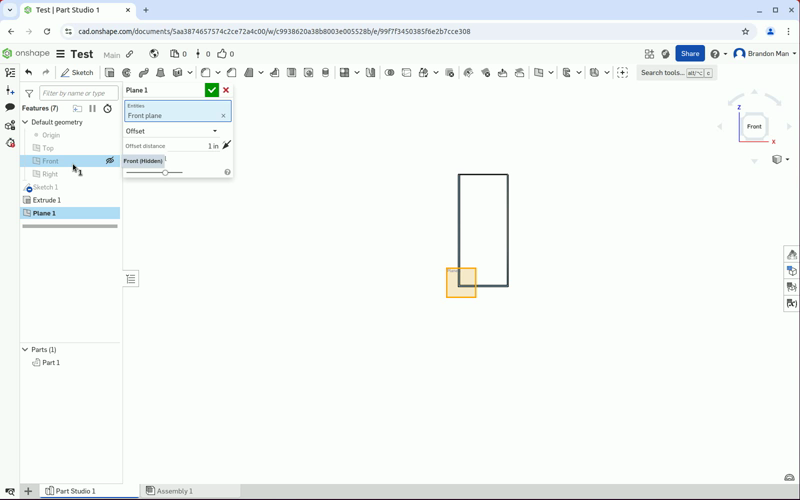
key(tab, 2)
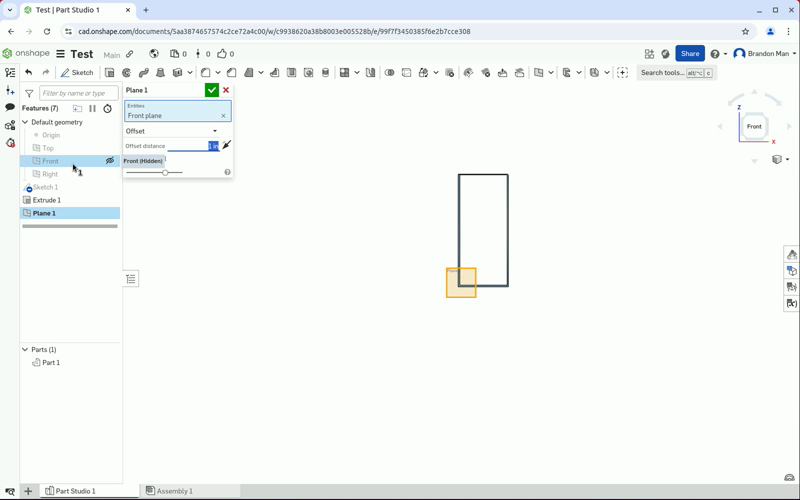
text(0.246)
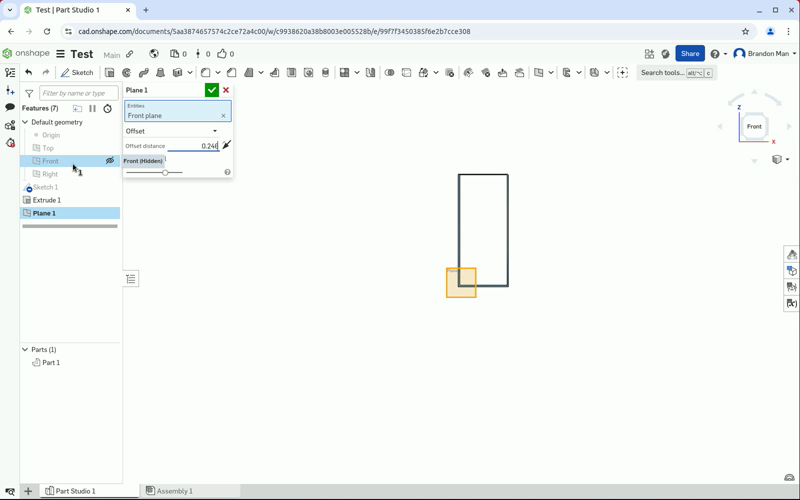
key(enter, 2)
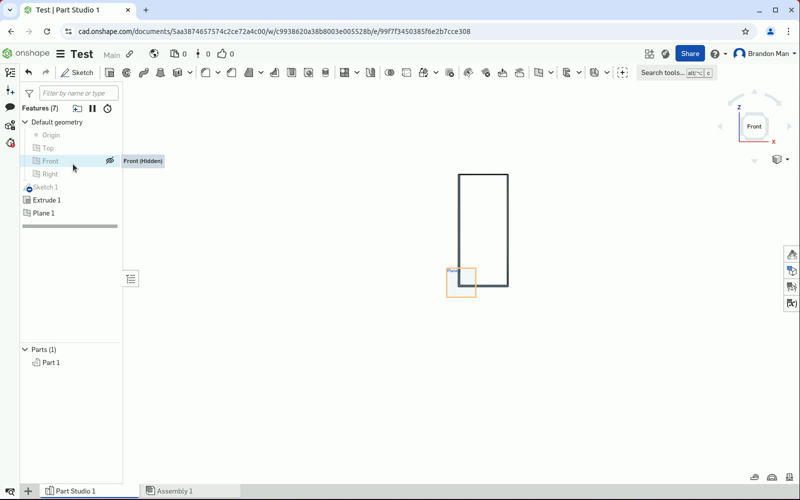
key(shift+s)
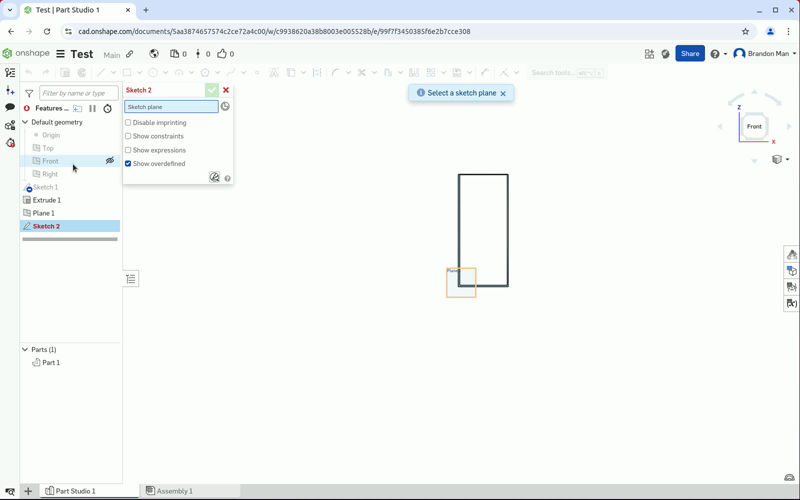
mouse_move(73, 215)
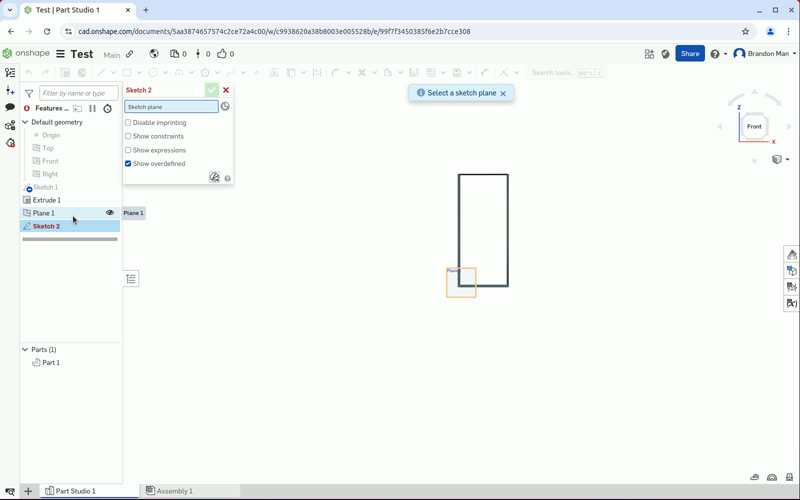
click(73, 215)
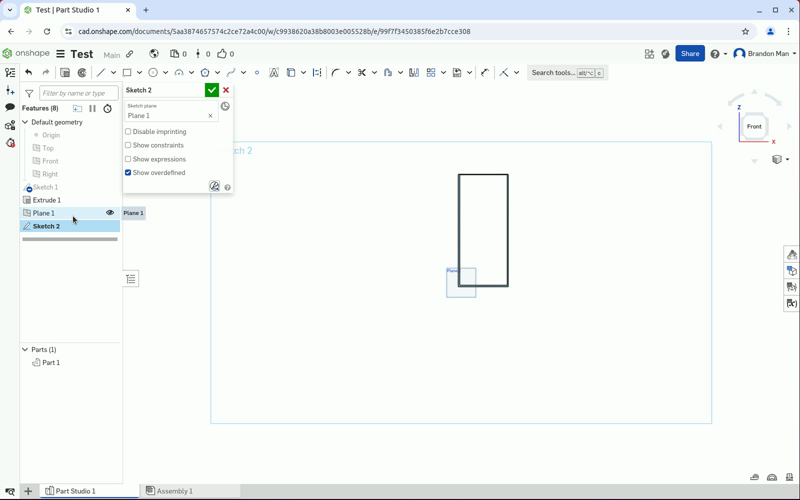
mouse_move(73, 352)
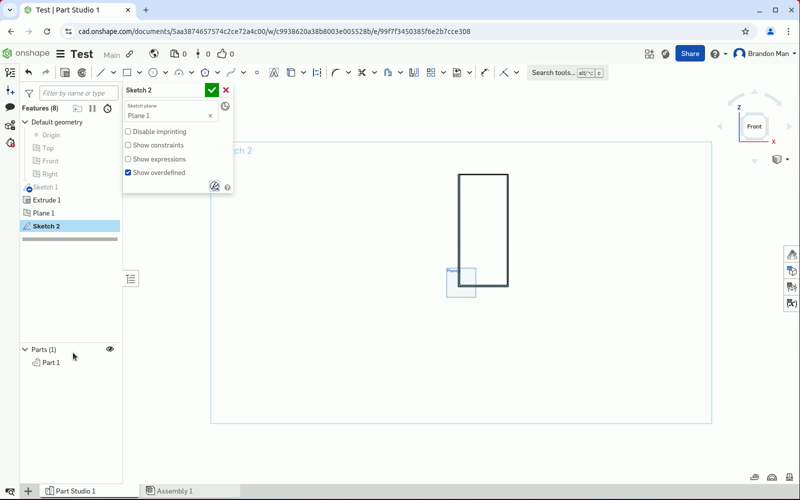
key(y)
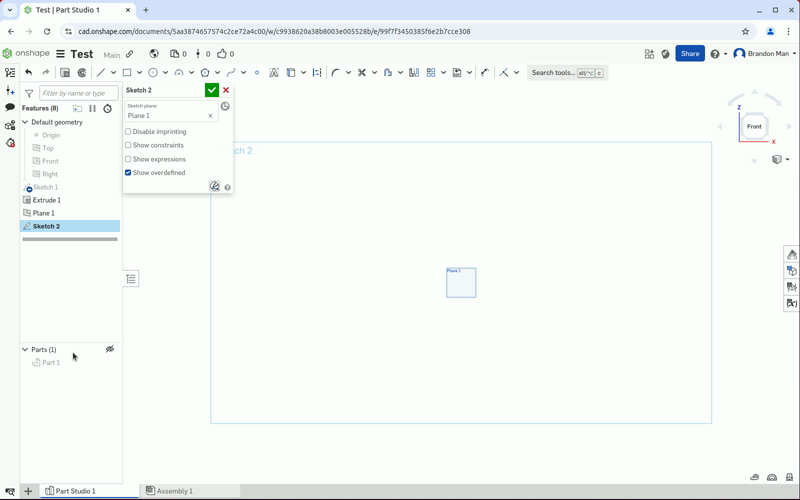
key(l)
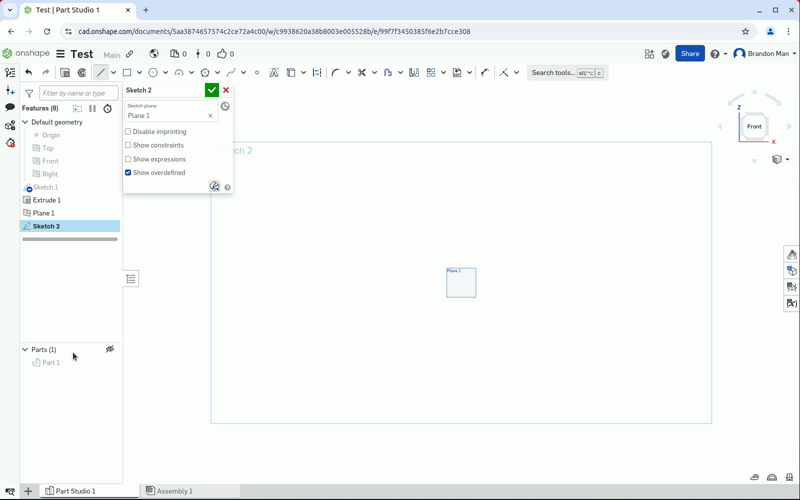
key_down(shift)
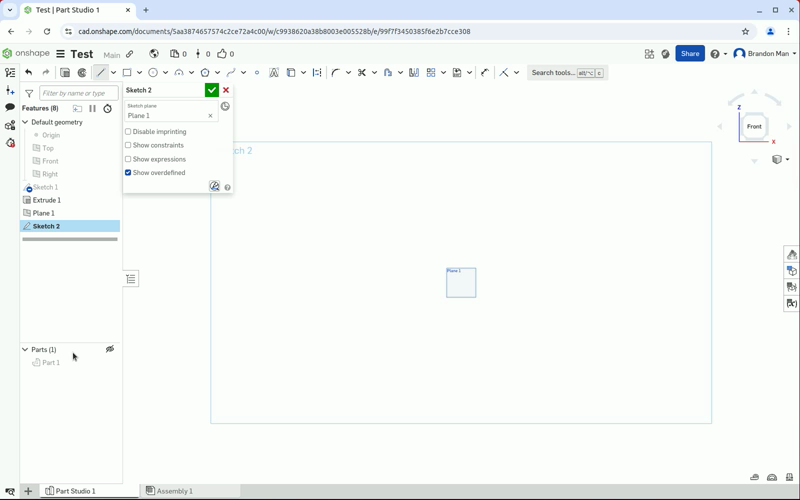
mouse_move(507, 175)
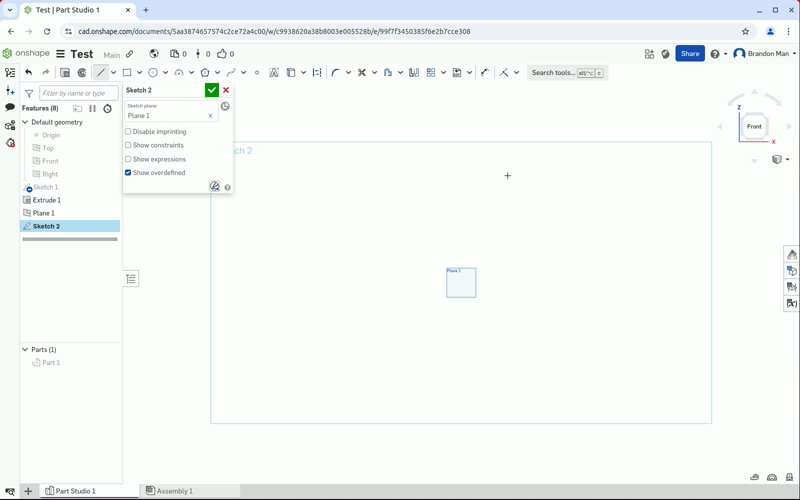
click(507, 175)
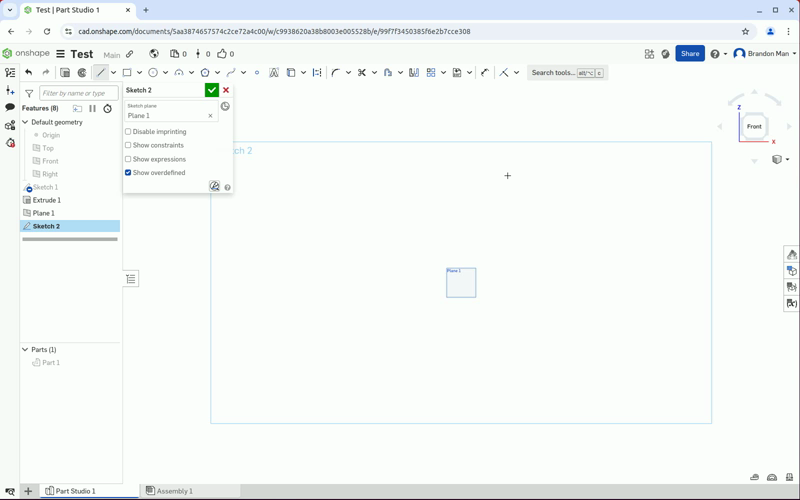
key_up(shift)
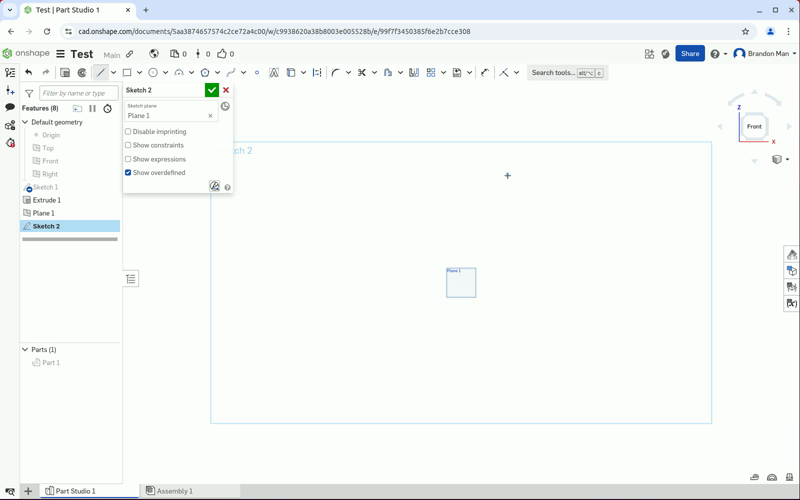
key_down(shift)
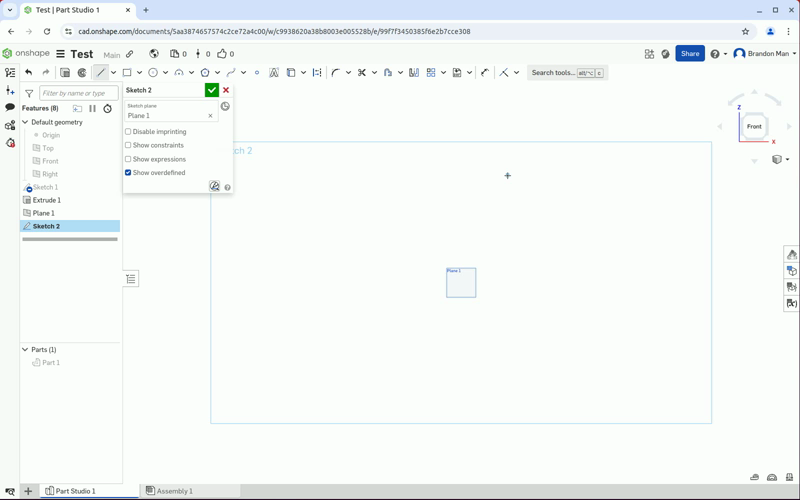
mouse_move(537, 175)
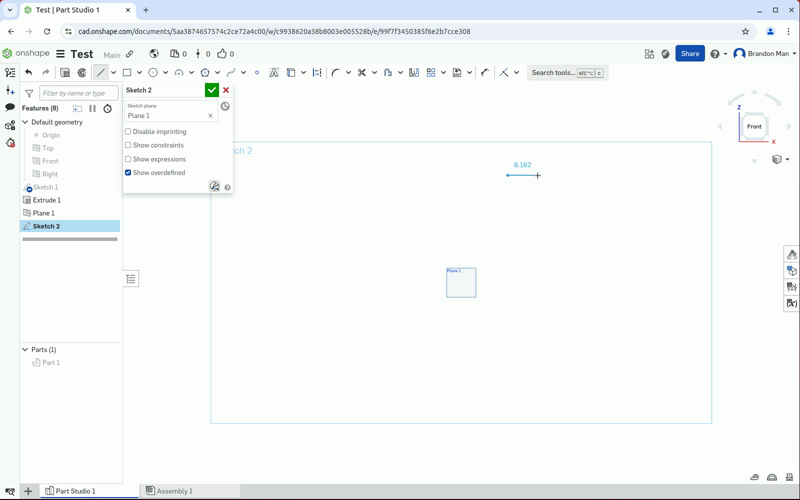
mouse_move(510, 175)
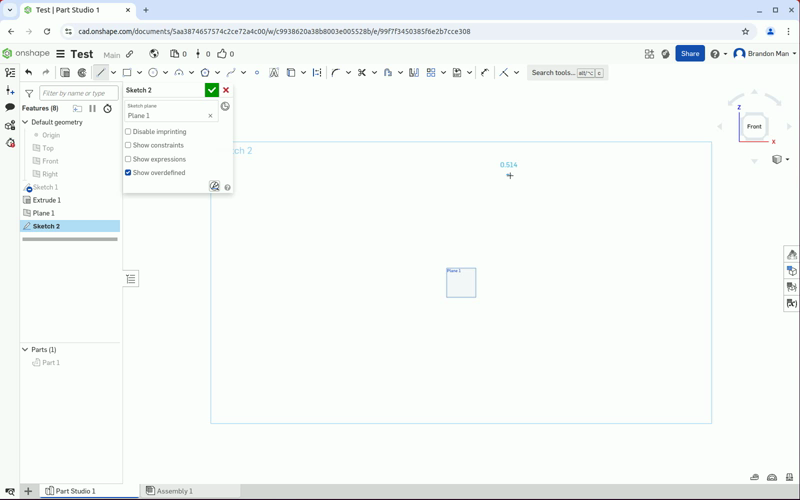
scroll(6)
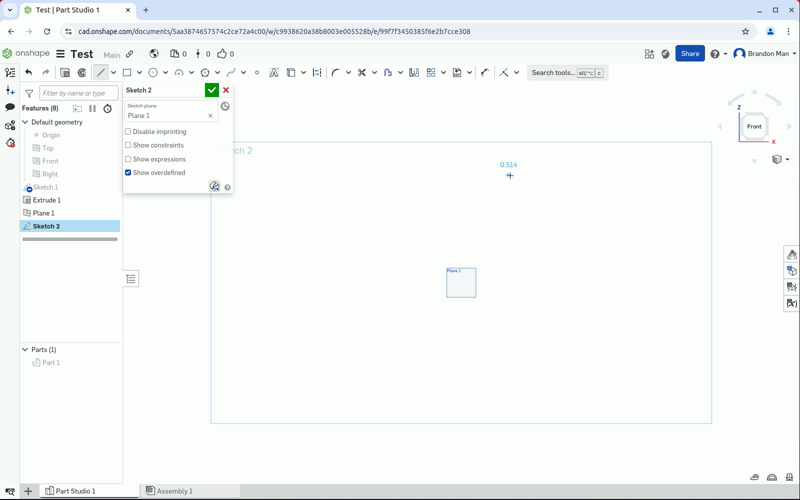
scroll(6)
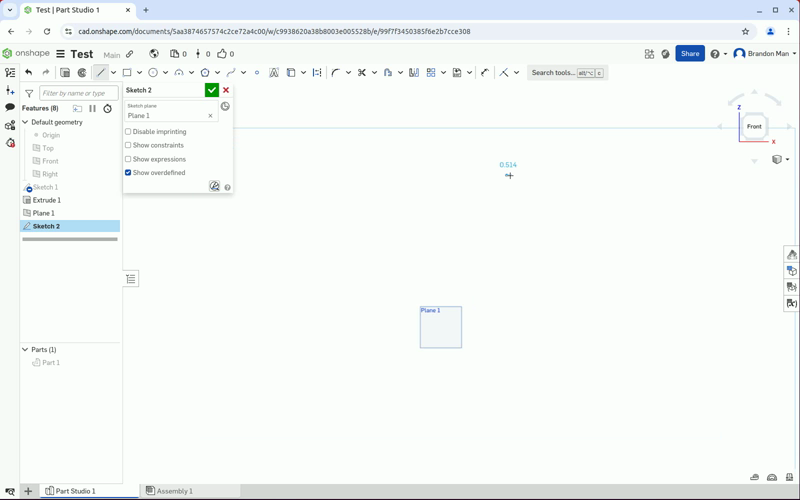
scroll(6)
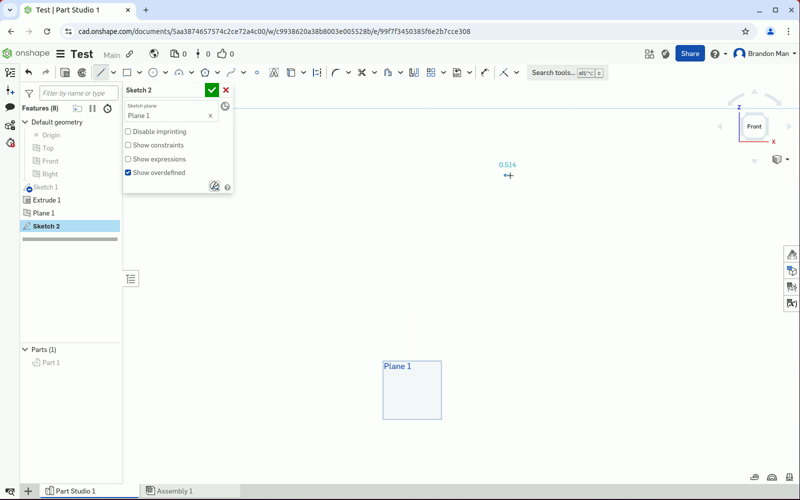
scroll(6)
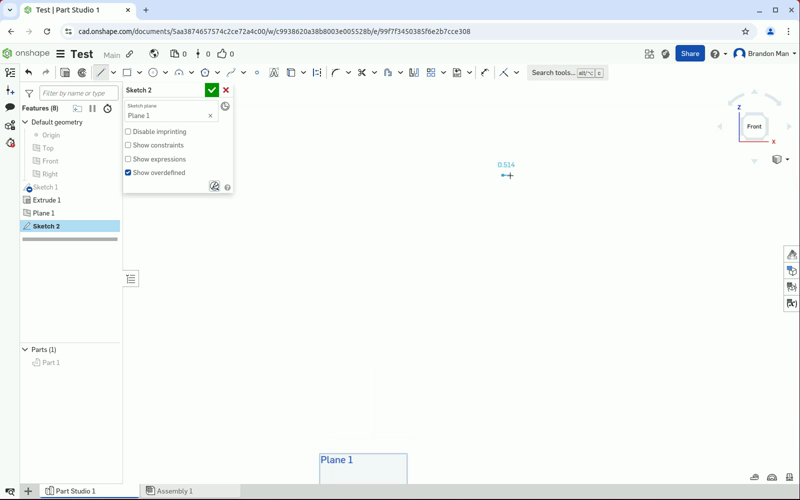
scroll(6)
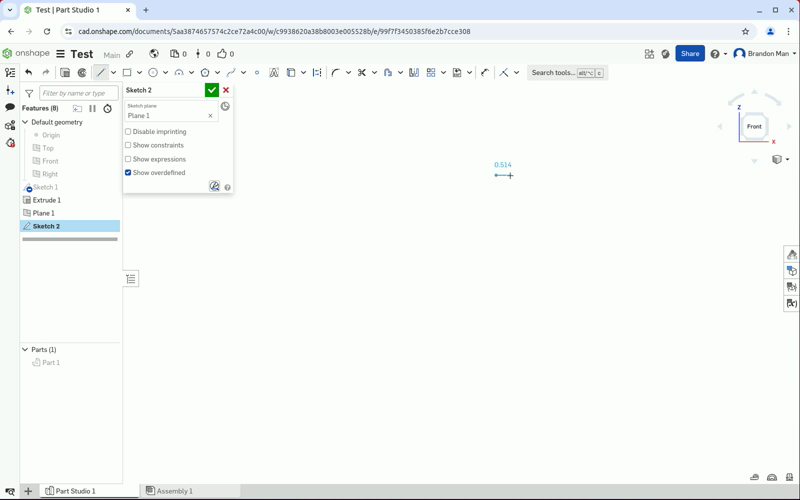
scroll(6)
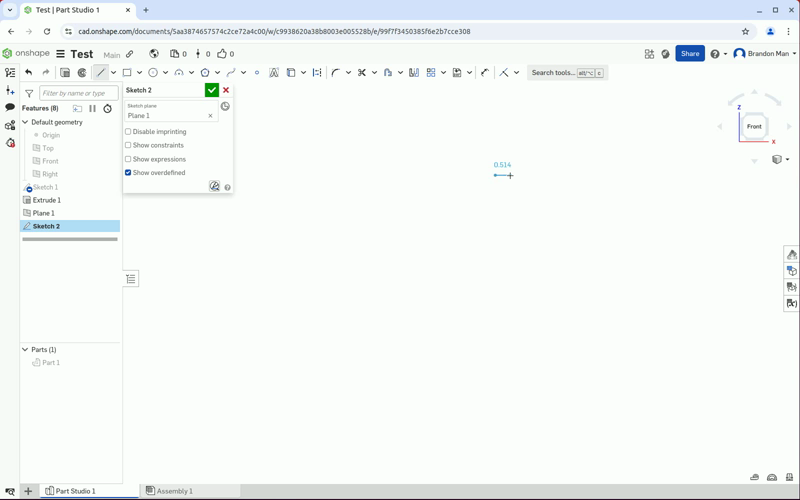
scroll(6)
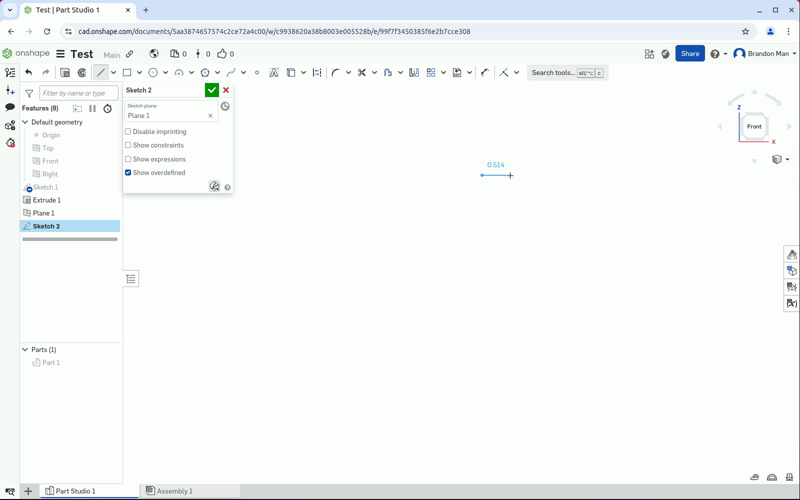
click(510, 175)
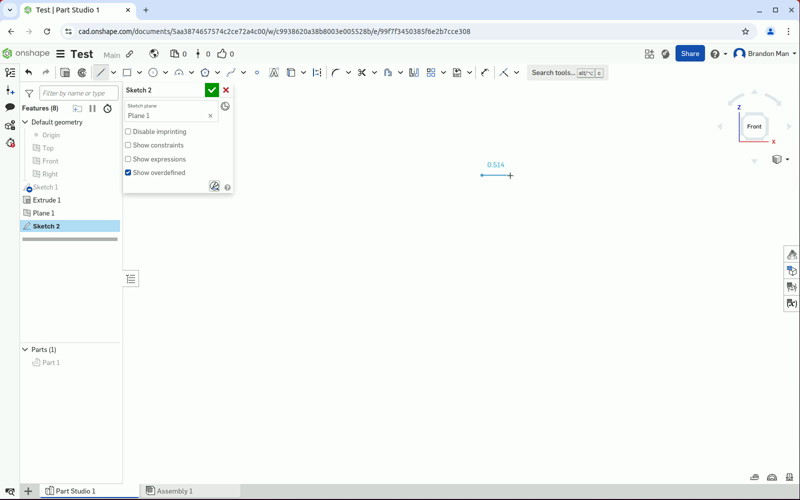
scroll(-6)
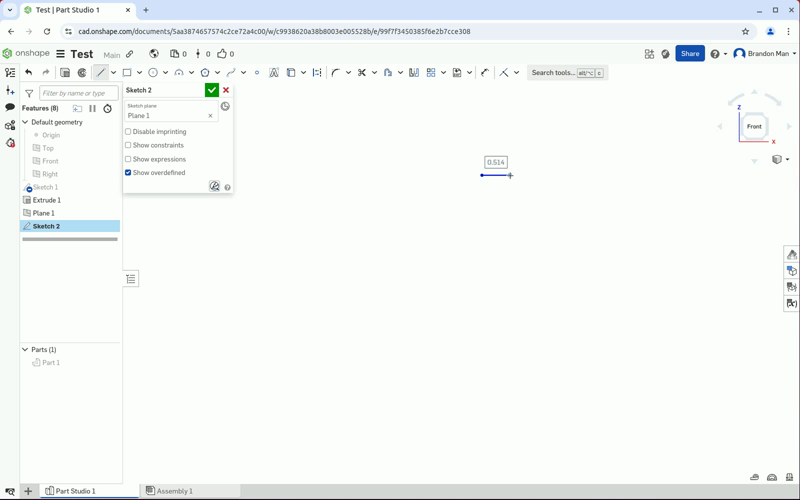
scroll(-6)
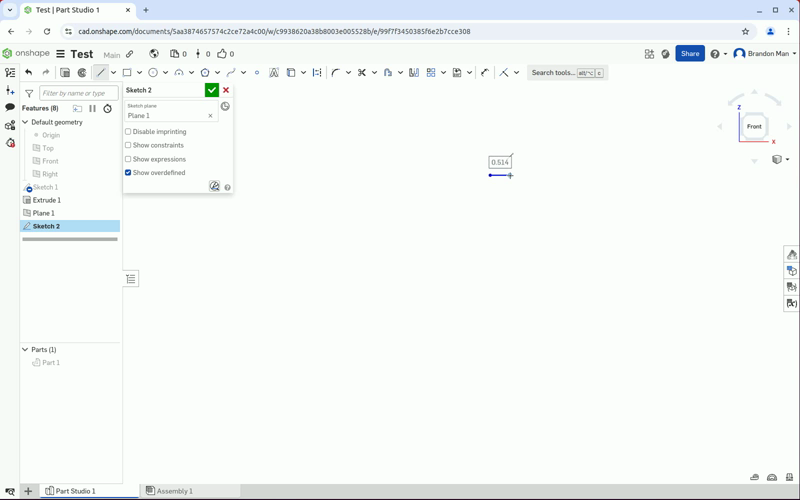
scroll(-6)
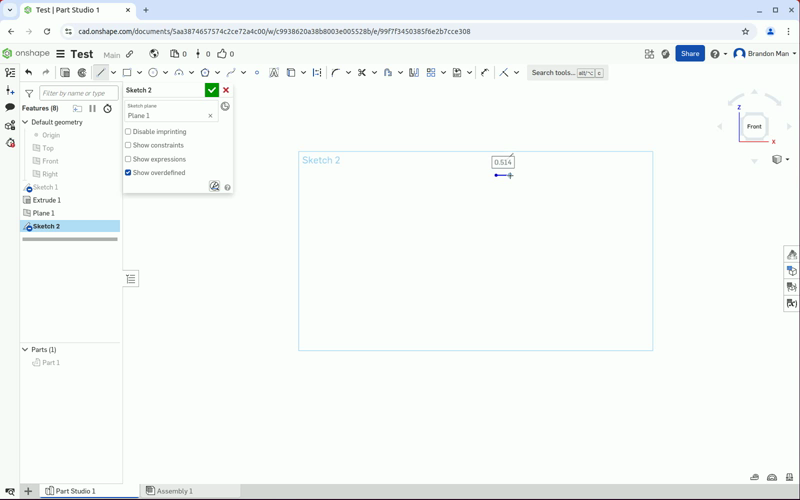
scroll(-6)
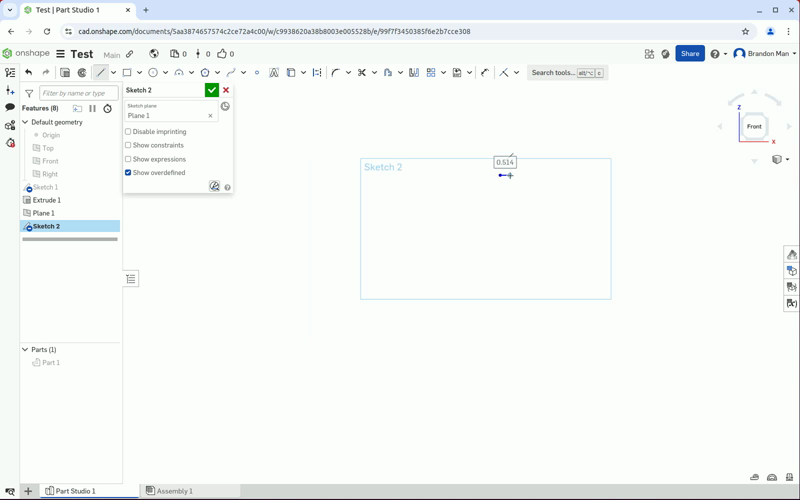
scroll(-6)
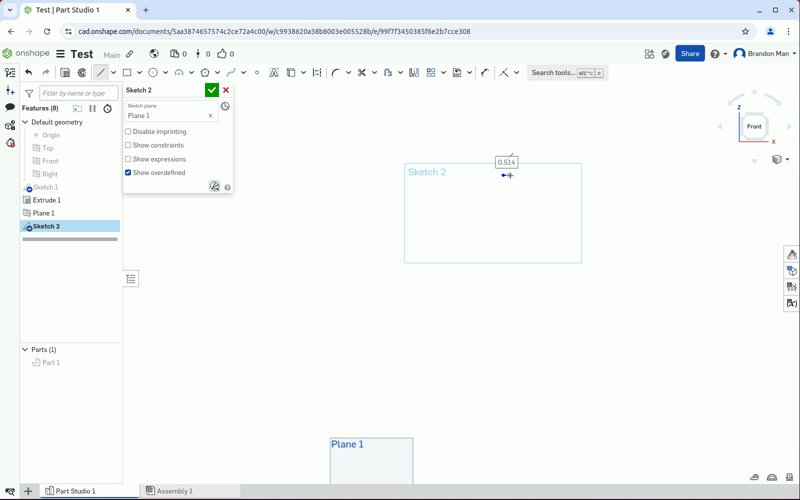
scroll(-6)
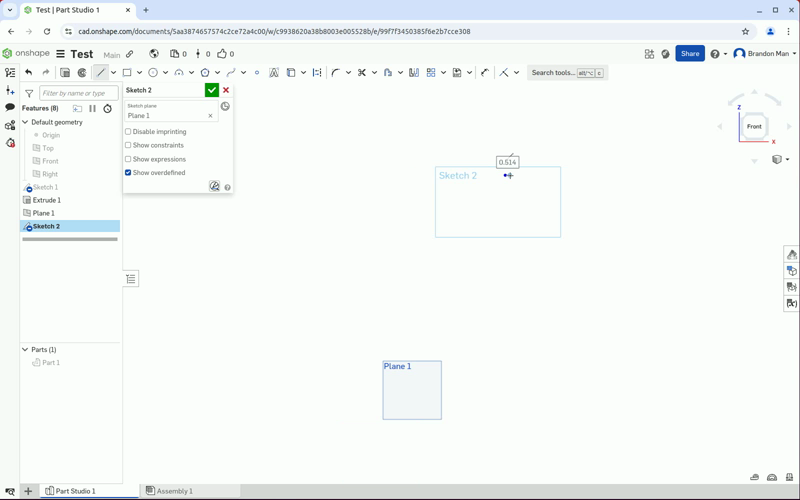
scroll(-6)
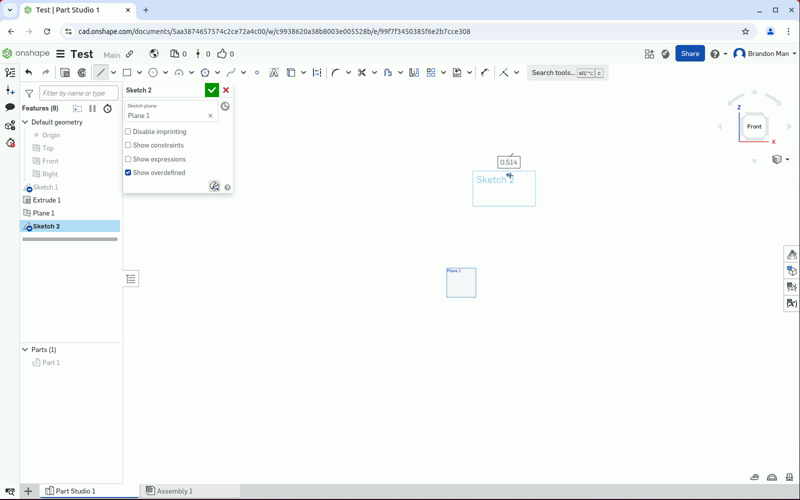
key_up(shift)
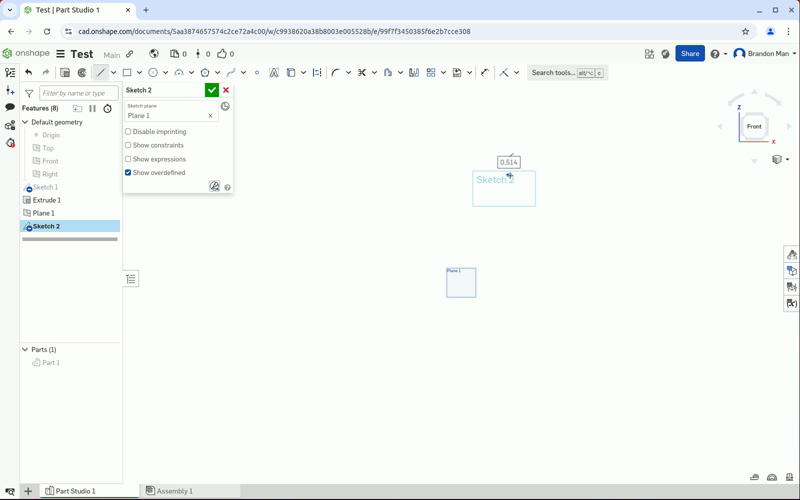
key_down(shift)
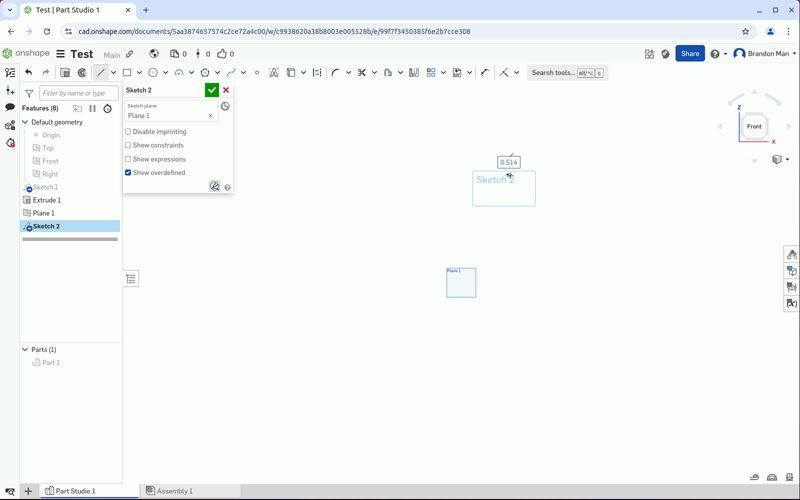
mouse_move(540, 175)
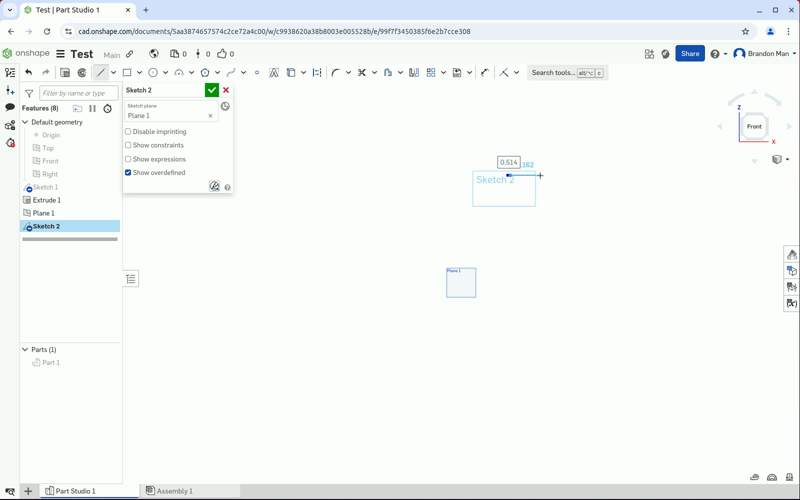
mouse_move(510, 172)
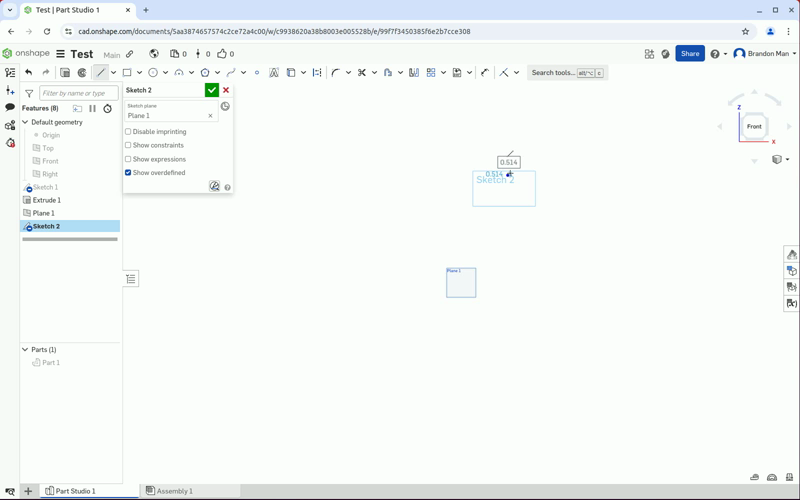
scroll(6)
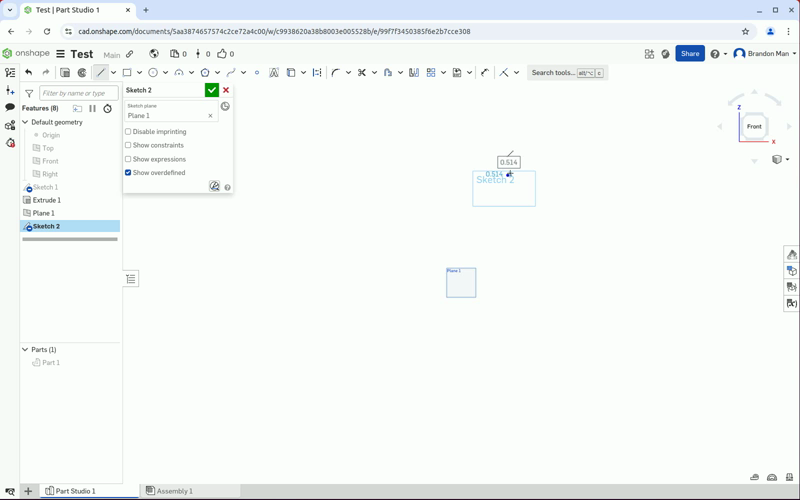
scroll(6)
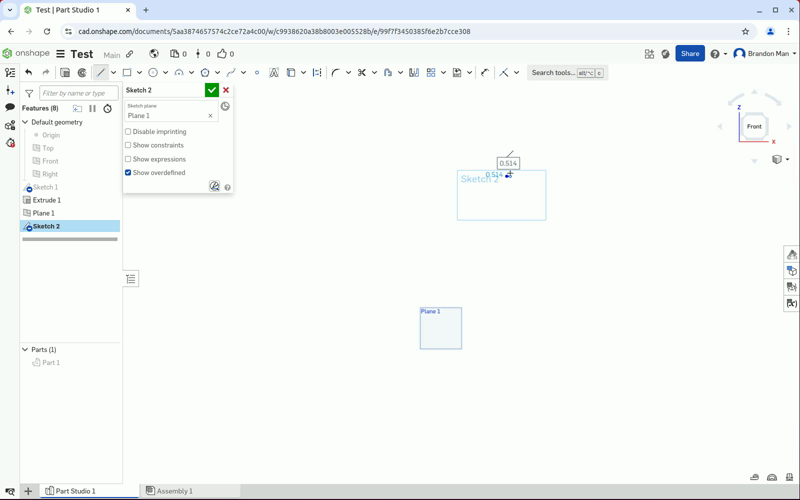
scroll(6)
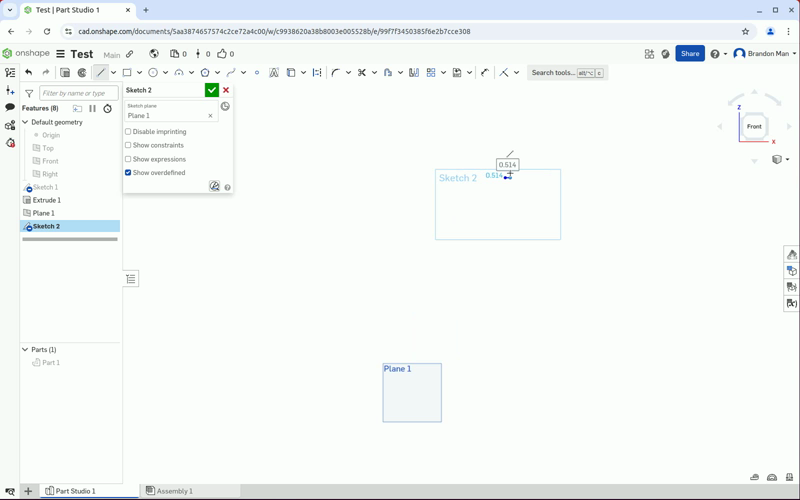
scroll(6)
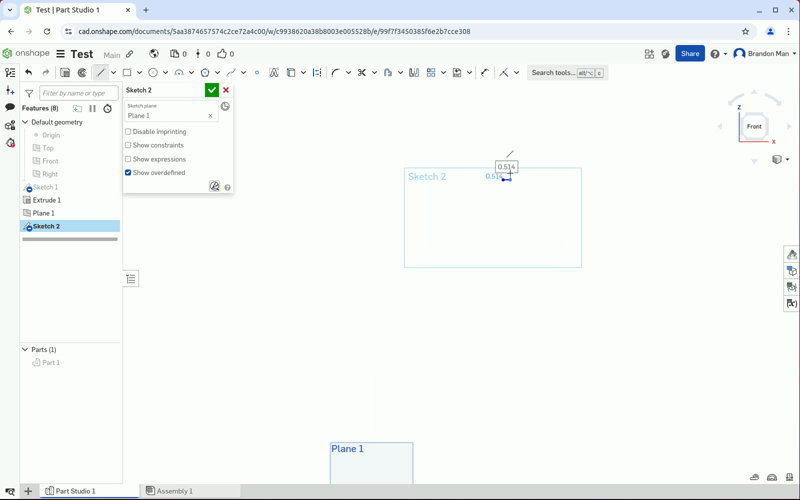
scroll(6)
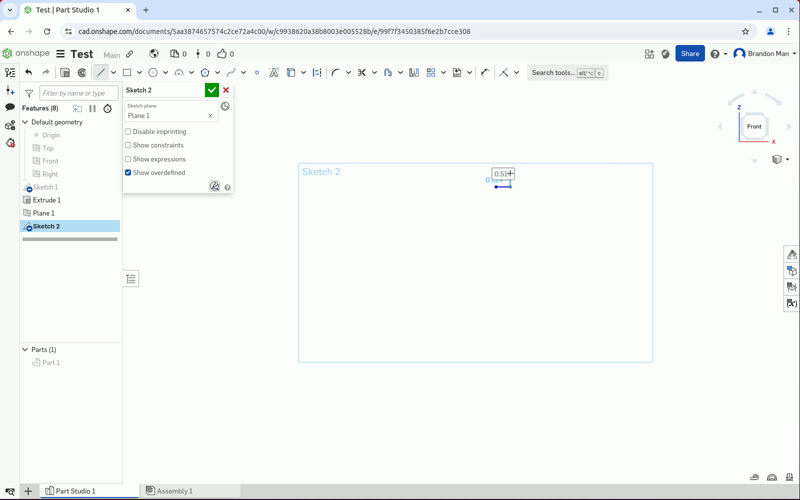
scroll(6)
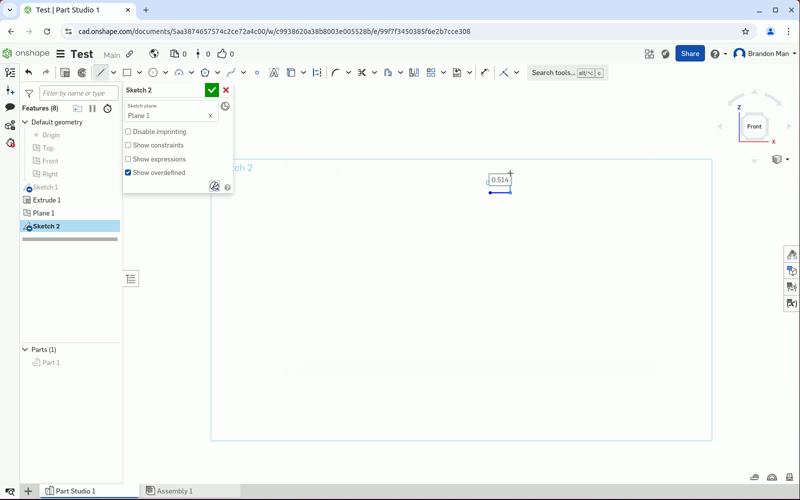
scroll(6)
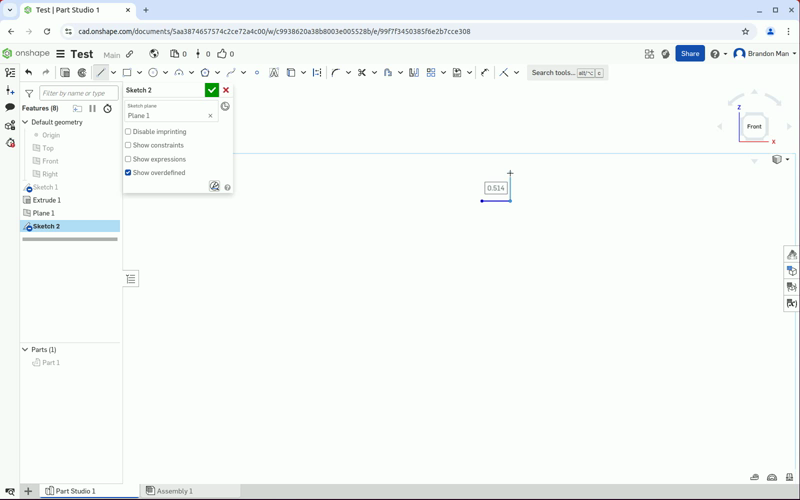
click(510, 172)
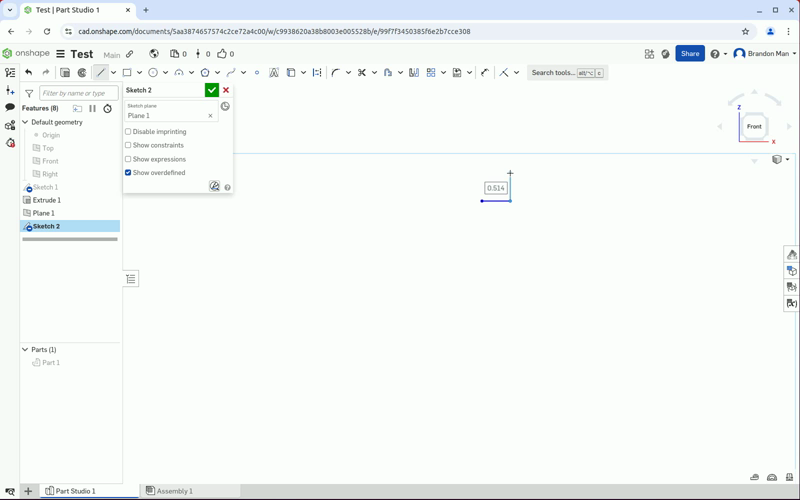
scroll(-6)
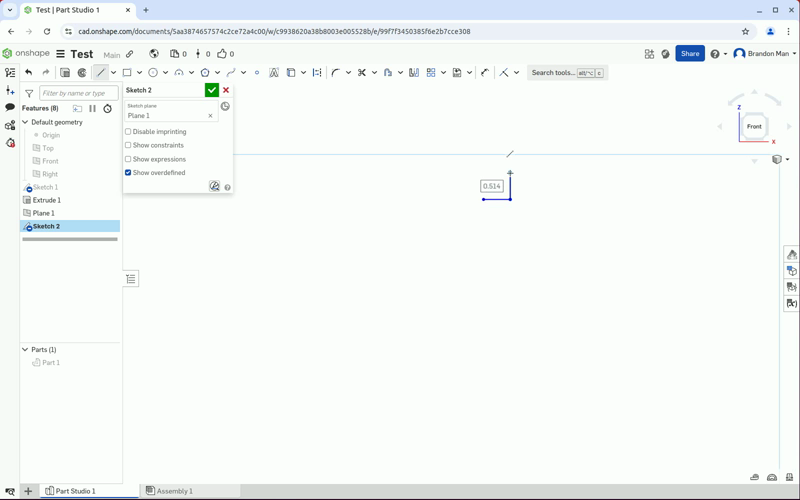
scroll(-6)
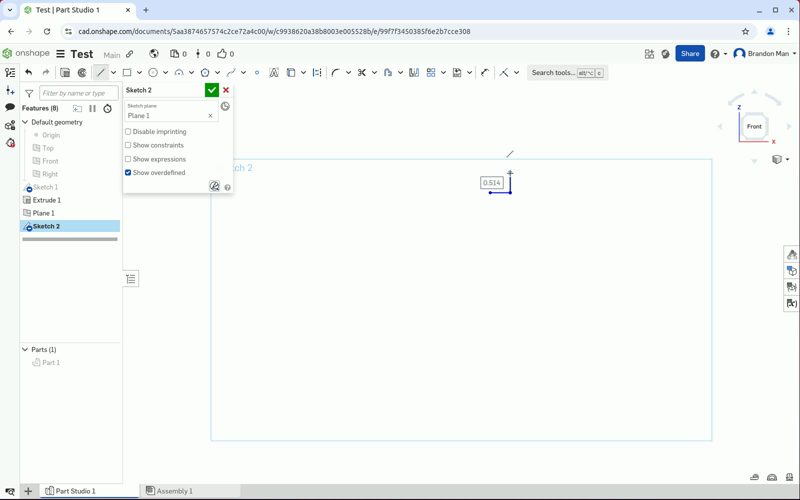
scroll(-6)
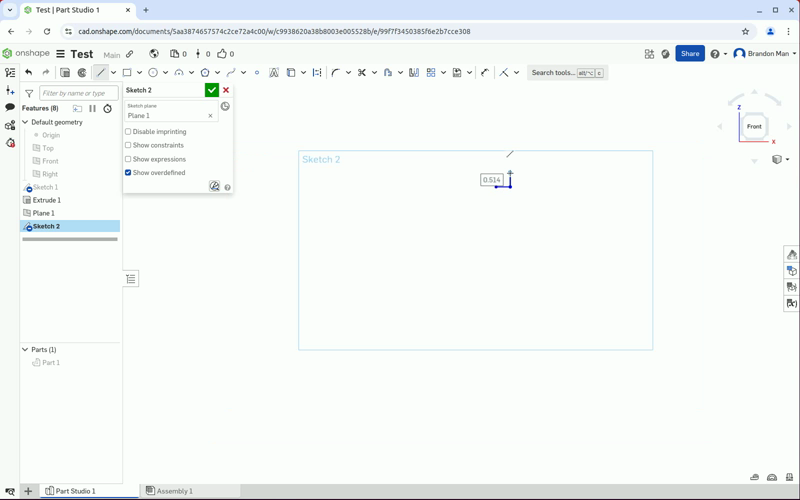
scroll(-6)
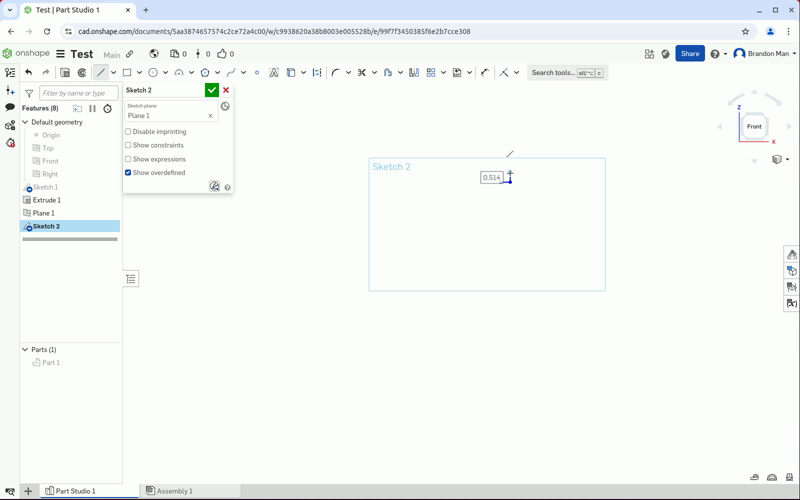
scroll(-6)
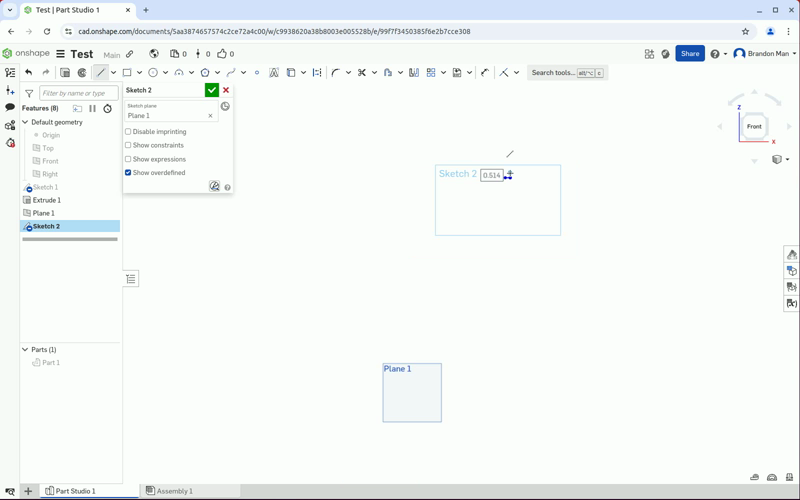
scroll(-6)
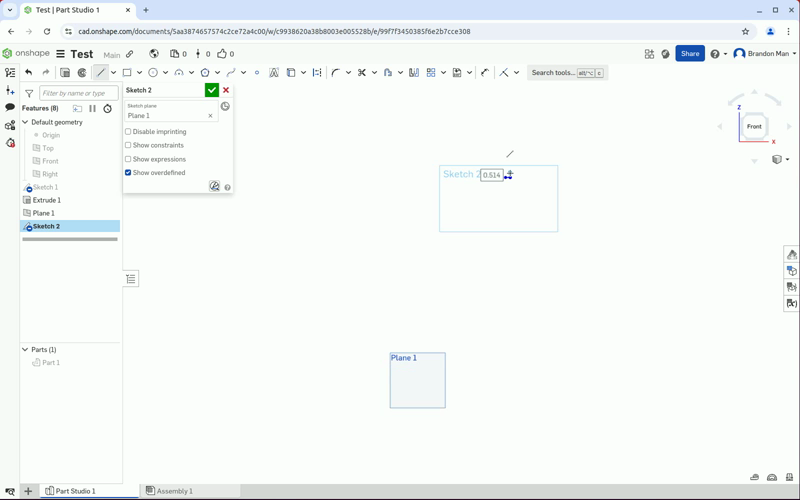
scroll(-6)
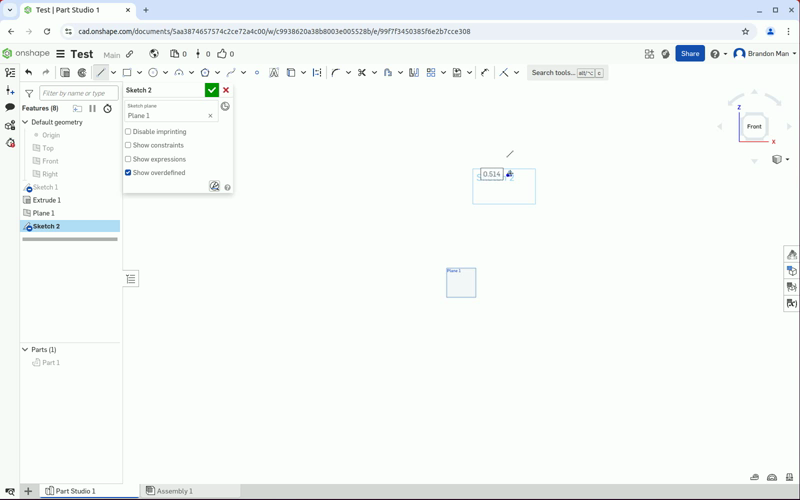
key_up(shift)
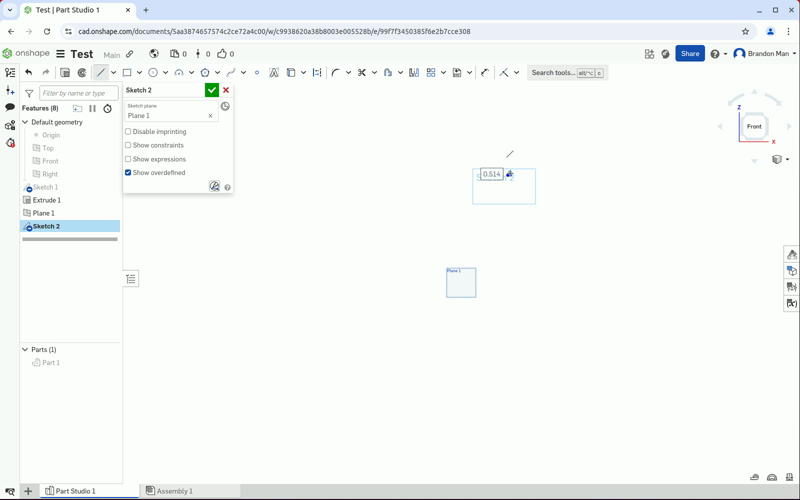
key_down(shift)
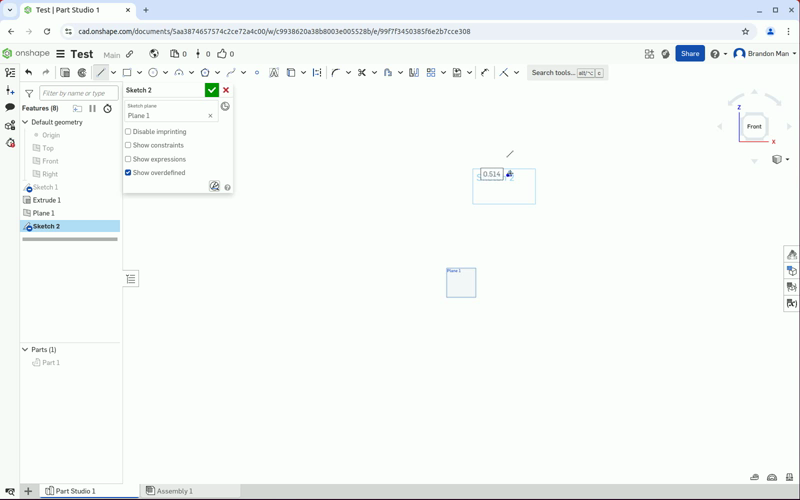
mouse_move(540, 172)
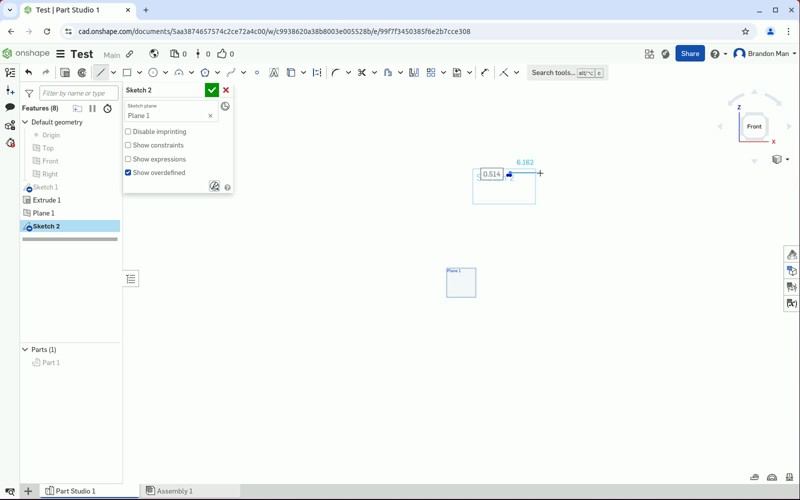
mouse_move(507, 172)
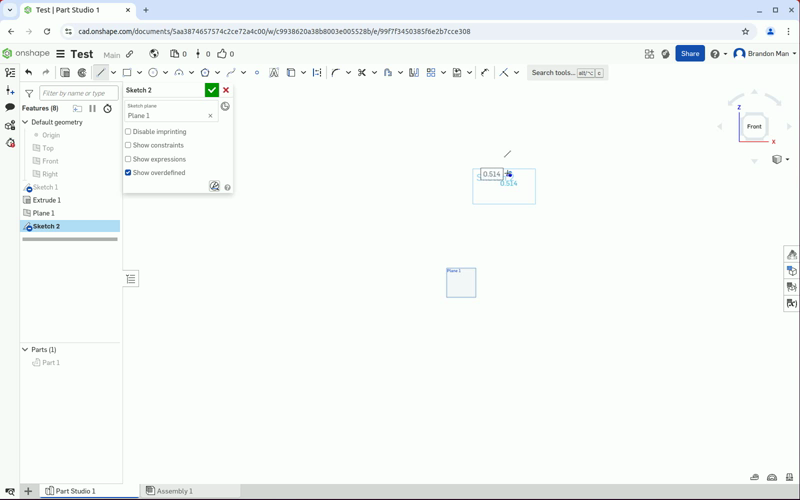
scroll(6)
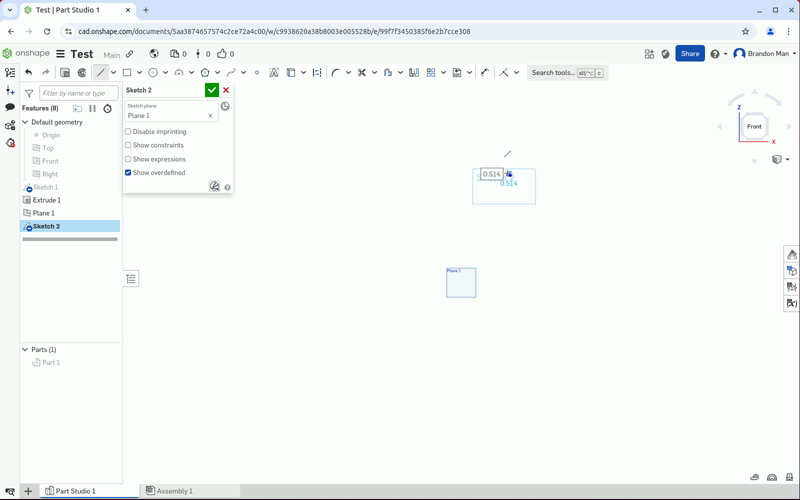
scroll(6)
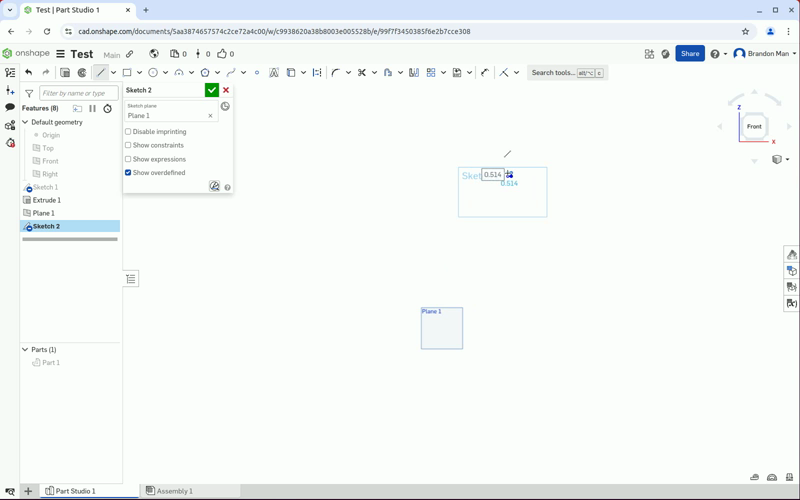
scroll(6)
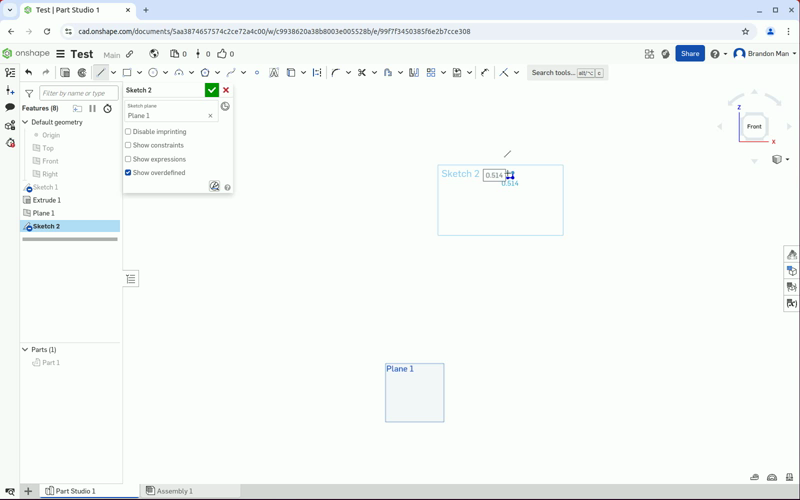
scroll(6)
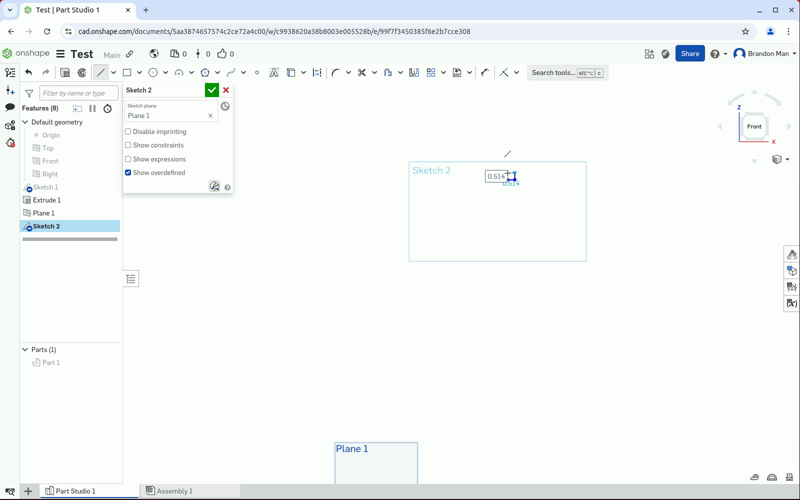
scroll(6)
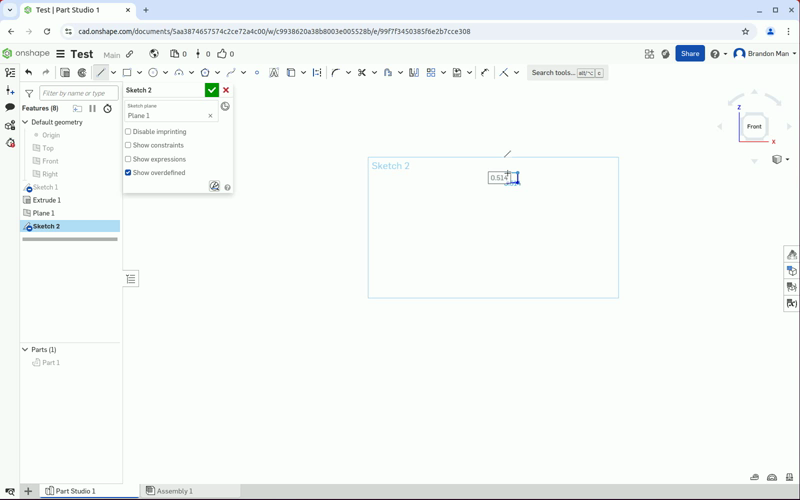
scroll(6)
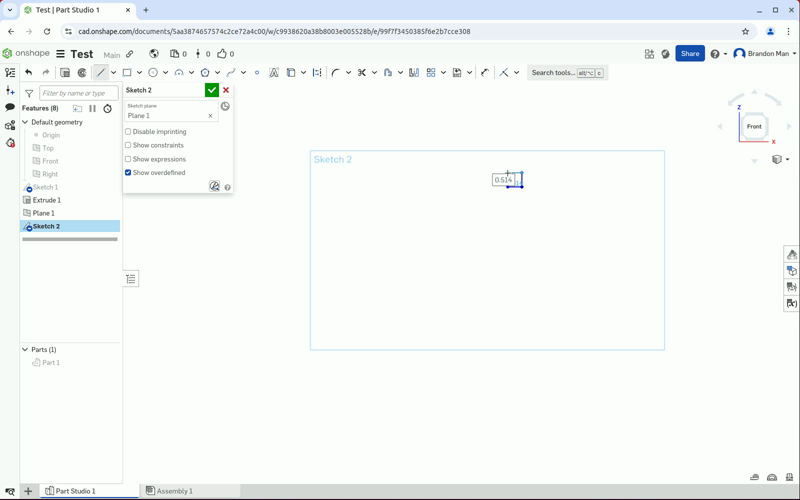
scroll(6)
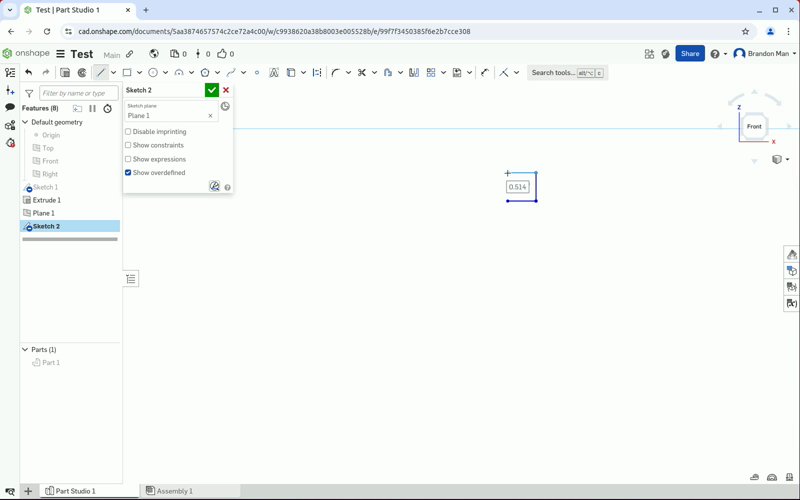
click(507, 172)
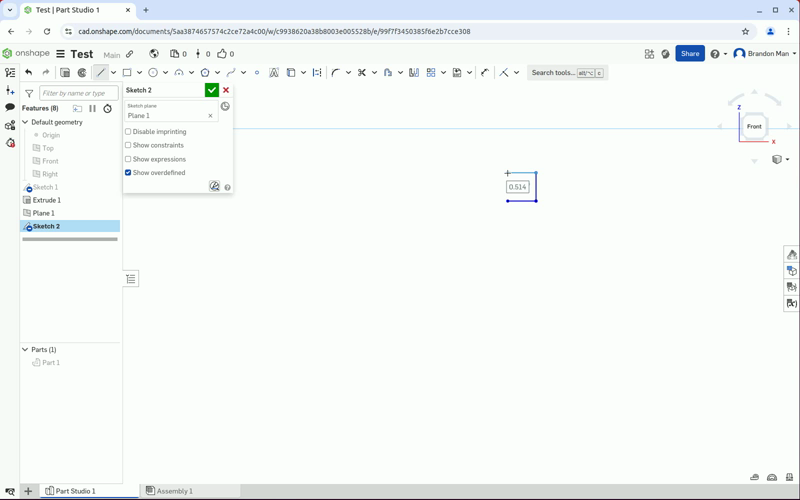
scroll(-6)
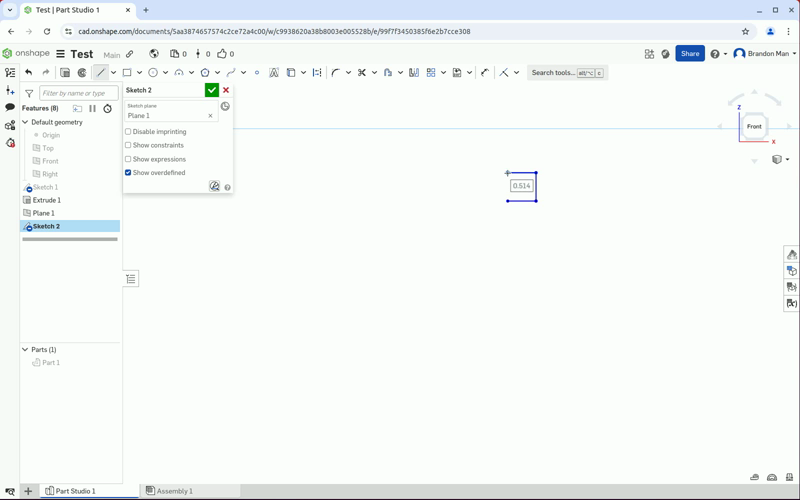
scroll(-6)
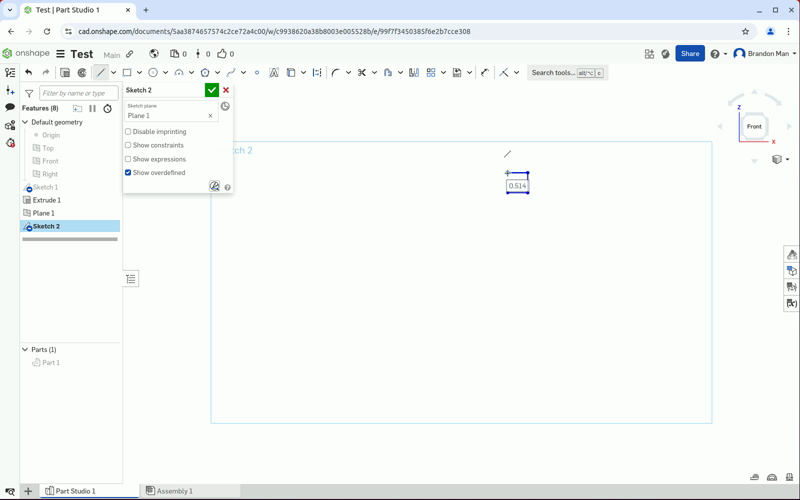
scroll(-6)
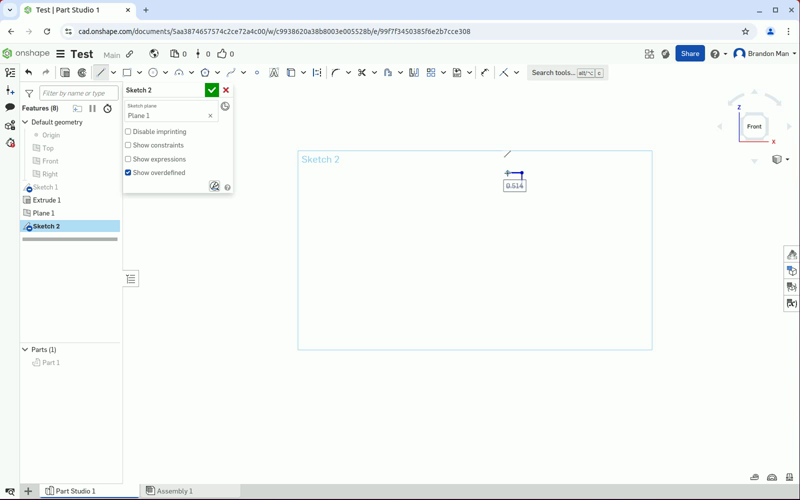
scroll(-6)
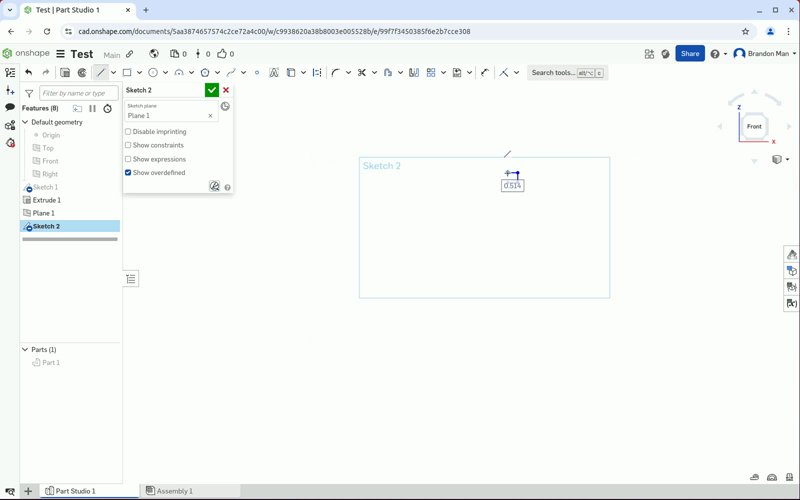
scroll(-6)
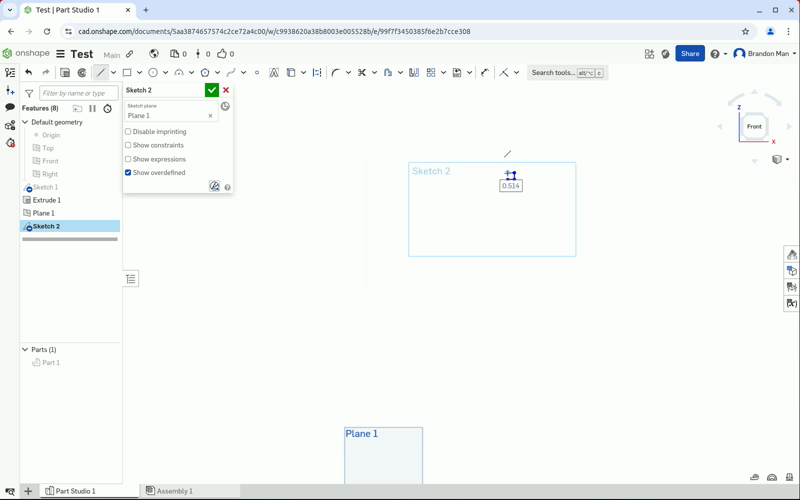
scroll(-6)
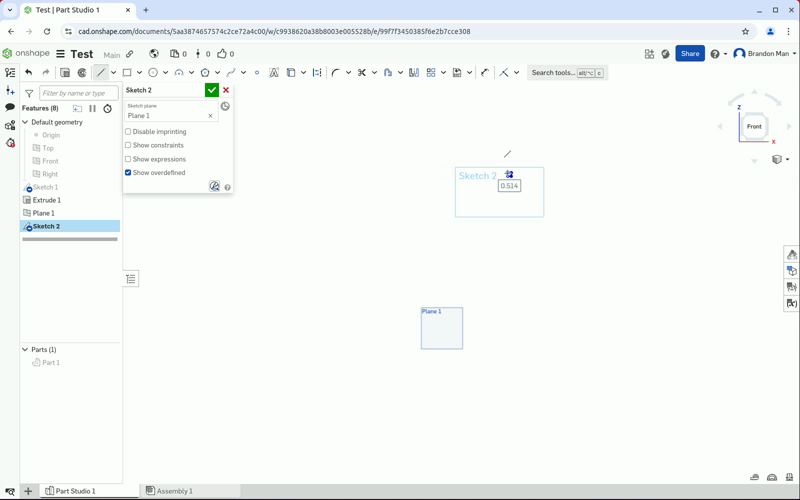
scroll(-6)
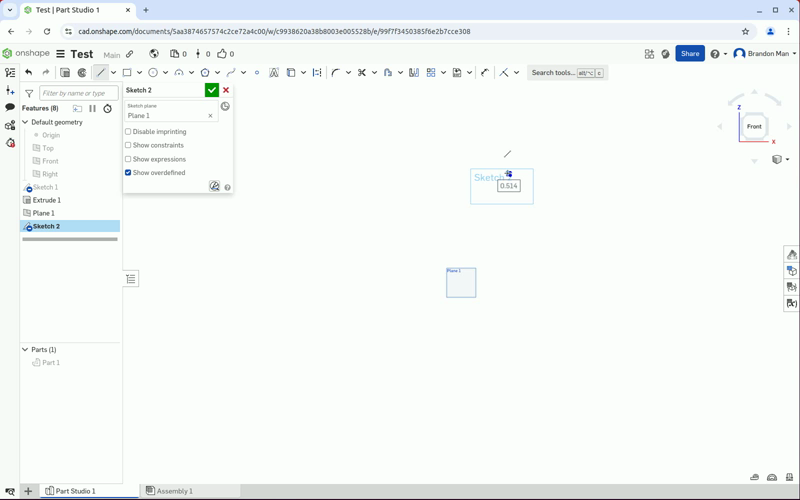
key_up(shift)
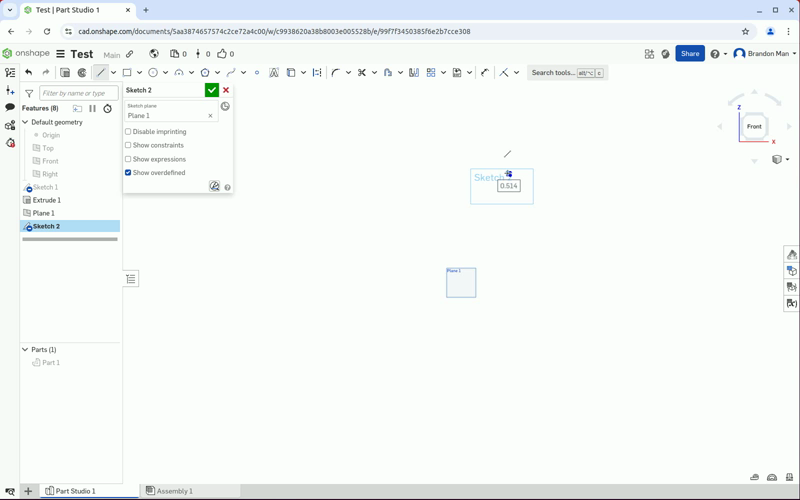
mouse_move(537, 172)
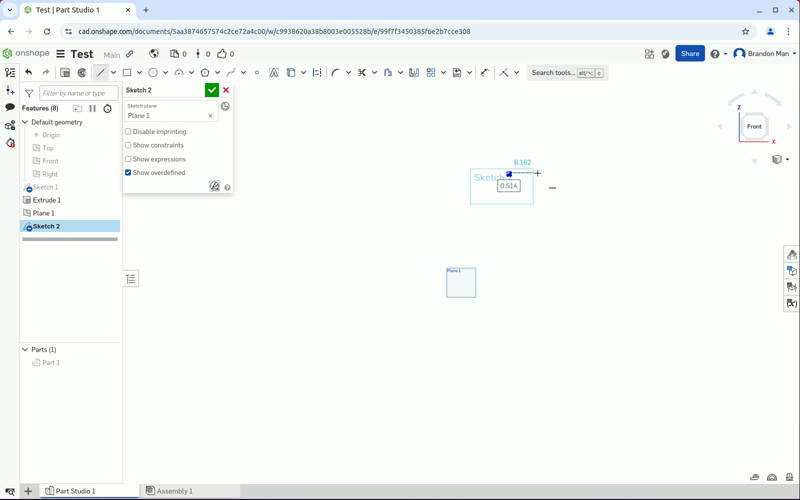
key_down(shift)
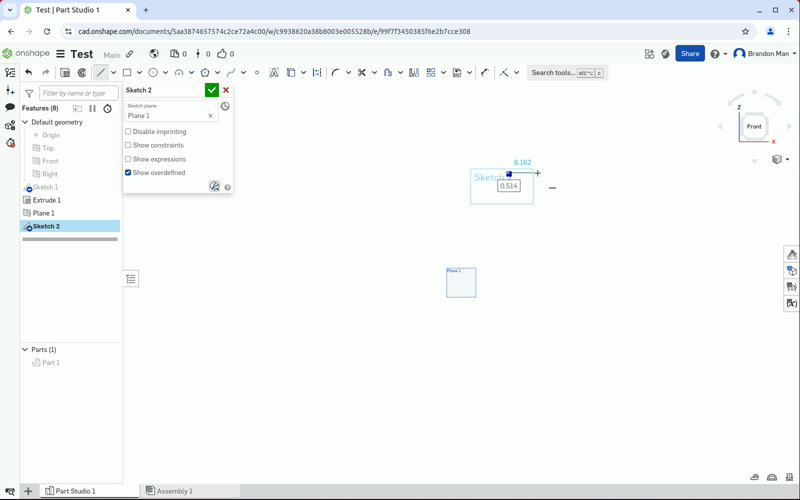
mouse_move(507, 175)
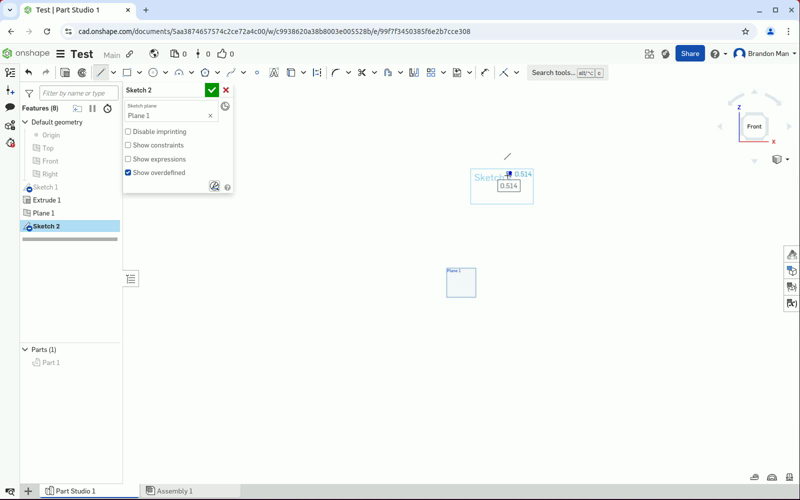
scroll(6)
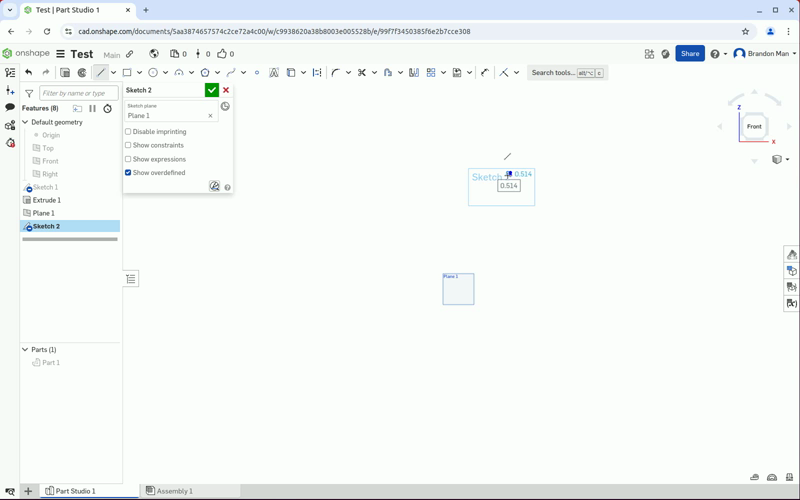
scroll(6)
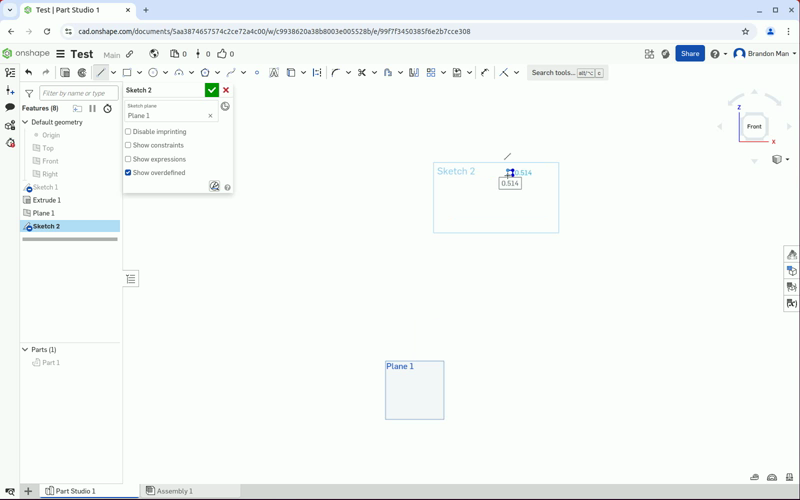
scroll(6)
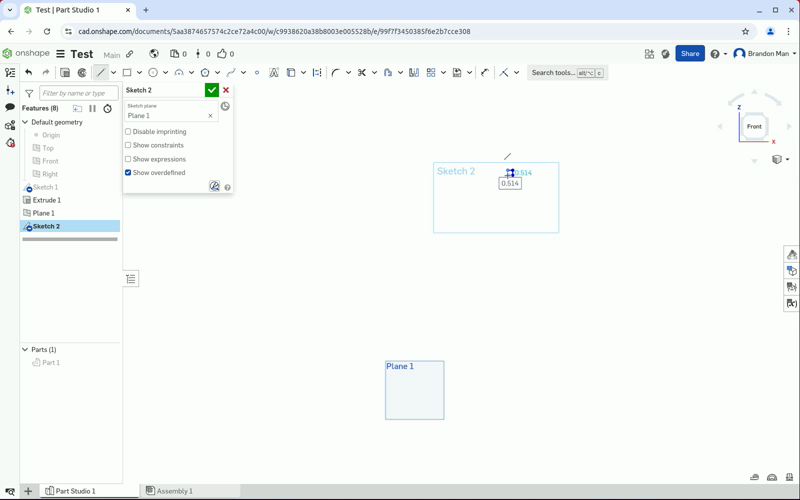
scroll(6)
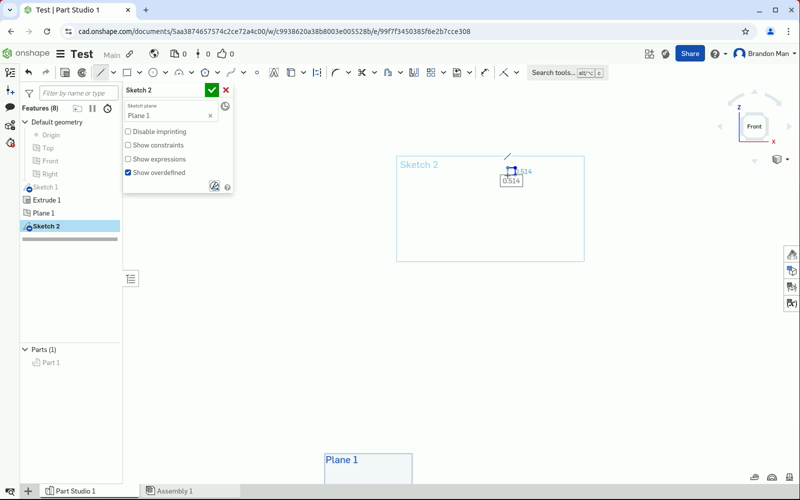
scroll(6)
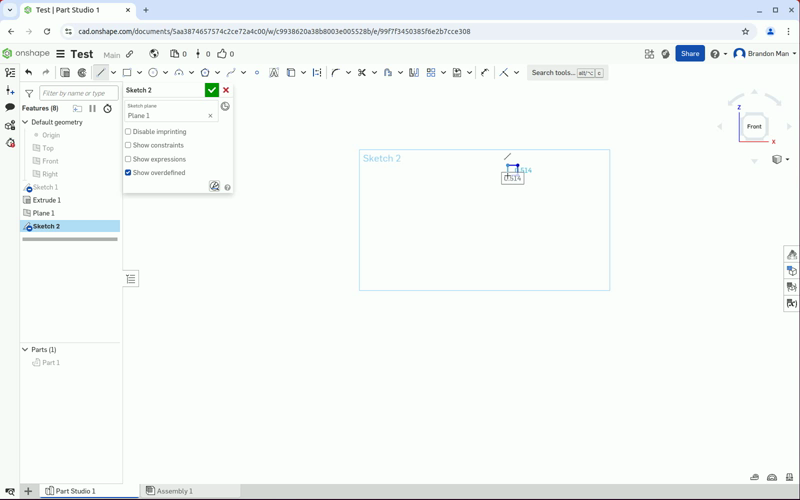
scroll(6)
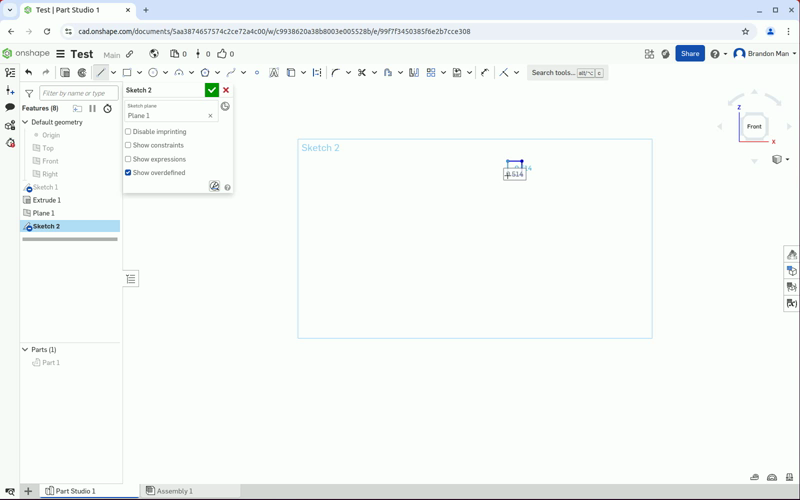
scroll(6)
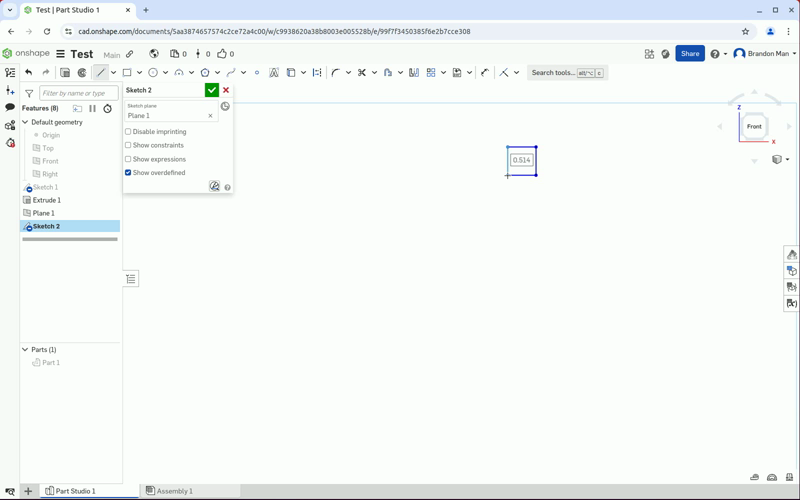
key_up(shift)
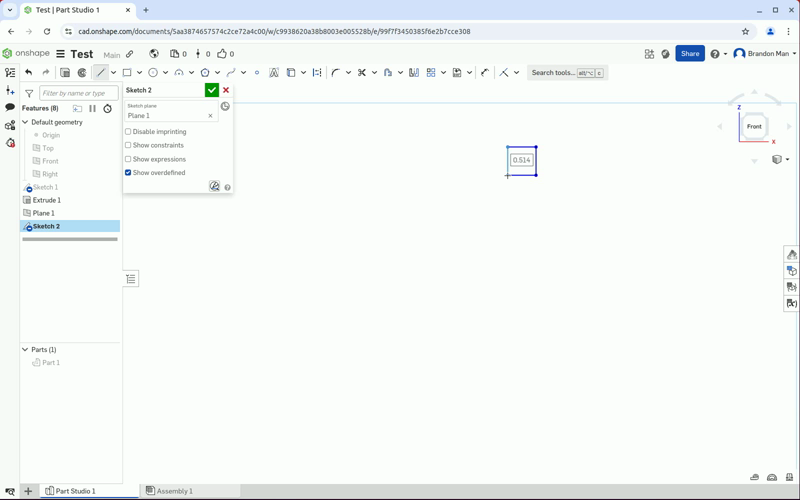
click(507, 175)
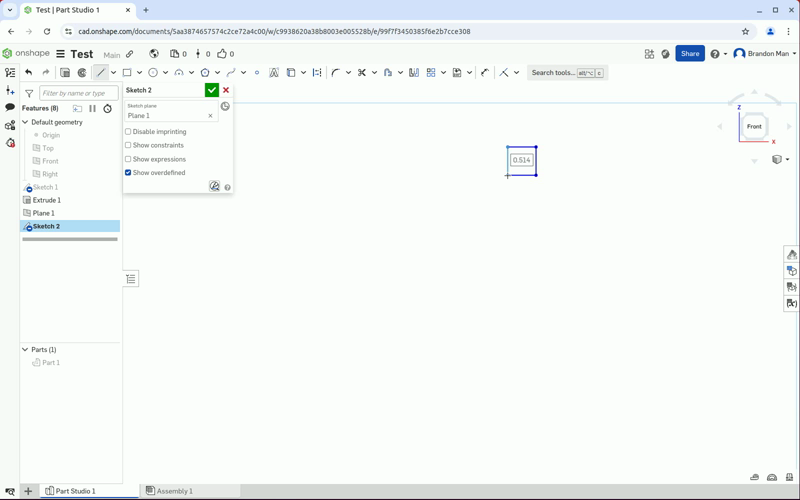
scroll(-6)
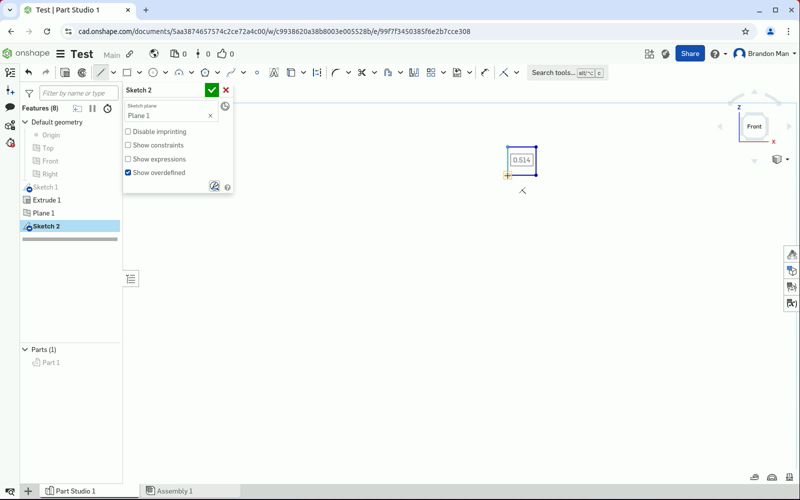
scroll(-6)
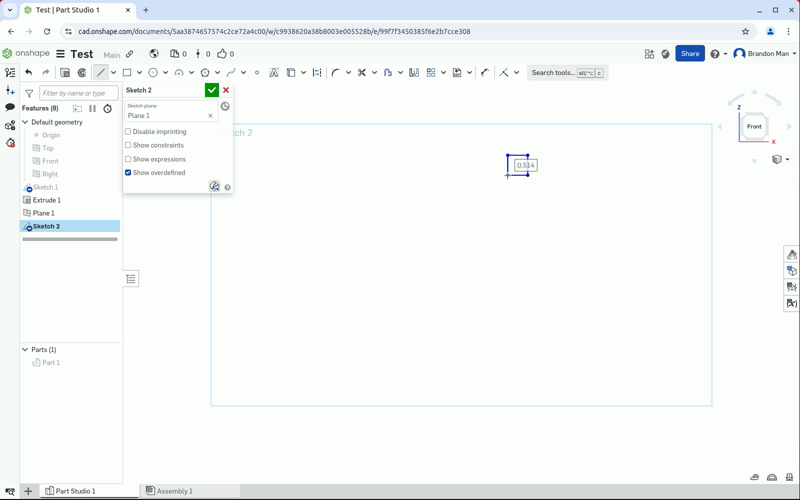
scroll(-6)
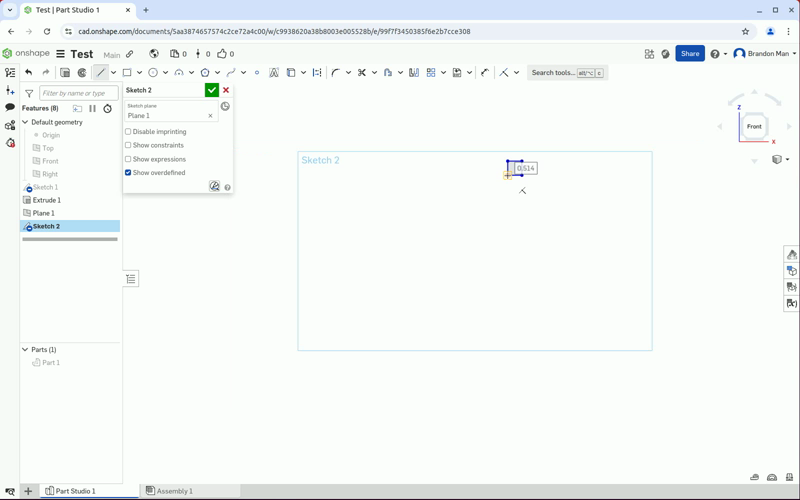
scroll(-6)
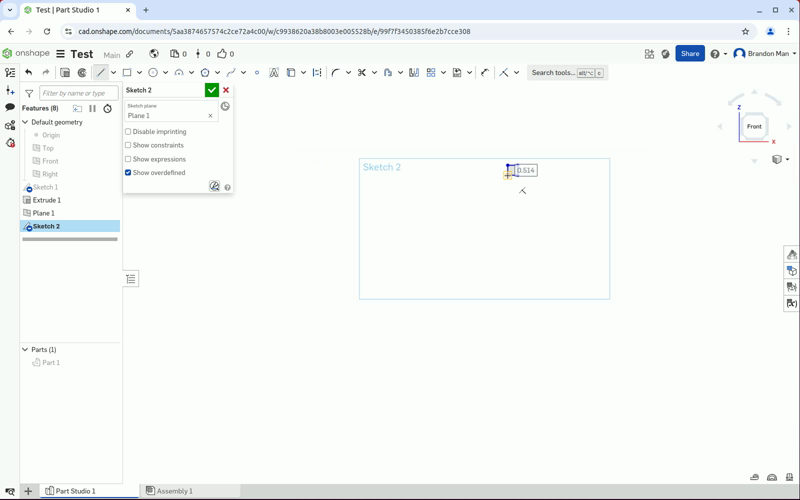
scroll(-6)
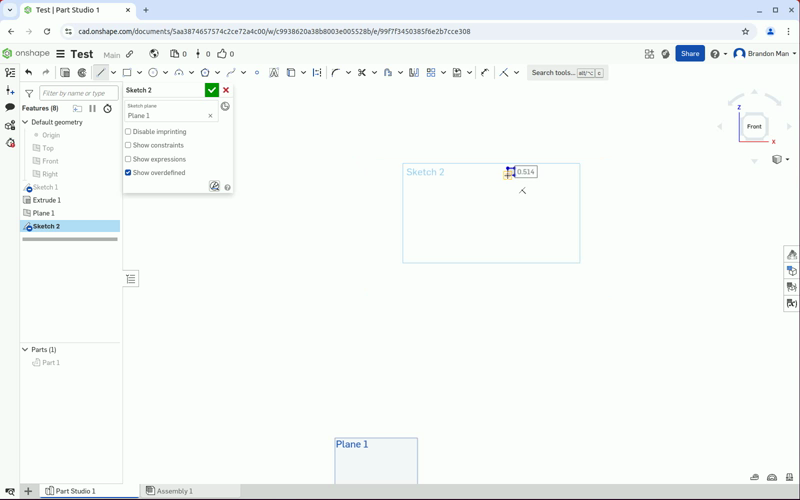
scroll(-6)
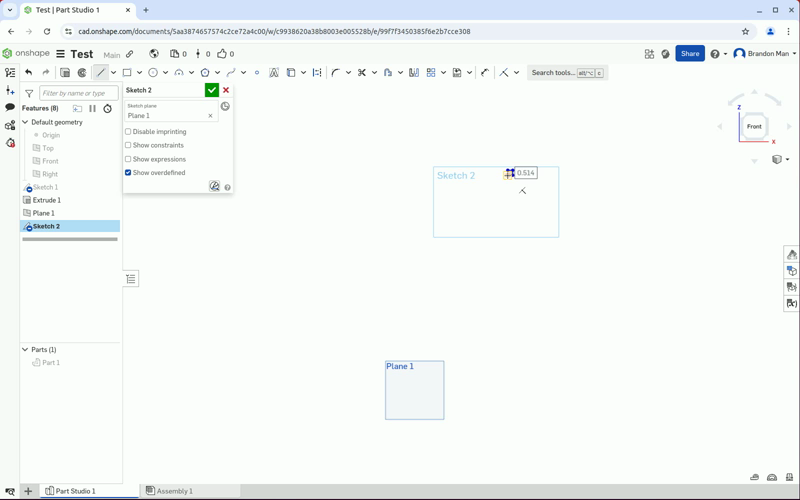
scroll(-6)
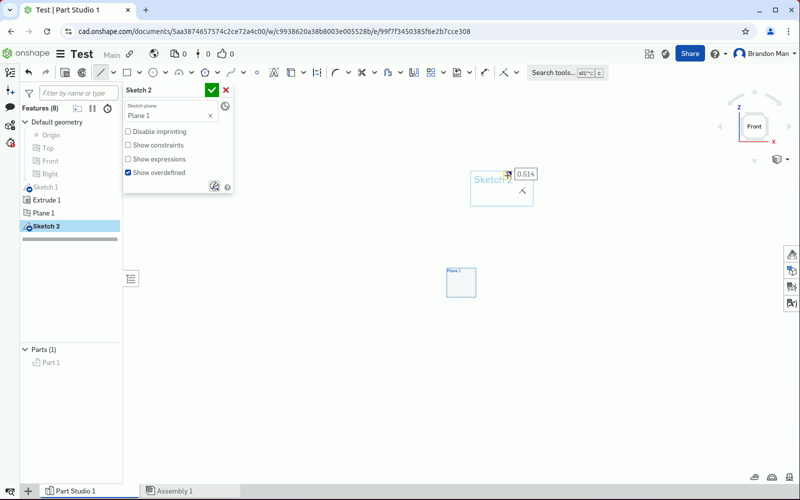
key(esc)
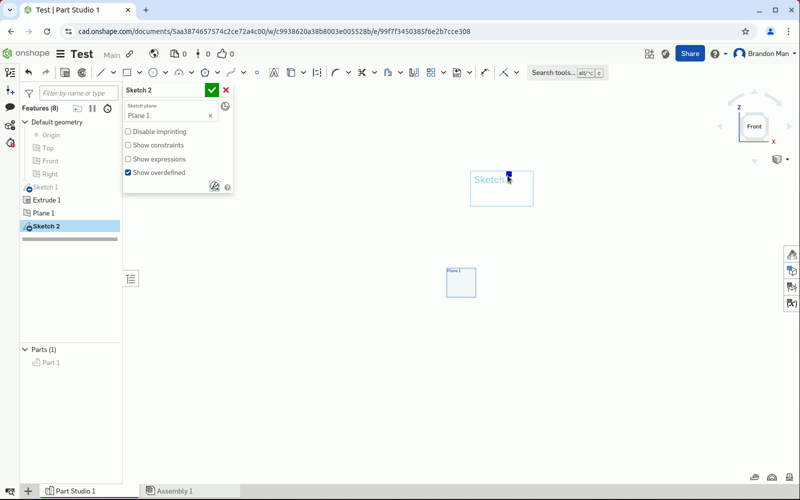
mouse_move(509, 174)
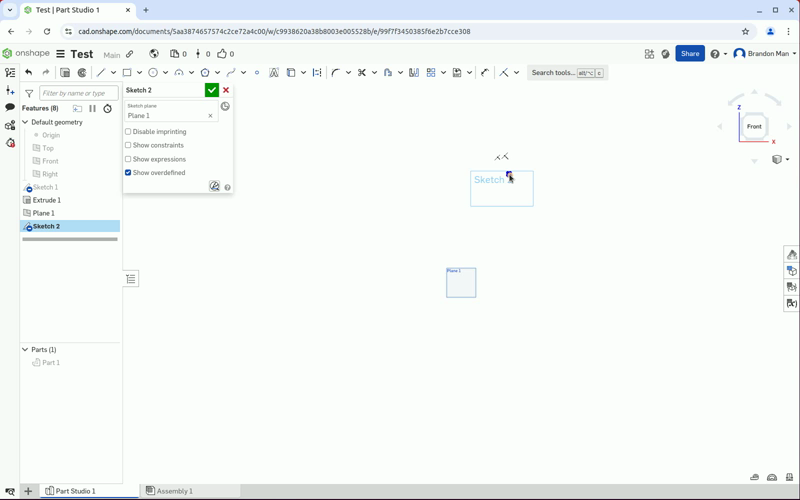
scroll(6)
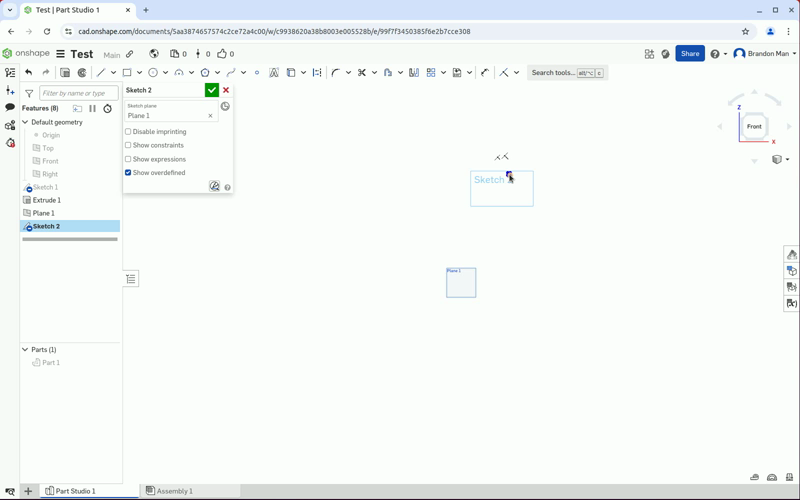
scroll(6)
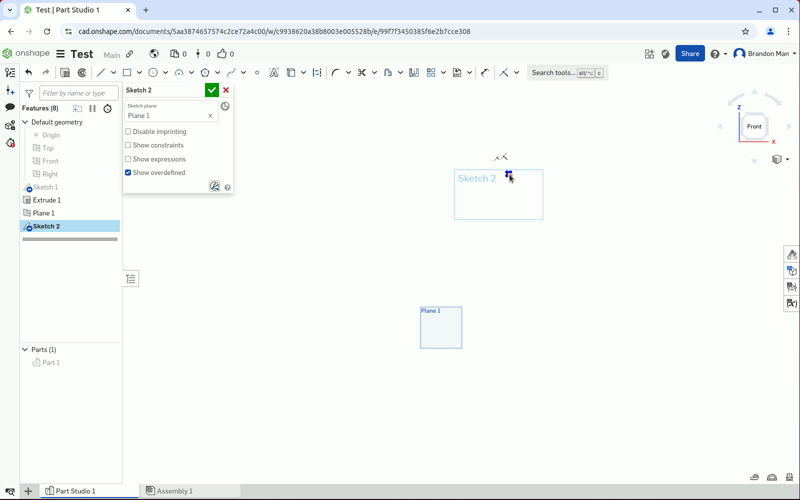
scroll(6)
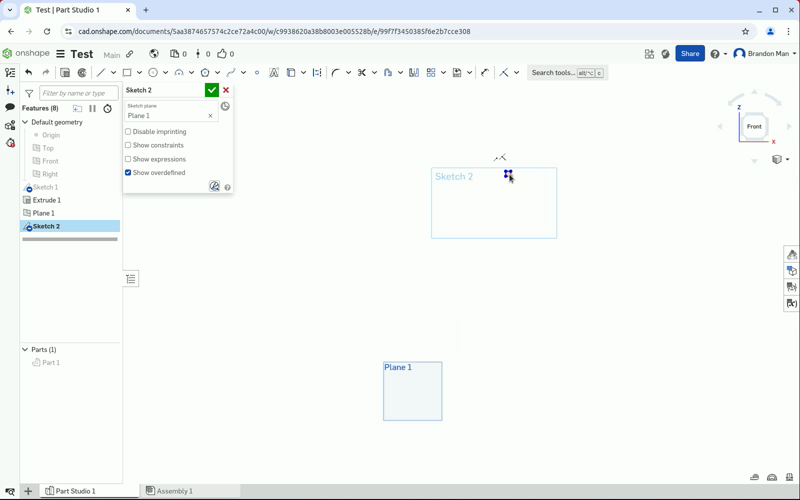
scroll(6)
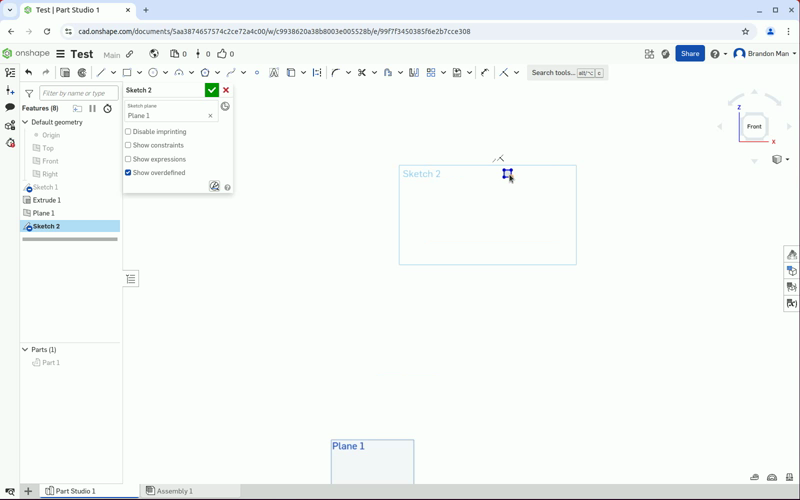
scroll(6)
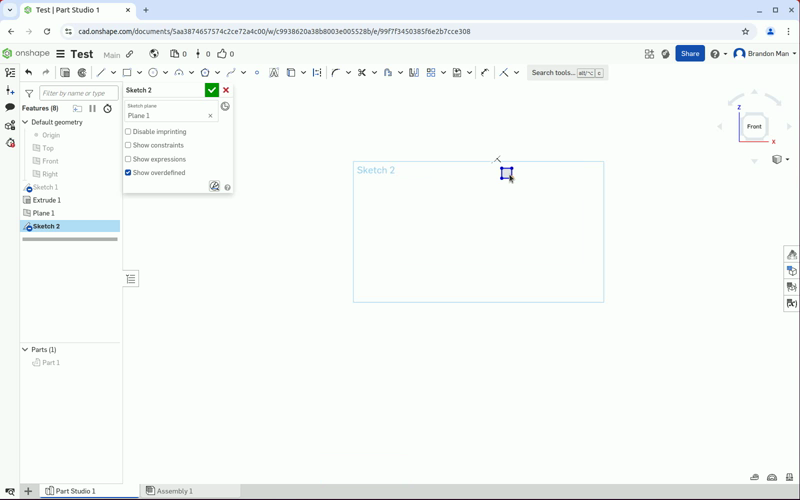
scroll(6)
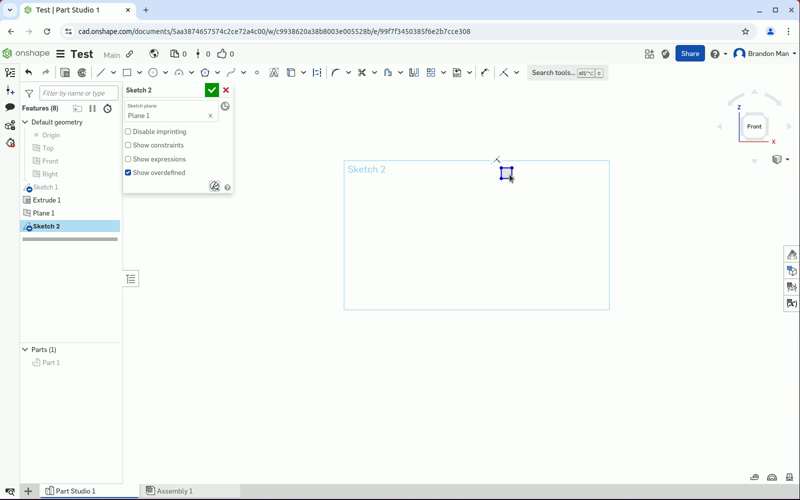
scroll(6)
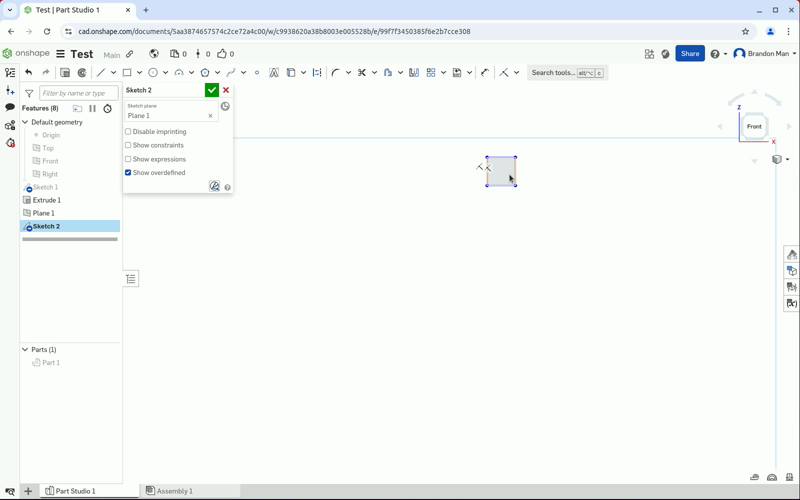
click(509, 174)
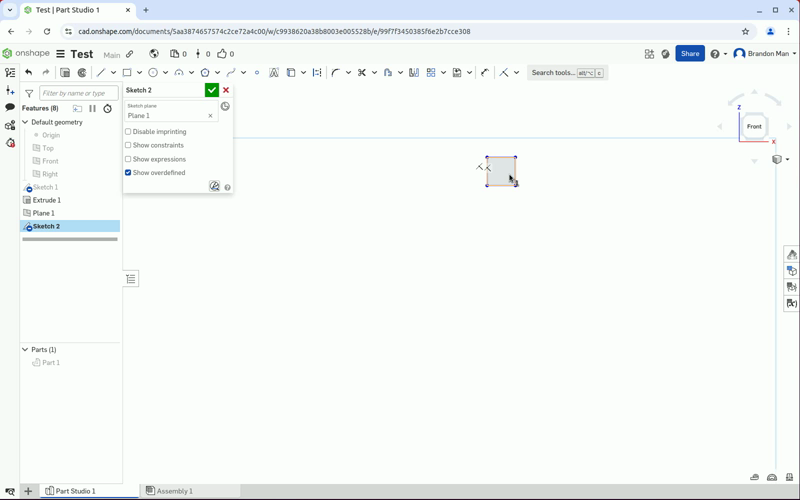
scroll(-6)
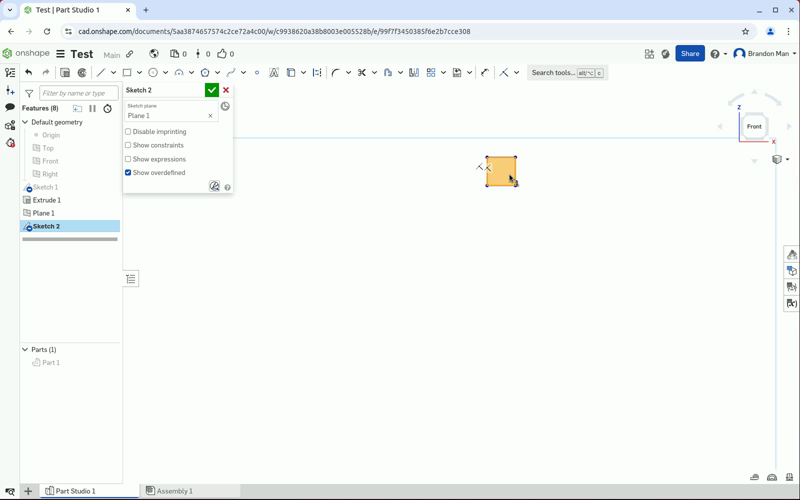
scroll(-6)
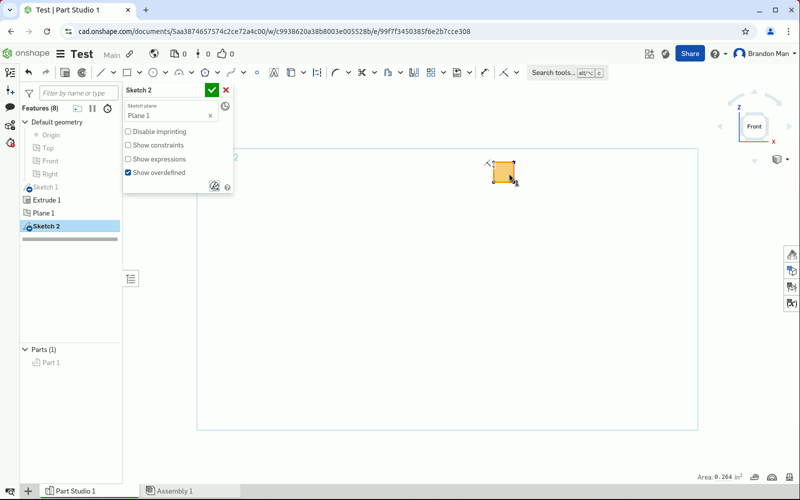
scroll(-6)
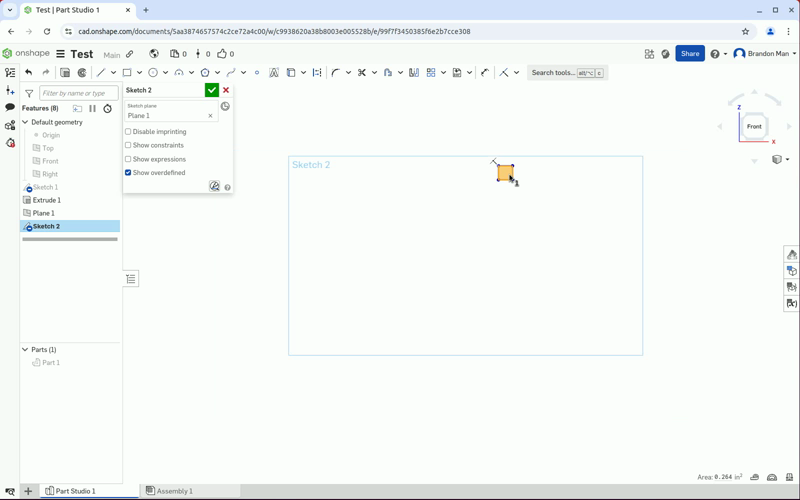
scroll(-6)
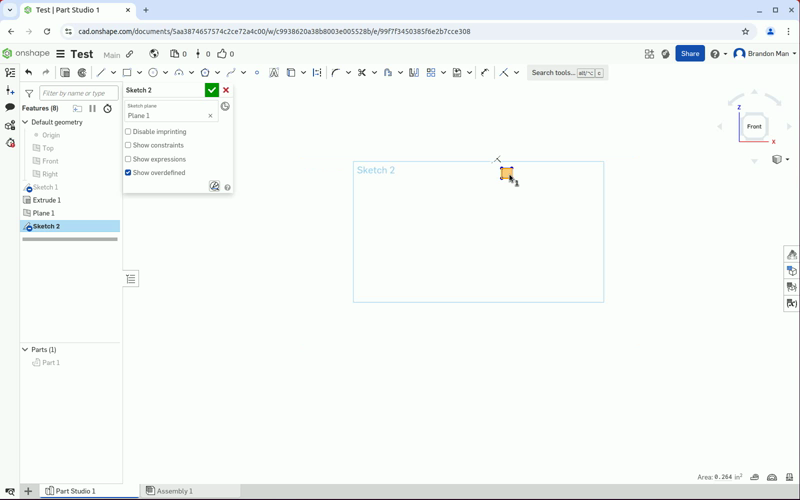
scroll(-6)
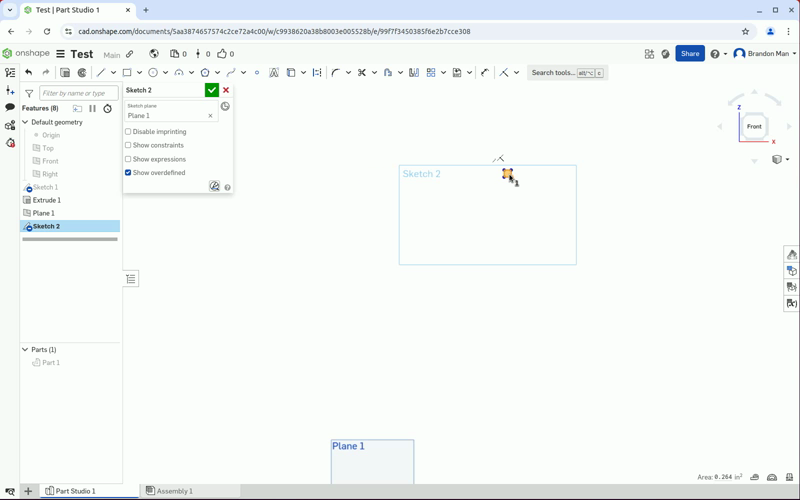
scroll(-6)
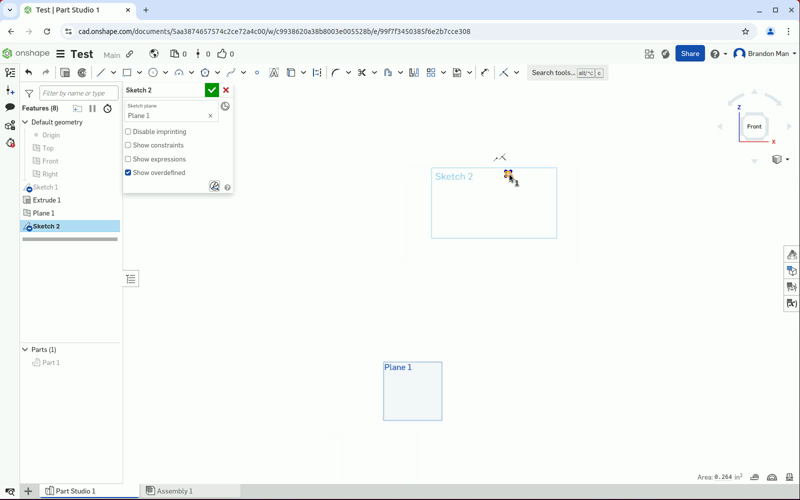
scroll(-6)
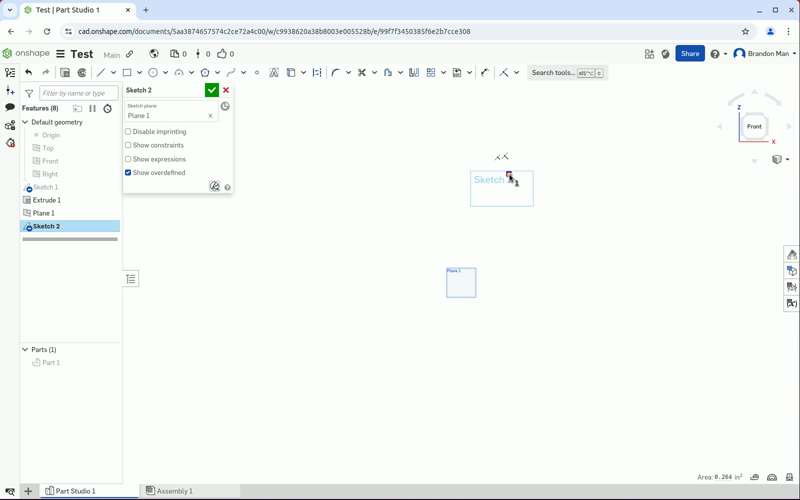
mouse_move(73, 352)
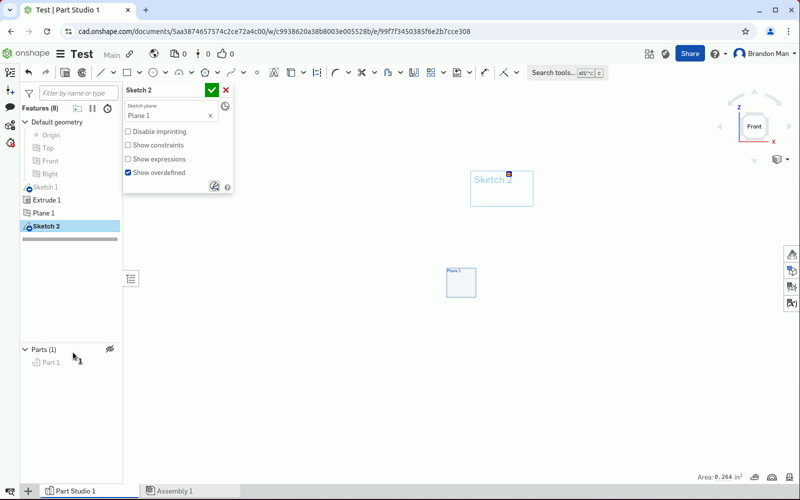
key(shift+y)
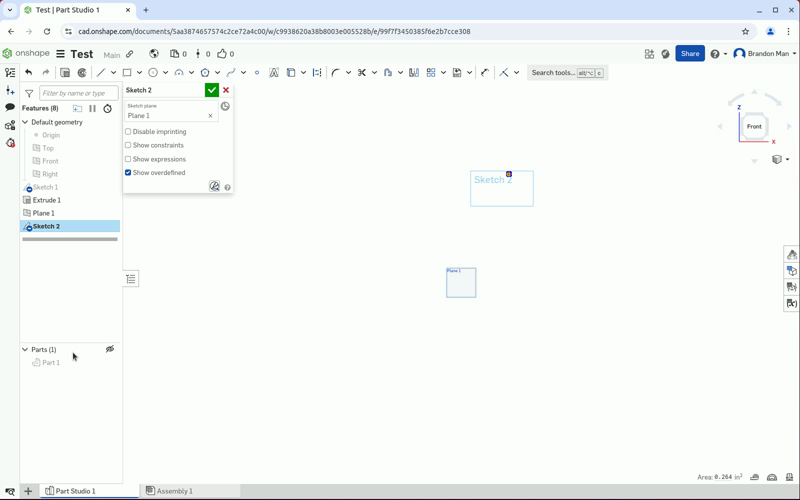
key(shift+e)
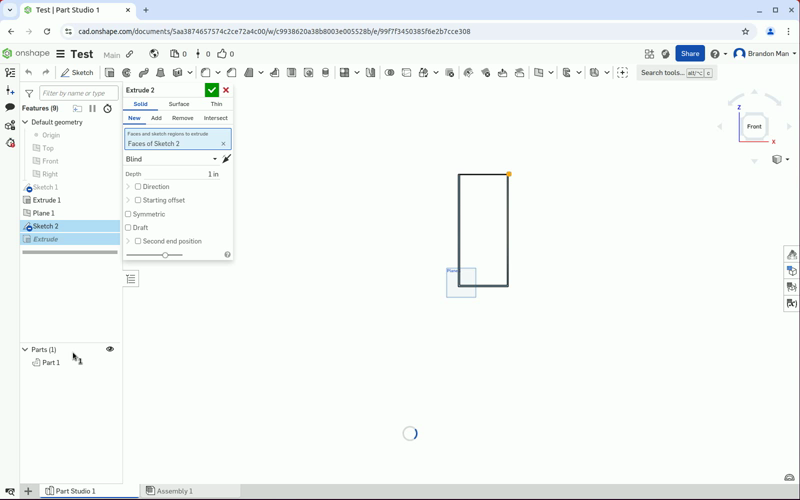
mouse_move(143, 106)
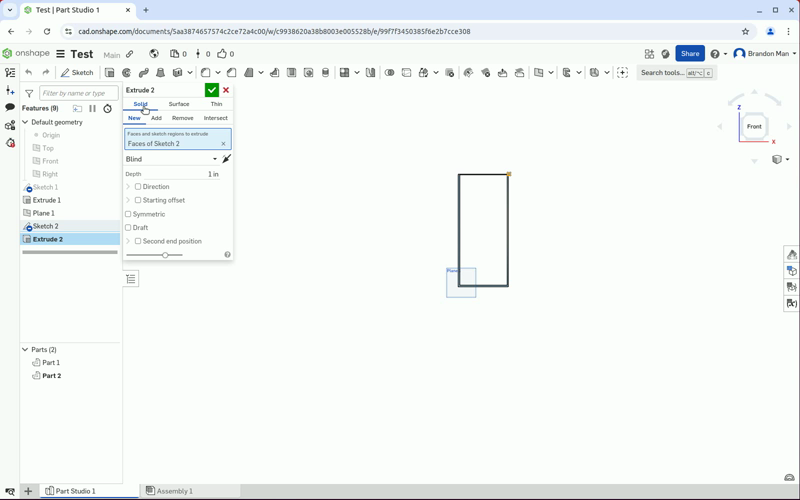
click(143, 106)
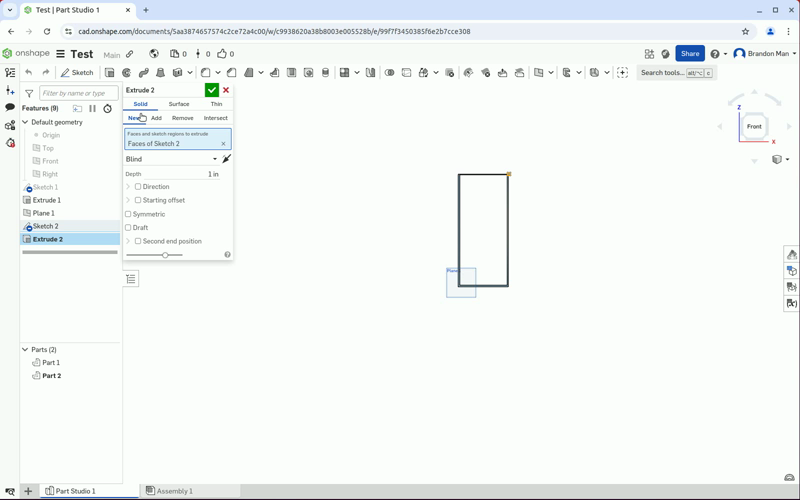
mouse_move(137, 120)
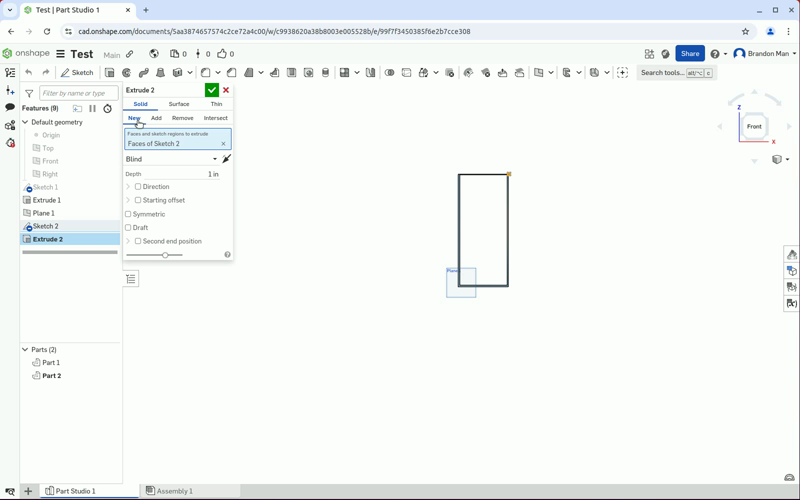
click(137, 120)
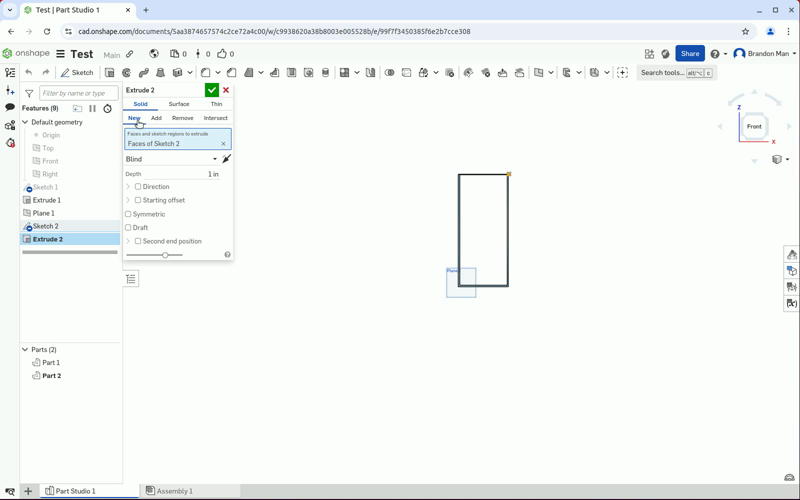
key(tab, 4)
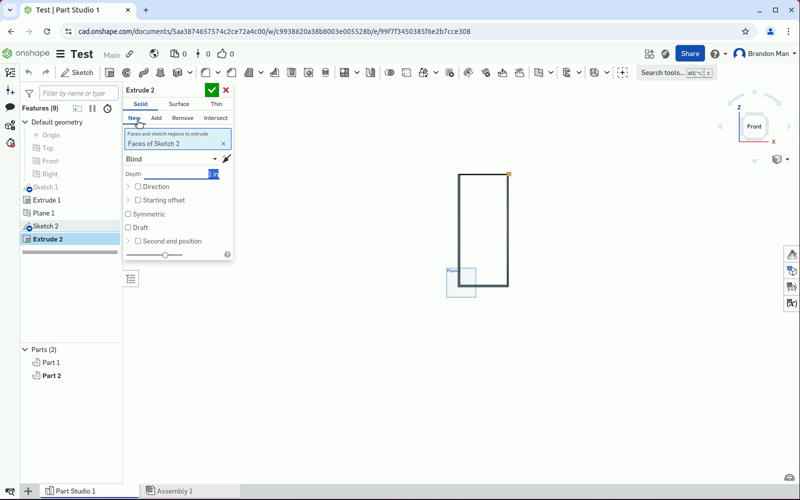
text(3.851)
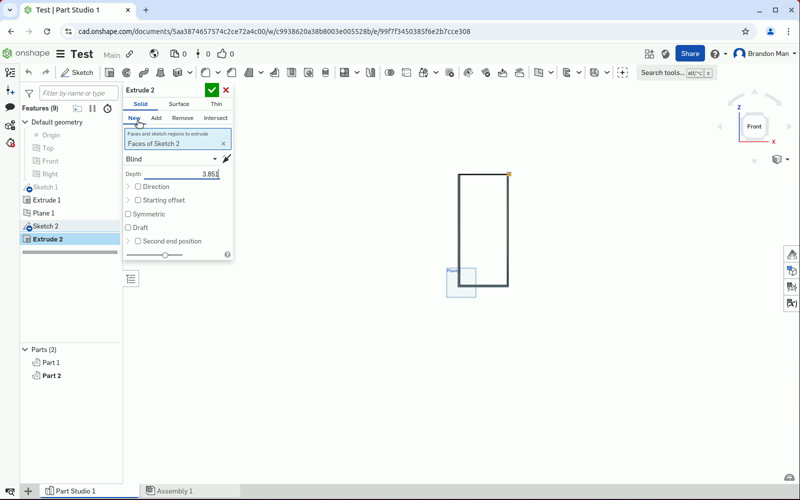
key(enter)
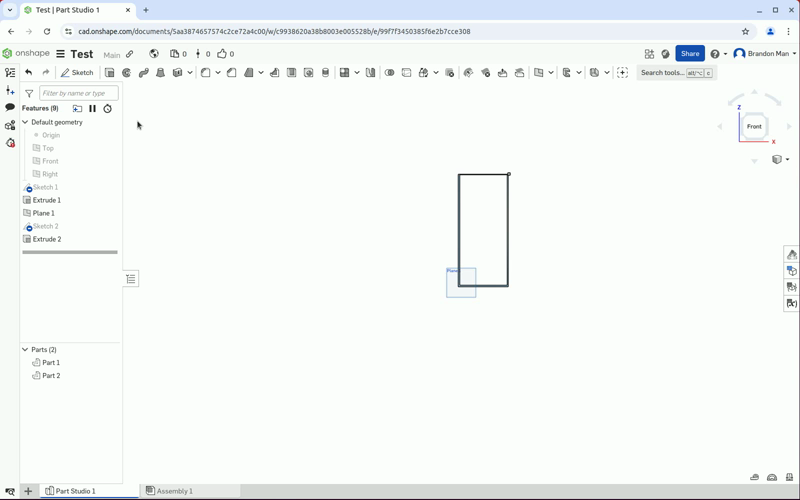
key(shift+h)
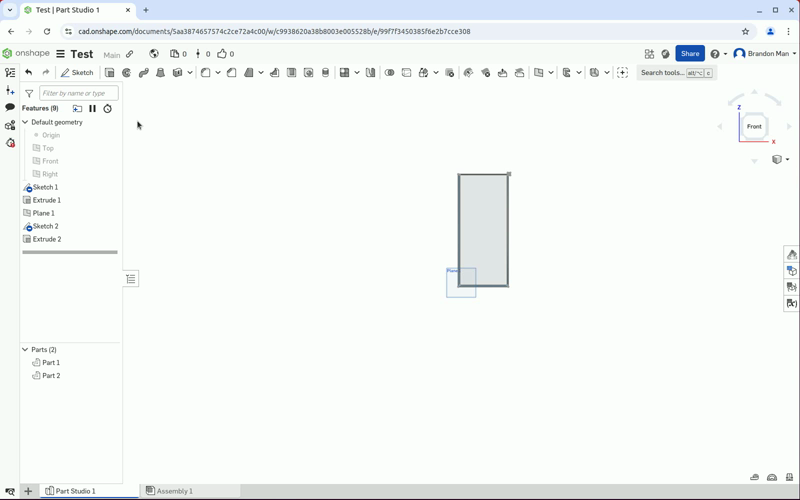
key(shift+h)
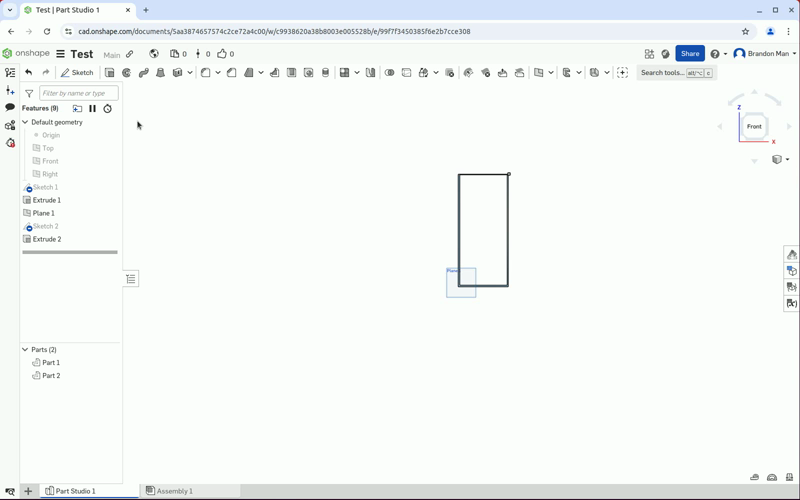
mouse_move(73, 189)
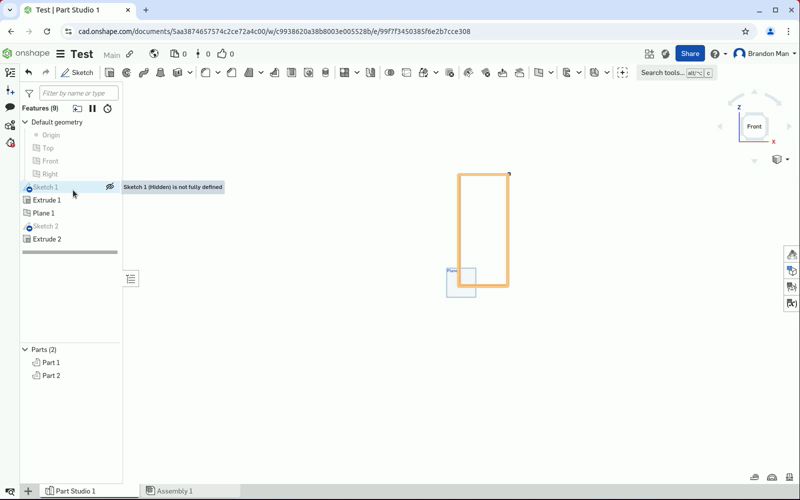
click(73, 189)
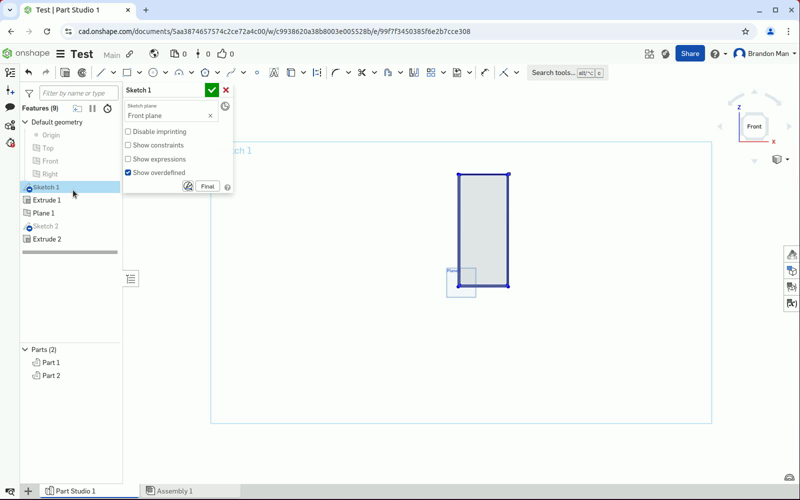
mouse_move(229, 92)
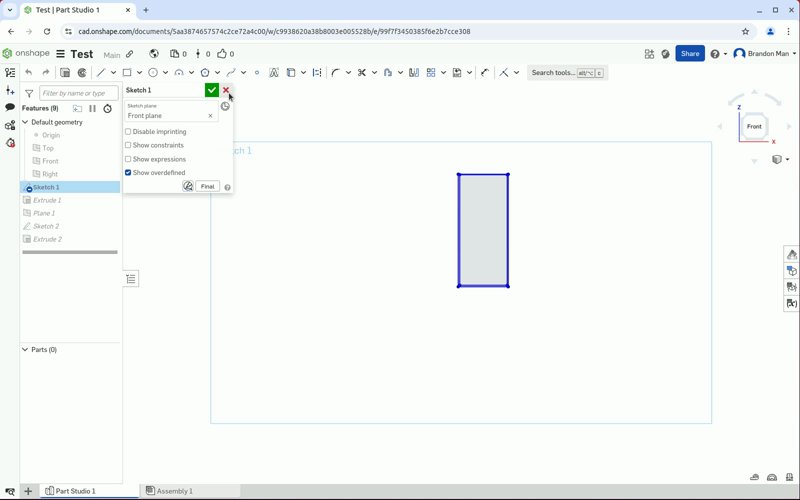
click(229, 92)
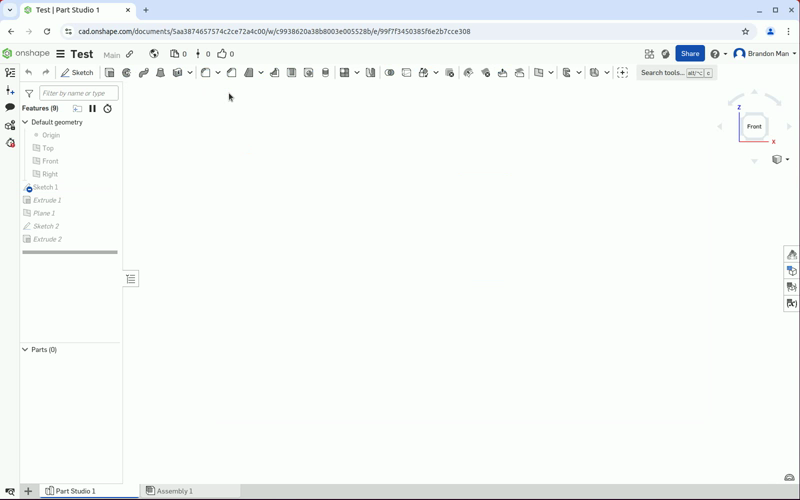
key(shift+s)
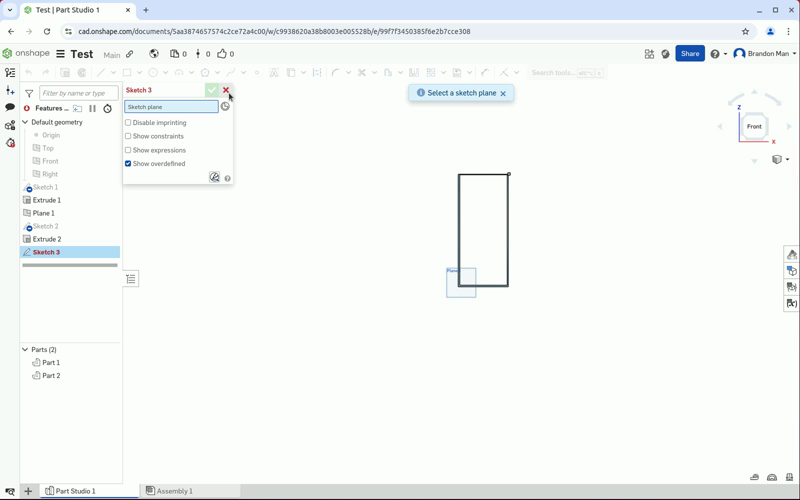
mouse_move(73, 215)
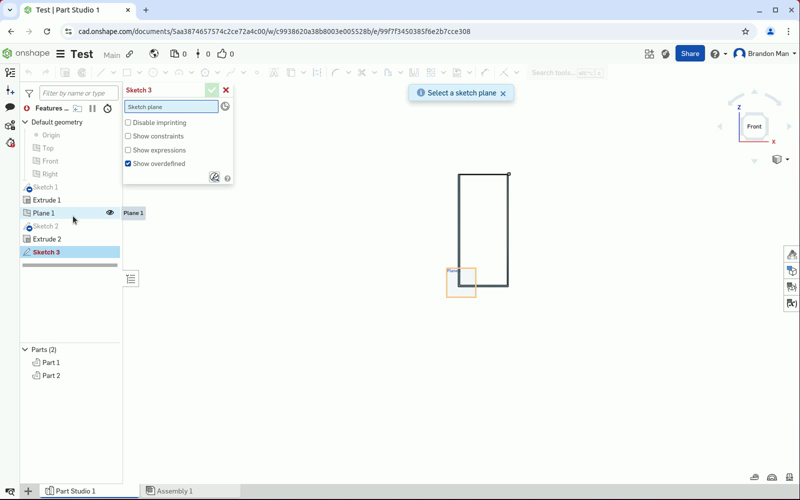
click(73, 215)
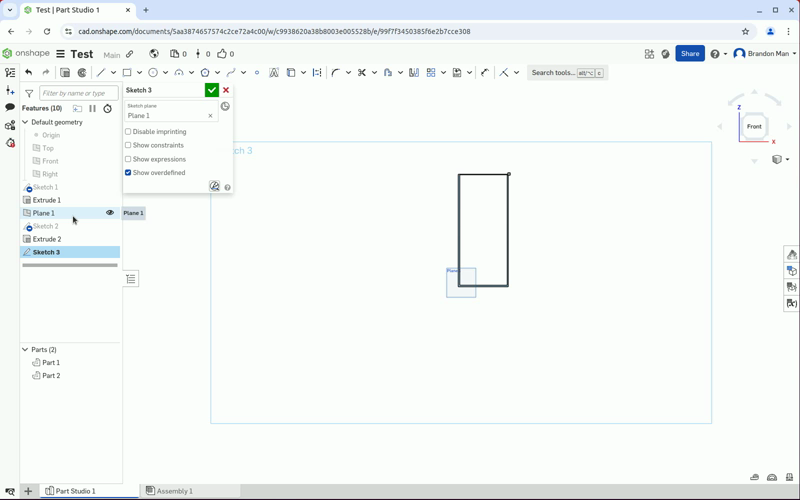
mouse_move(73, 352)
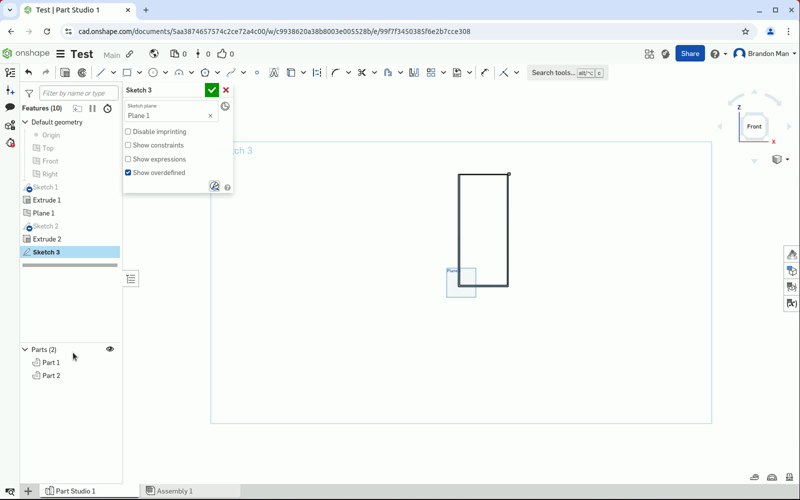
key(y)
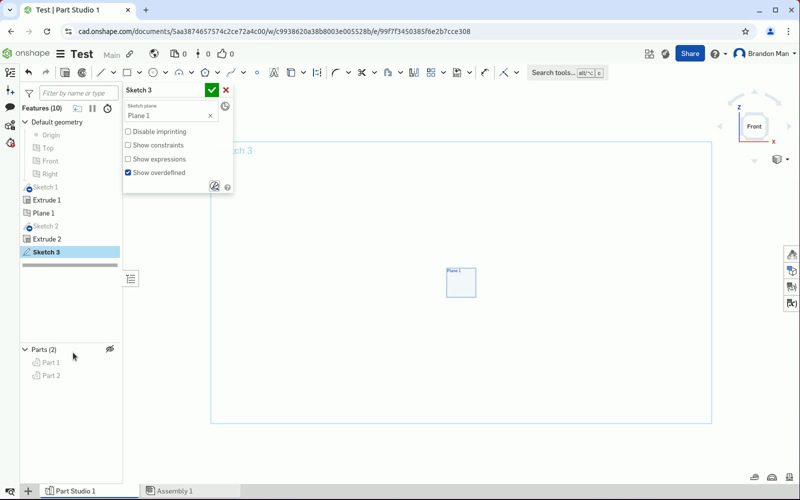
key(l)
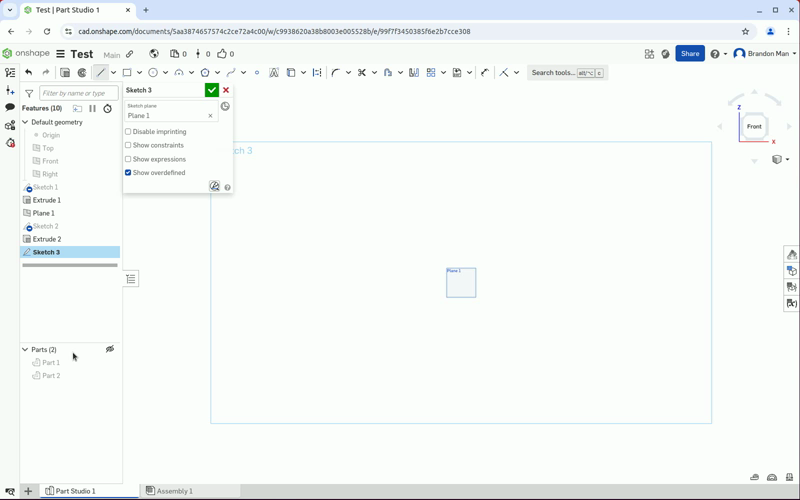
key_down(shift)
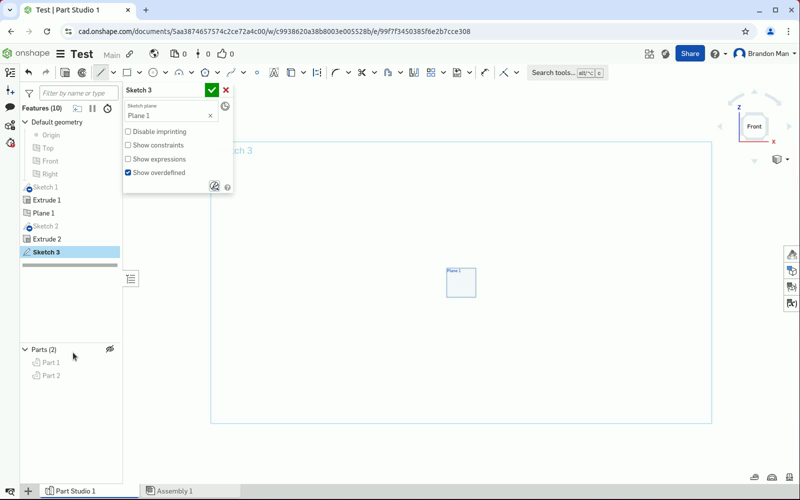
mouse_move(507, 286)
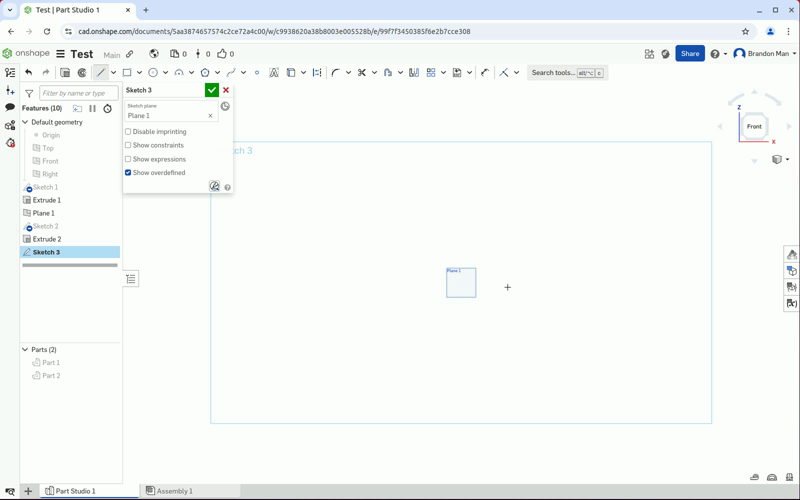
click(507, 286)
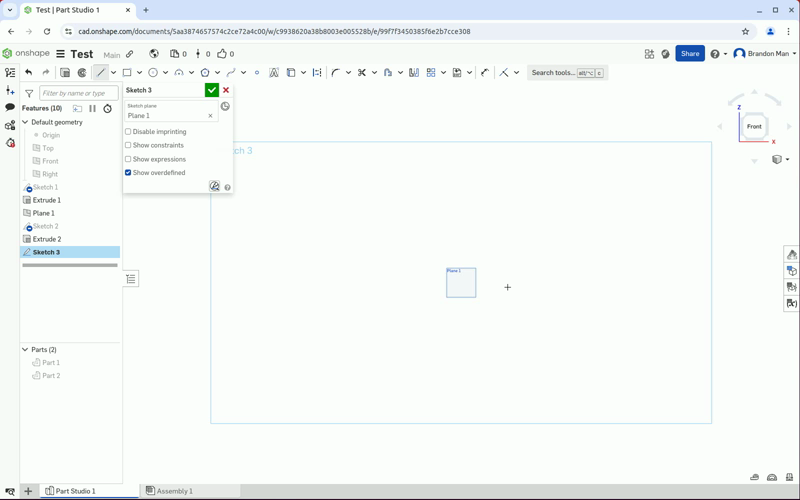
key_up(shift)
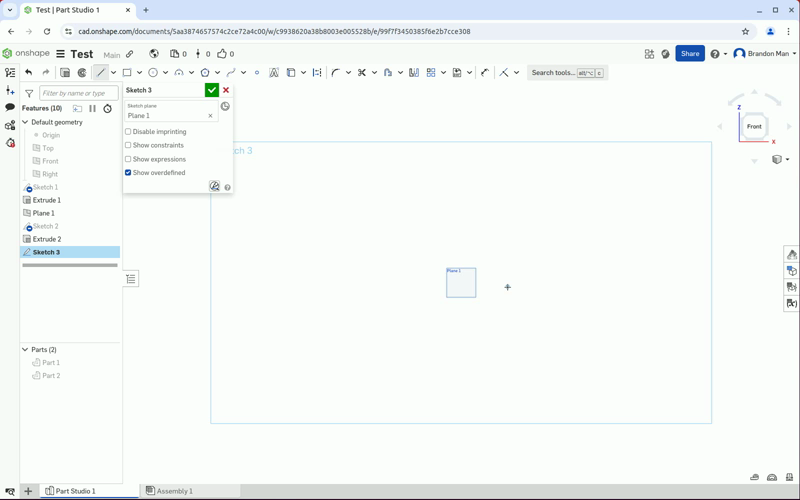
key_down(shift)
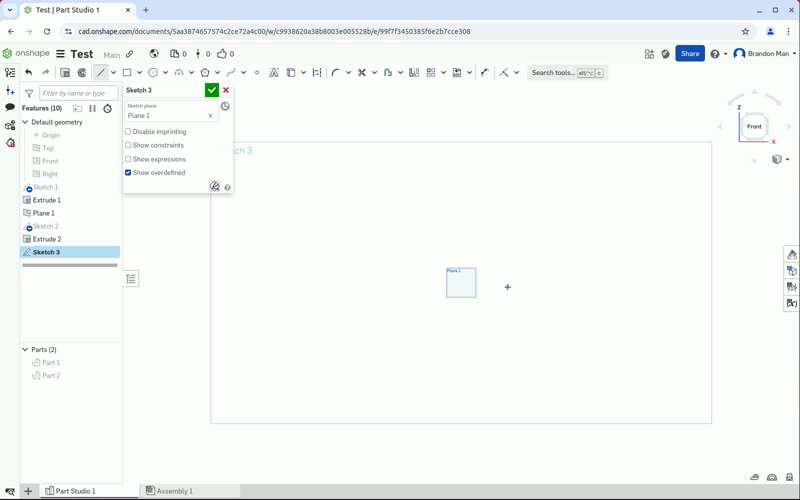
mouse_move(537, 286)
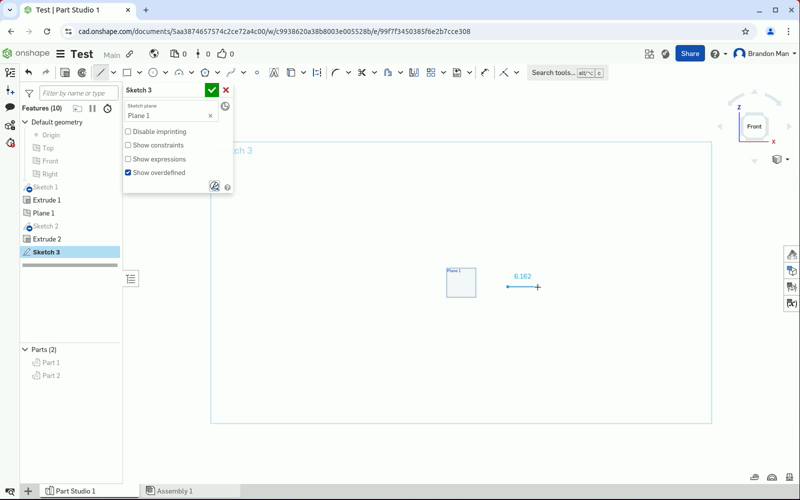
mouse_move(510, 286)
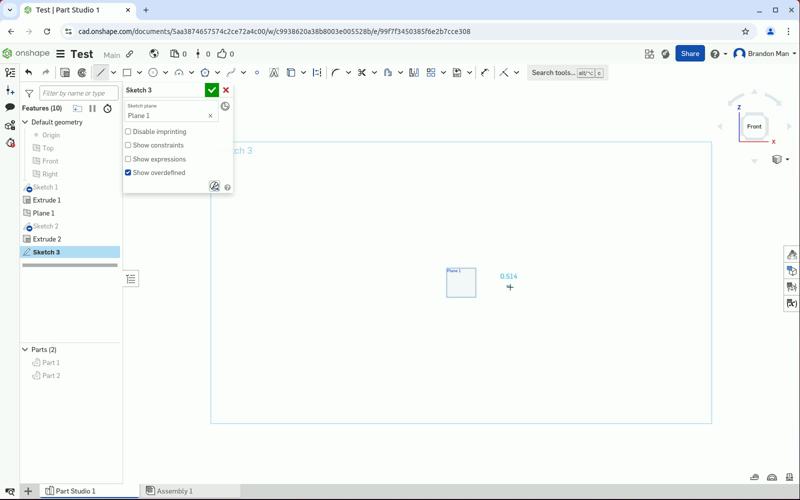
scroll(6)
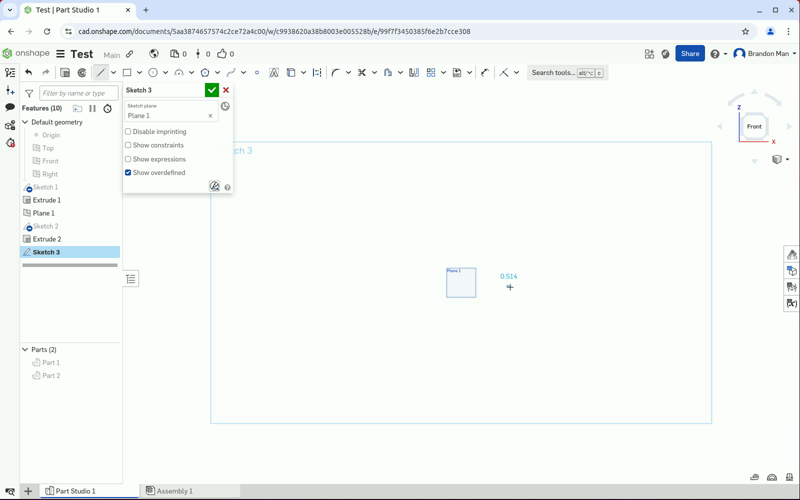
scroll(6)
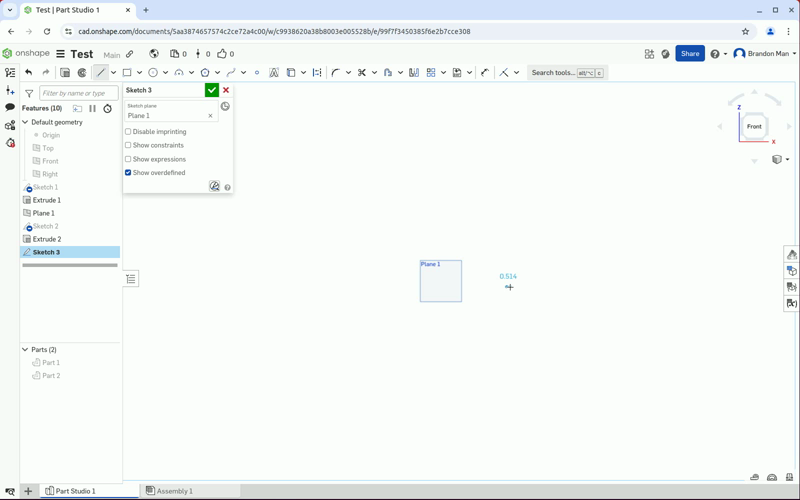
scroll(6)
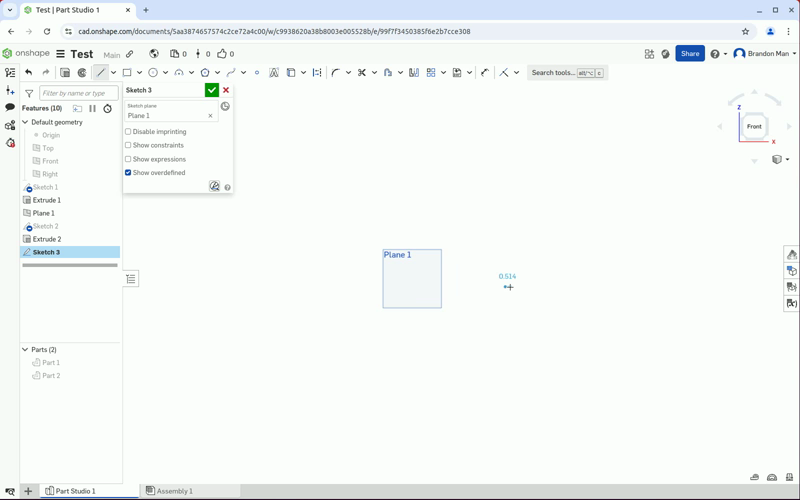
scroll(6)
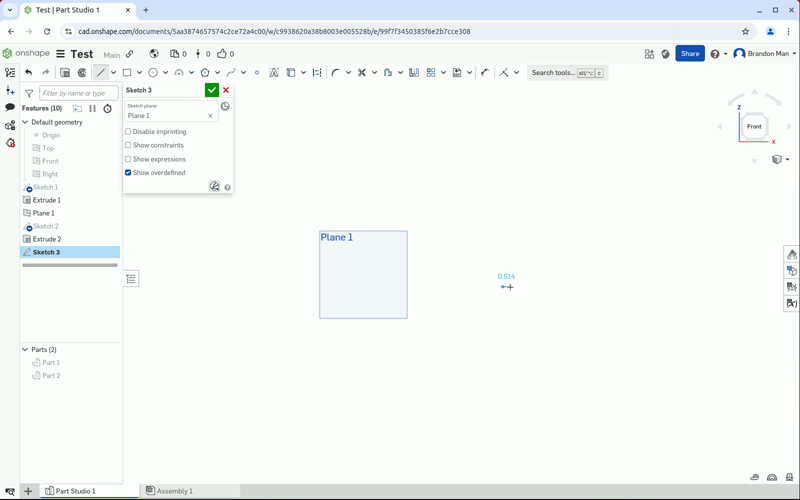
scroll(6)
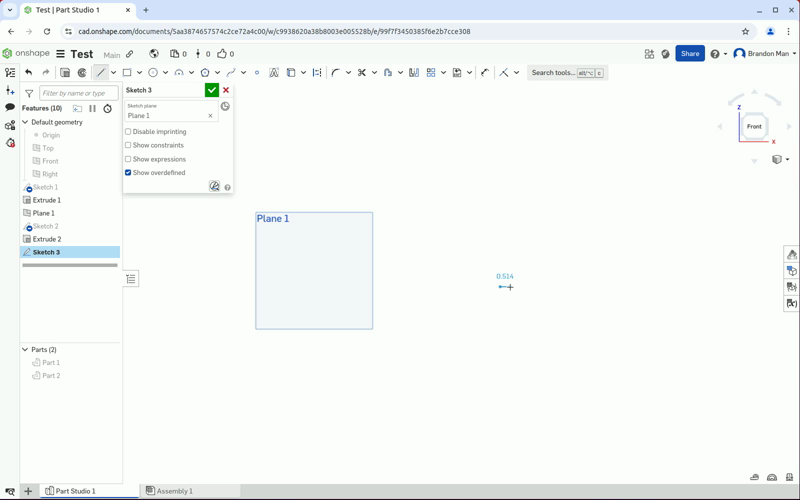
scroll(6)
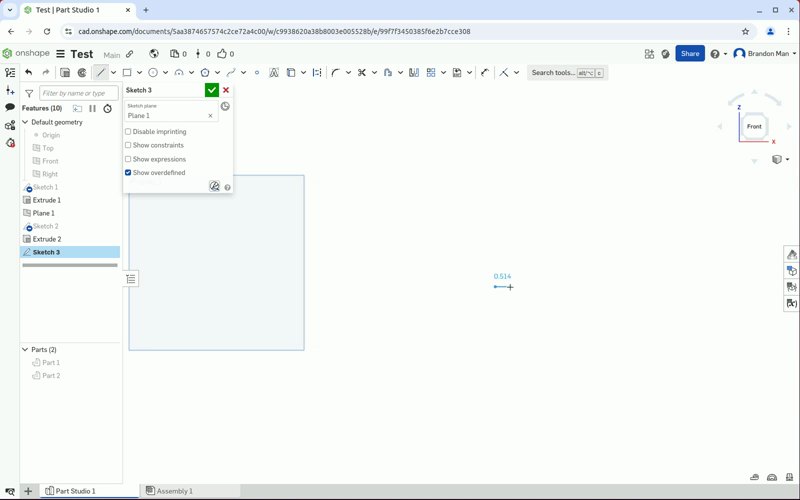
scroll(6)
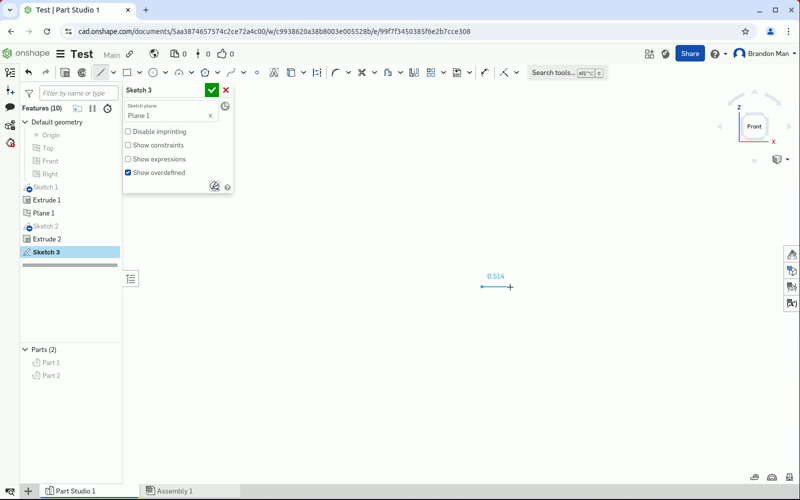
click(510, 286)
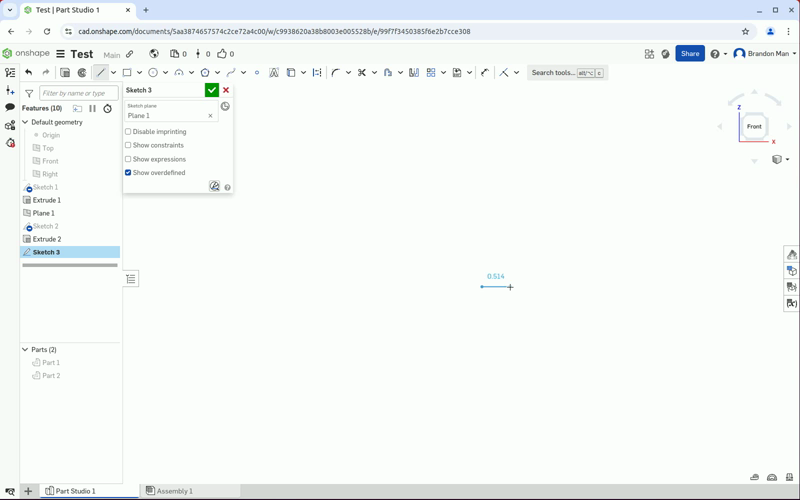
scroll(-6)
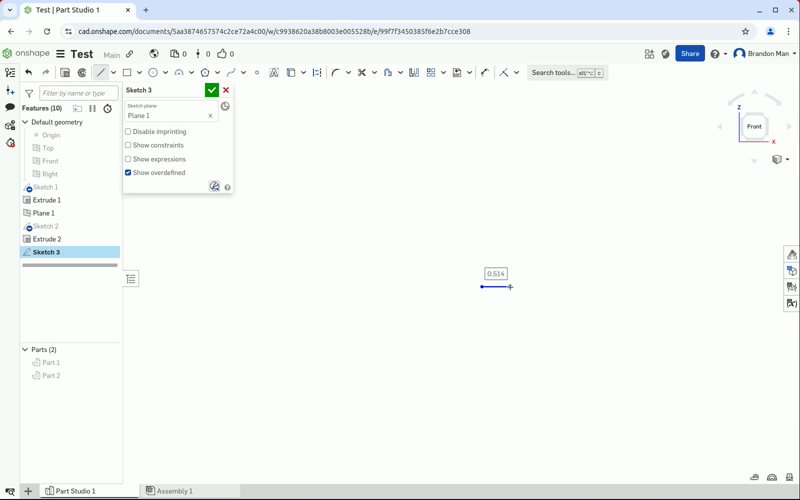
scroll(-6)
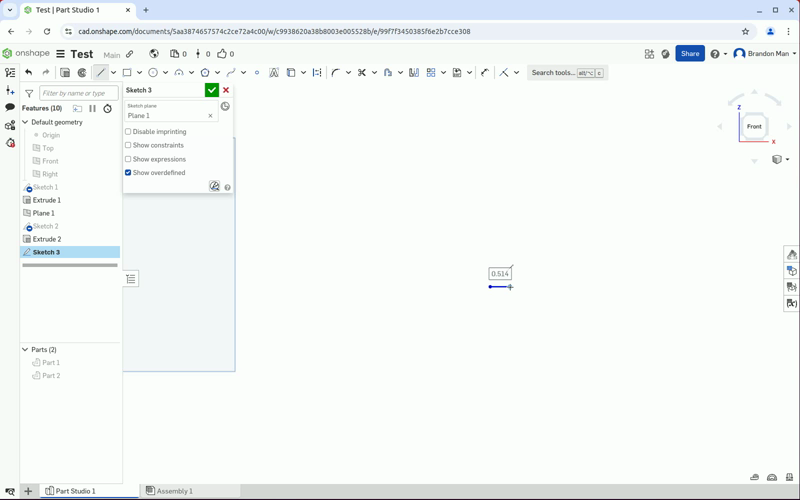
scroll(-6)
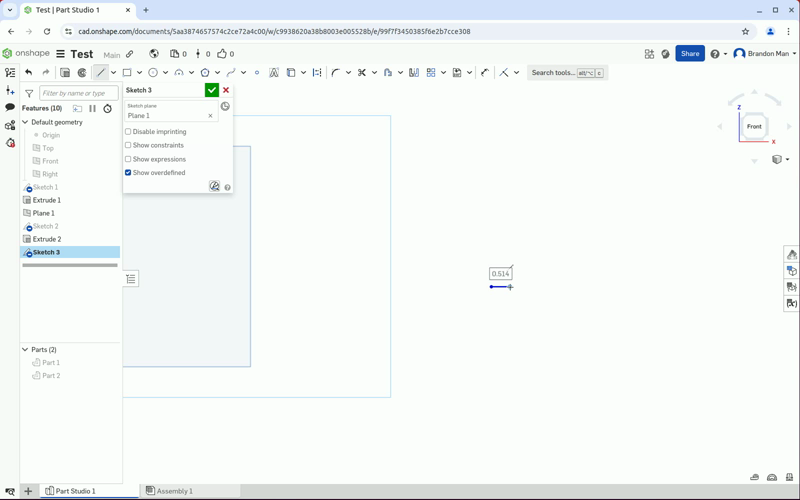
scroll(-6)
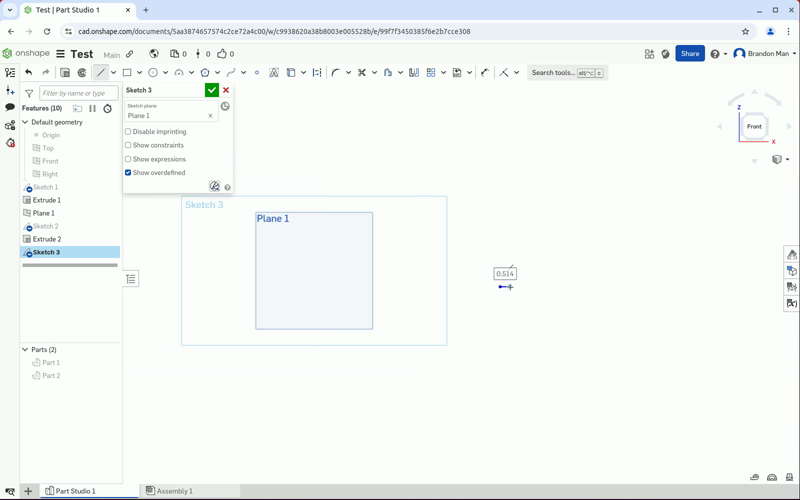
scroll(-6)
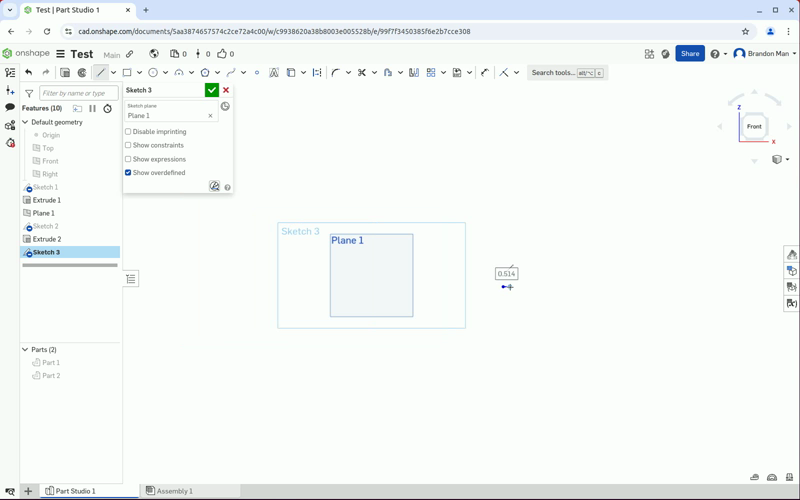
scroll(-6)
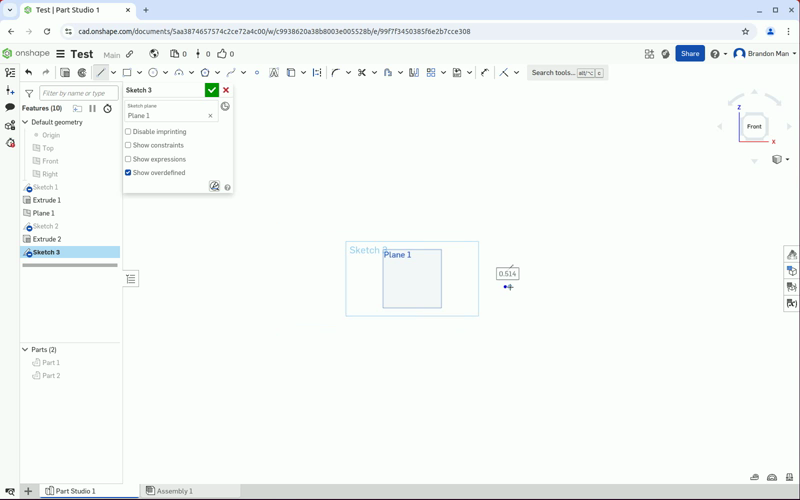
scroll(-6)
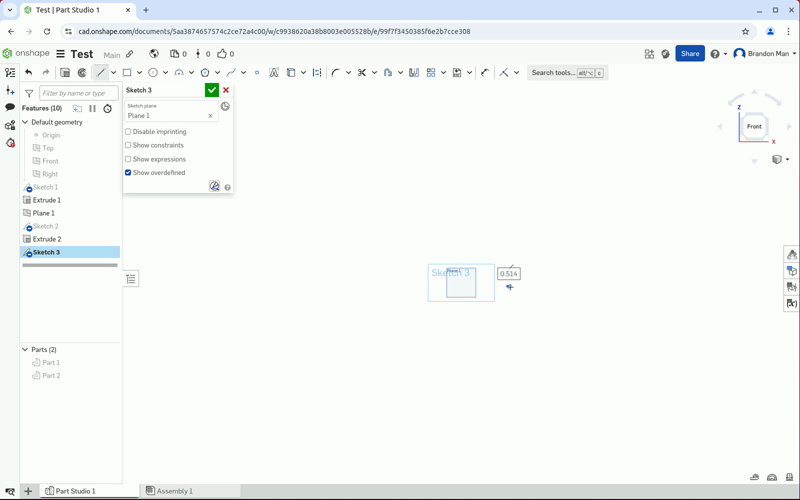
key_up(shift)
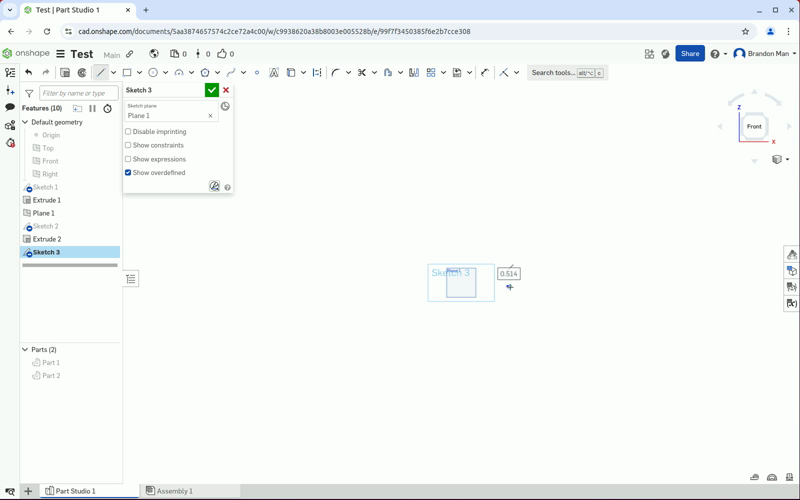
key_down(shift)
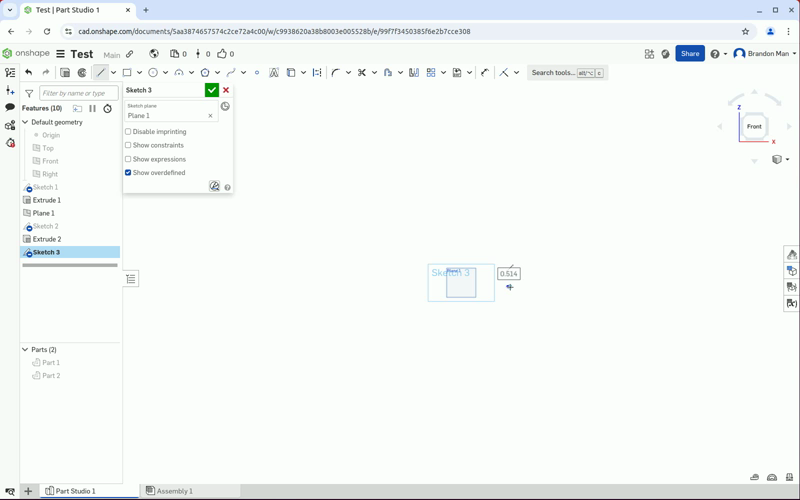
mouse_move(540, 286)
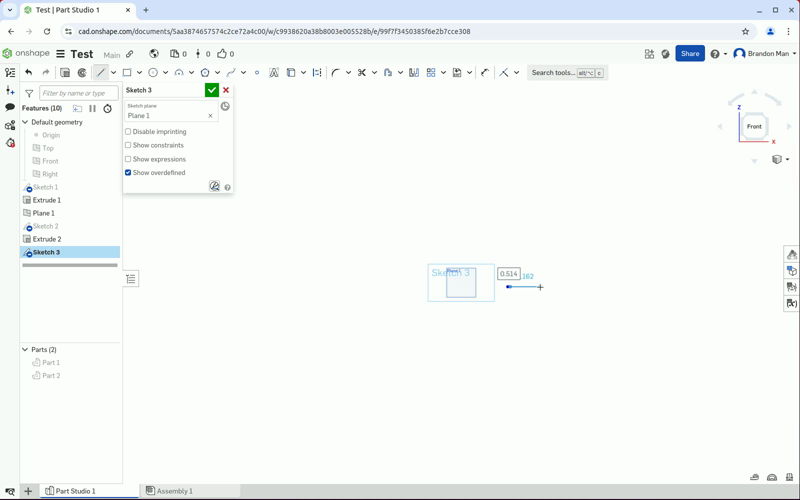
mouse_move(510, 284)
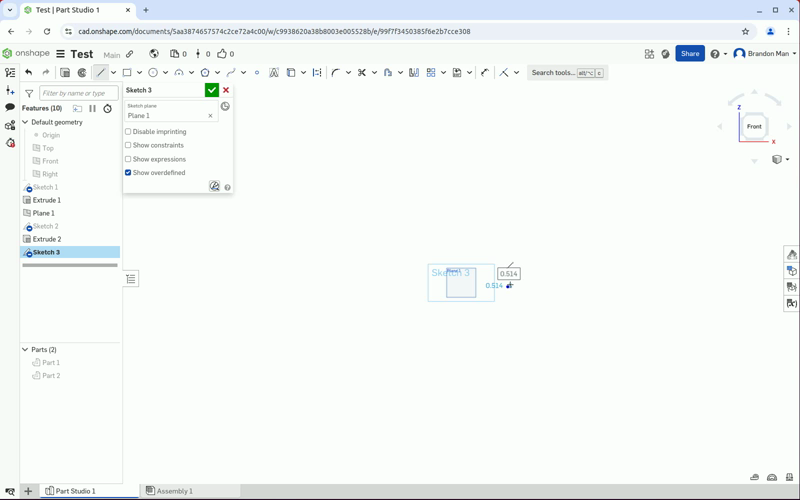
scroll(6)
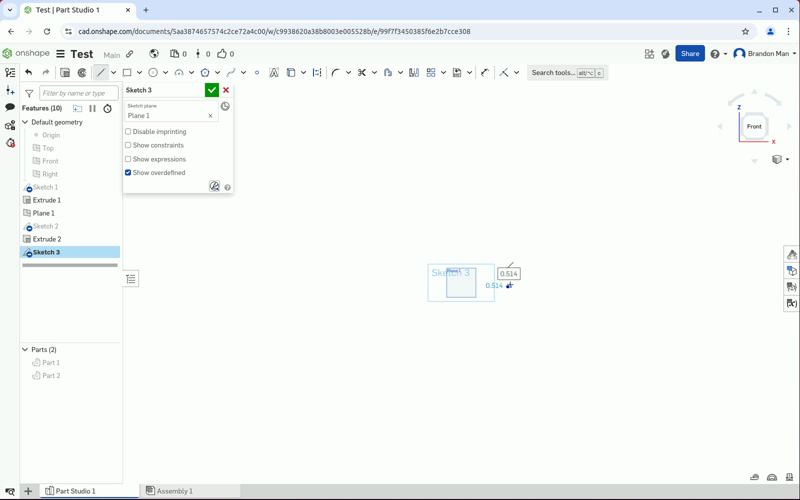
scroll(6)
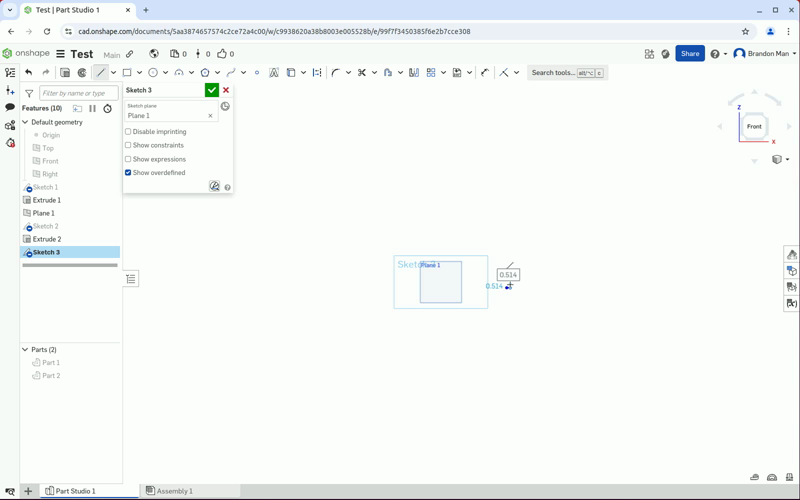
scroll(6)
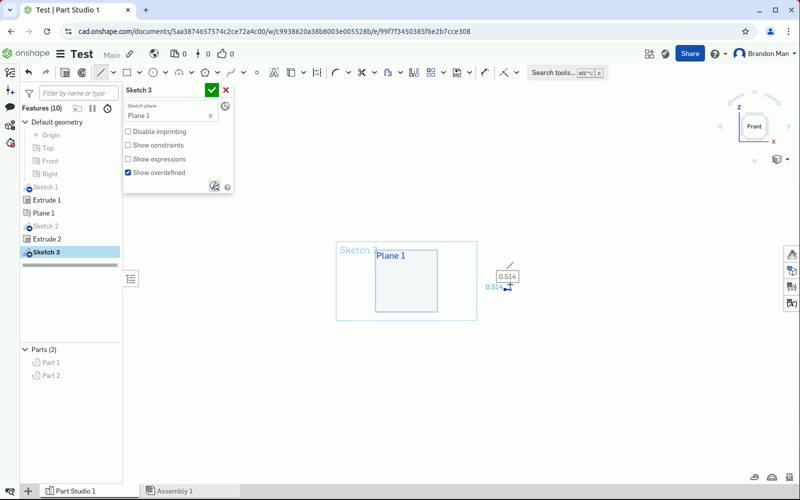
scroll(6)
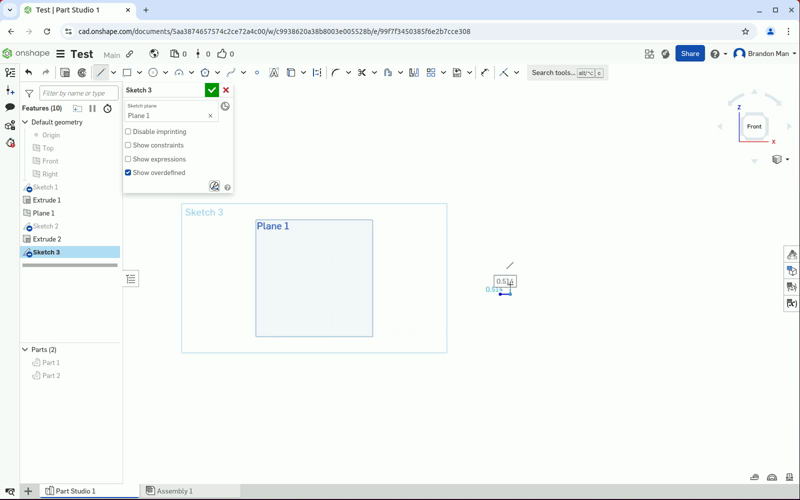
scroll(6)
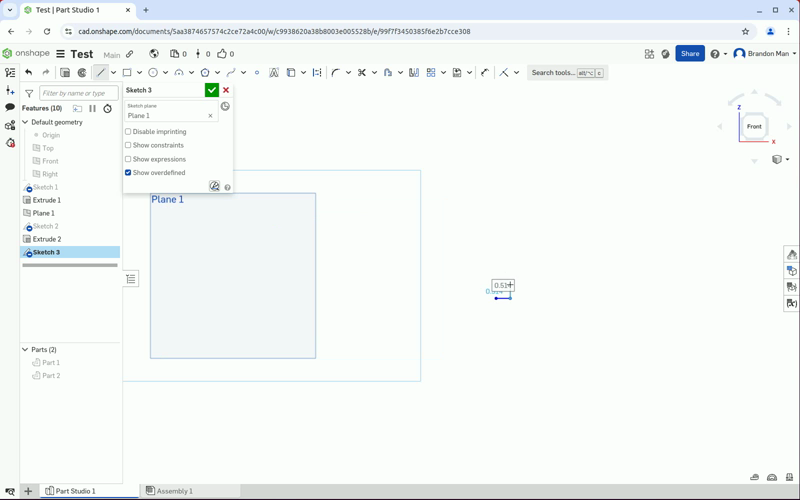
scroll(6)
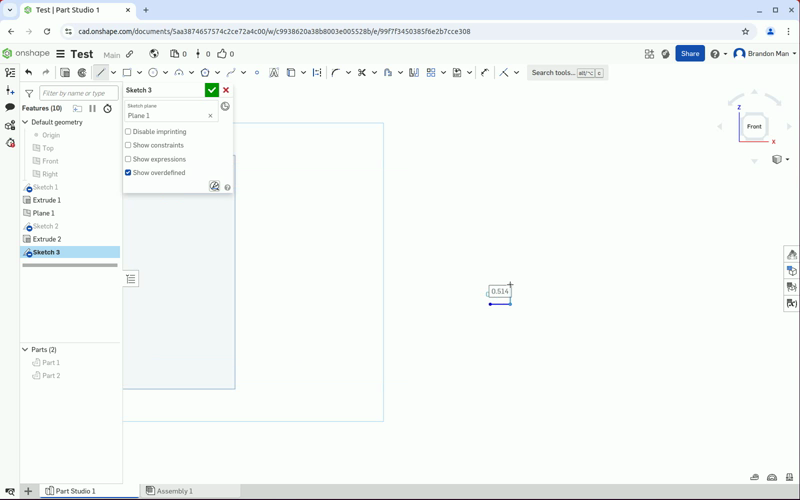
scroll(6)
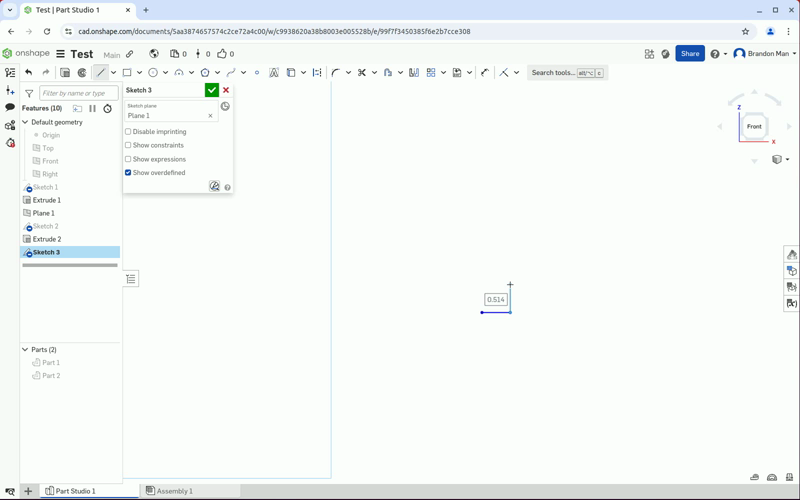
click(510, 284)
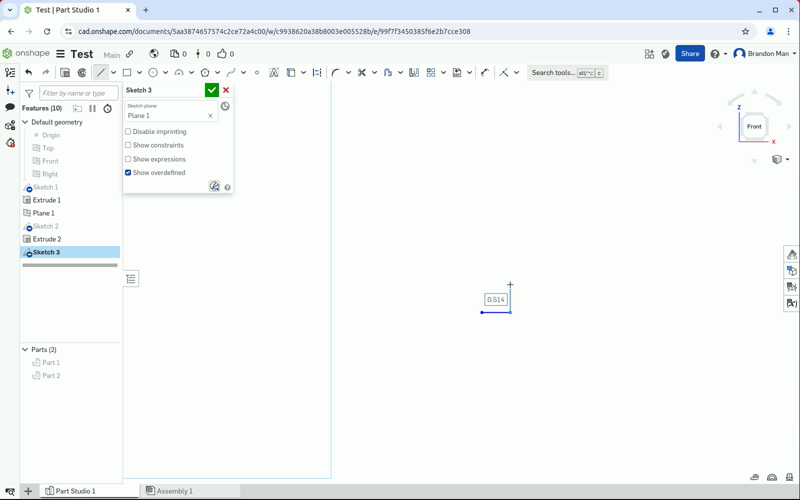
scroll(-6)
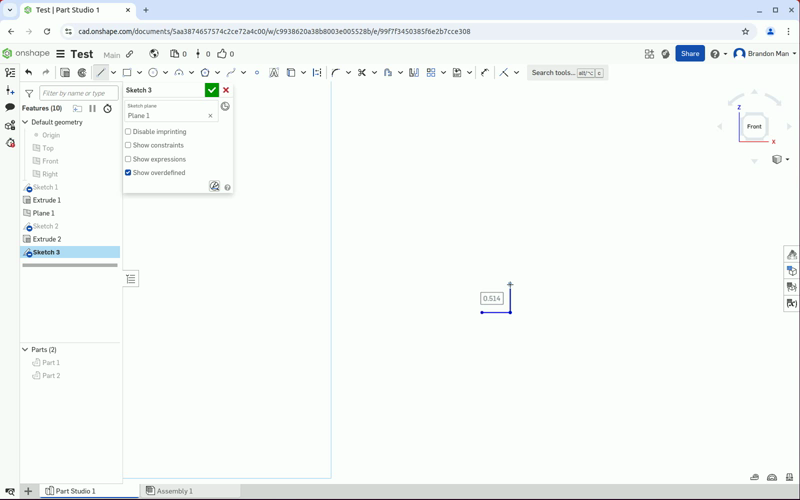
scroll(-6)
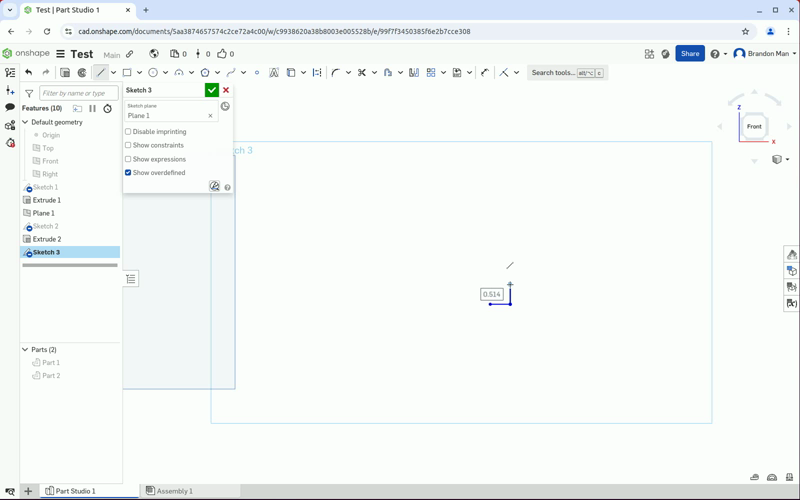
scroll(-6)
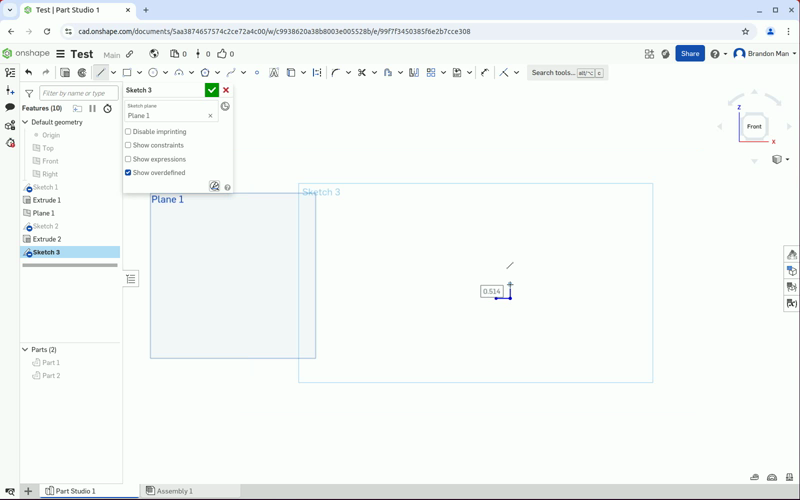
scroll(-6)
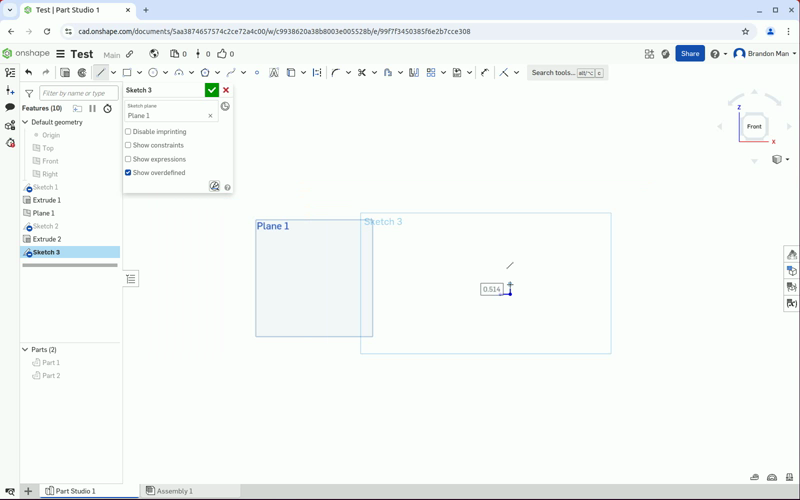
scroll(-6)
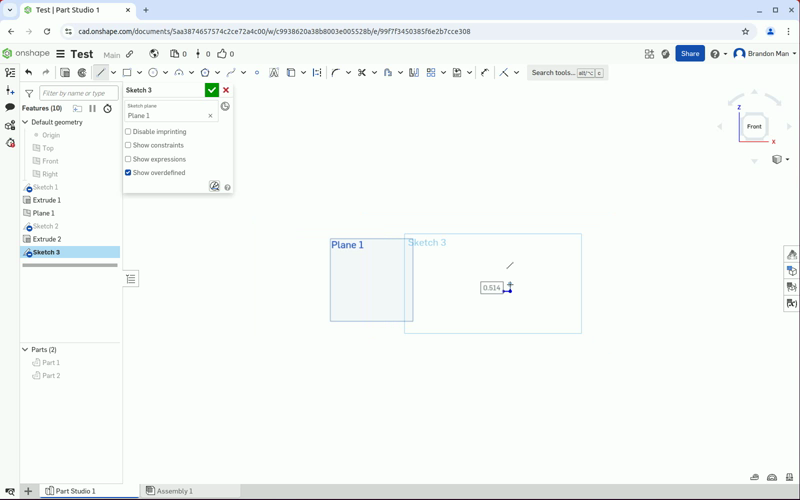
scroll(-6)
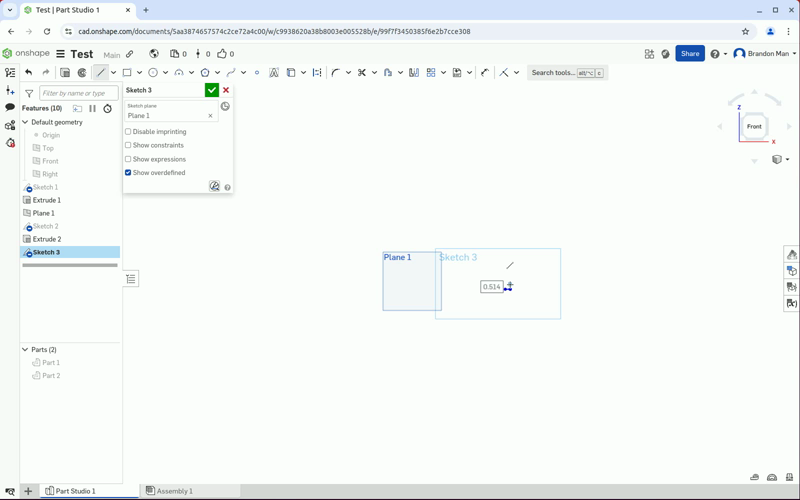
scroll(-6)
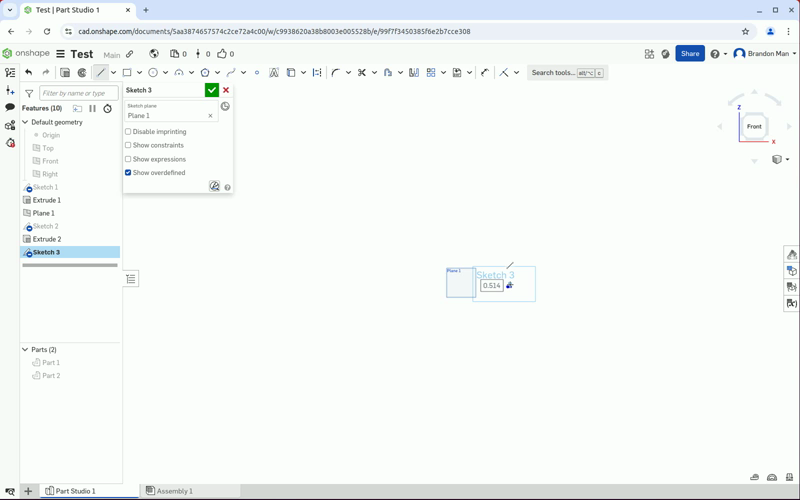
key_up(shift)
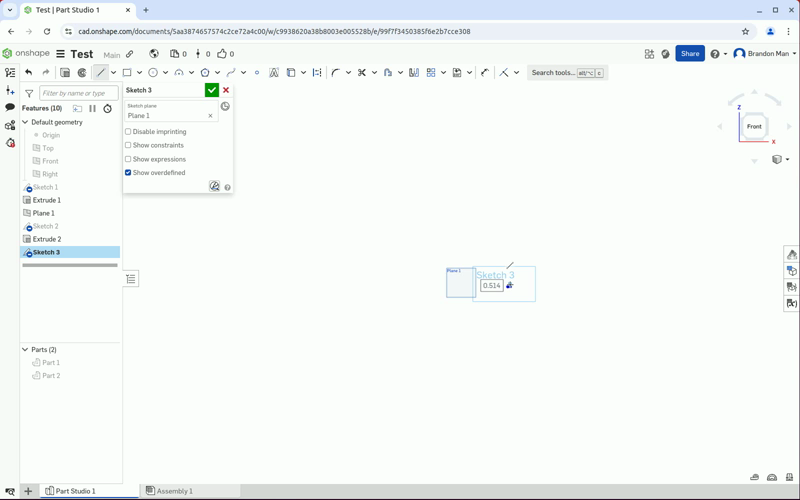
key_down(shift)
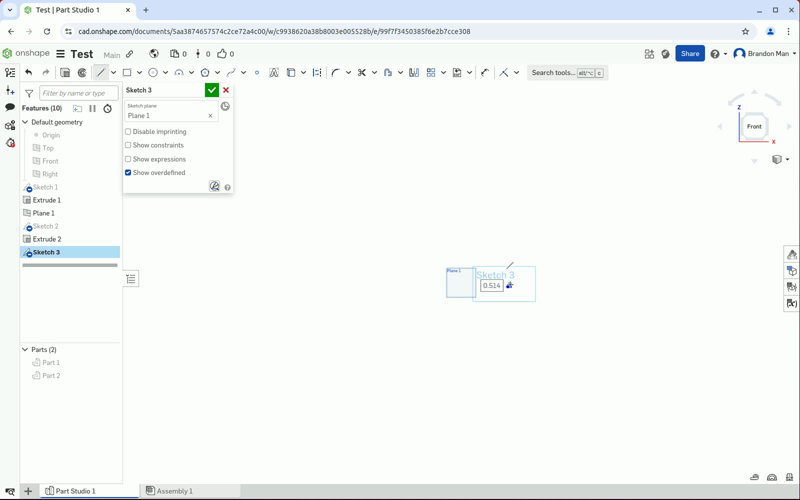
mouse_move(540, 284)
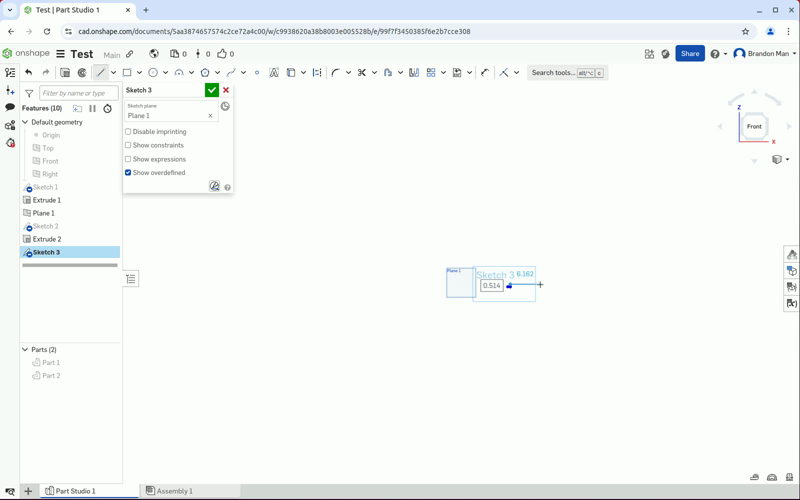
mouse_move(507, 284)
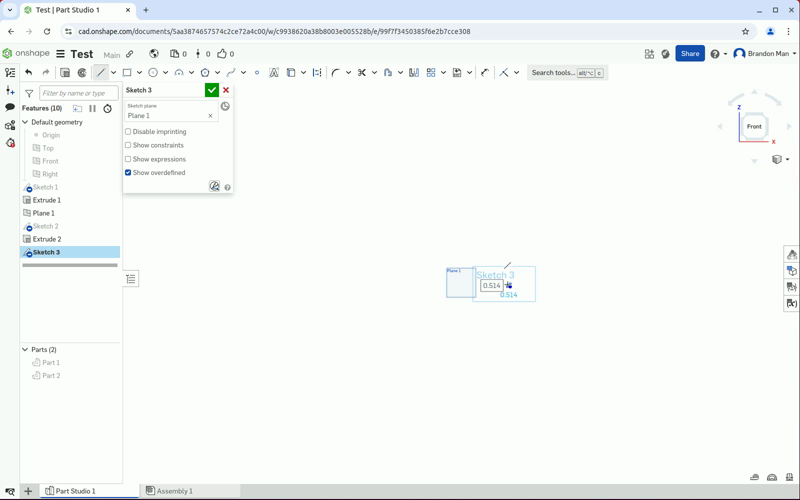
scroll(6)
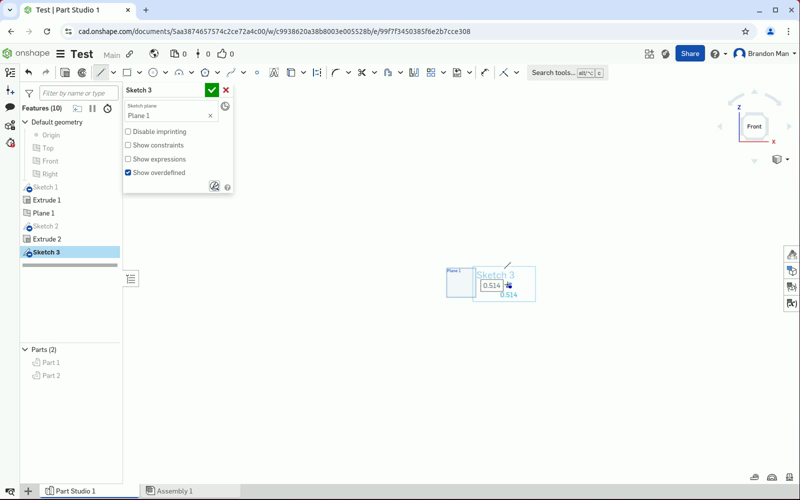
scroll(6)
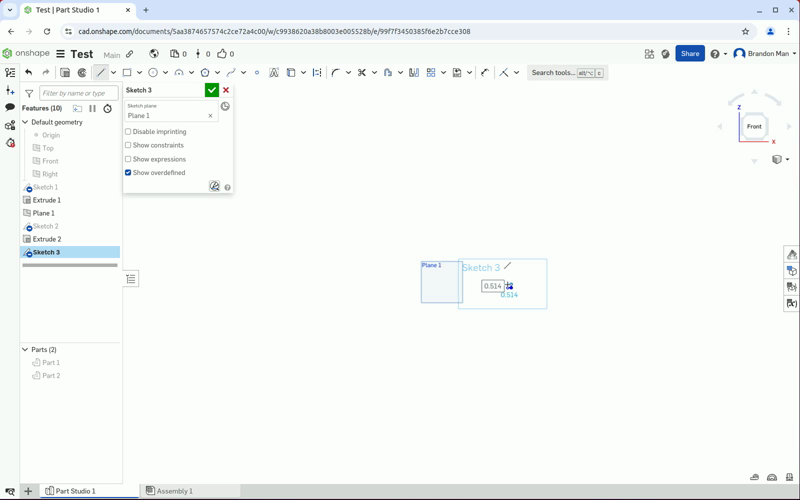
scroll(6)
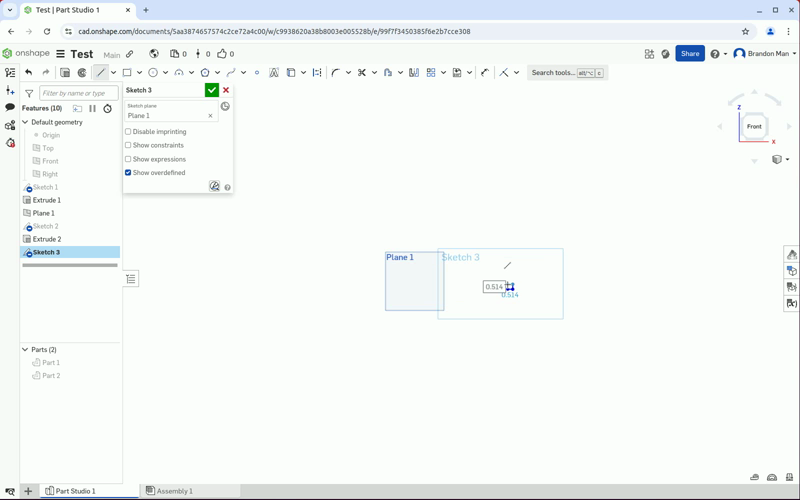
scroll(6)
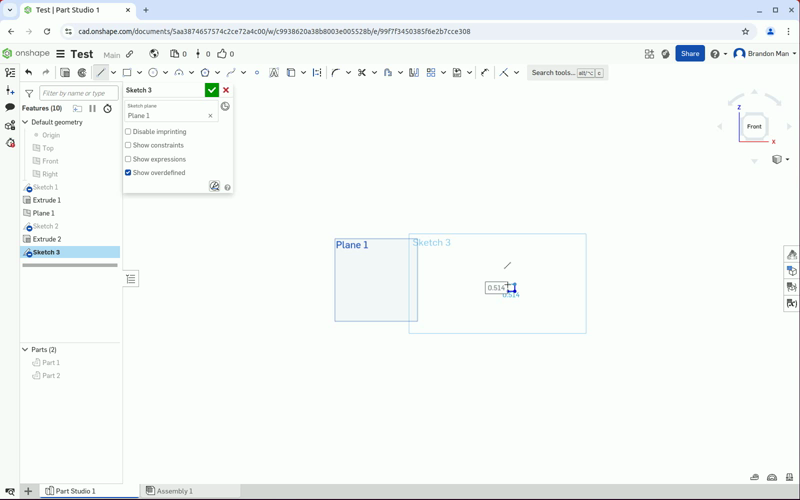
scroll(6)
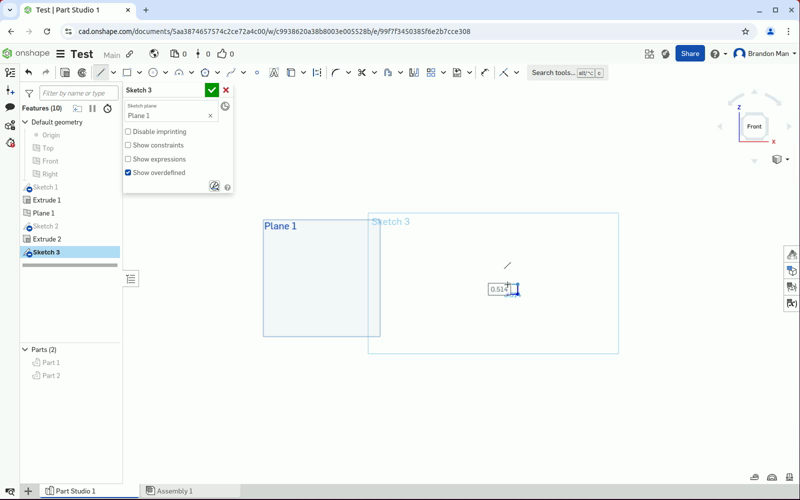
scroll(6)
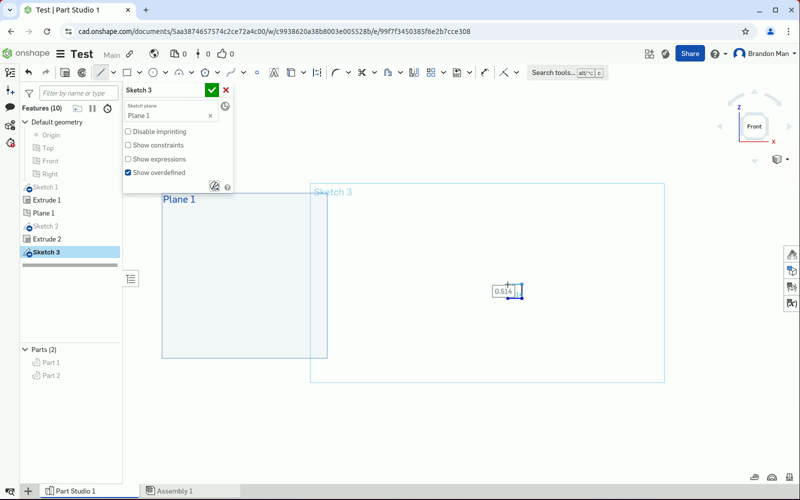
scroll(6)
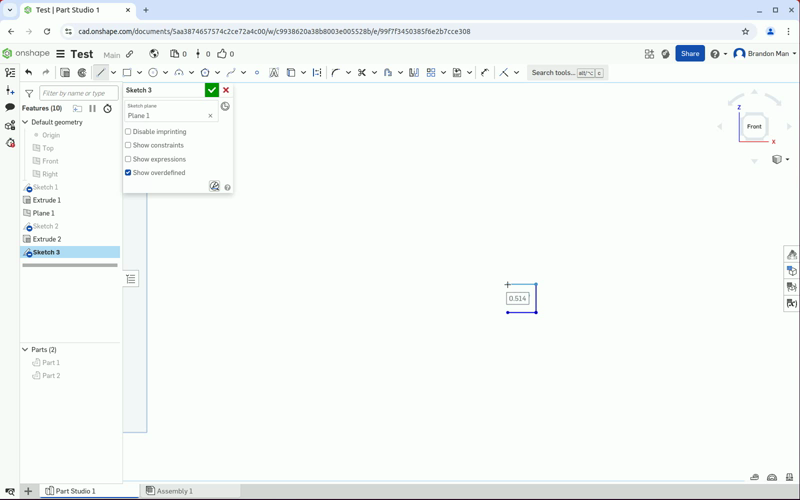
click(507, 284)
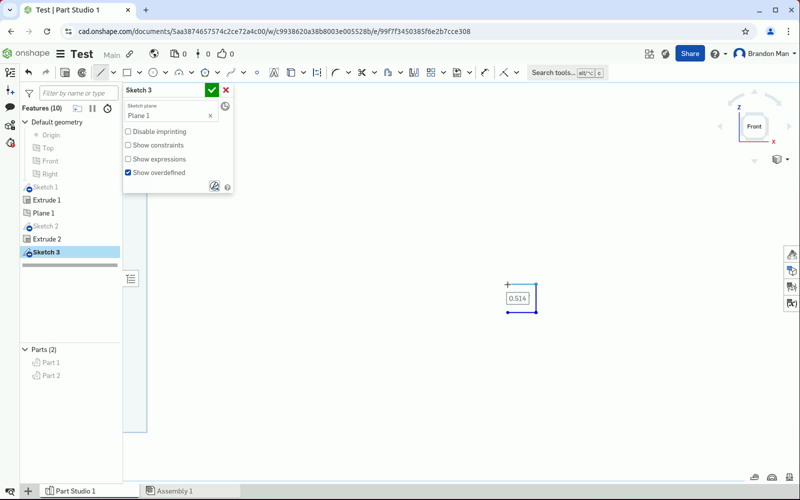
scroll(-6)
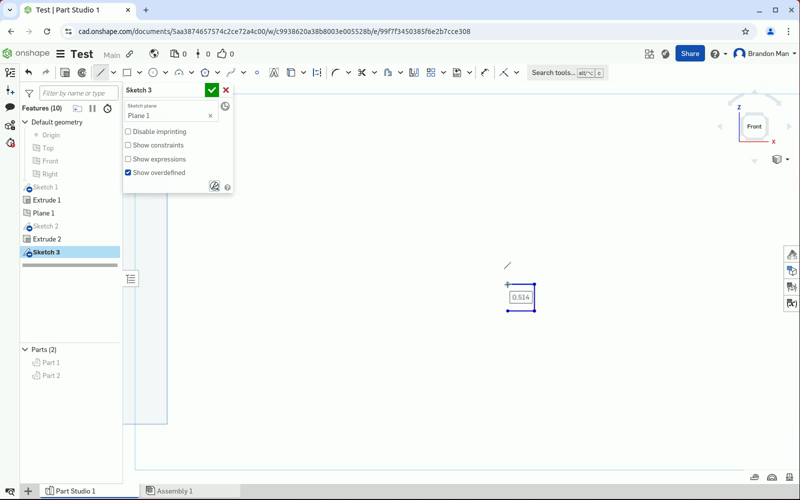
scroll(-6)
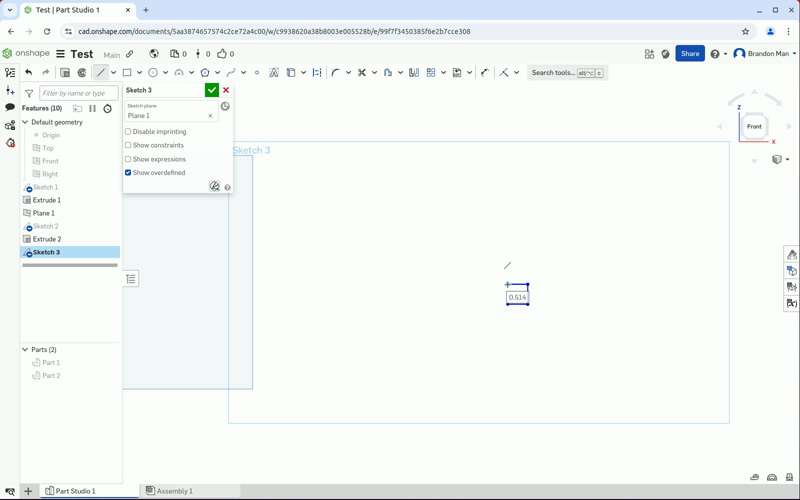
scroll(-6)
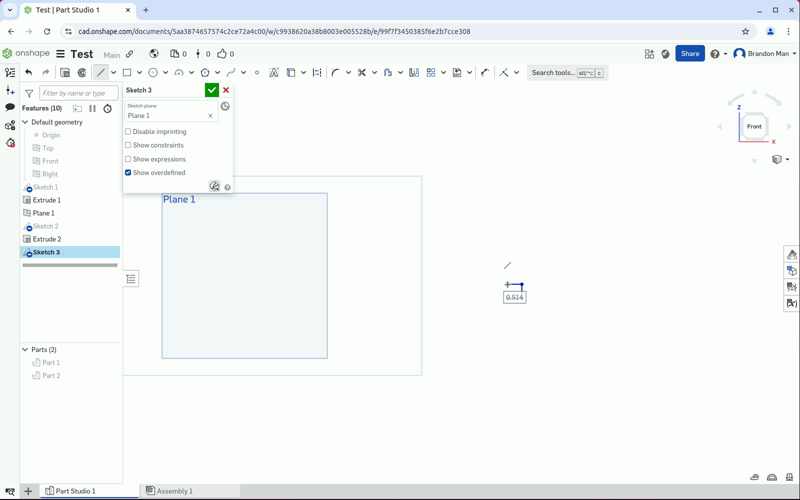
scroll(-6)
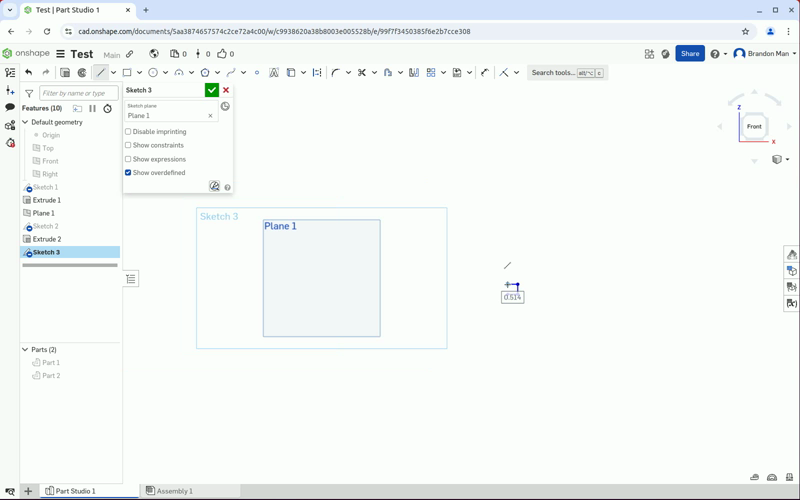
scroll(-6)
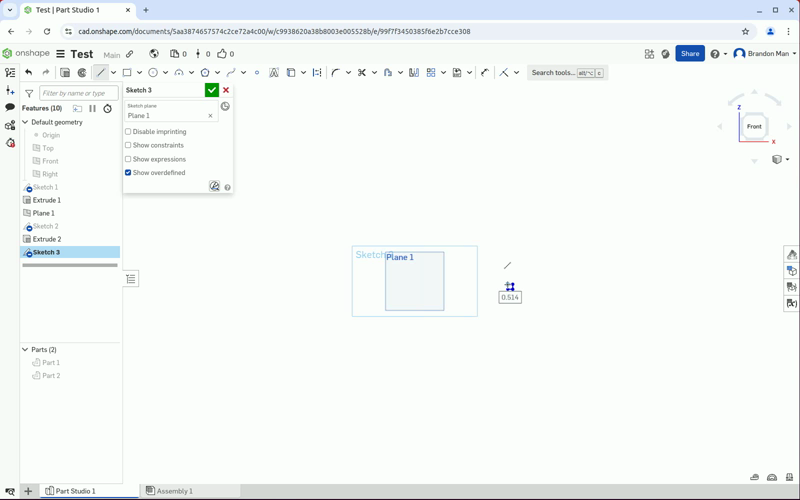
scroll(-6)
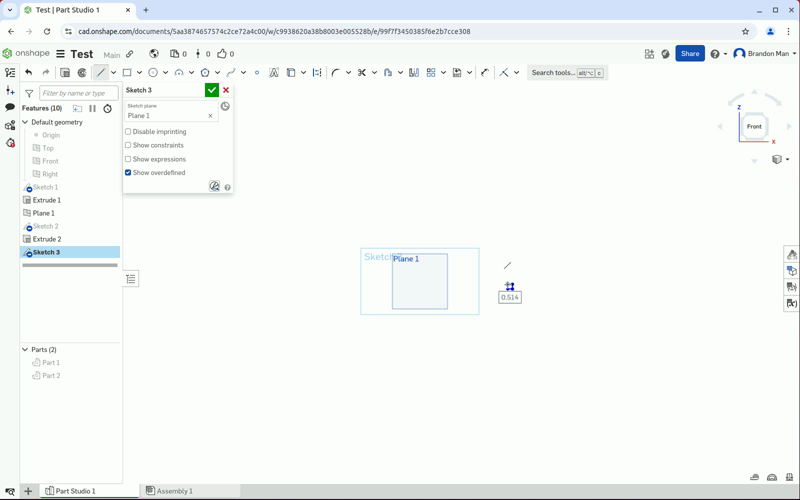
scroll(-6)
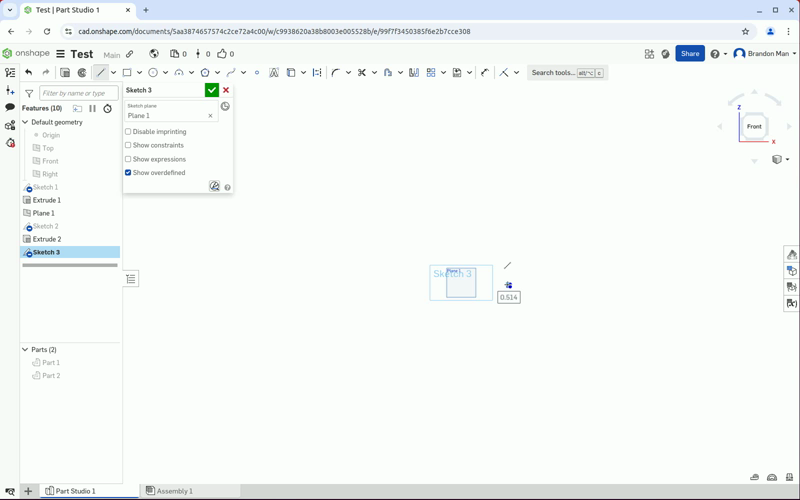
key_up(shift)
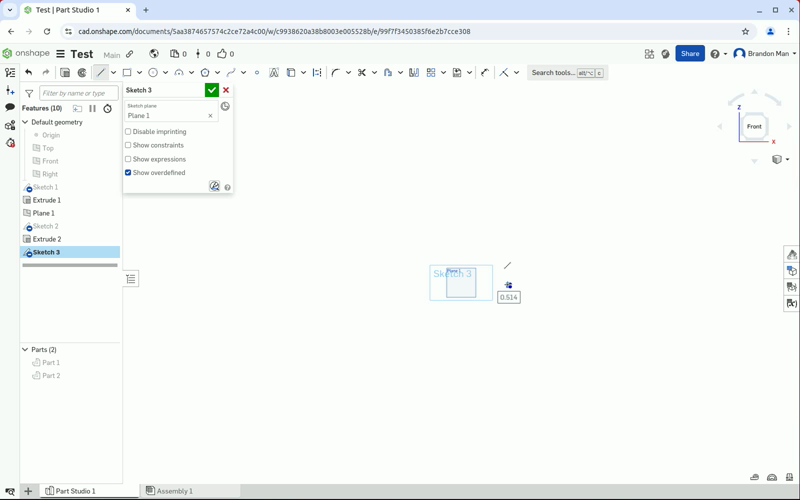
mouse_move(537, 284)
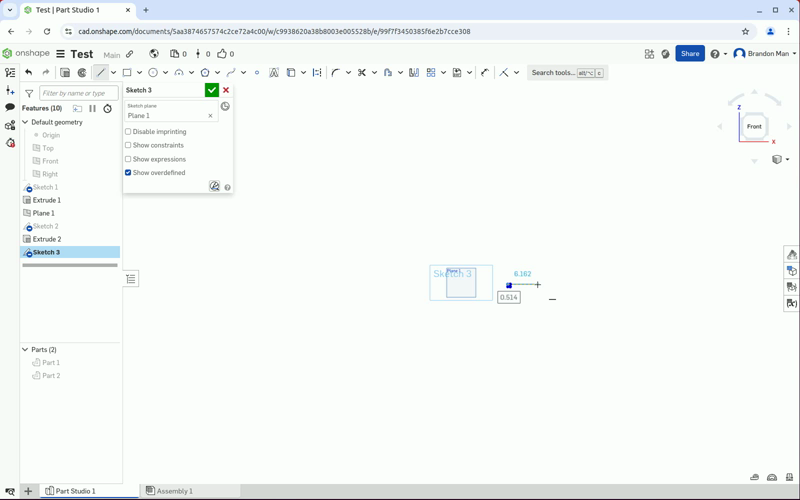
key_down(shift)
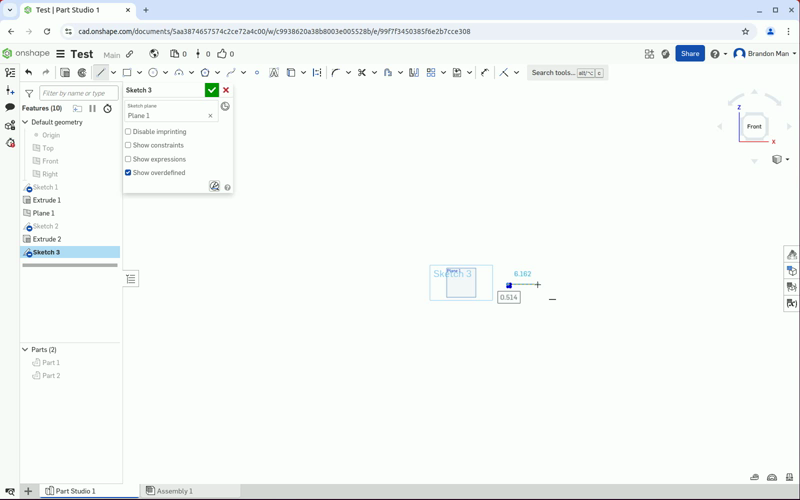
mouse_move(507, 286)
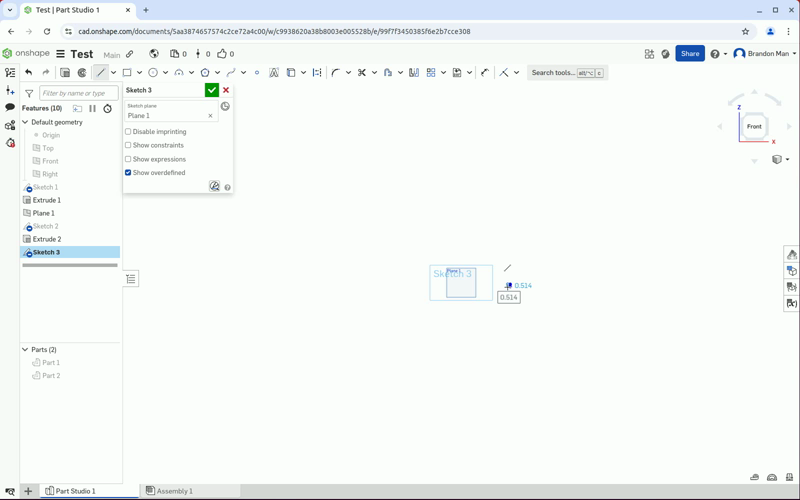
scroll(6)
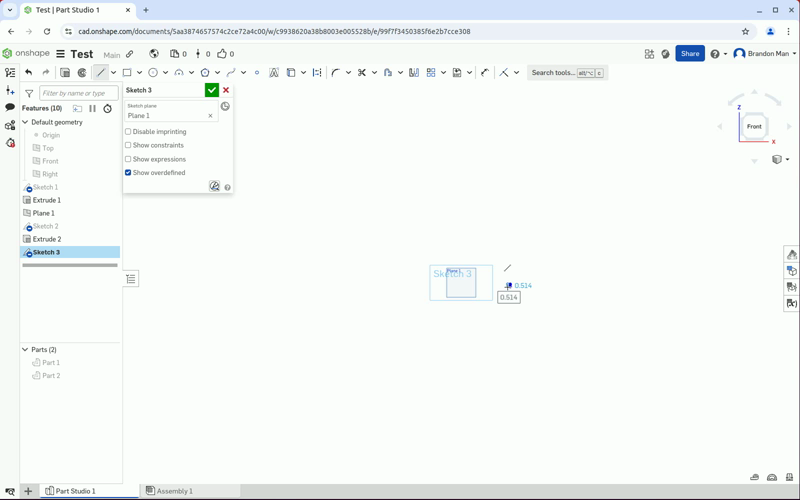
scroll(6)
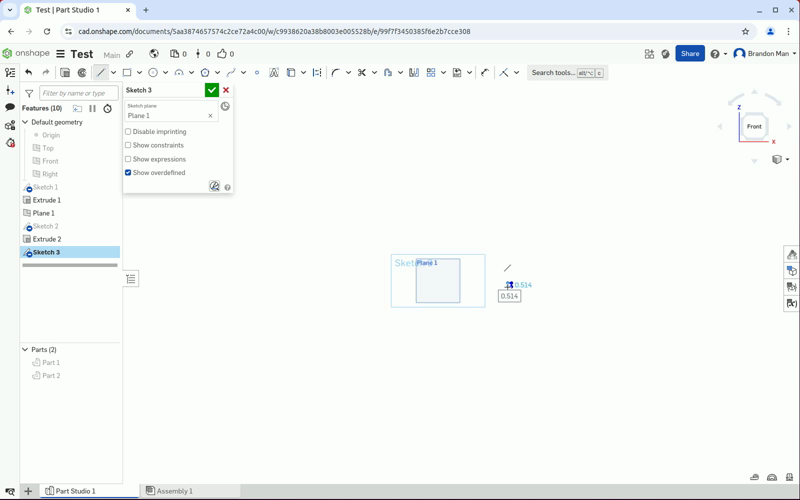
scroll(6)
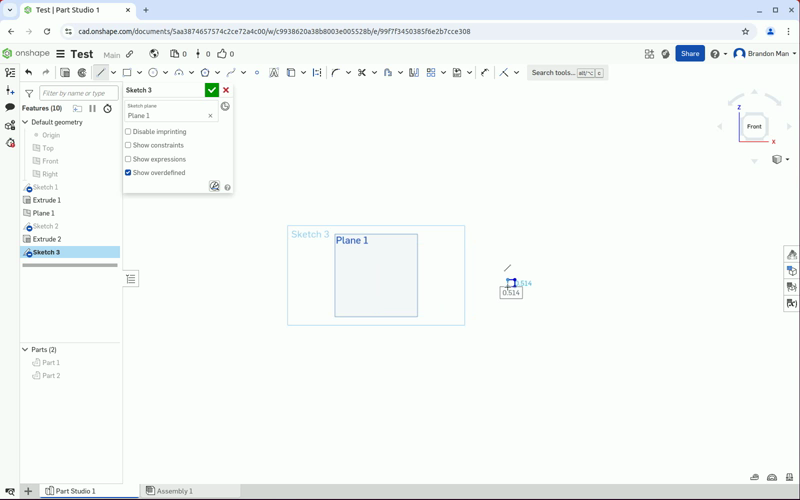
scroll(6)
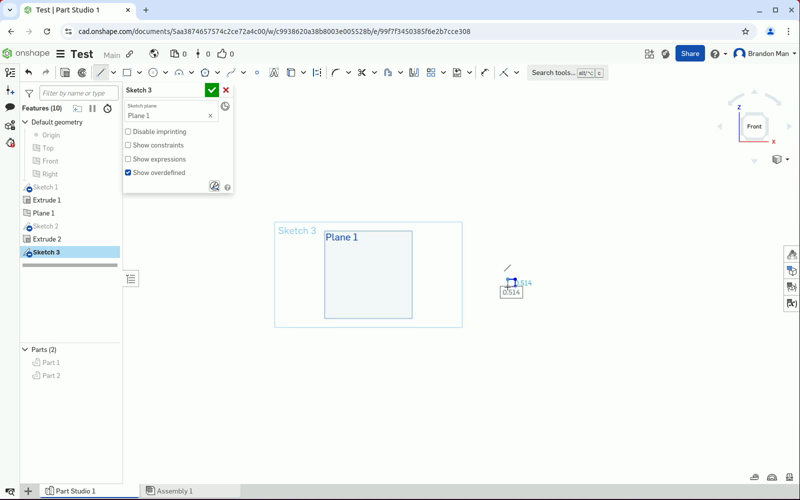
scroll(6)
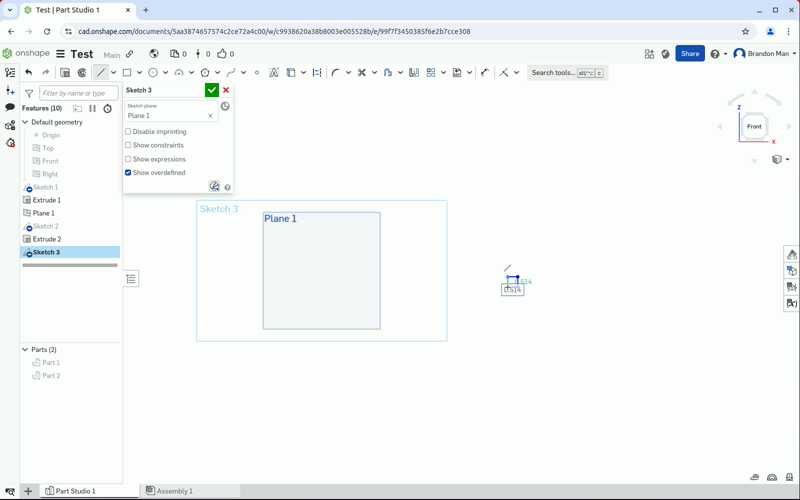
scroll(6)
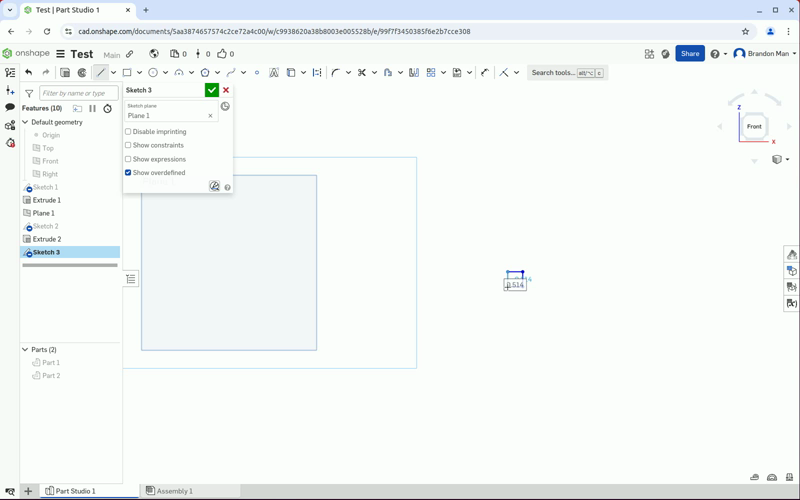
scroll(6)
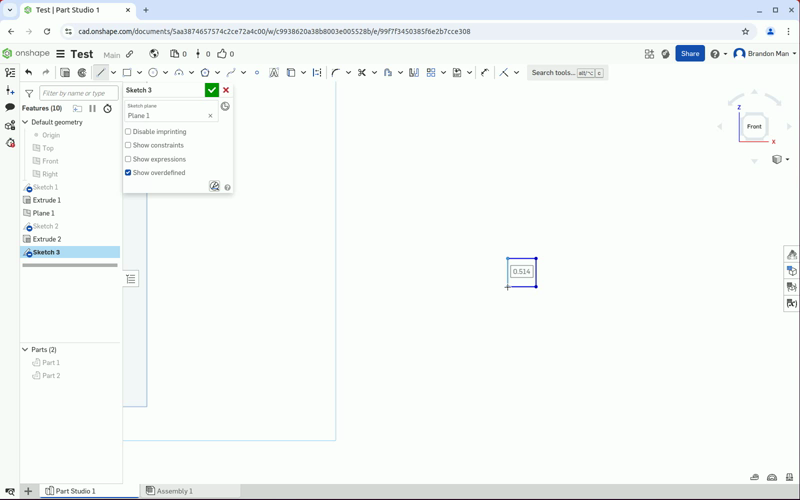
key_up(shift)
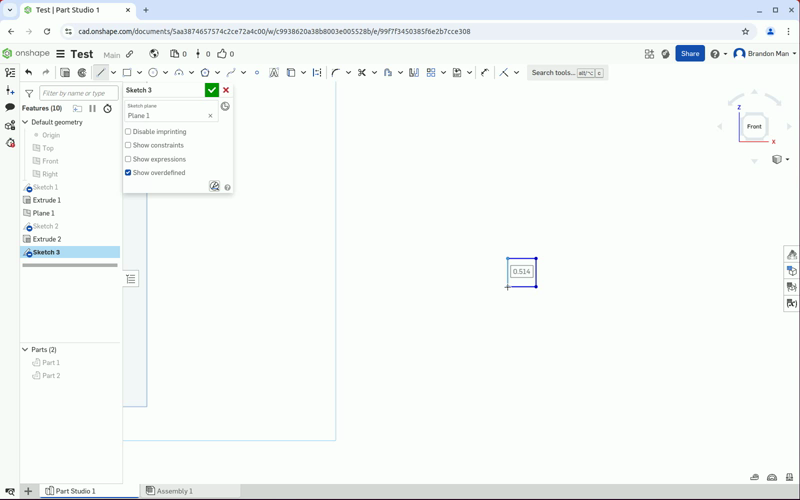
click(507, 286)
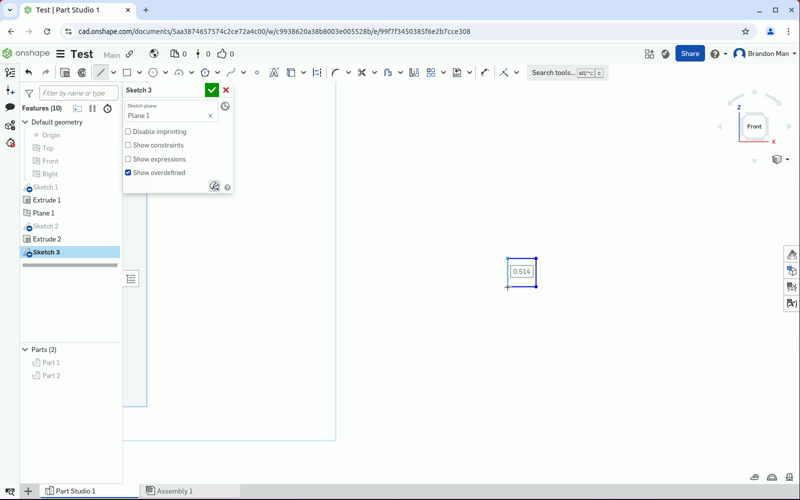
scroll(-6)
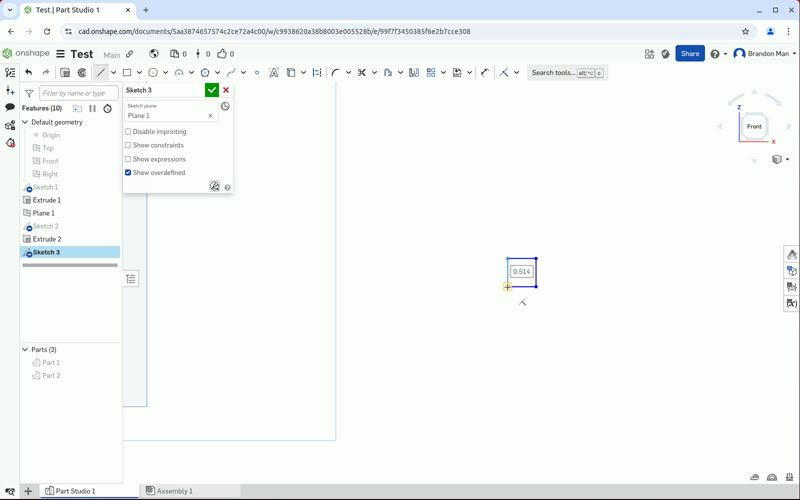
scroll(-6)
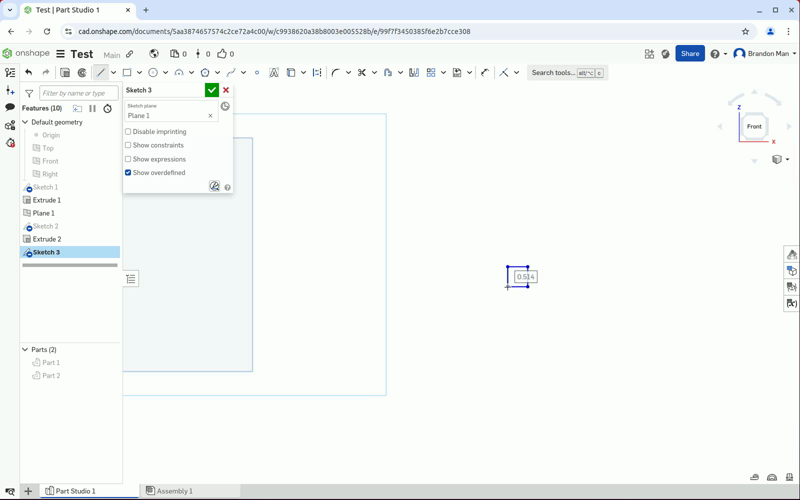
scroll(-6)
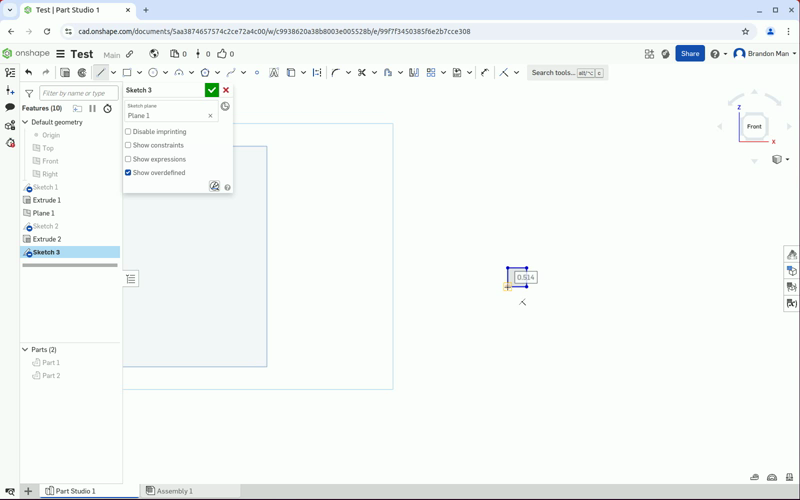
scroll(-6)
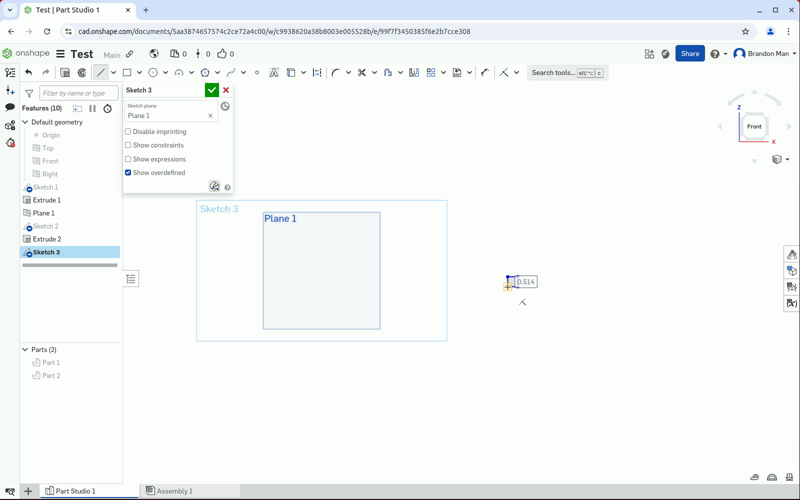
scroll(-6)
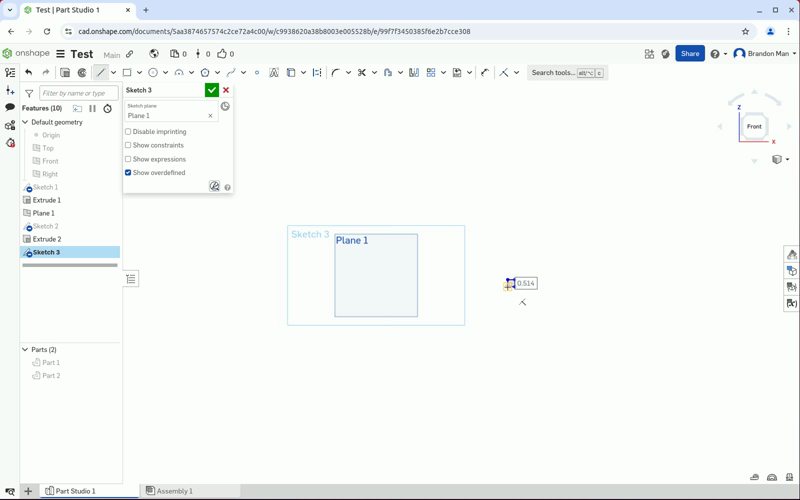
scroll(-6)
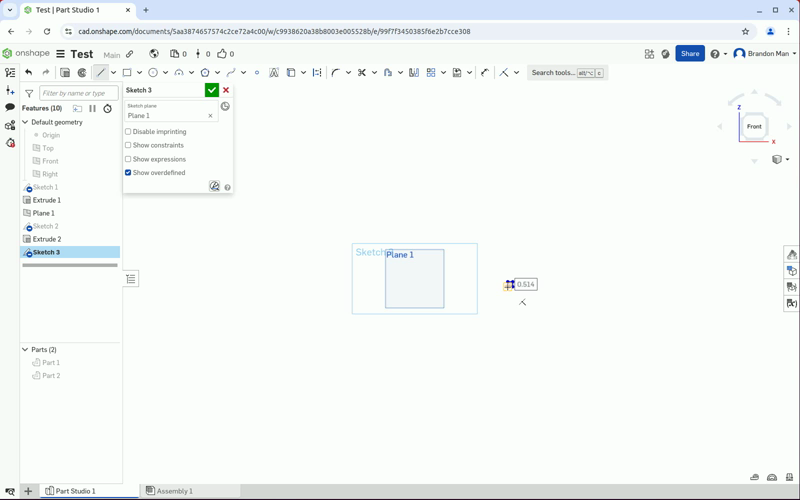
scroll(-6)
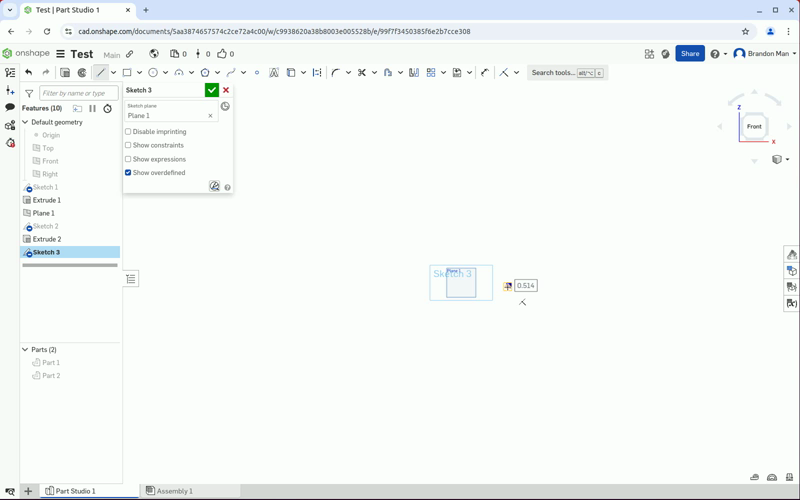
key(esc)
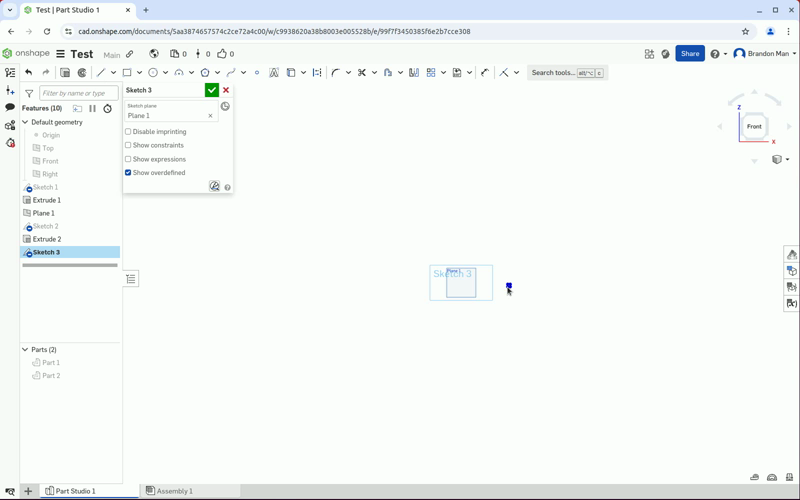
mouse_move(507, 284)
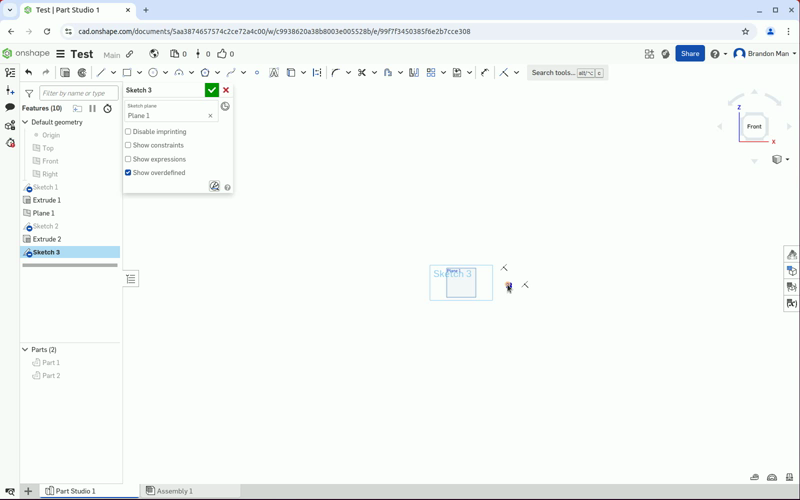
scroll(6)
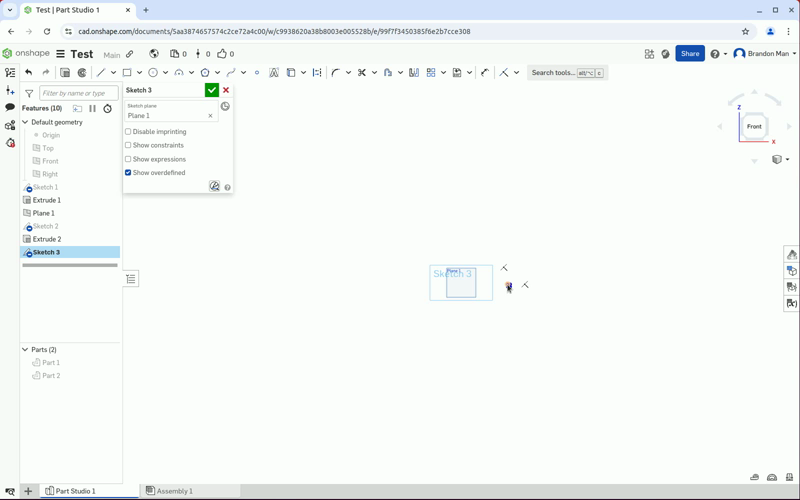
scroll(6)
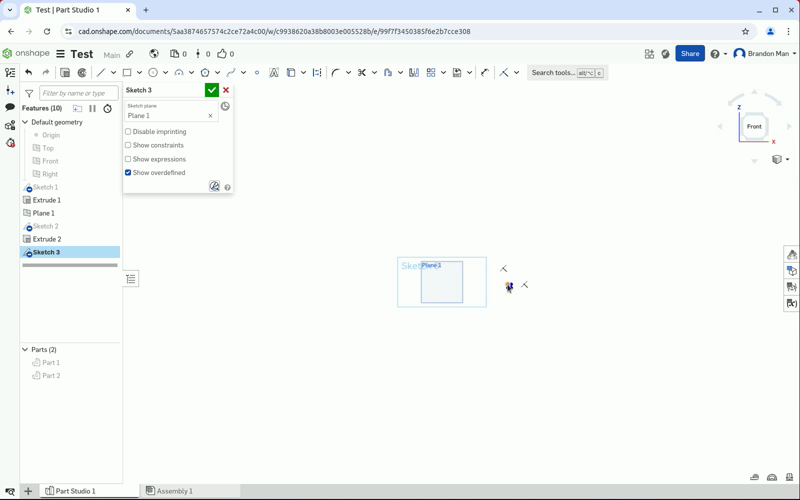
scroll(6)
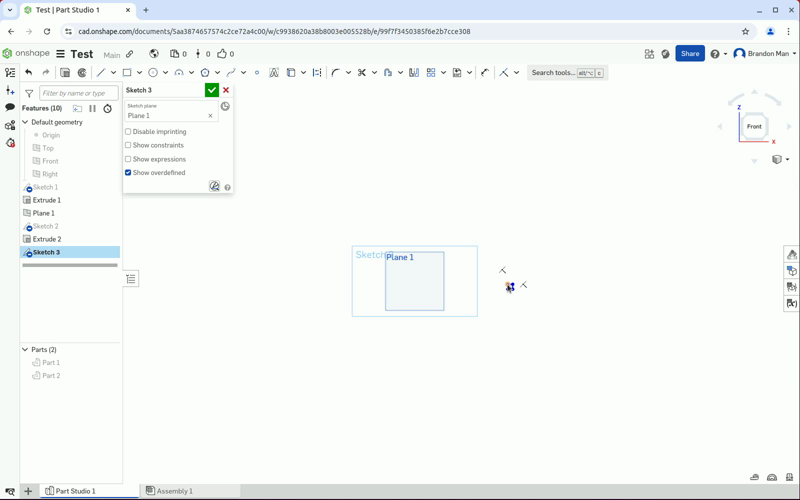
scroll(6)
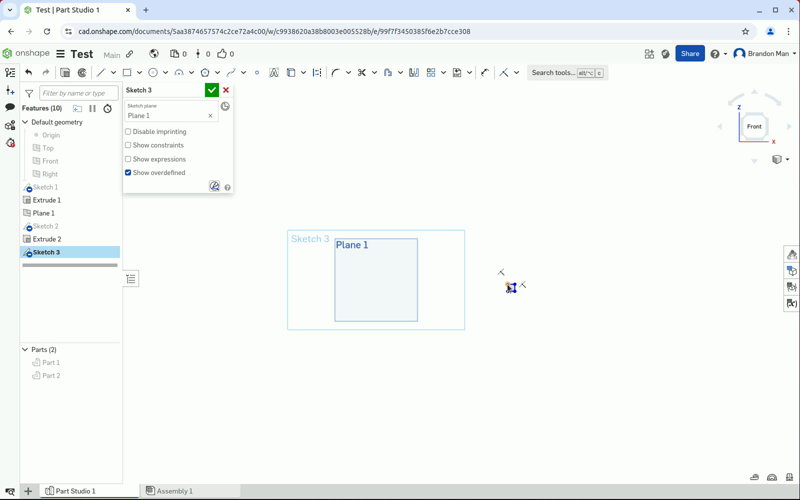
scroll(6)
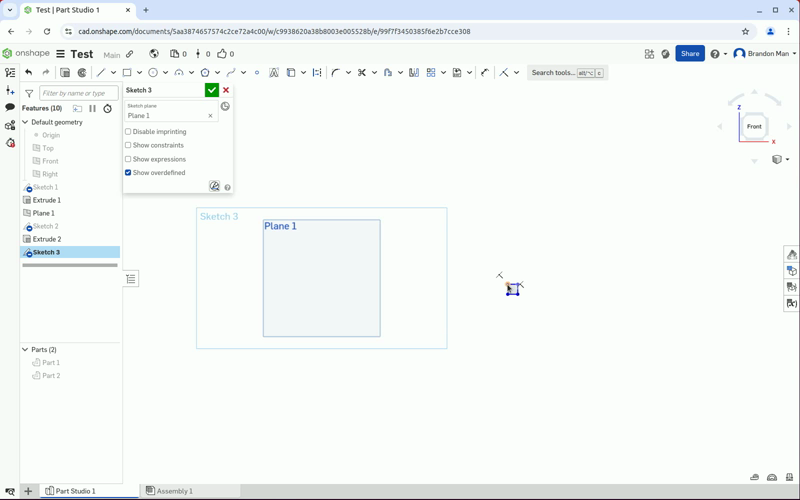
scroll(6)
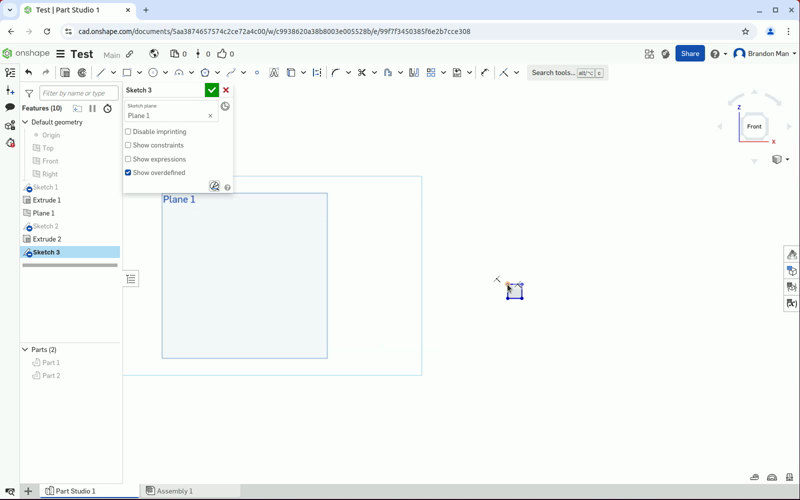
scroll(6)
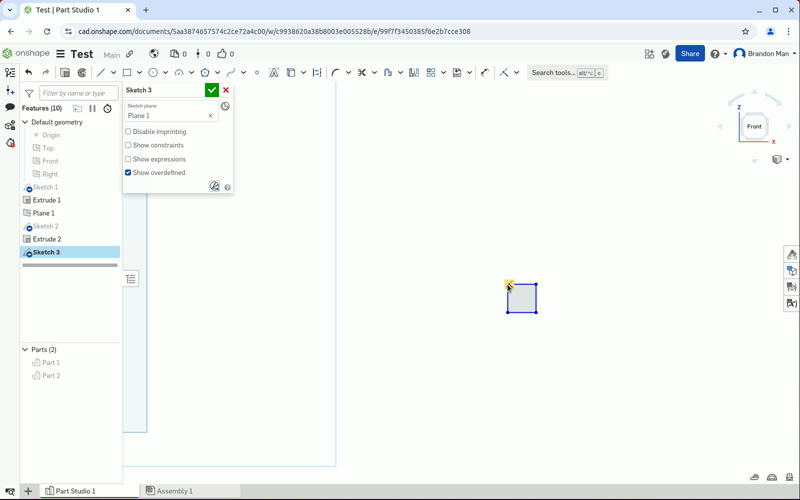
click(507, 284)
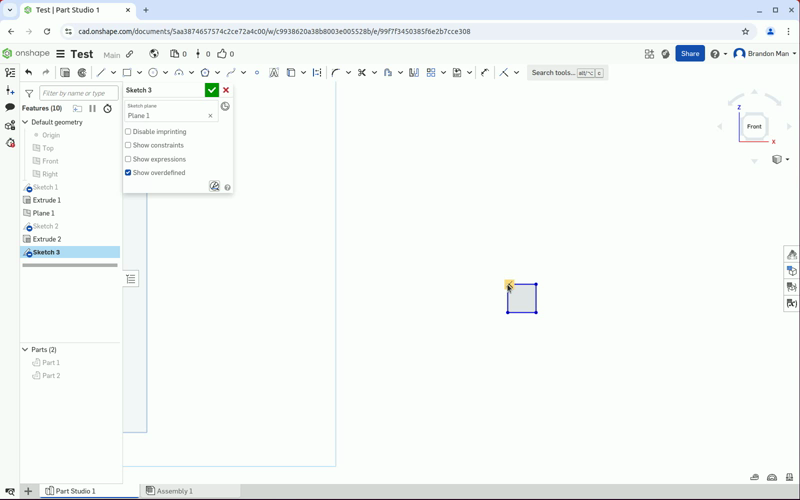
scroll(-6)
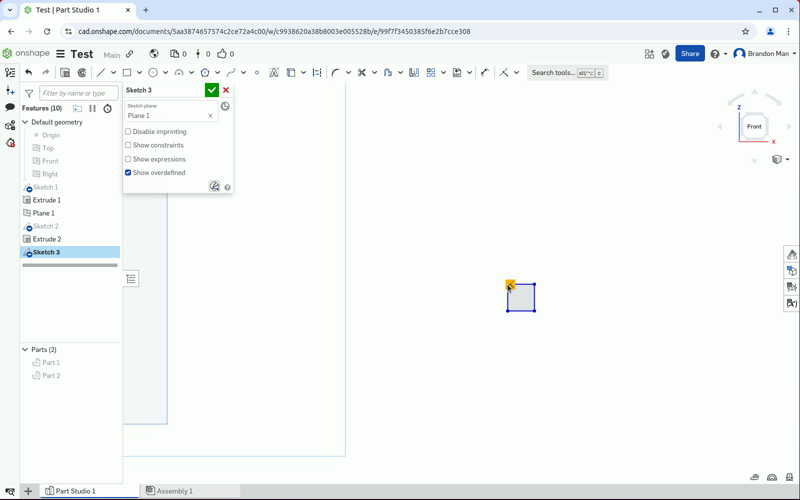
scroll(-6)
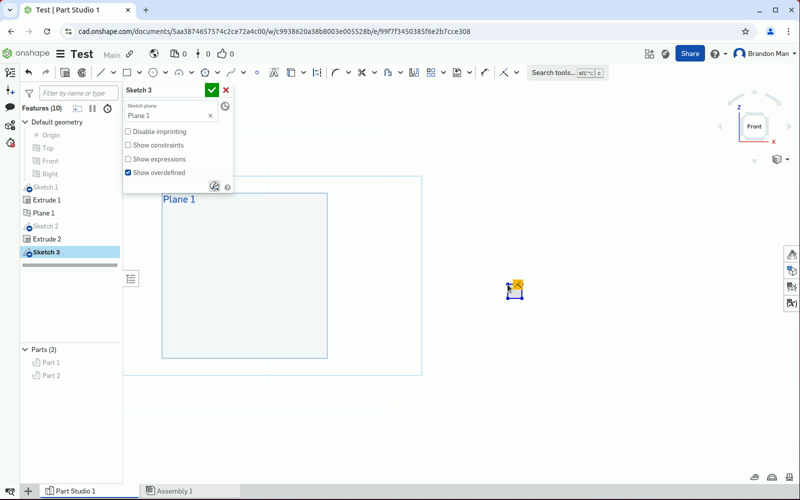
scroll(-6)
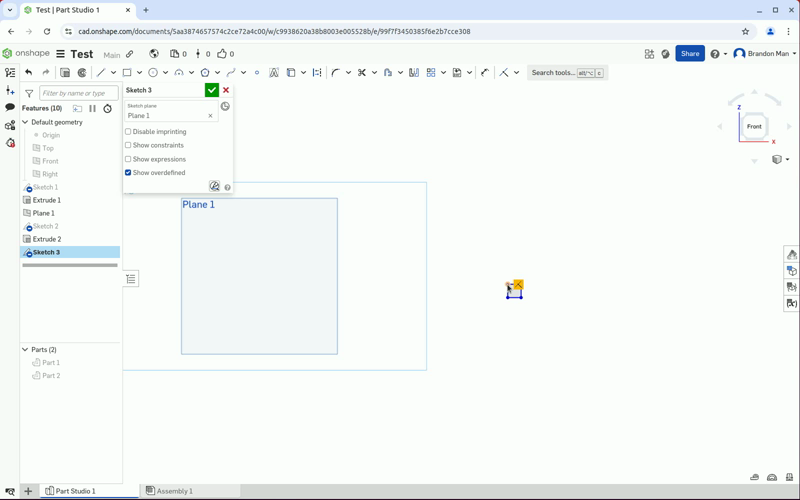
scroll(-6)
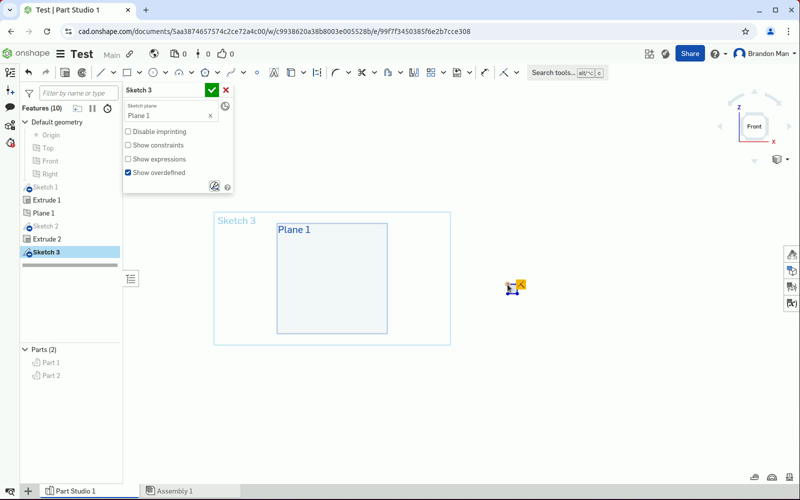
scroll(-6)
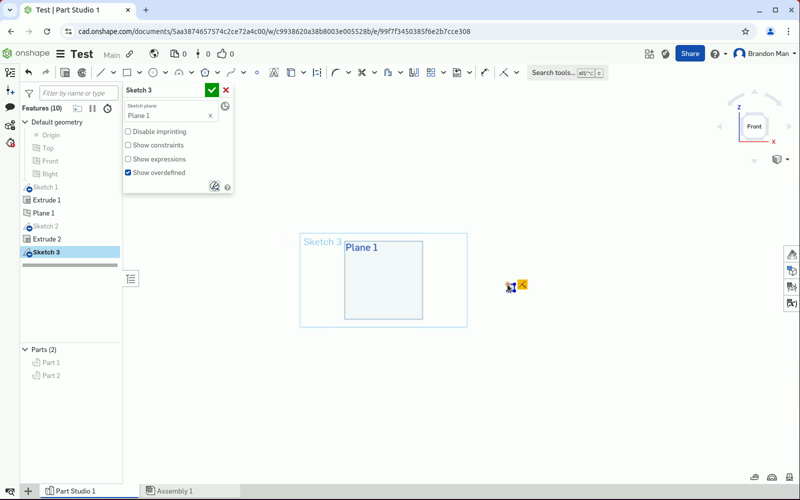
scroll(-6)
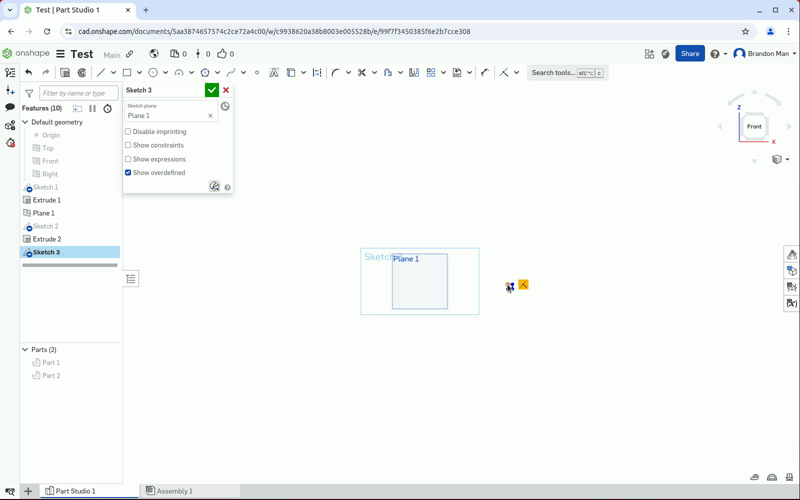
scroll(-6)
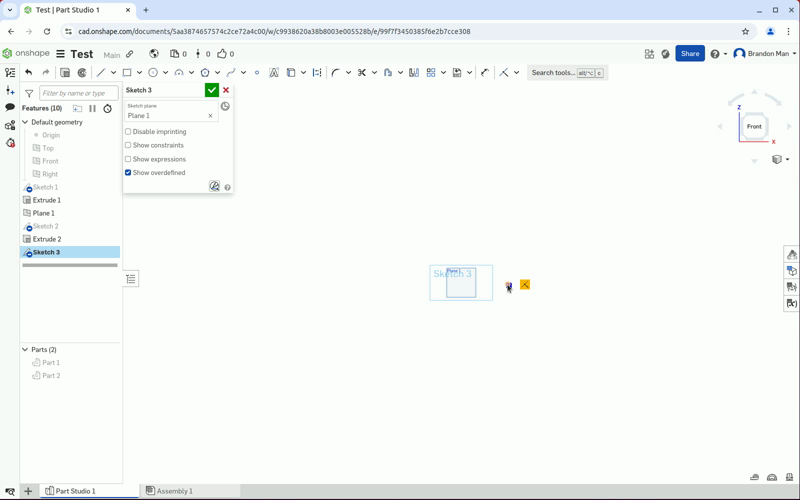
mouse_move(73, 352)
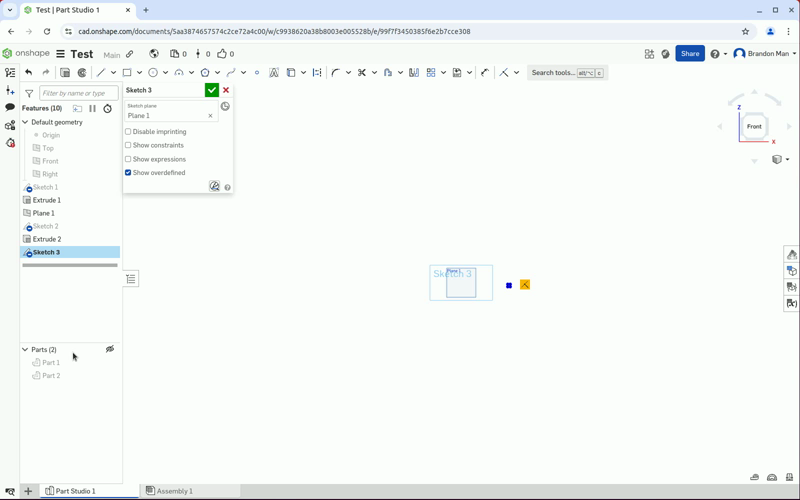
key(shift+y)
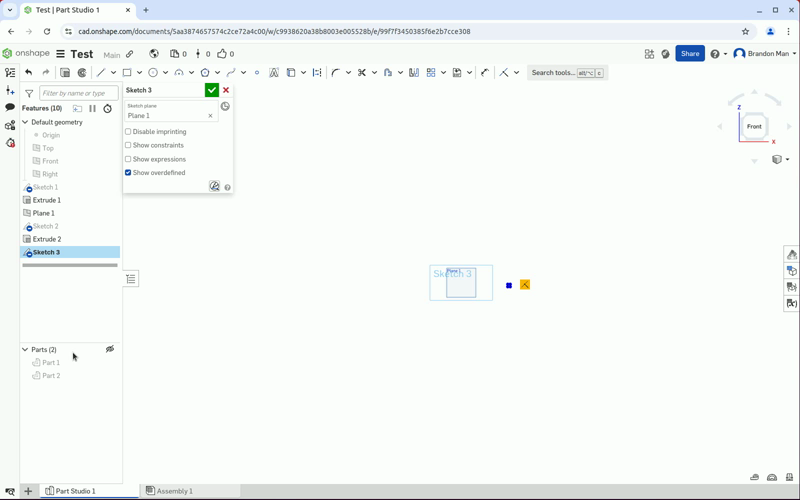
key(shift+e)
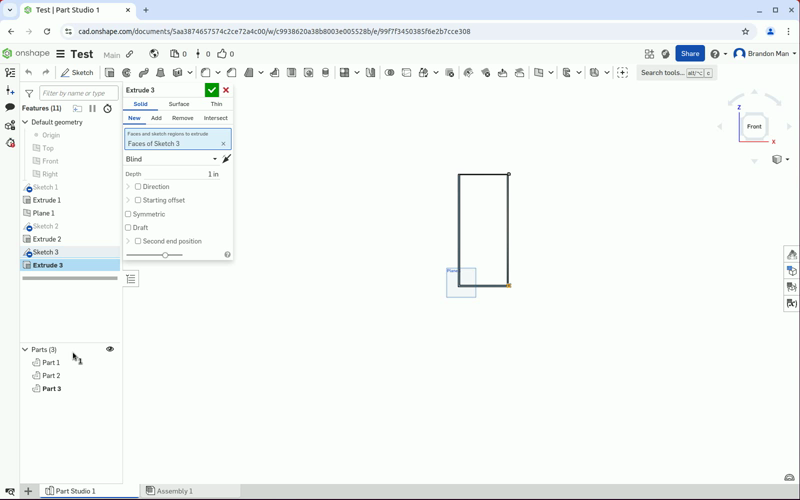
mouse_move(143, 106)
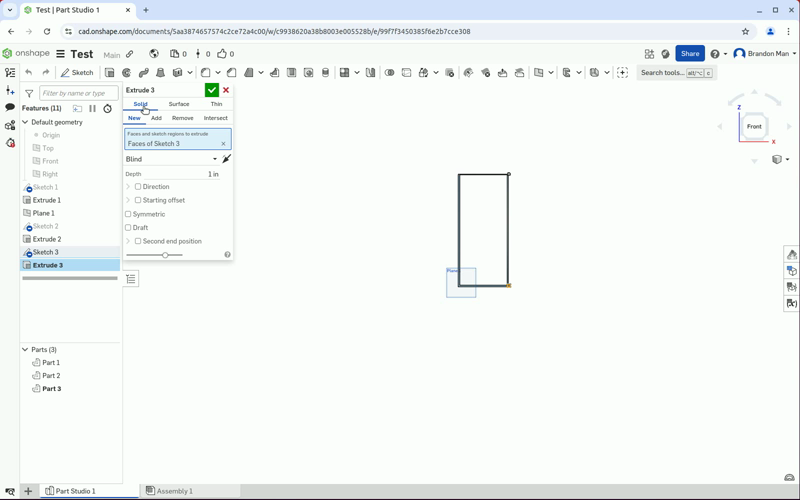
click(143, 106)
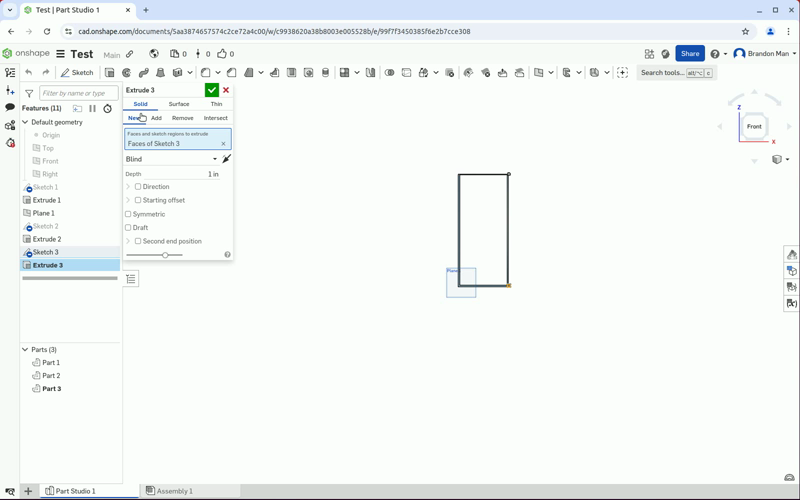
mouse_move(137, 120)
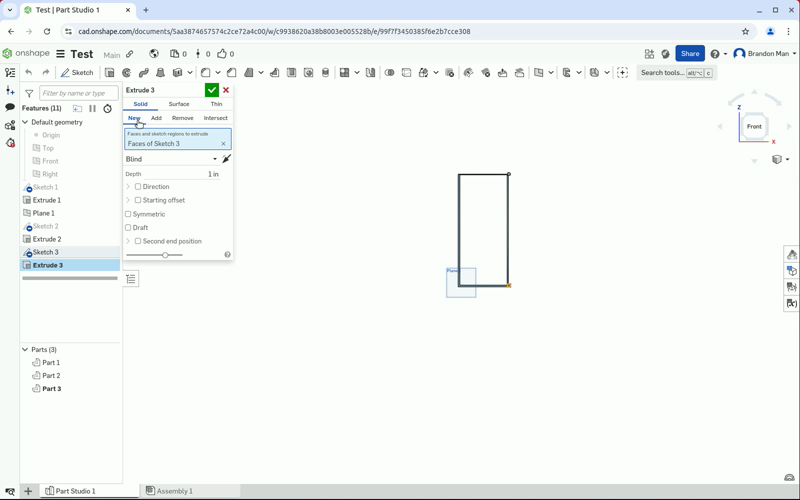
click(137, 120)
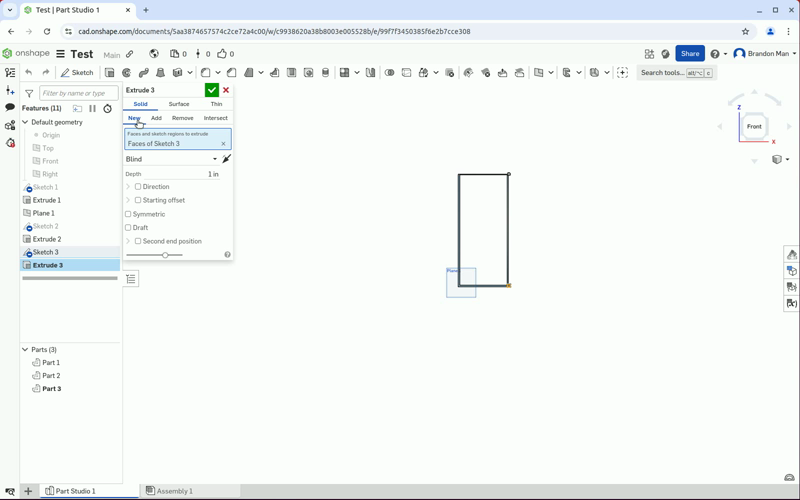
key(tab, 4)
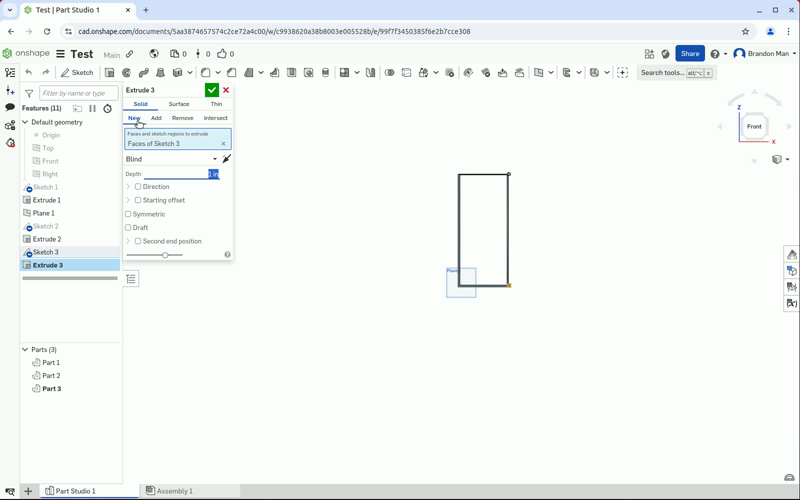
text(3.851)
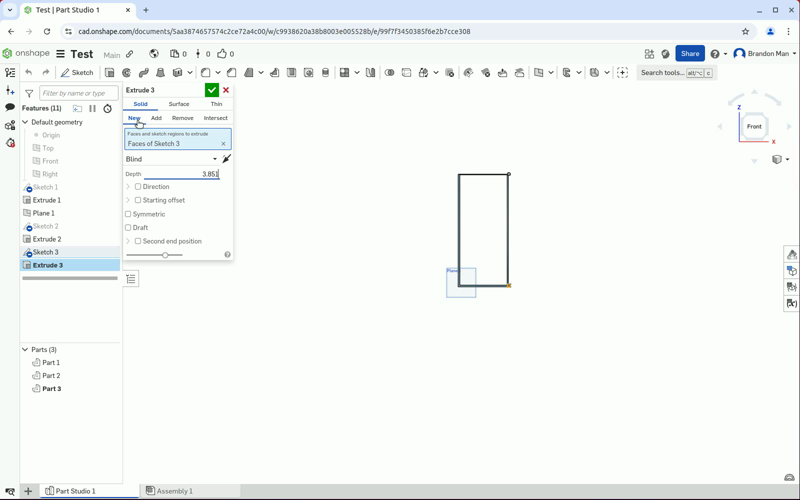
key(enter)
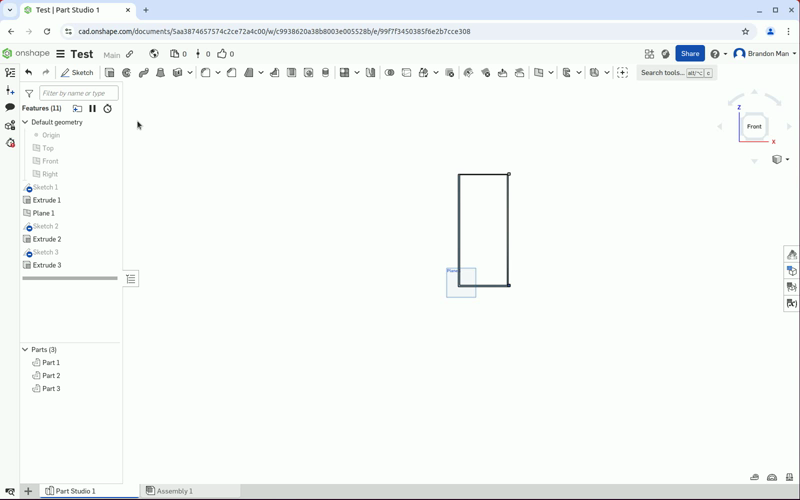
key(shift+h)
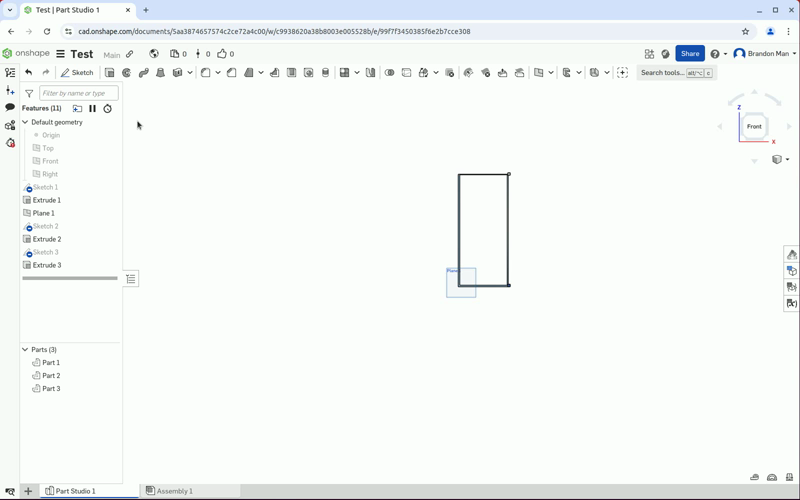
key(shift+h)
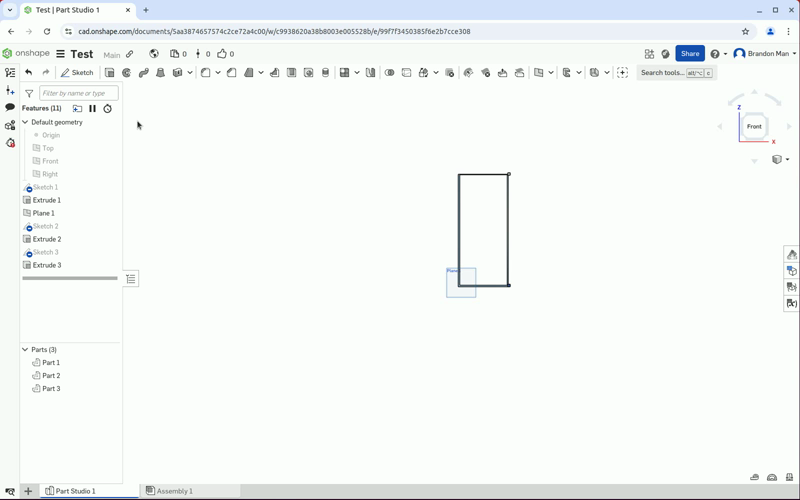
mouse_move(73, 189)
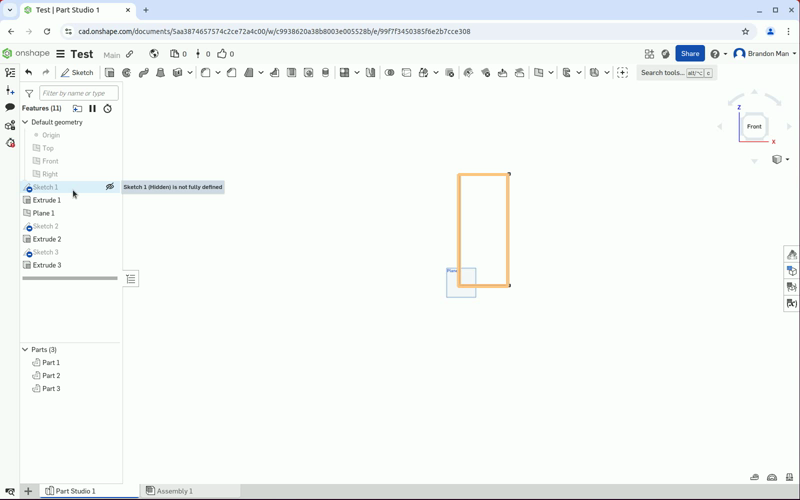
click(73, 189)
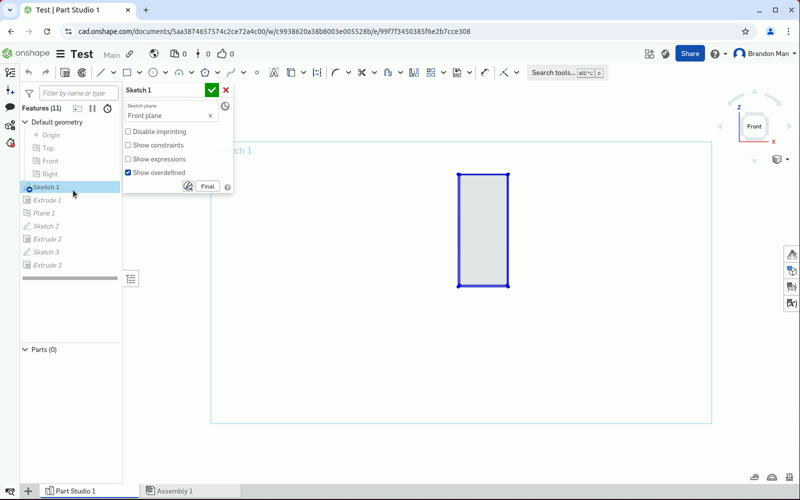
mouse_move(229, 92)
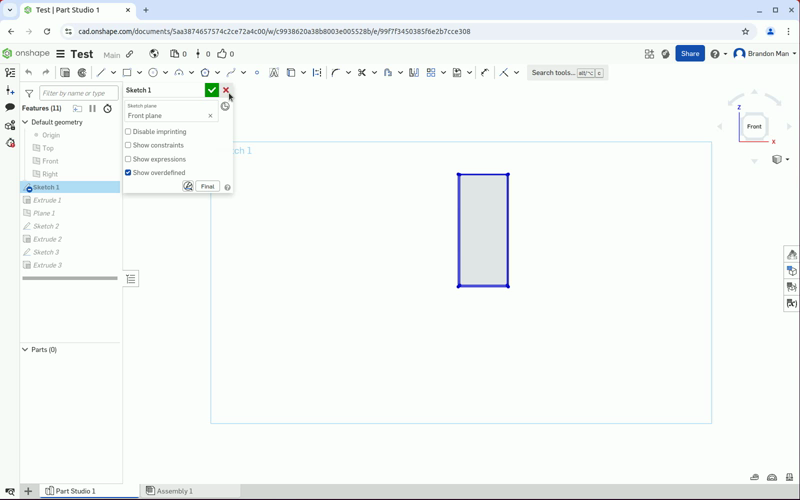
click(229, 92)
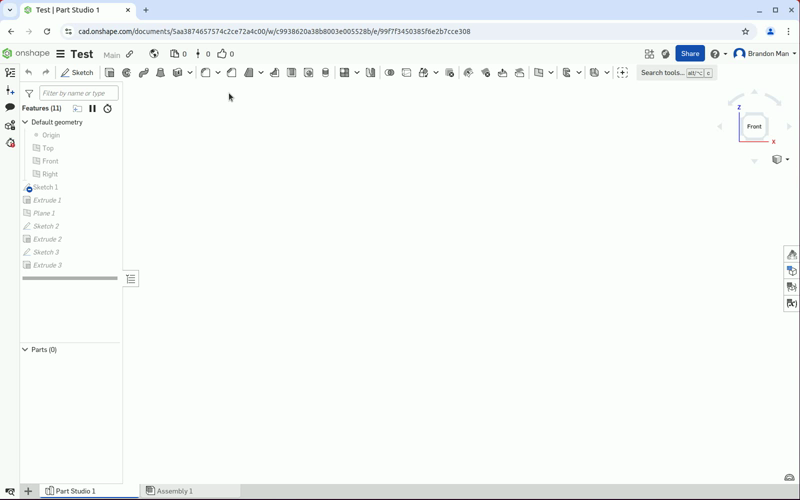
key(shift+s)
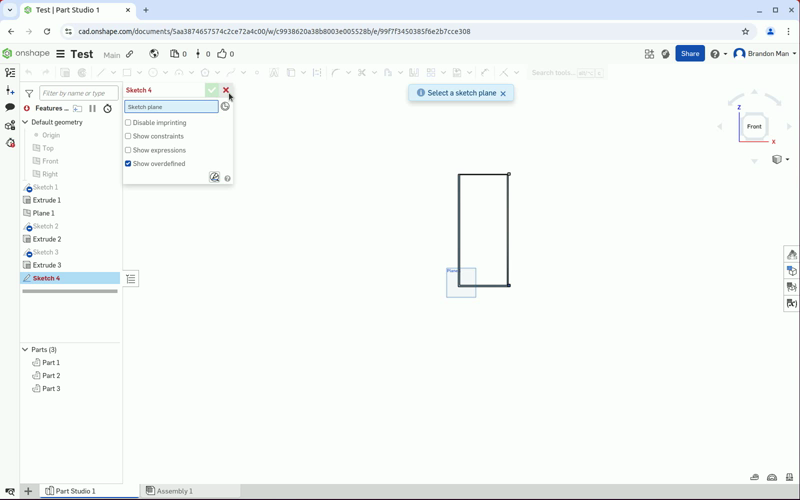
mouse_move(73, 215)
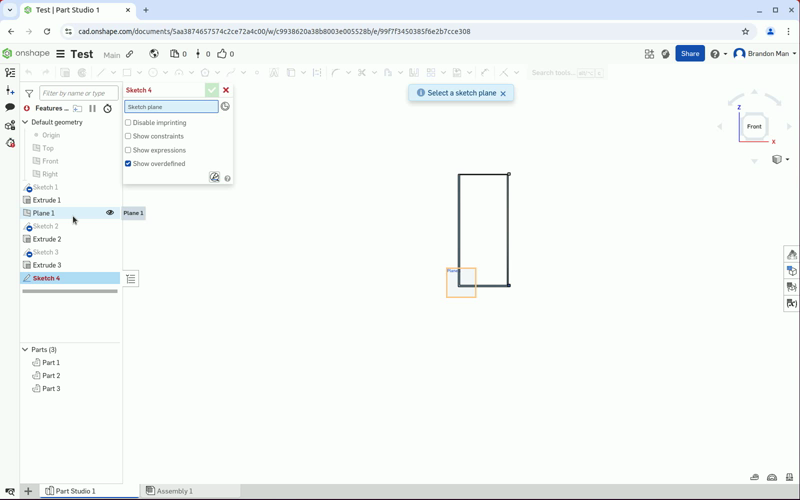
click(73, 215)
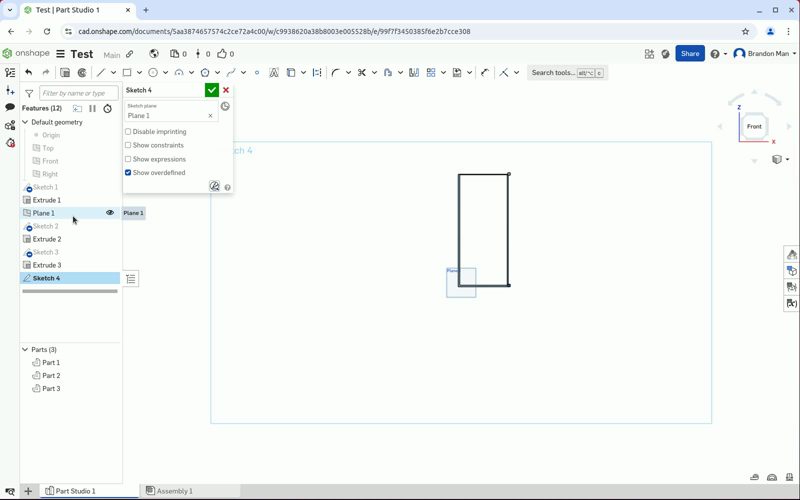
mouse_move(73, 352)
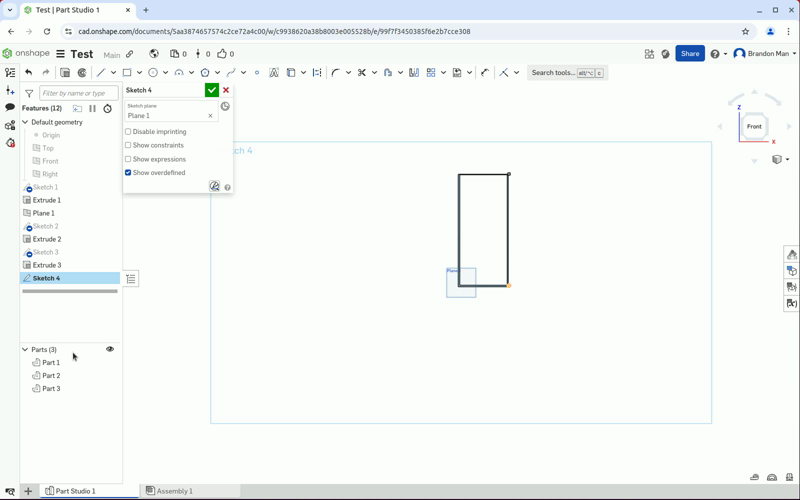
key(y)
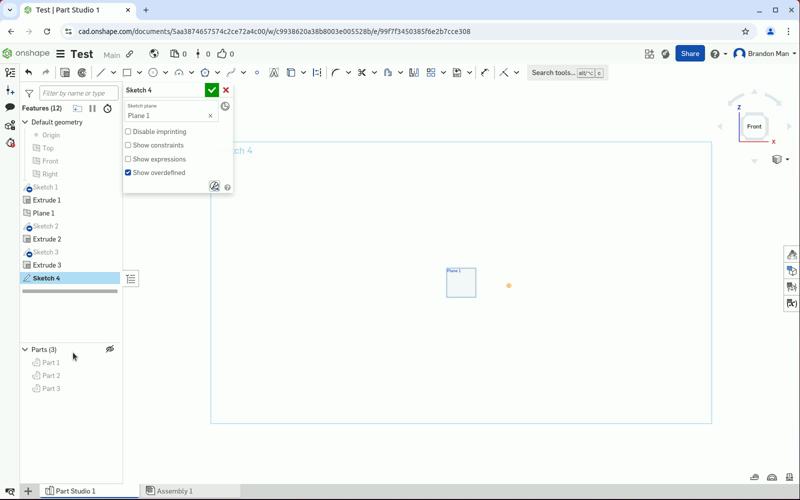
key(l)
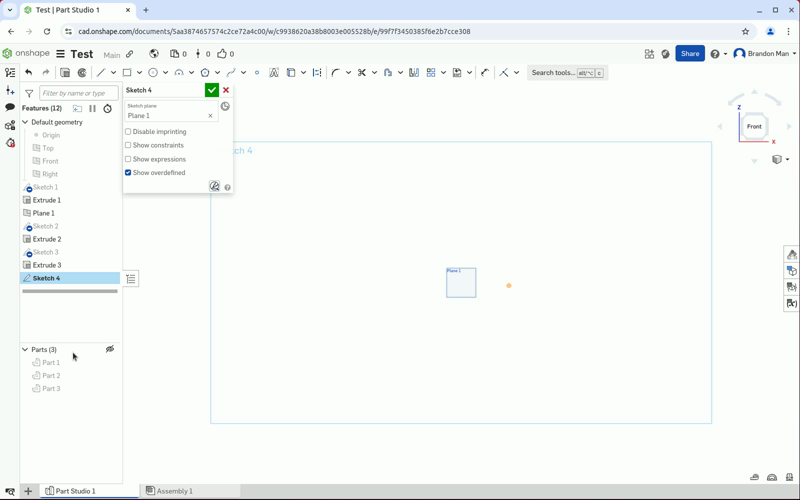
key_down(shift)
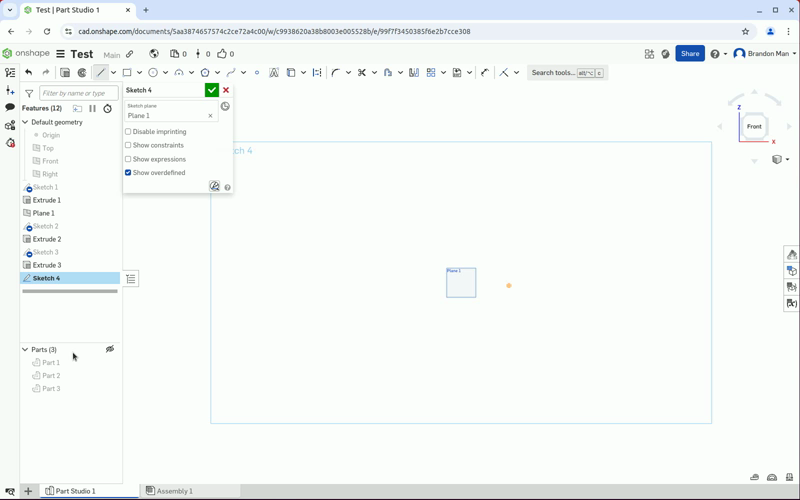
mouse_move(458, 286)
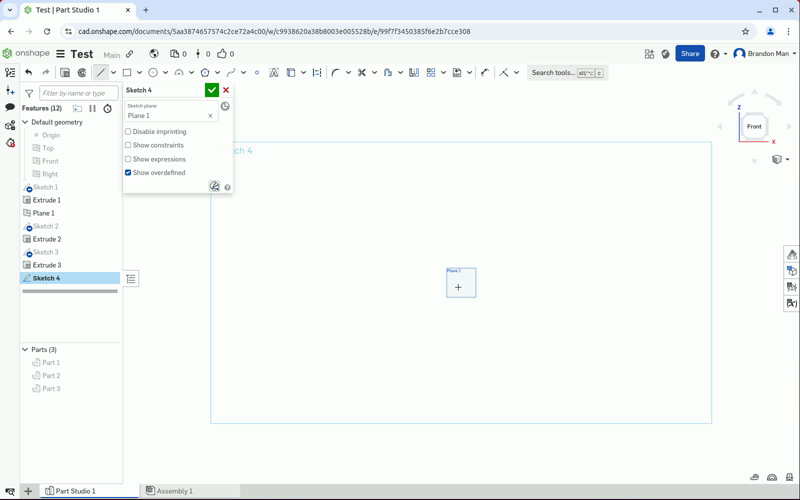
click(458, 286)
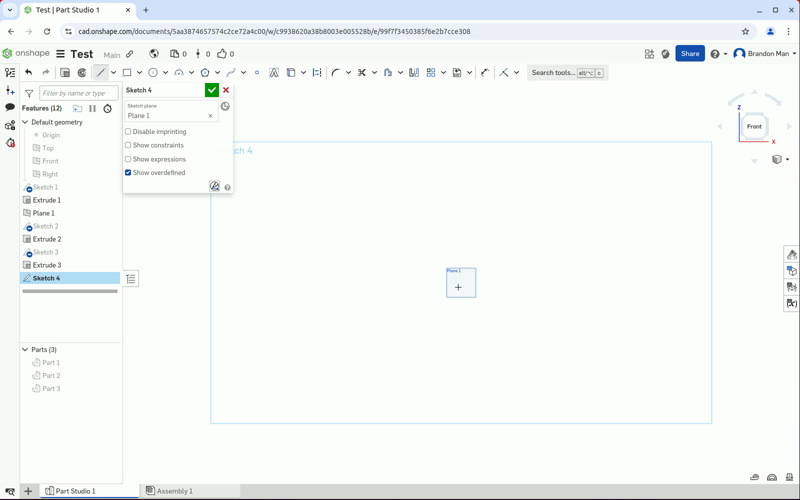
key_up(shift)
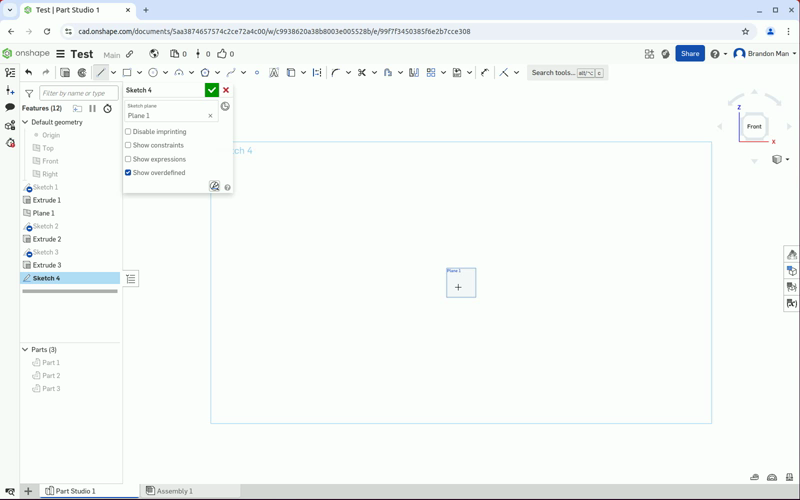
key_down(shift)
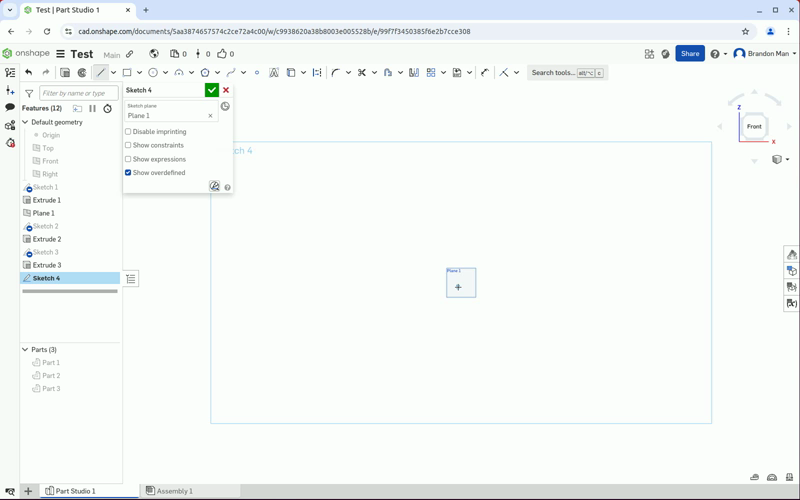
mouse_move(488, 286)
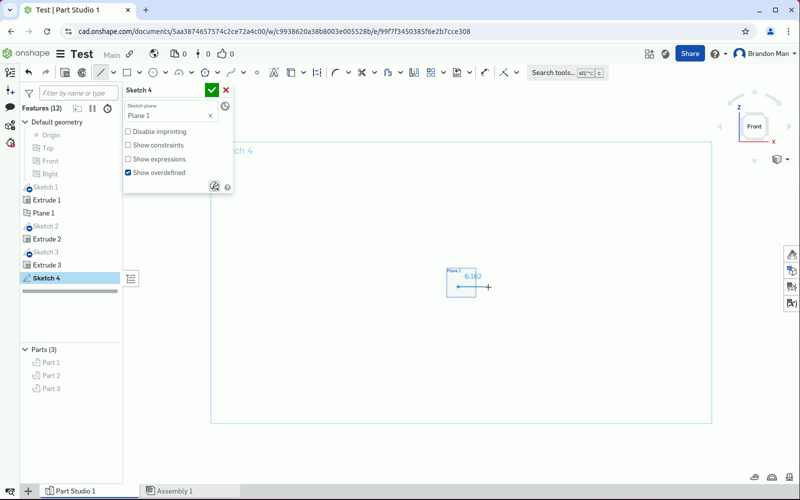
mouse_move(460, 286)
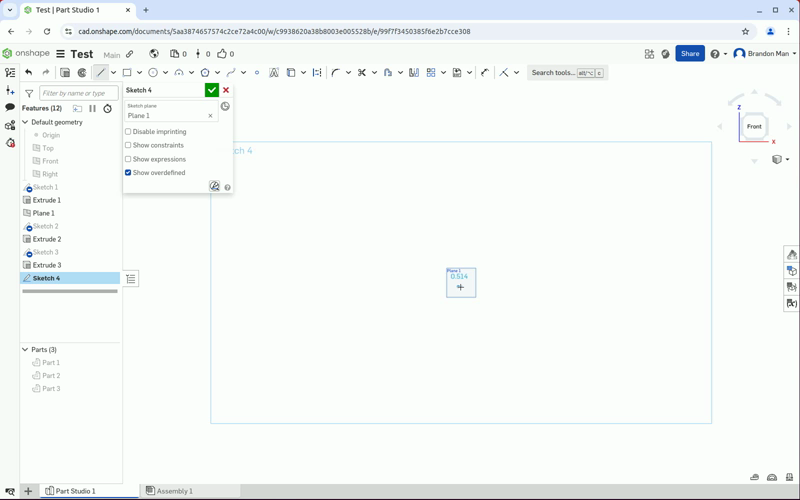
scroll(6)
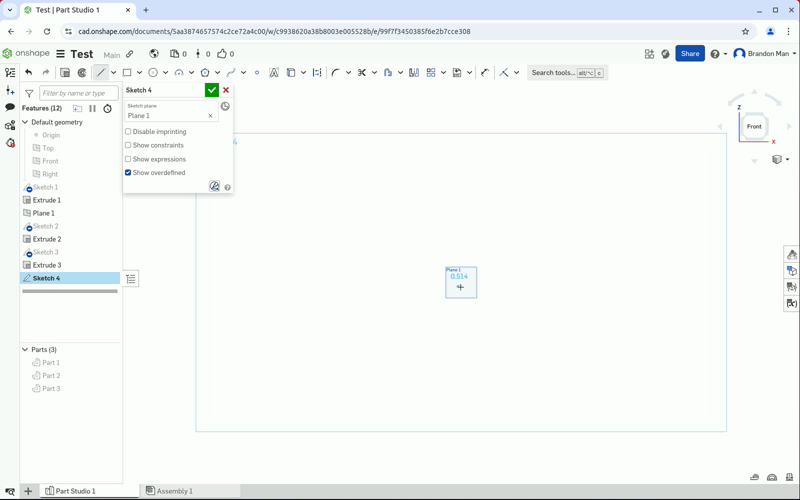
scroll(6)
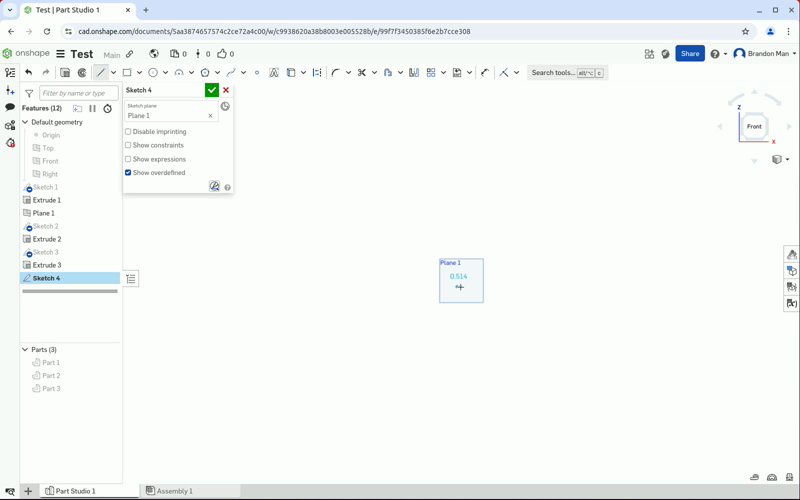
scroll(6)
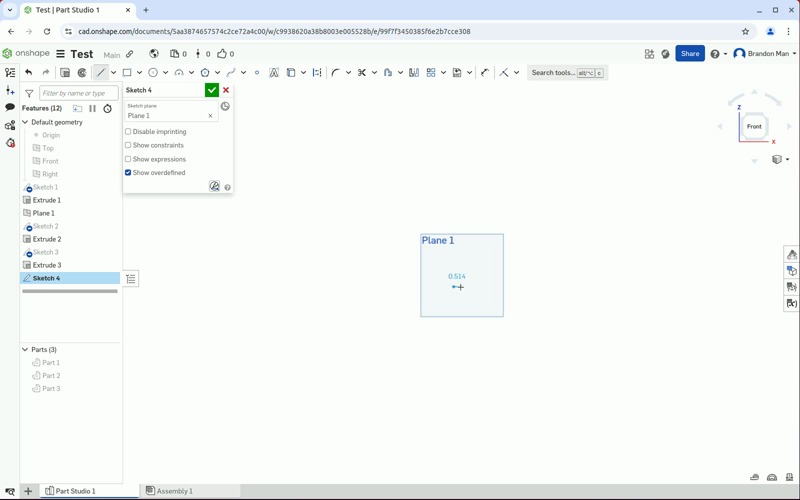
scroll(6)
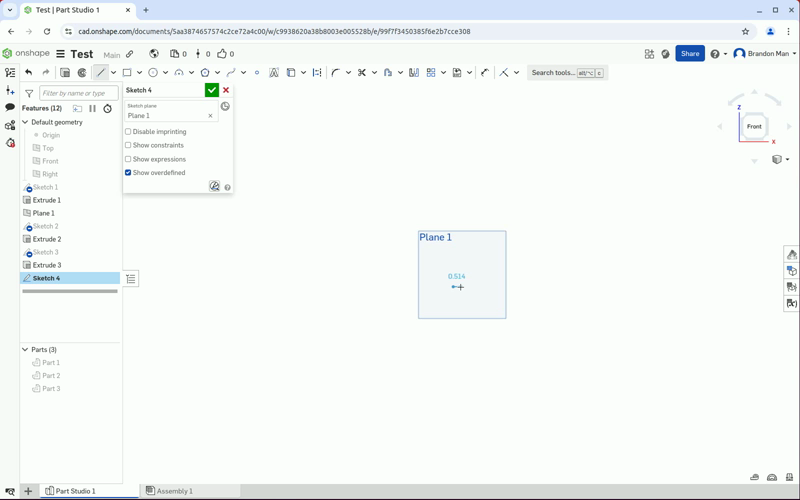
scroll(6)
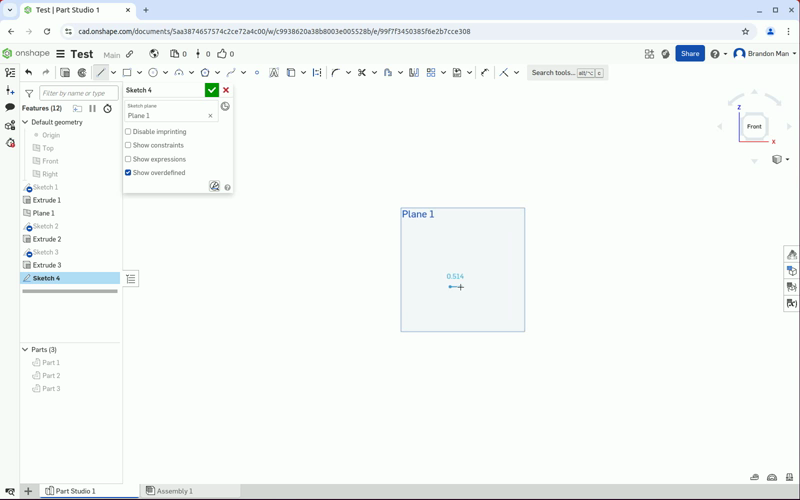
scroll(6)
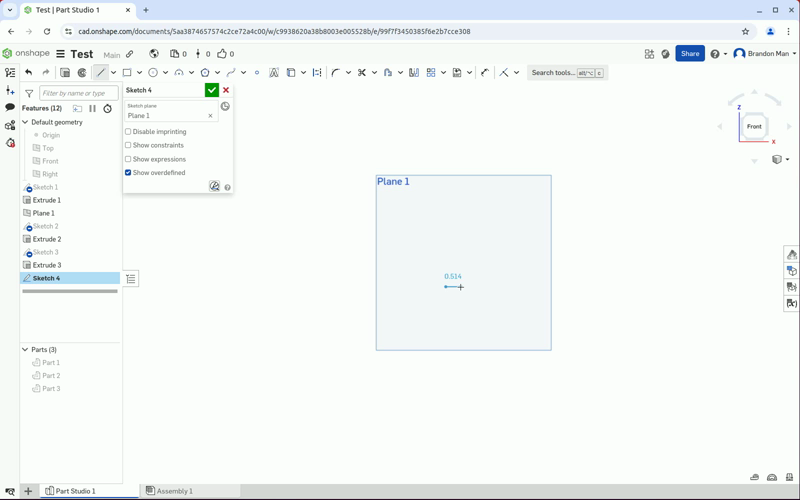
scroll(6)
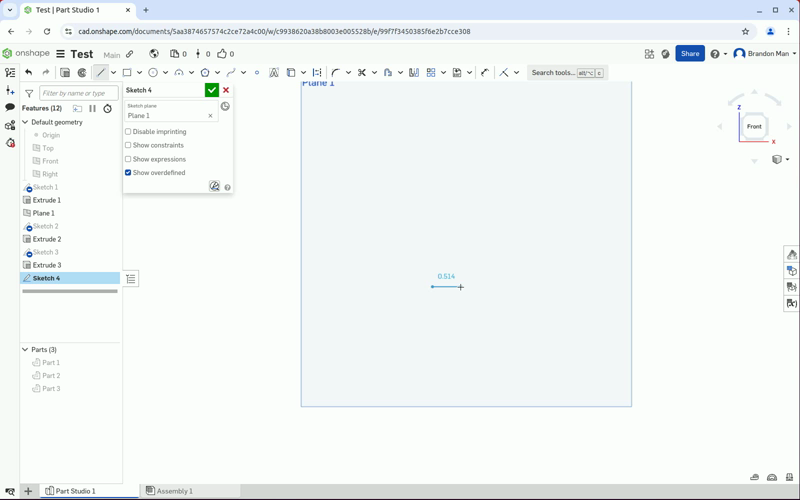
click(460, 286)
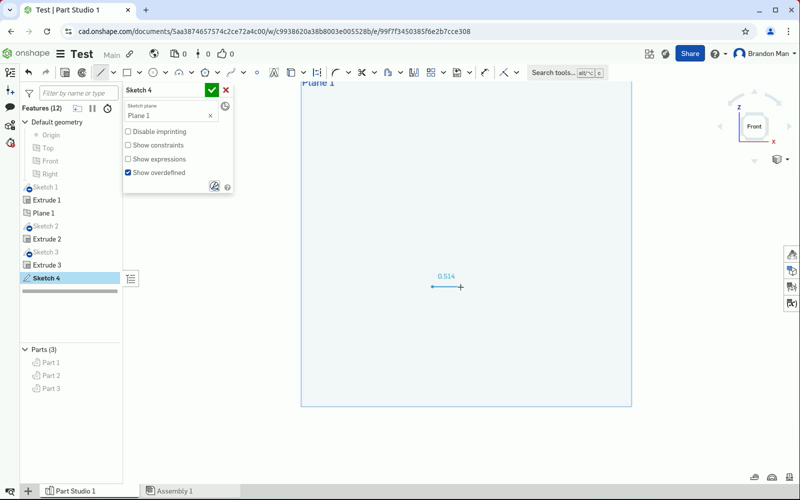
scroll(-6)
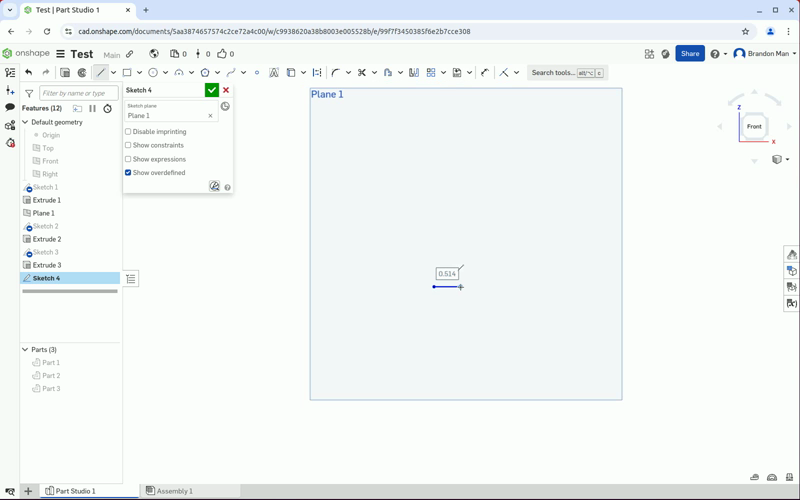
scroll(-6)
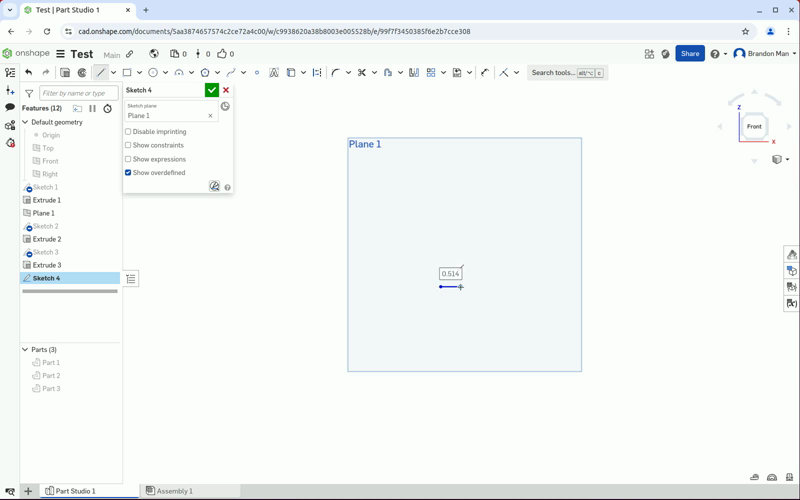
scroll(-6)
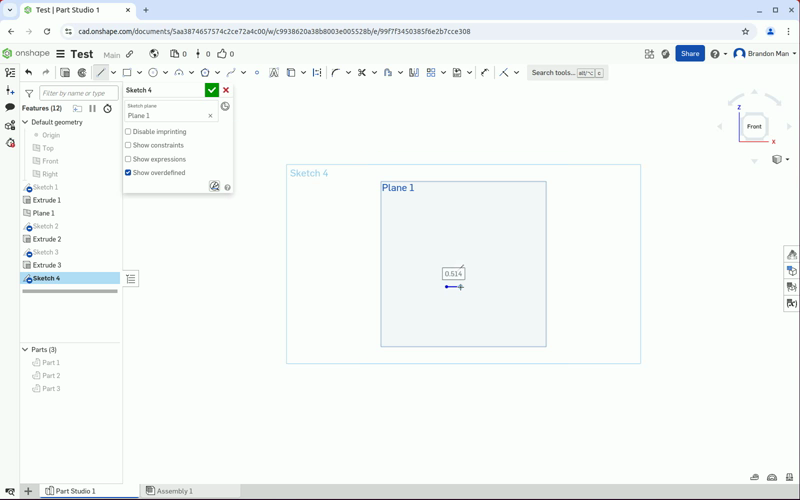
scroll(-6)
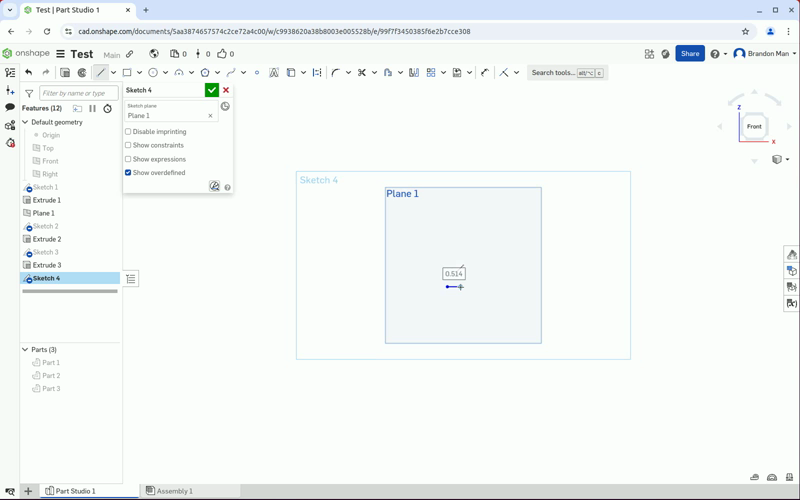
scroll(-6)
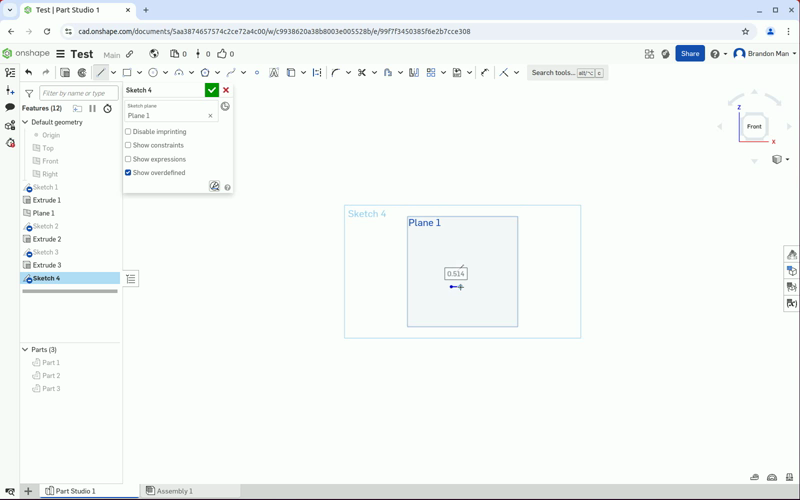
scroll(-6)
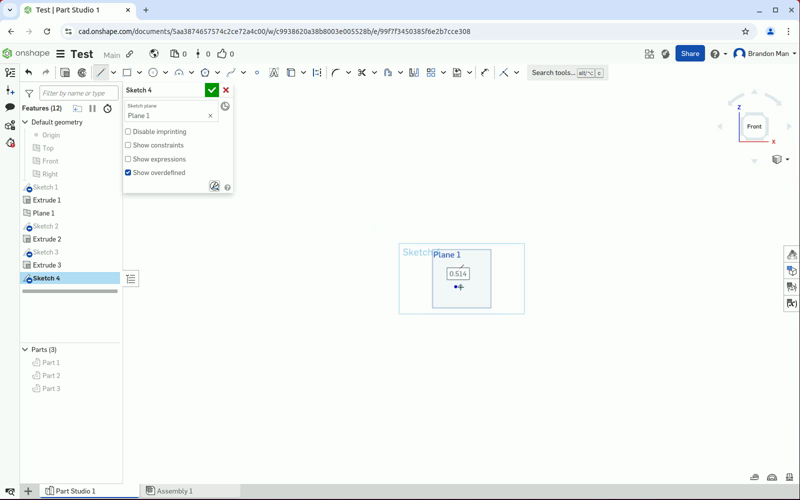
scroll(-6)
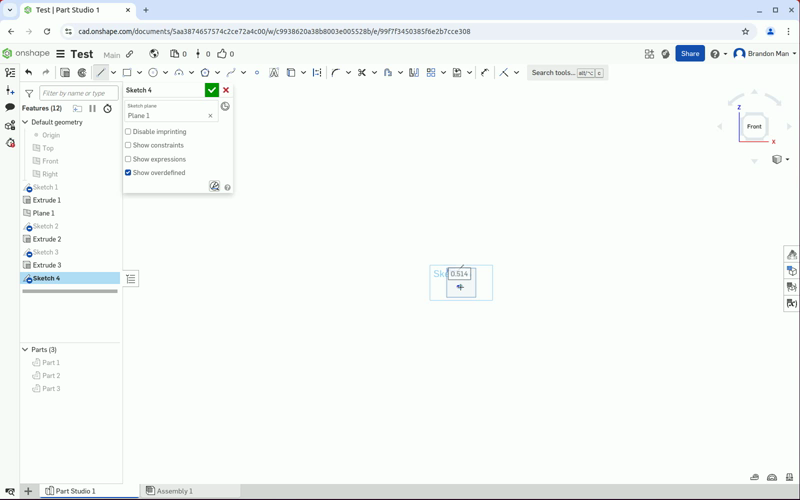
key_up(shift)
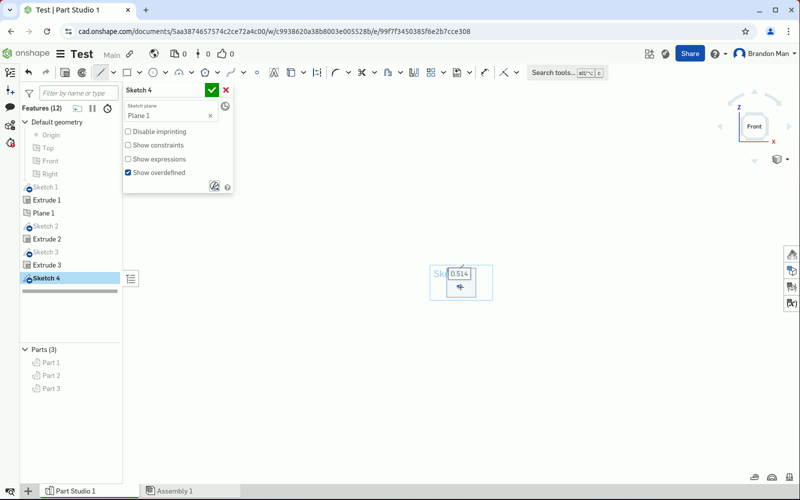
key_down(shift)
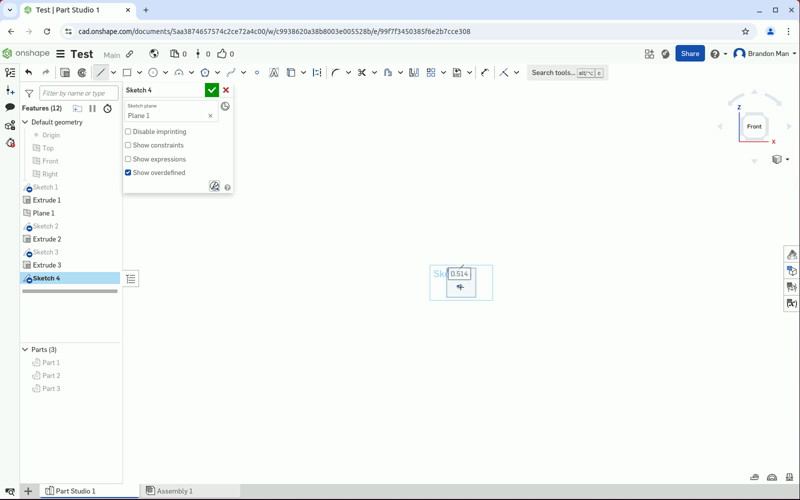
mouse_move(490, 286)
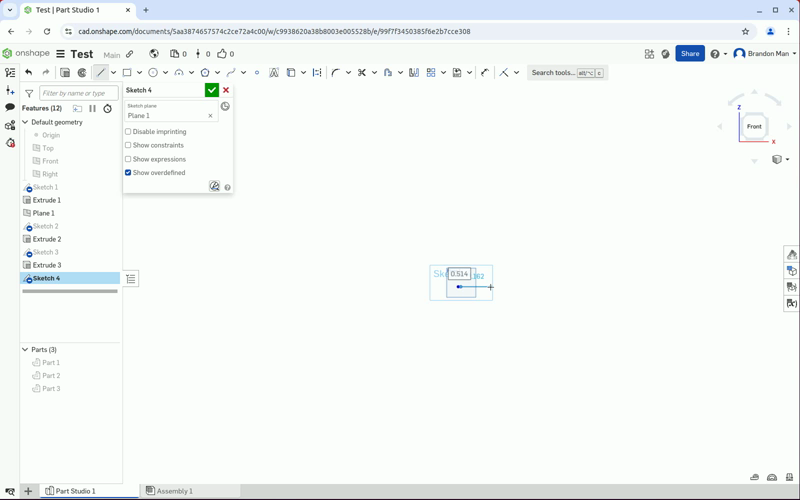
mouse_move(460, 284)
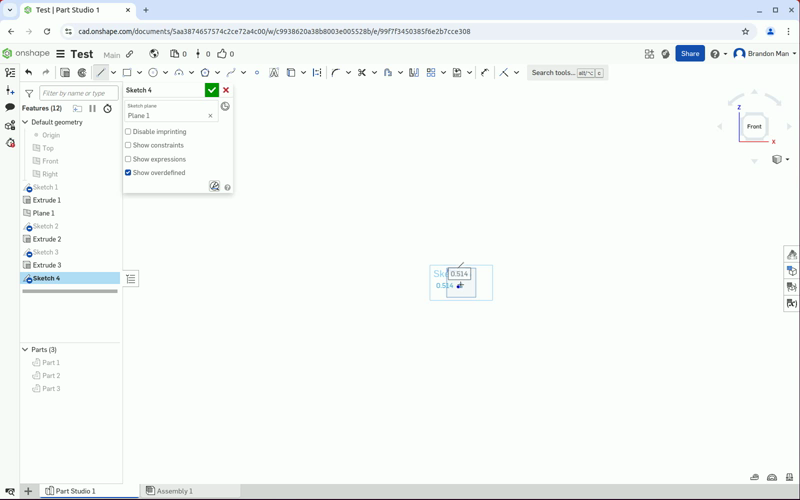
scroll(6)
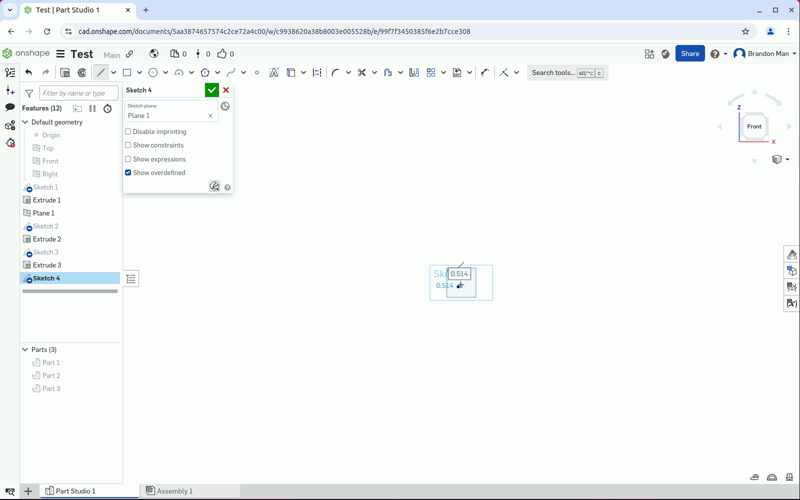
scroll(6)
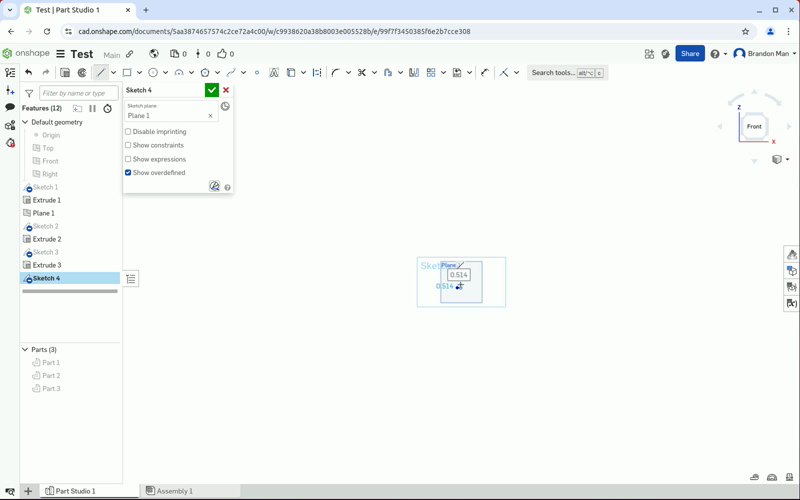
scroll(6)
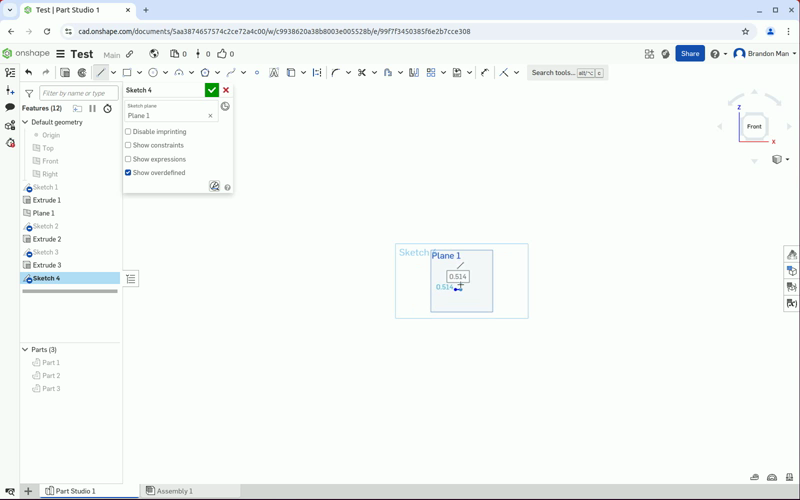
scroll(6)
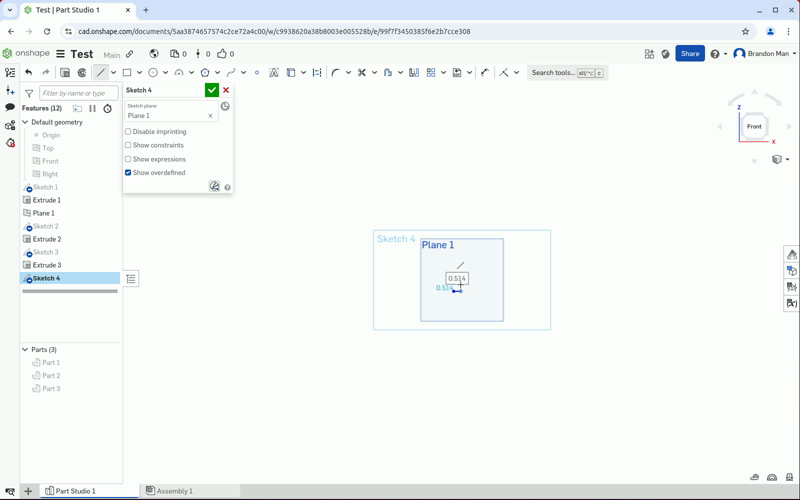
scroll(6)
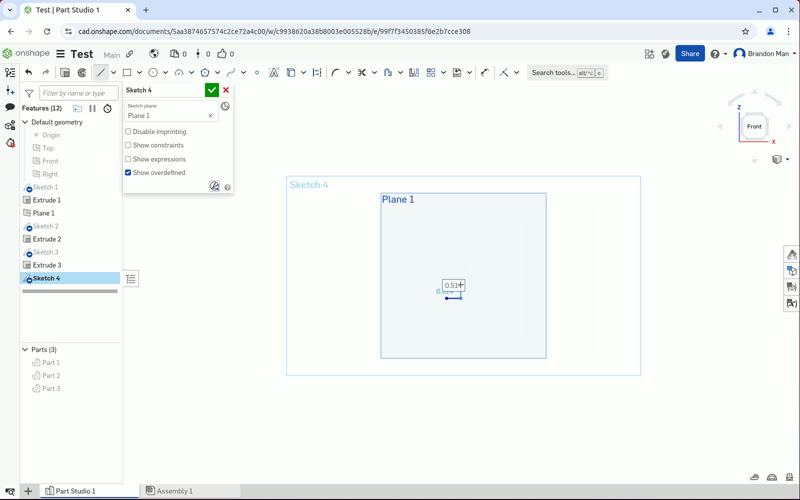
scroll(6)
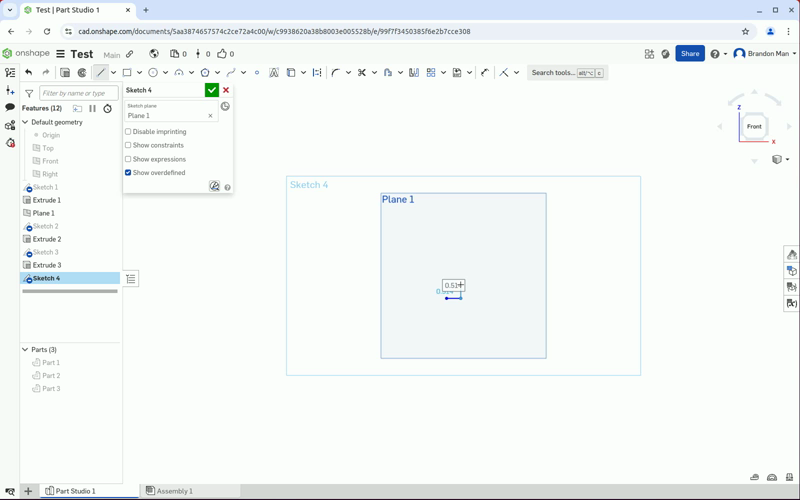
scroll(6)
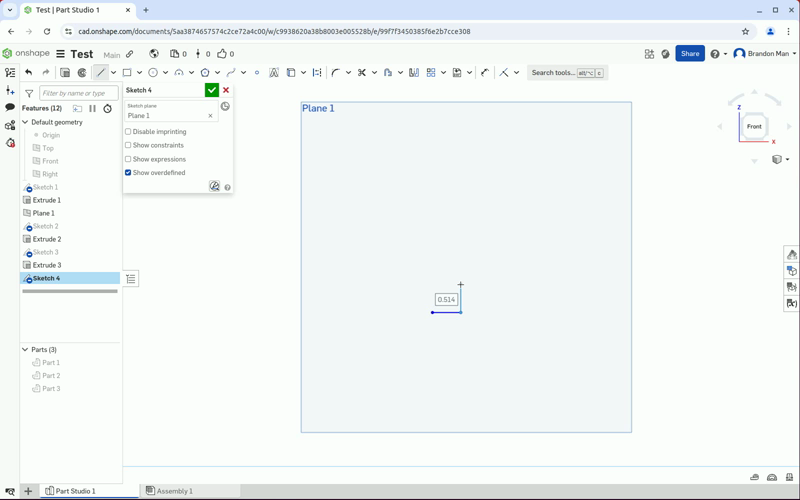
click(460, 284)
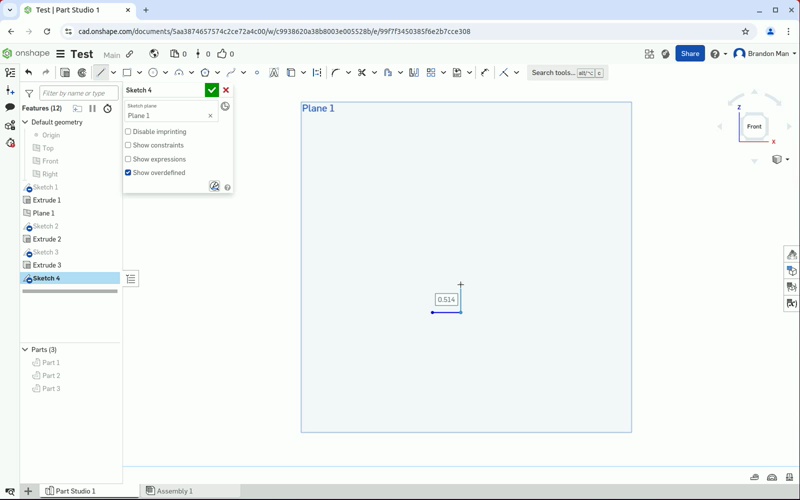
scroll(-6)
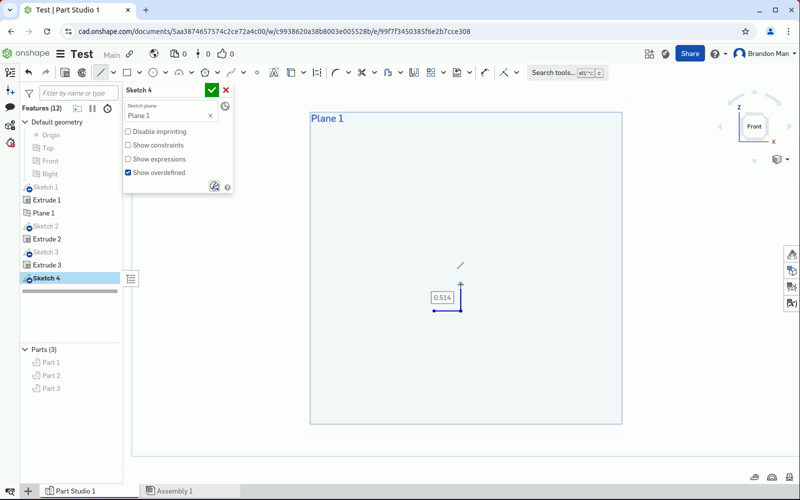
scroll(-6)
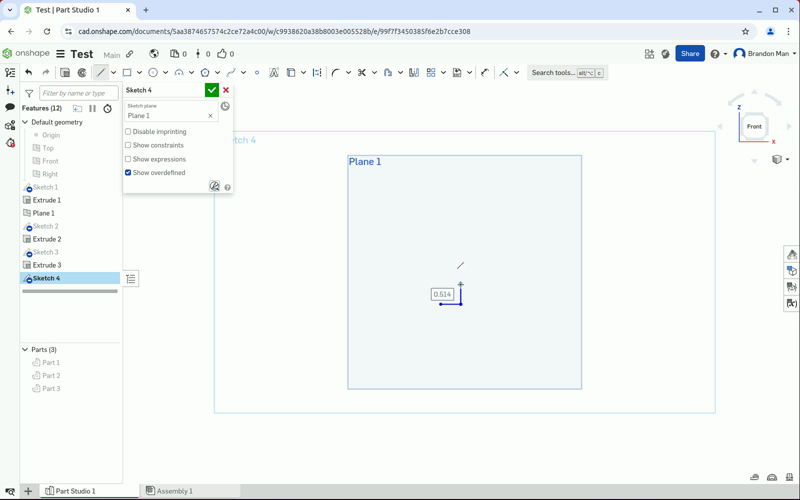
scroll(-6)
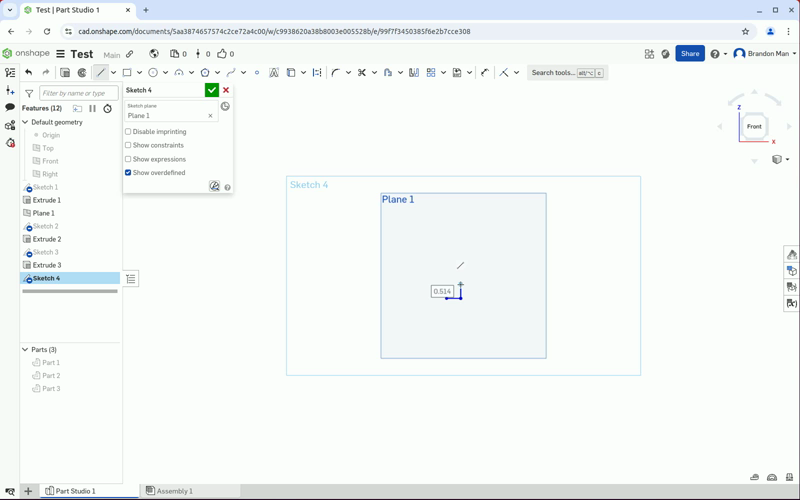
scroll(-6)
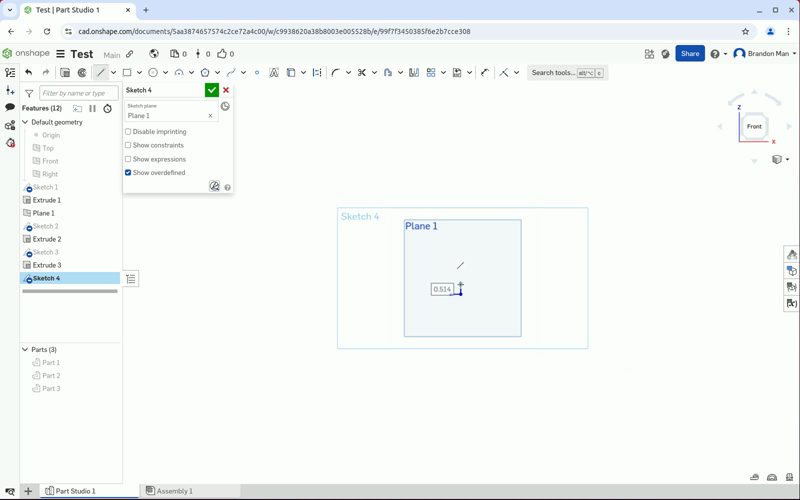
scroll(-6)
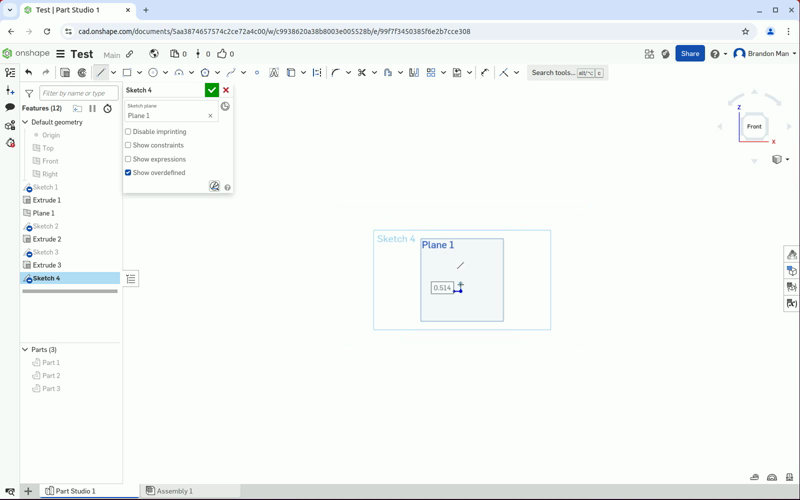
scroll(-6)
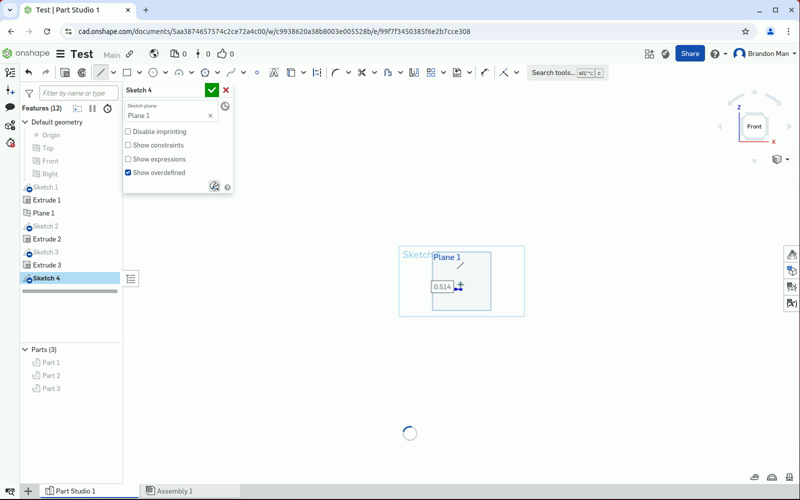
scroll(-6)
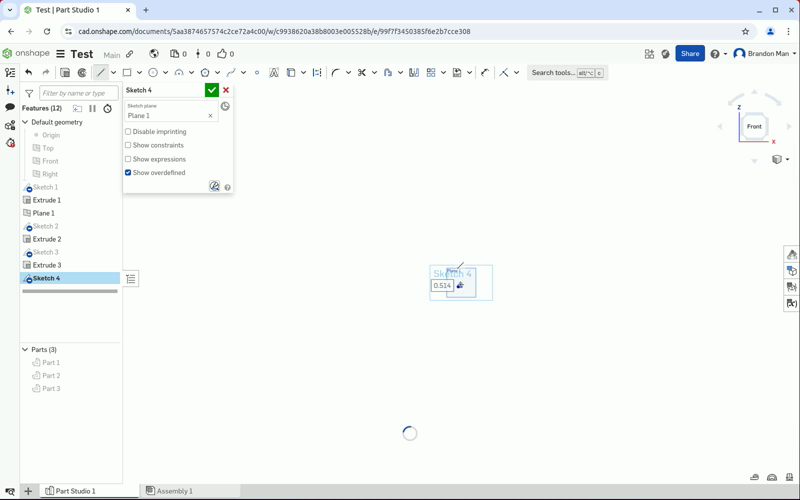
key_up(shift)
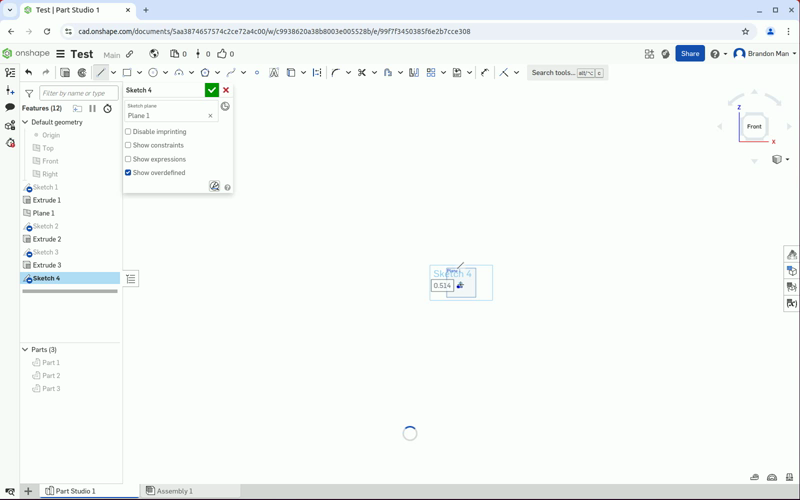
key_down(shift)
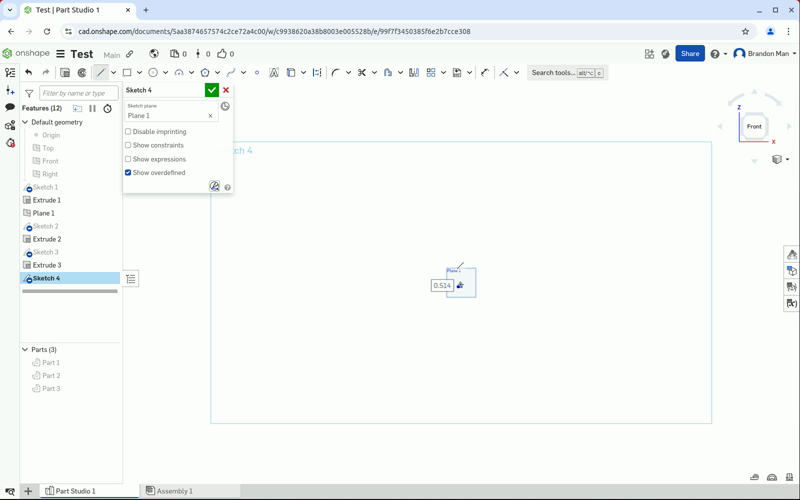
mouse_move(490, 284)
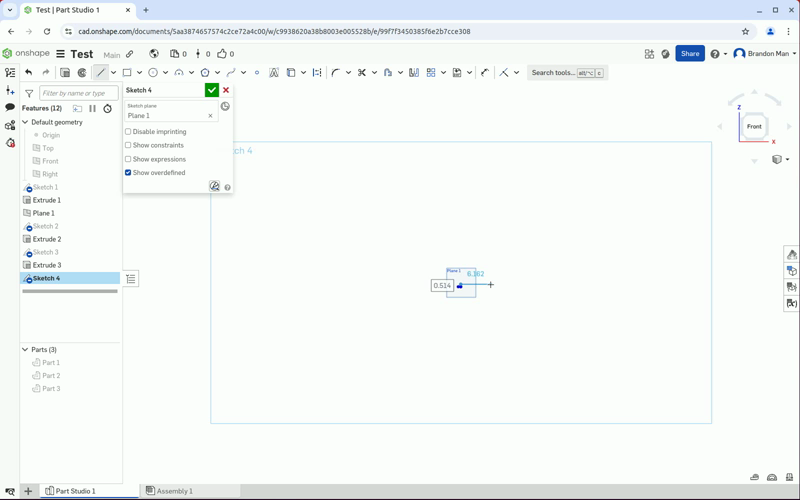
mouse_move(458, 284)
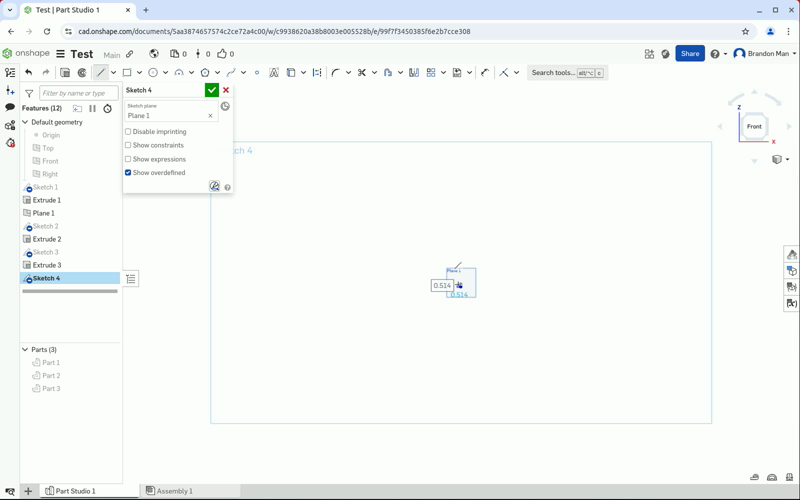
scroll(6)
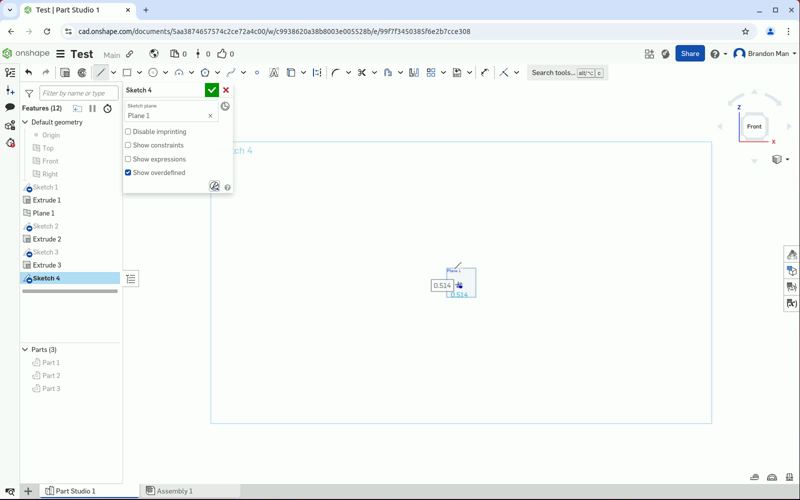
scroll(6)
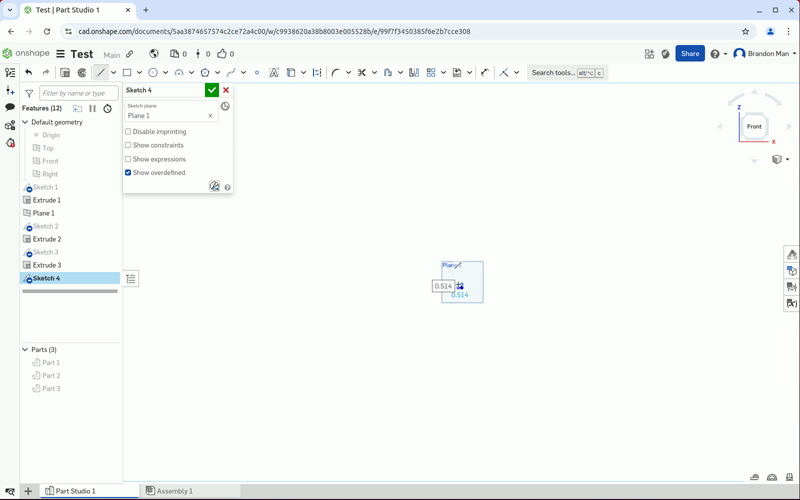
scroll(6)
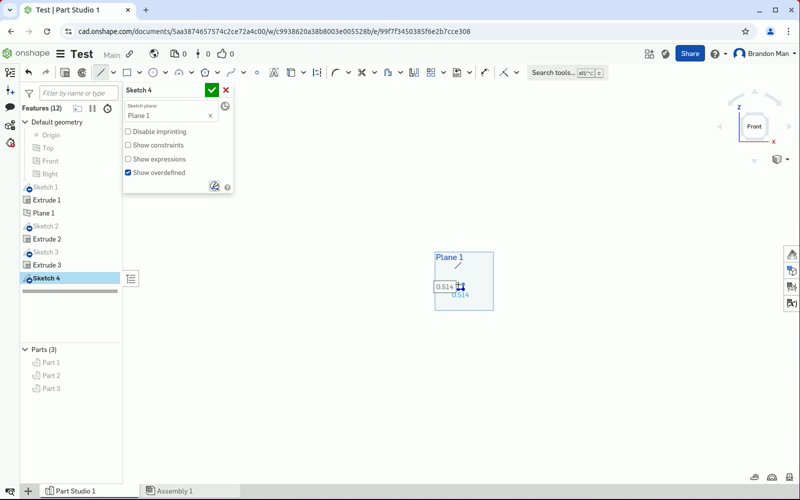
scroll(6)
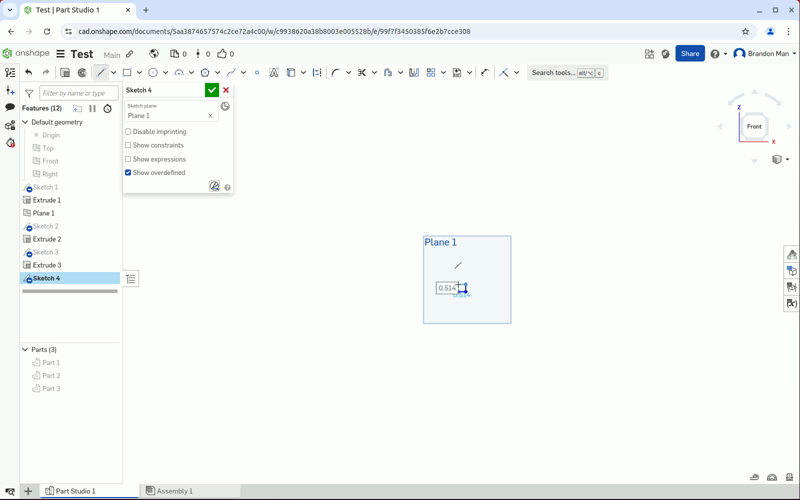
scroll(6)
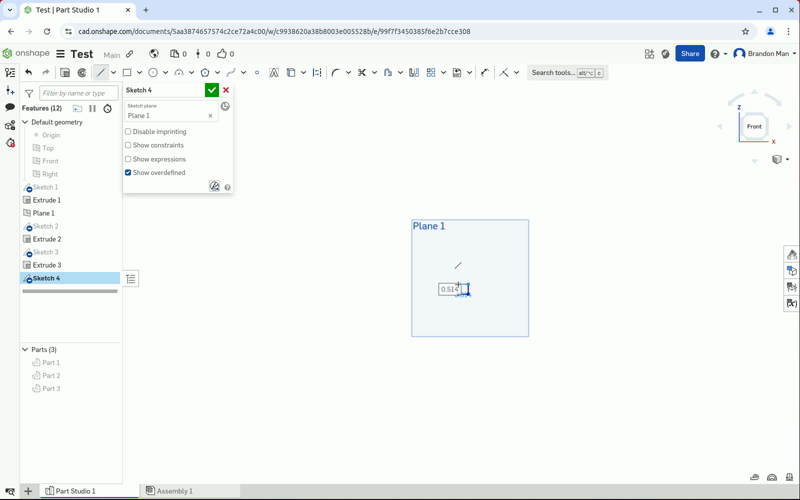
scroll(6)
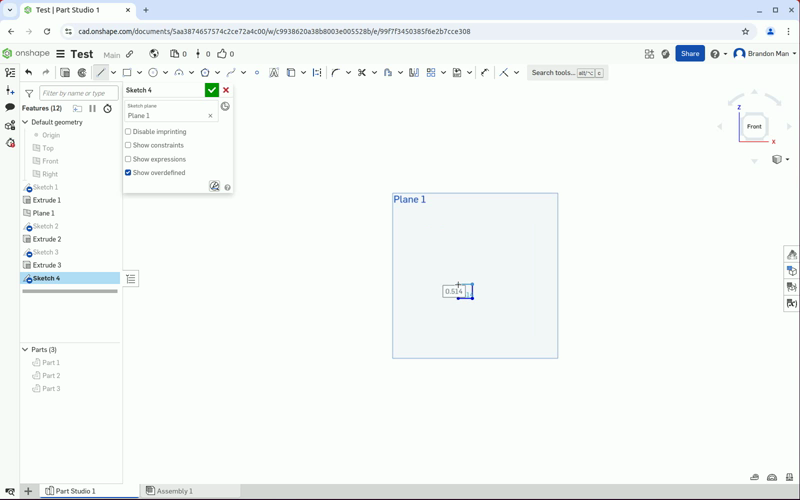
scroll(6)
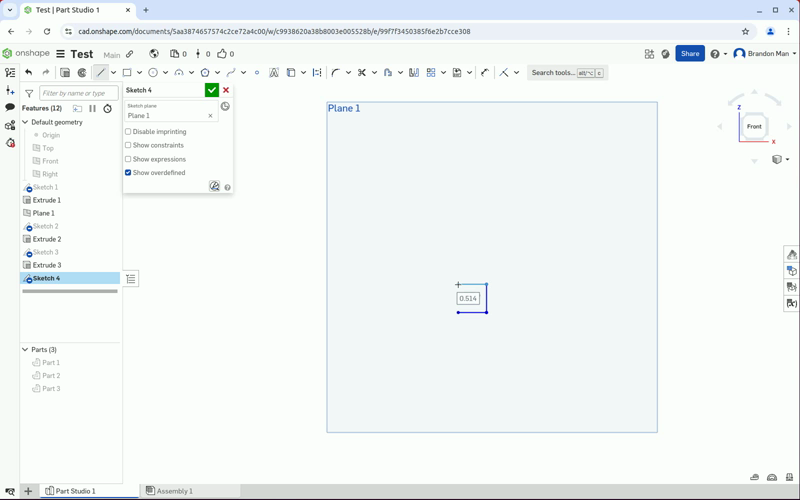
click(458, 284)
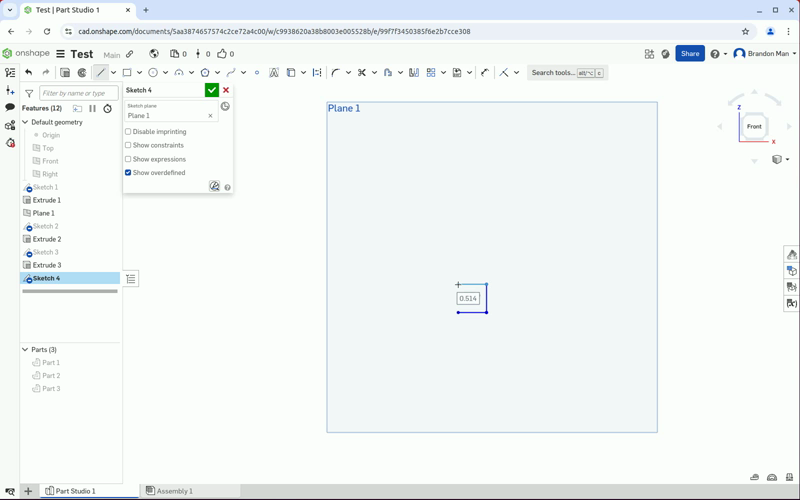
scroll(-6)
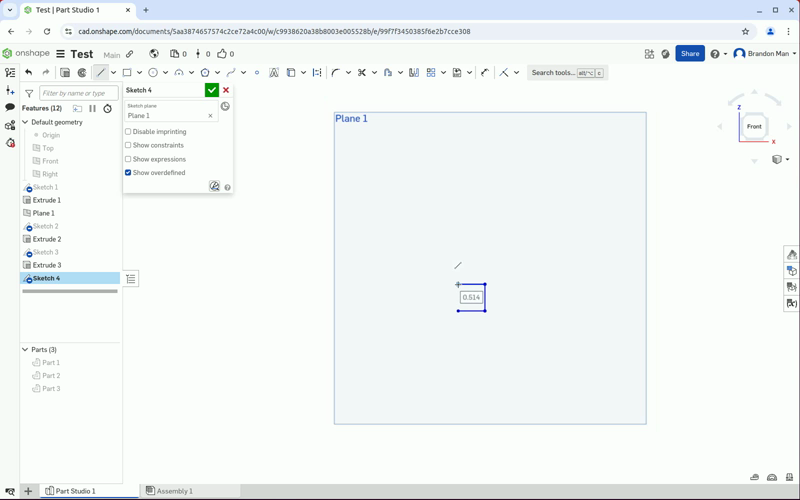
scroll(-6)
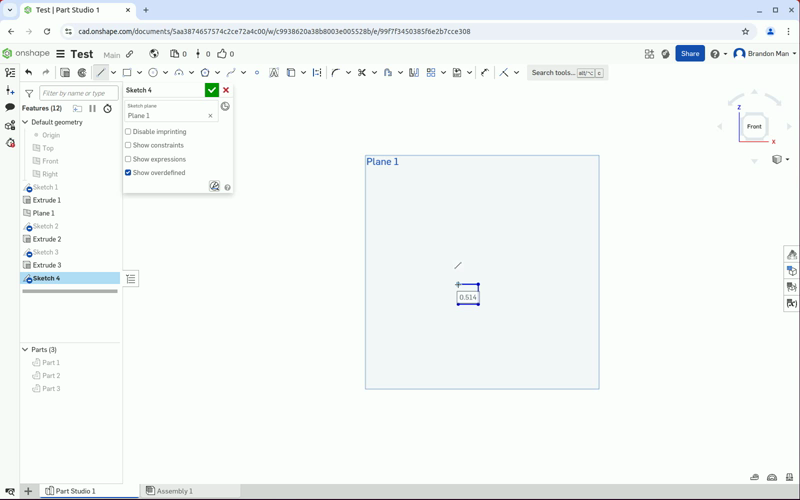
scroll(-6)
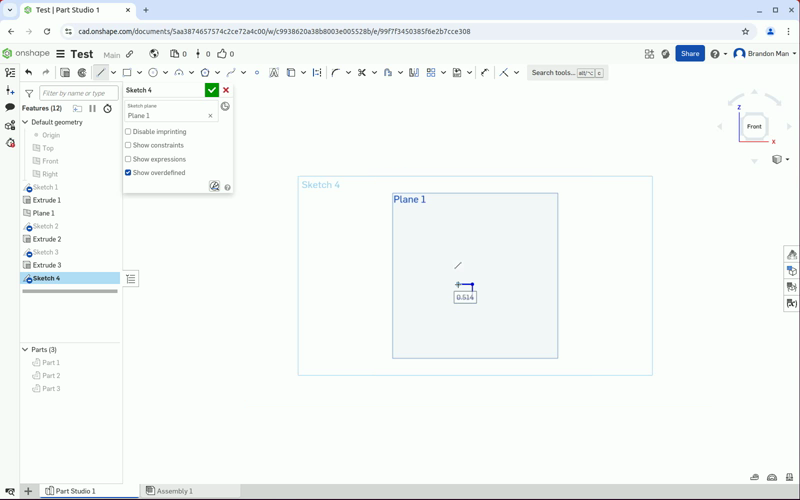
scroll(-6)
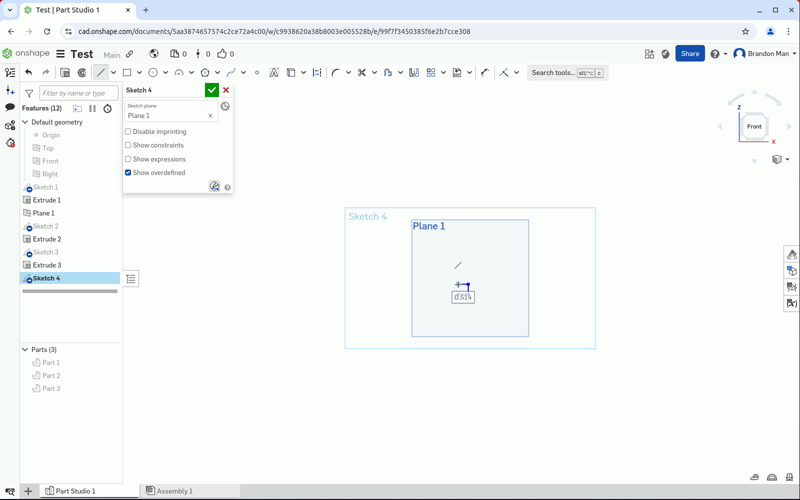
scroll(-6)
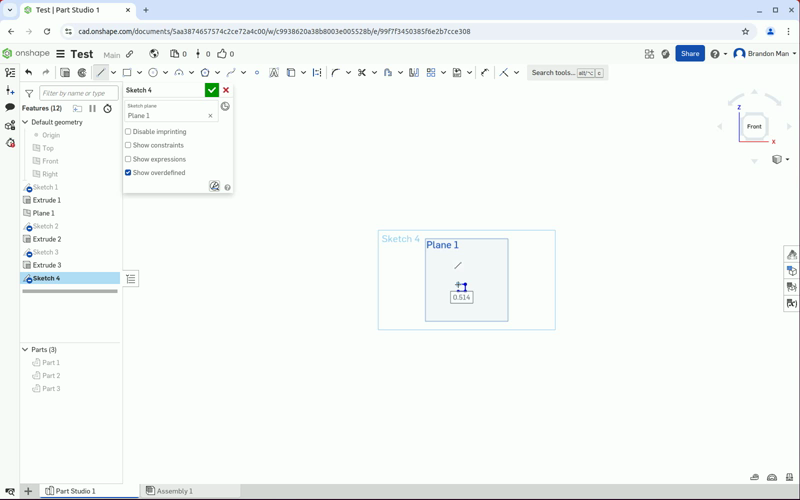
scroll(-6)
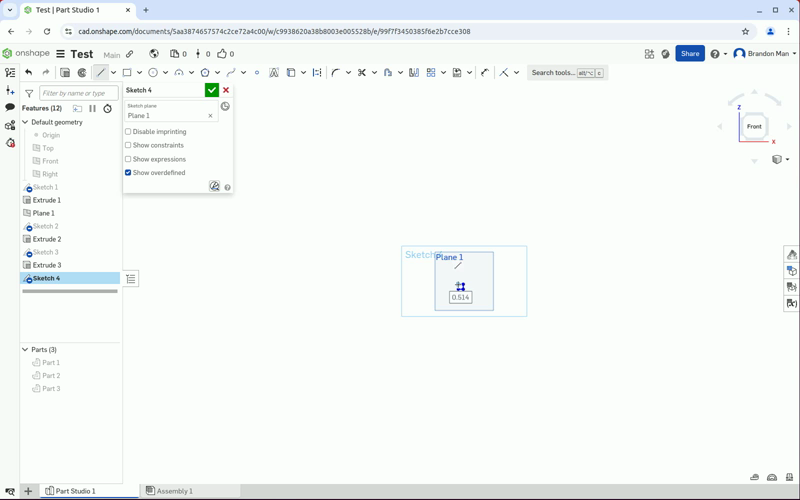
scroll(-6)
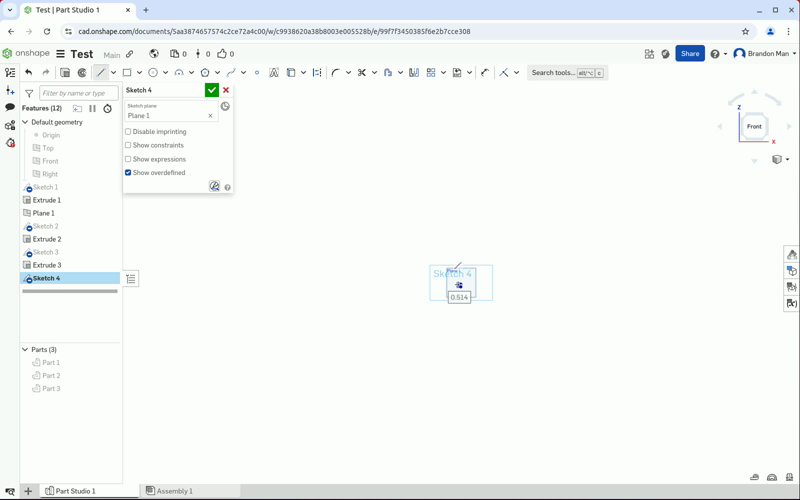
key_up(shift)
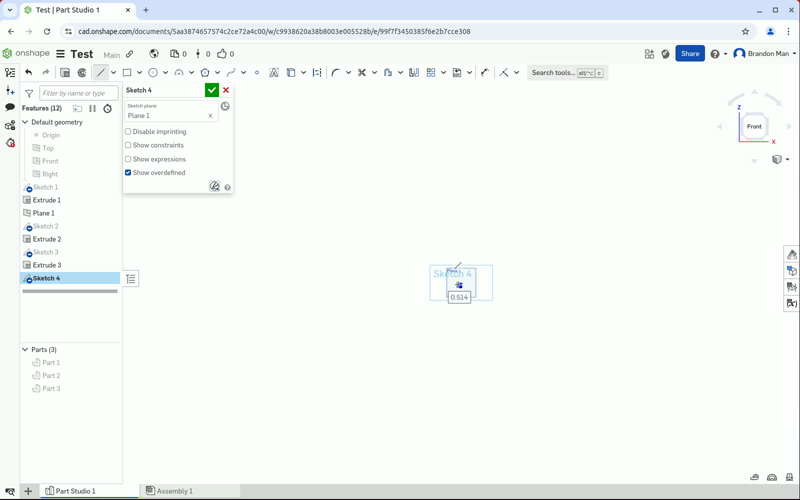
mouse_move(488, 284)
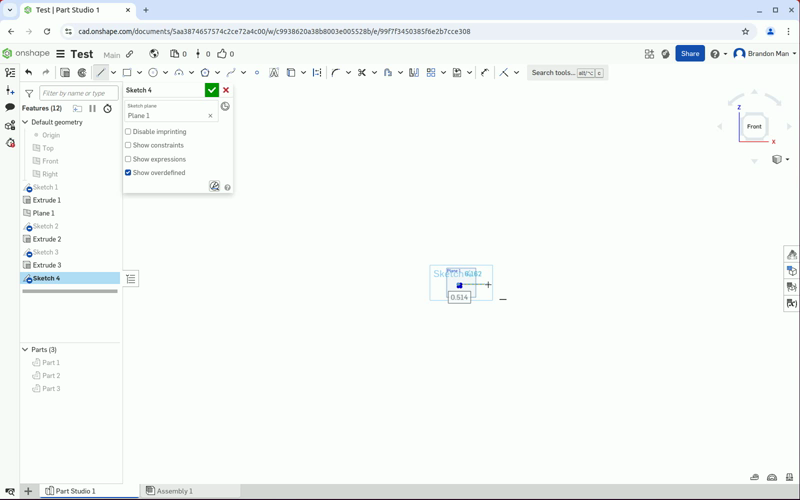
key_down(shift)
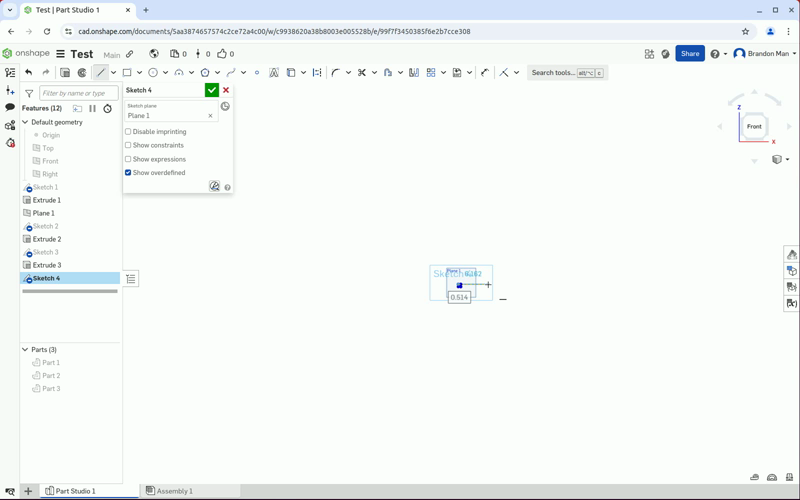
mouse_move(458, 286)
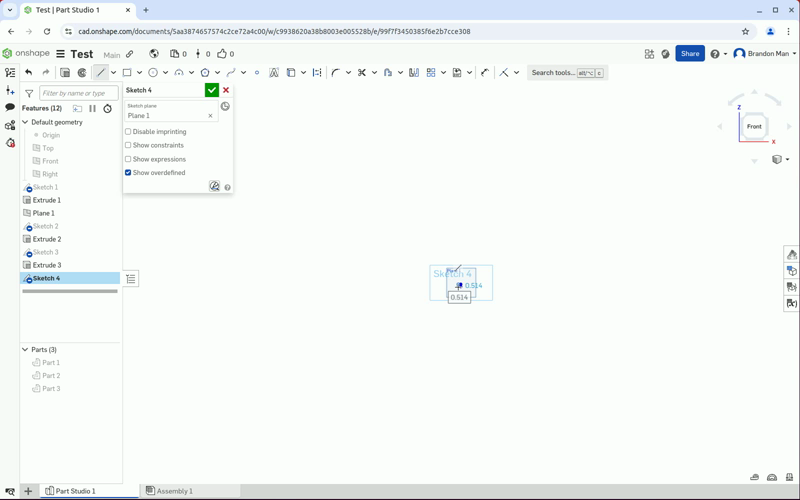
scroll(6)
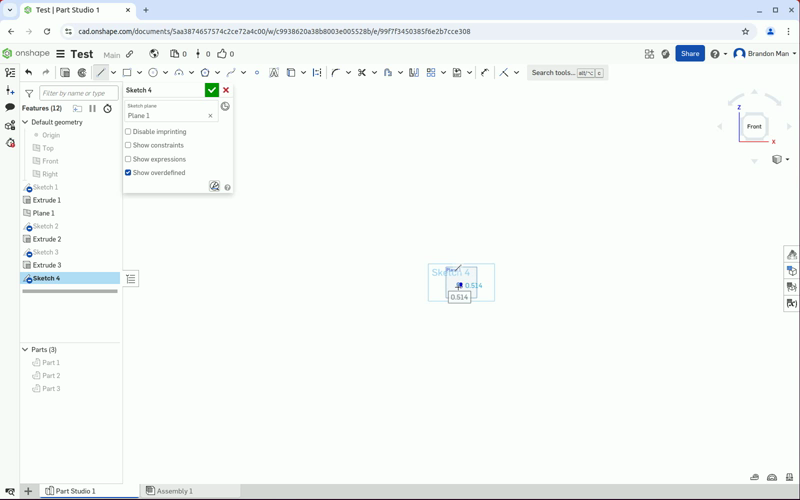
scroll(6)
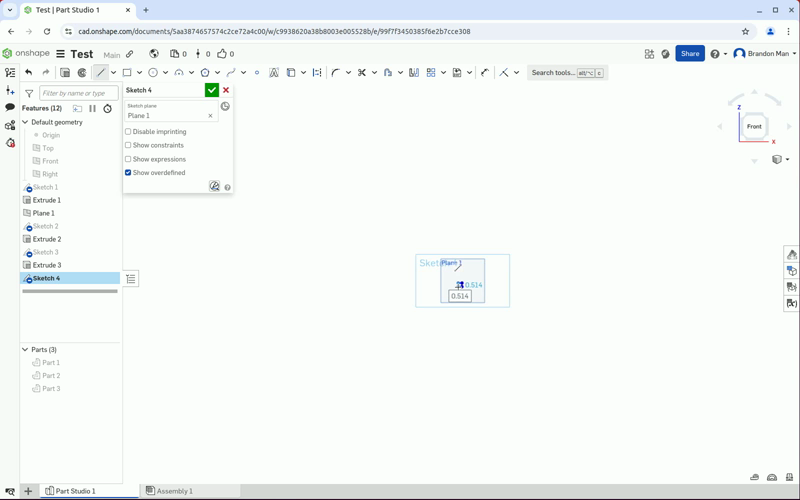
scroll(6)
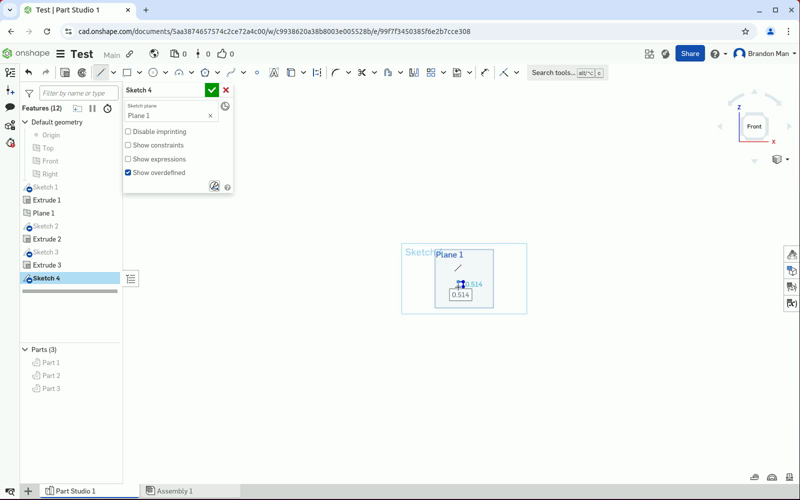
scroll(6)
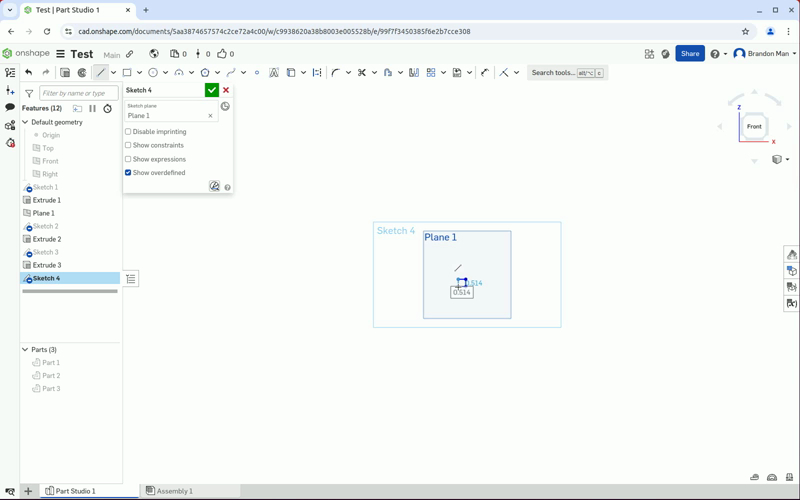
scroll(6)
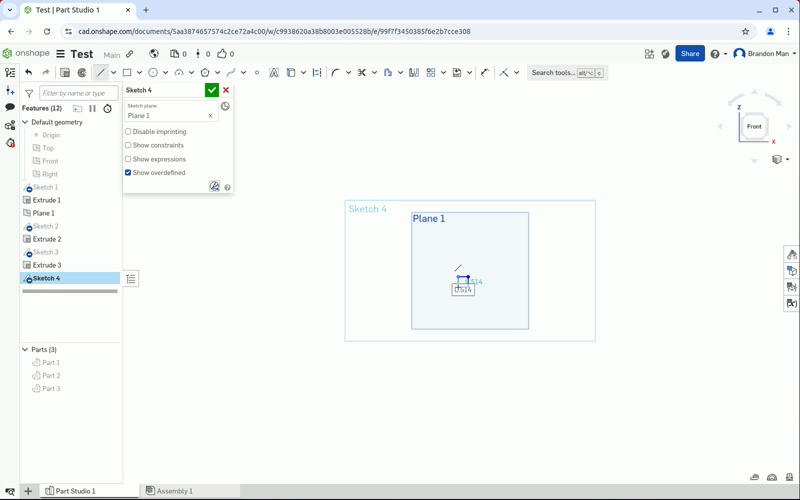
scroll(6)
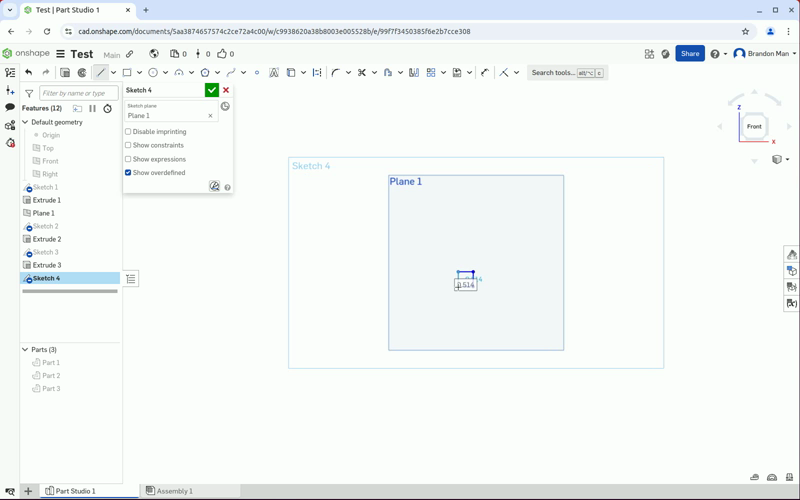
scroll(6)
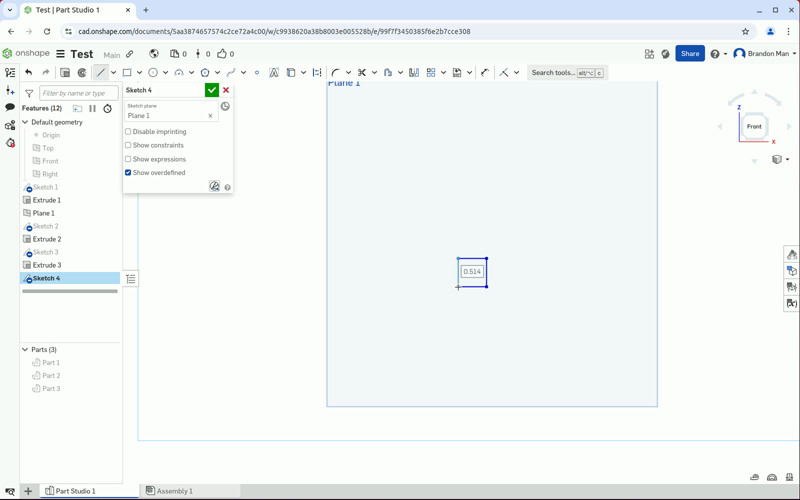
key_up(shift)
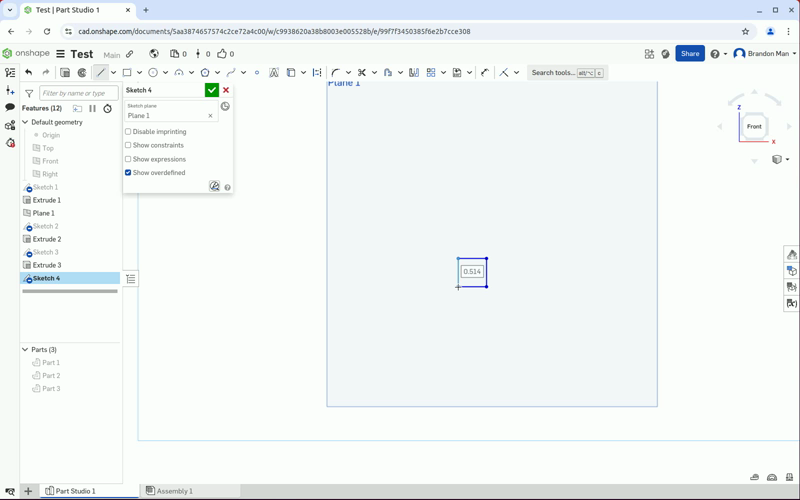
click(458, 286)
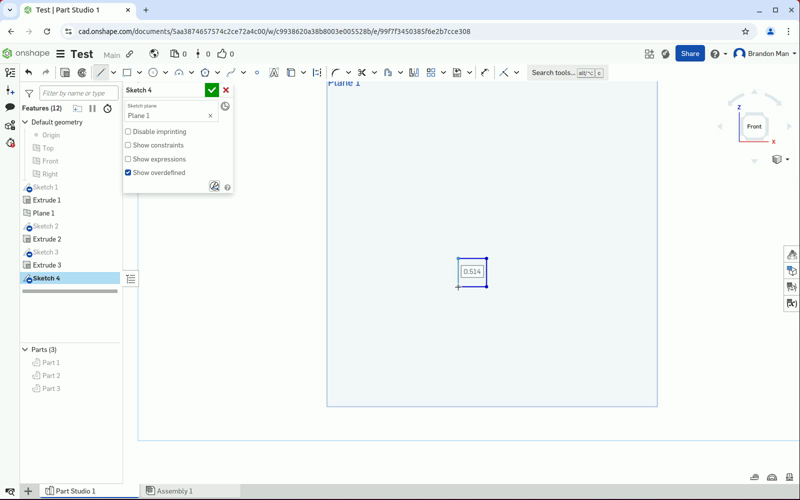
scroll(-6)
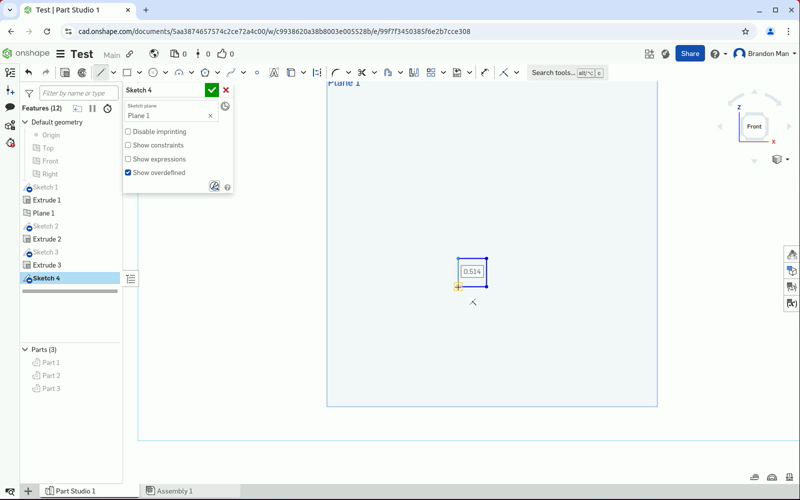
scroll(-6)
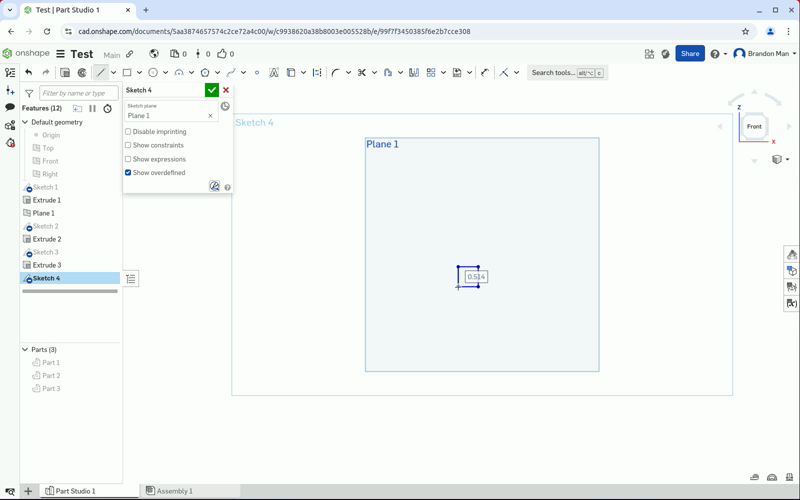
scroll(-6)
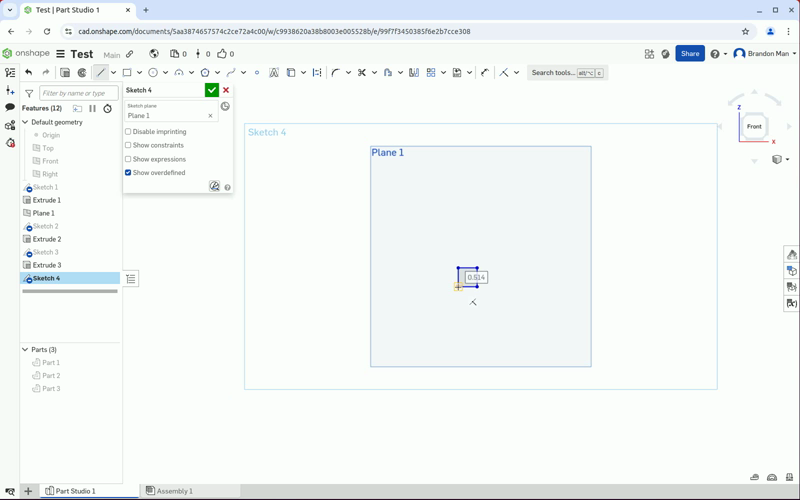
scroll(-6)
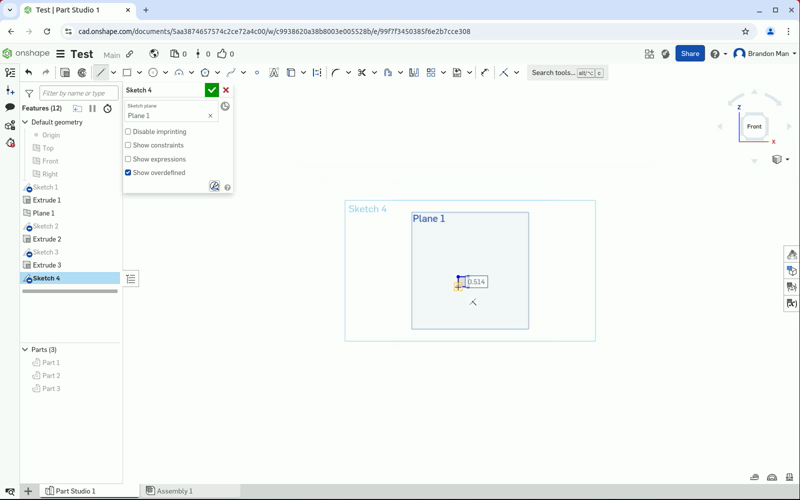
scroll(-6)
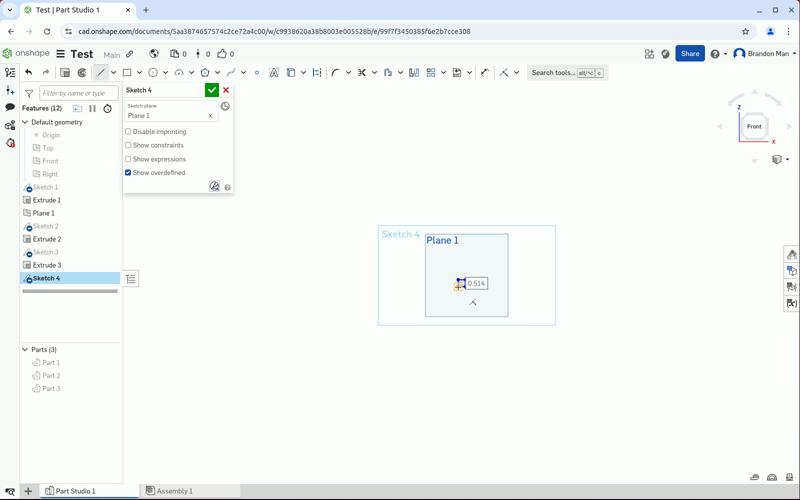
scroll(-6)
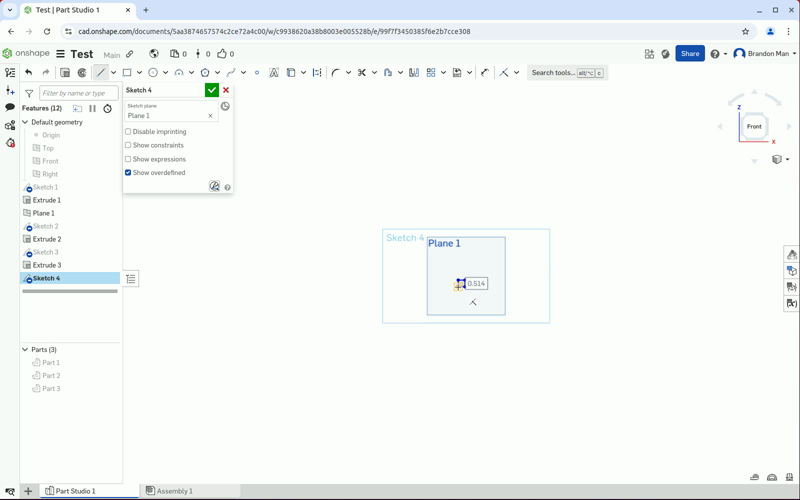
scroll(-6)
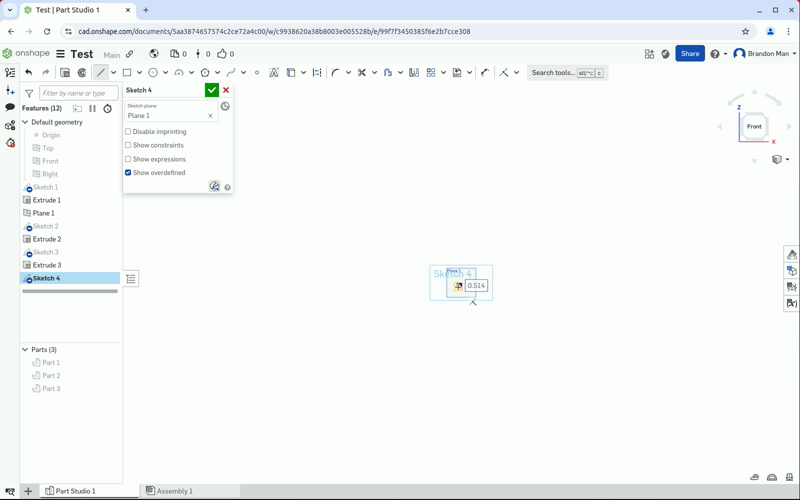
key(esc)
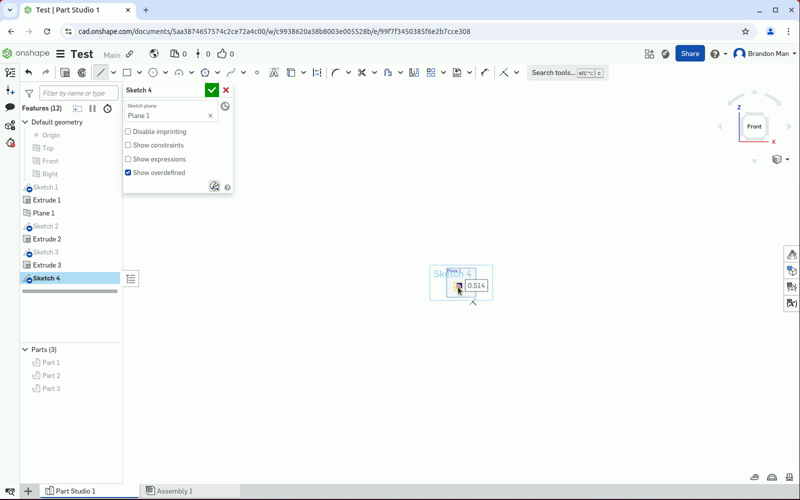
mouse_move(459, 285)
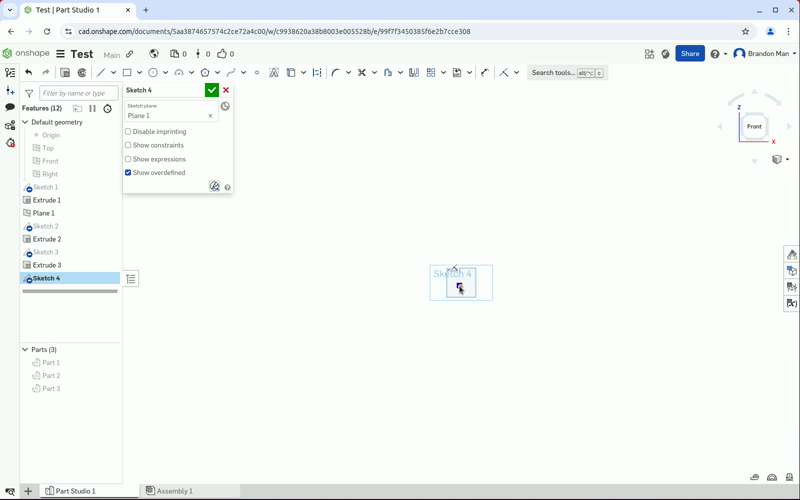
scroll(6)
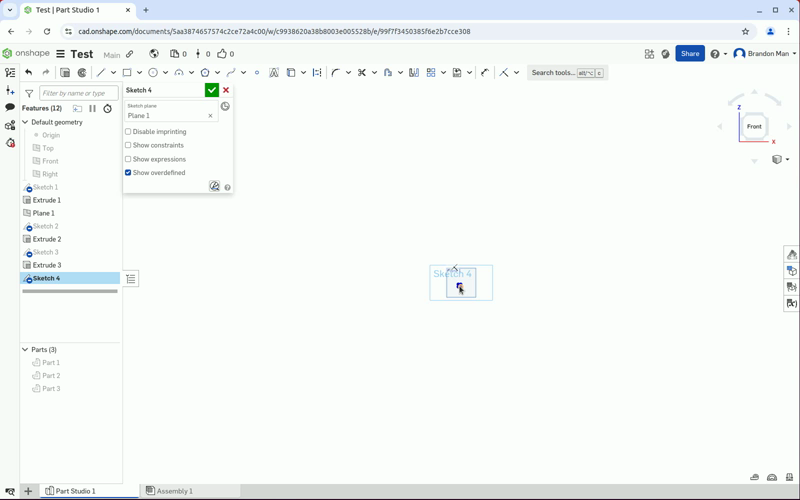
scroll(6)
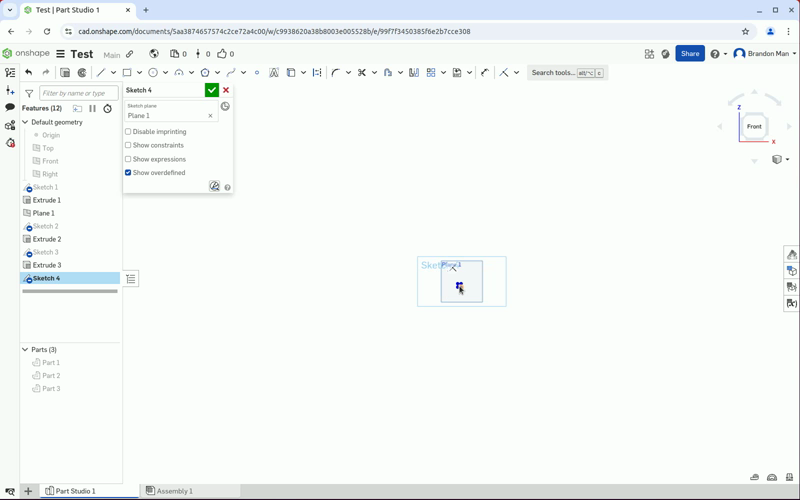
scroll(6)
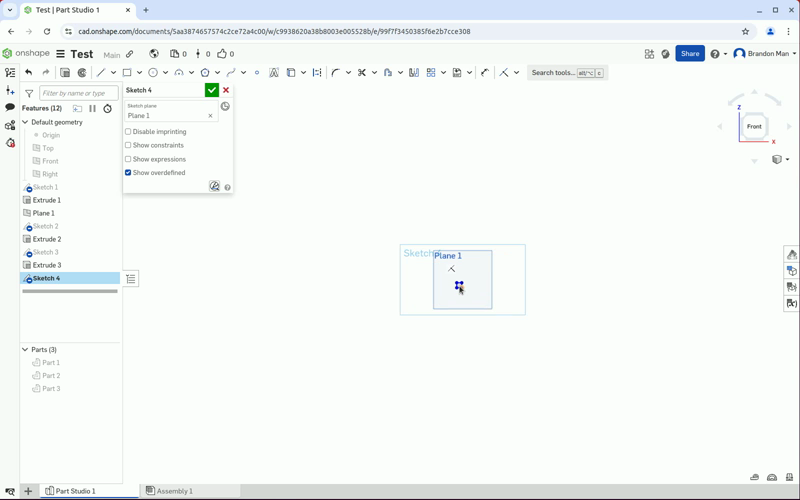
scroll(6)
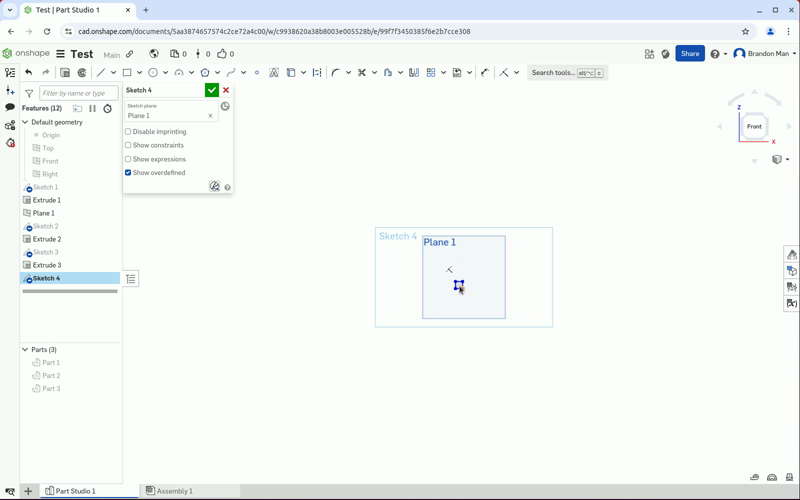
scroll(6)
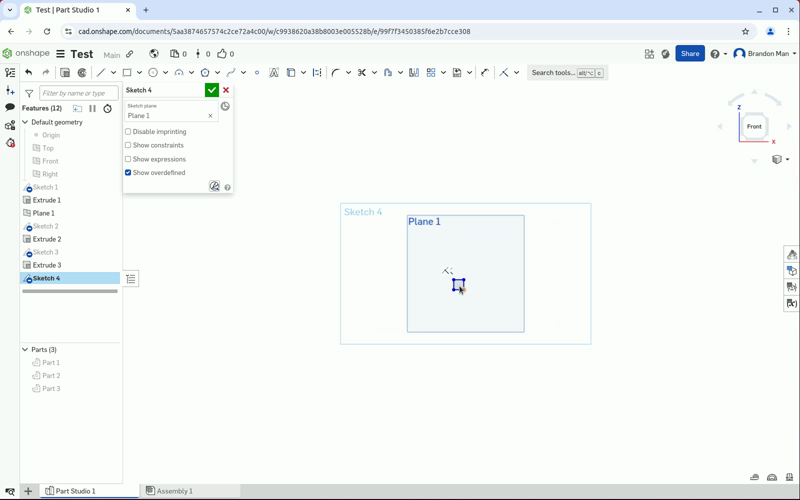
scroll(6)
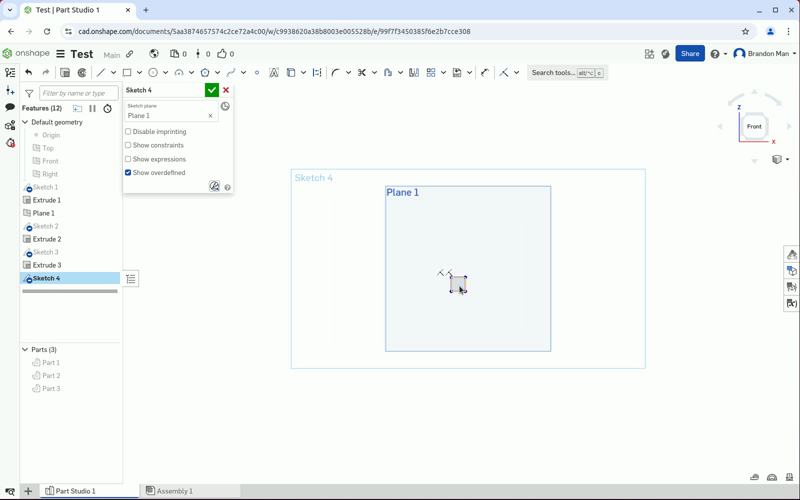
scroll(6)
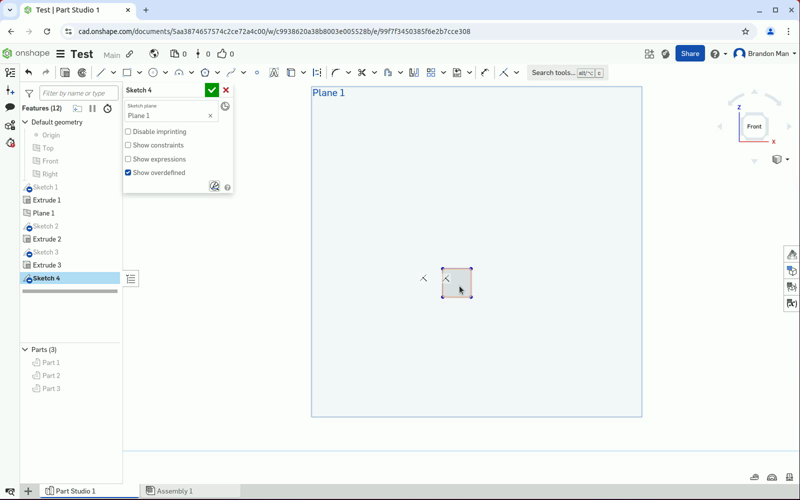
click(459, 285)
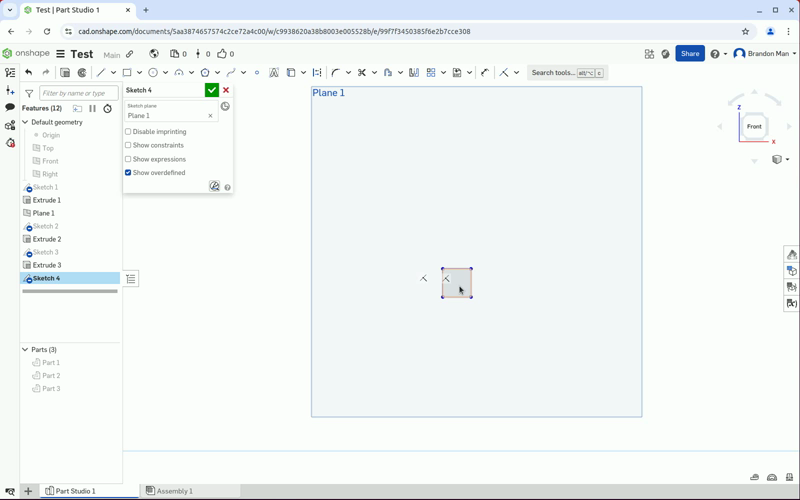
scroll(-6)
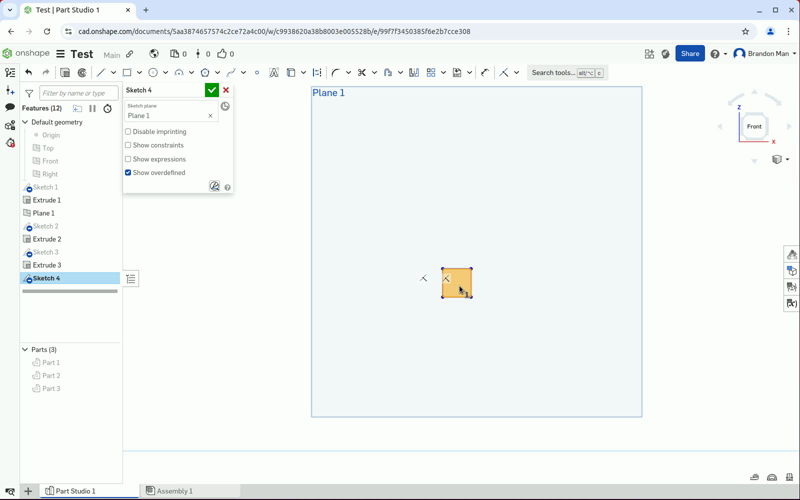
scroll(-6)
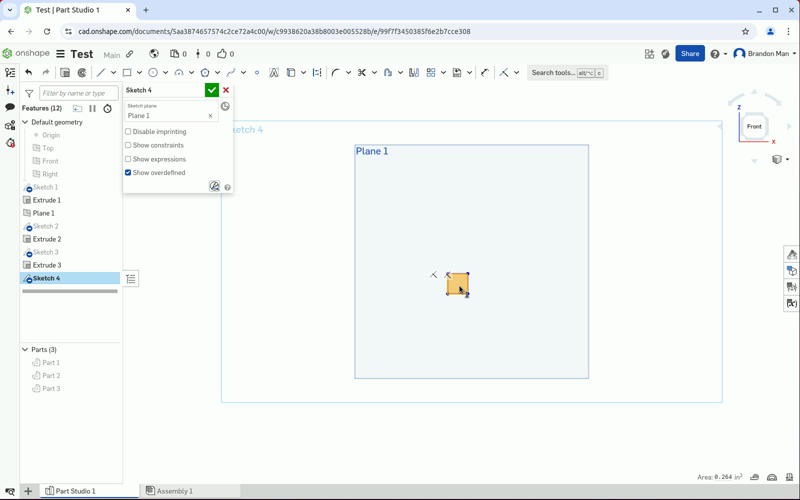
scroll(-6)
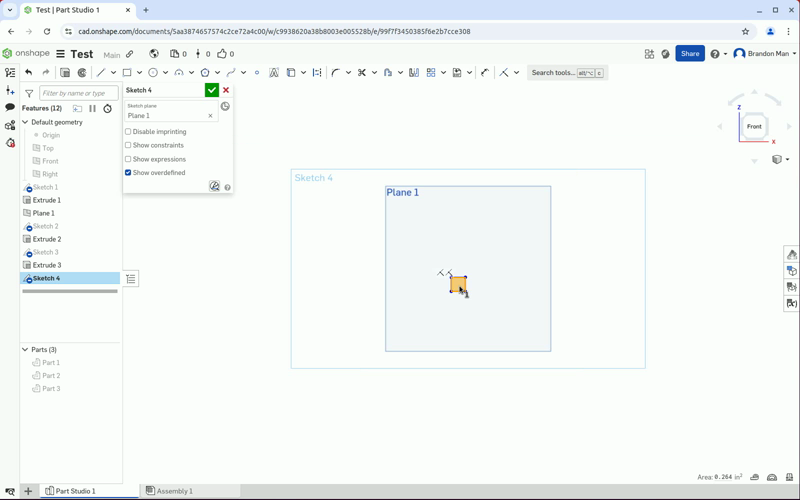
scroll(-6)
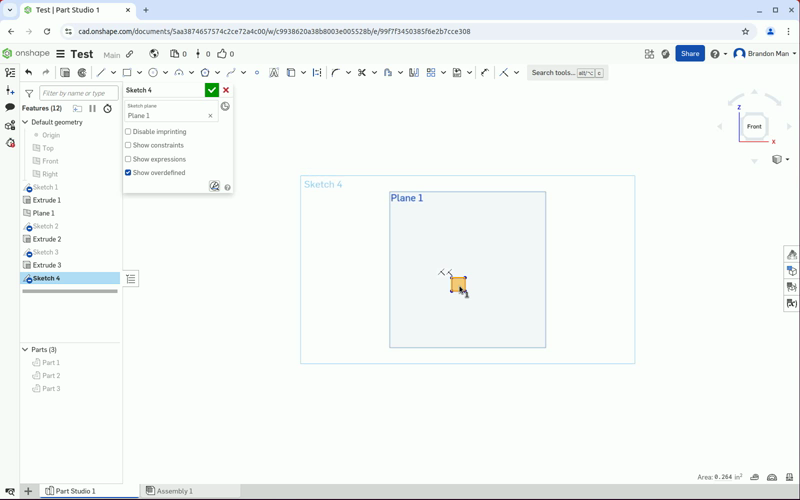
scroll(-6)
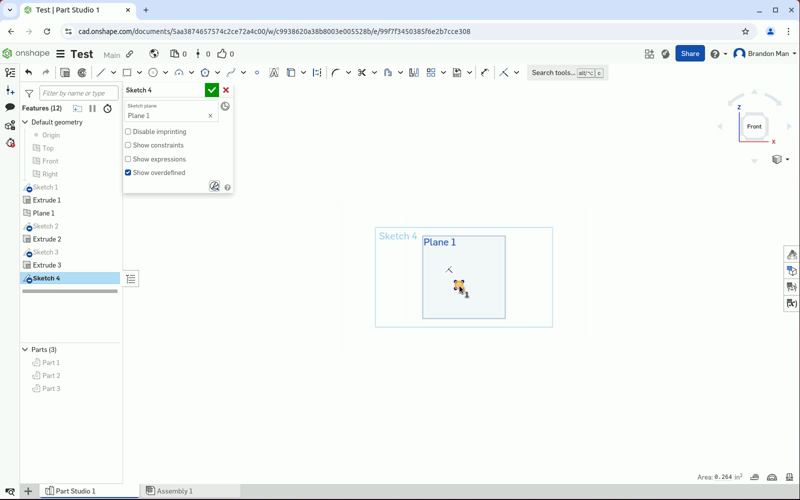
scroll(-6)
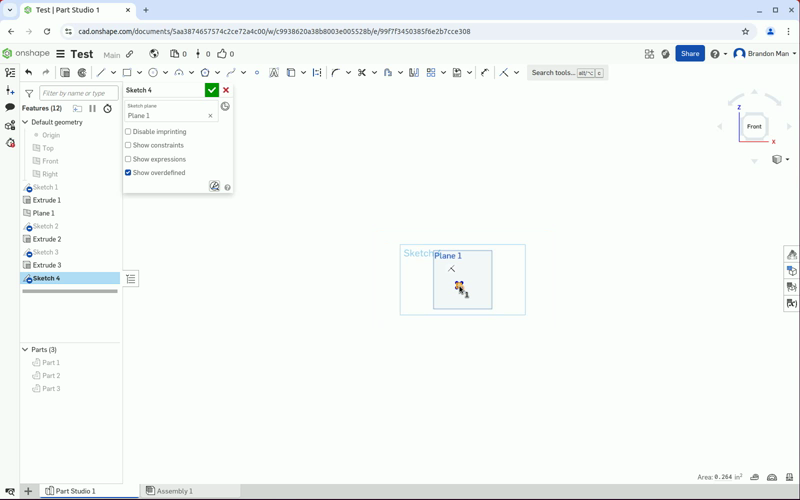
scroll(-6)
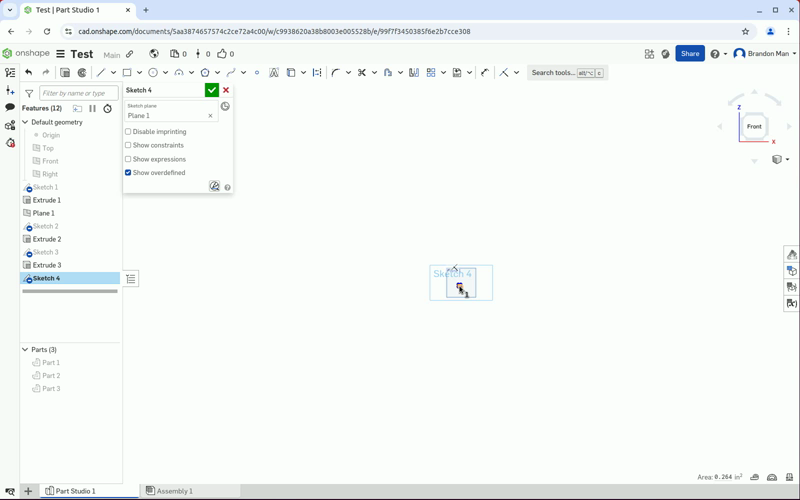
mouse_move(73, 352)
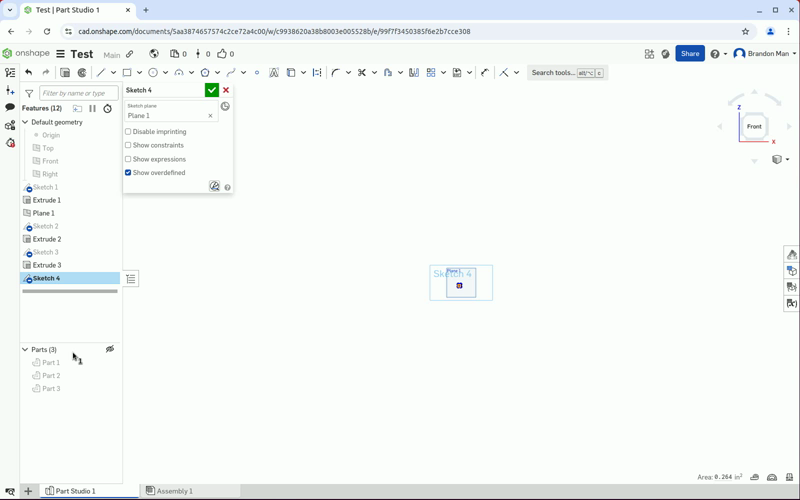
key(shift+y)
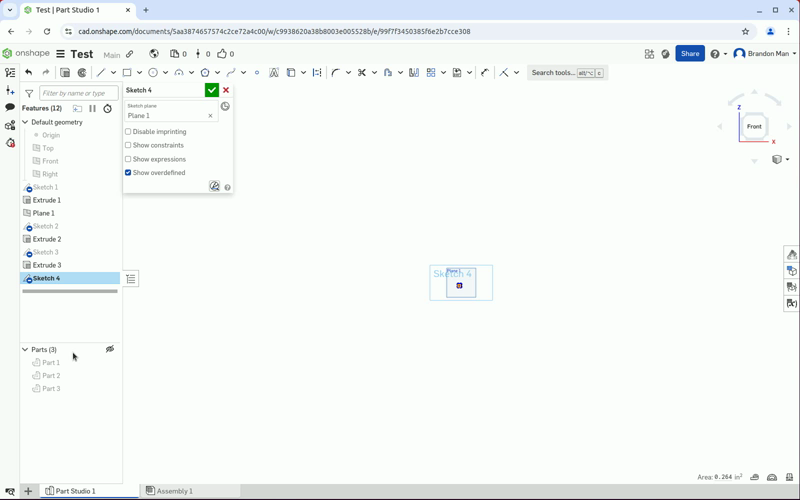
key(shift+e)
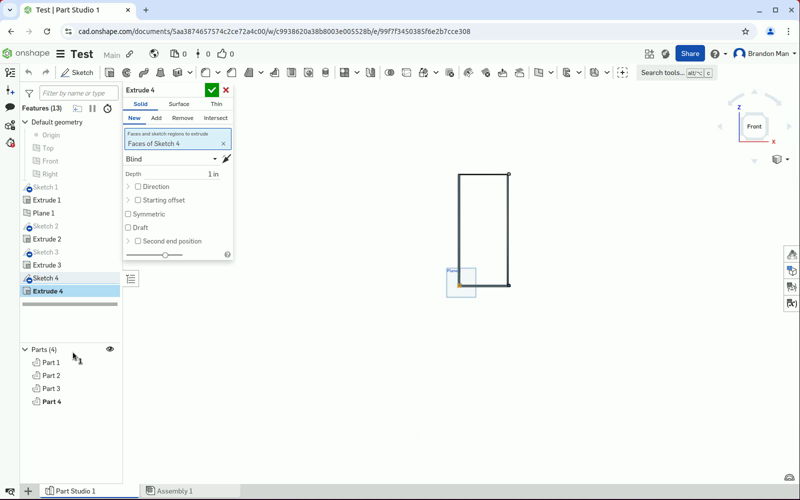
mouse_move(143, 106)
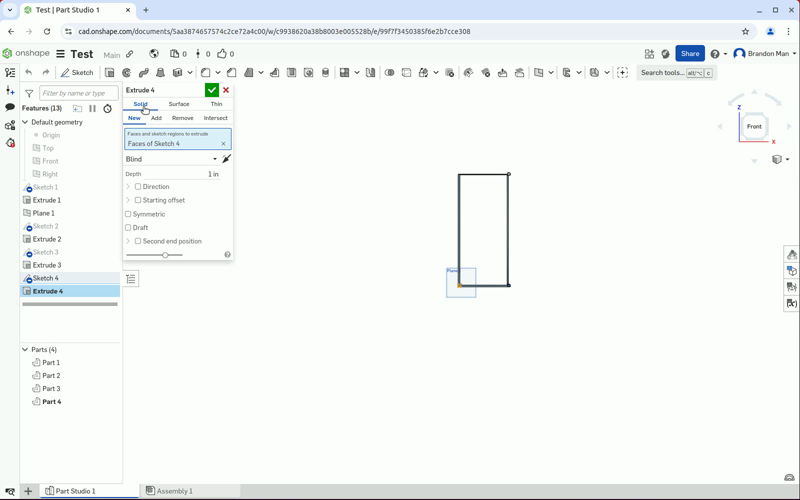
click(143, 106)
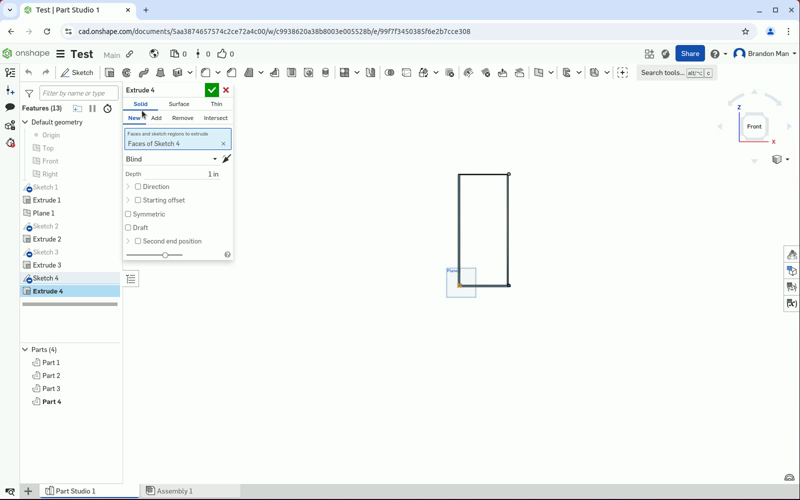
mouse_move(137, 120)
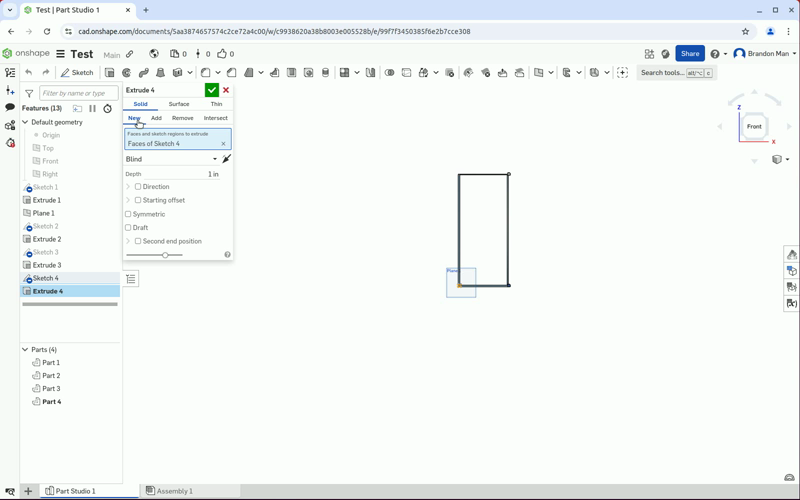
click(137, 120)
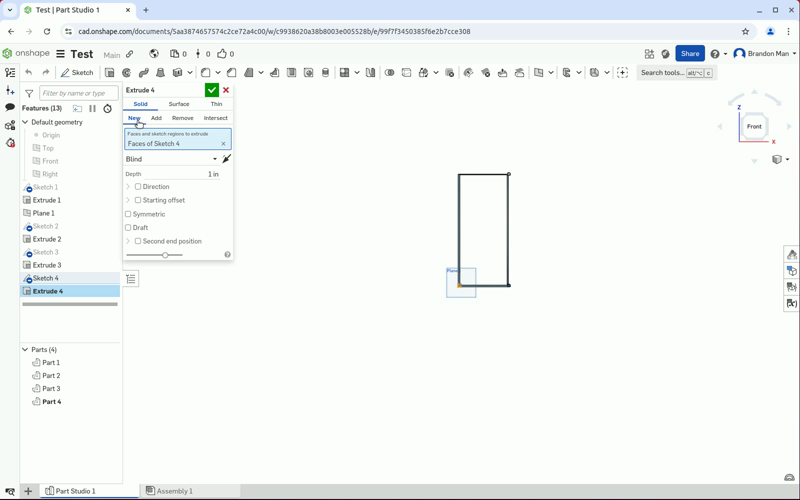
key(tab, 4)
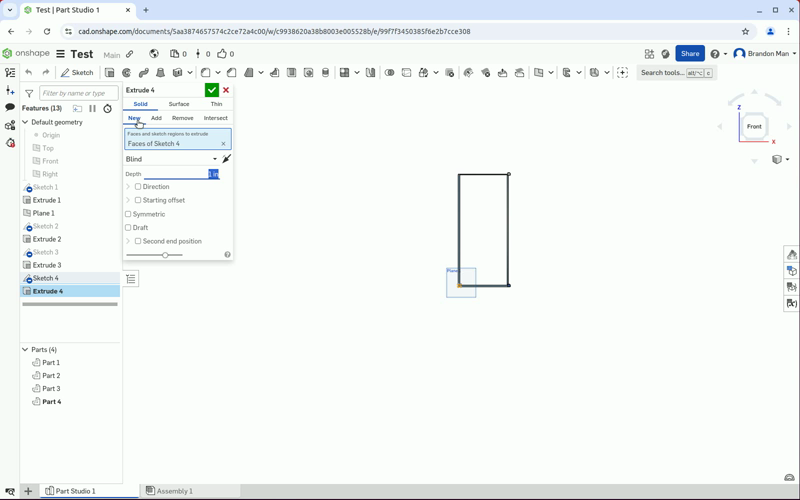
text(3.851)
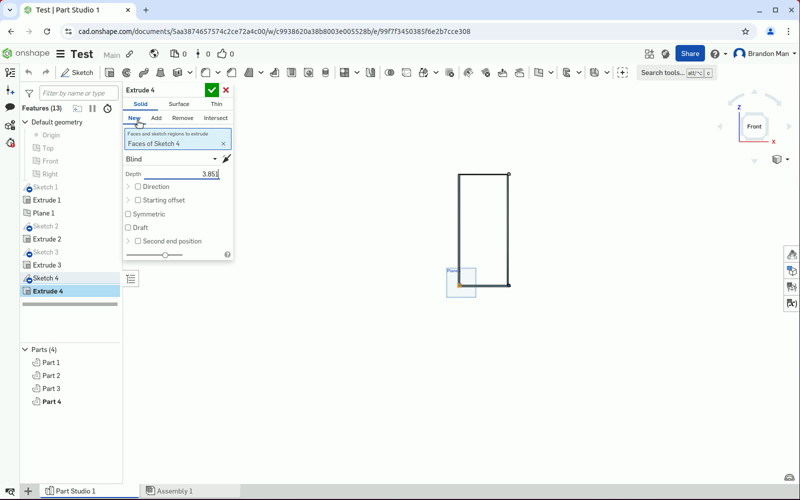
key(enter)
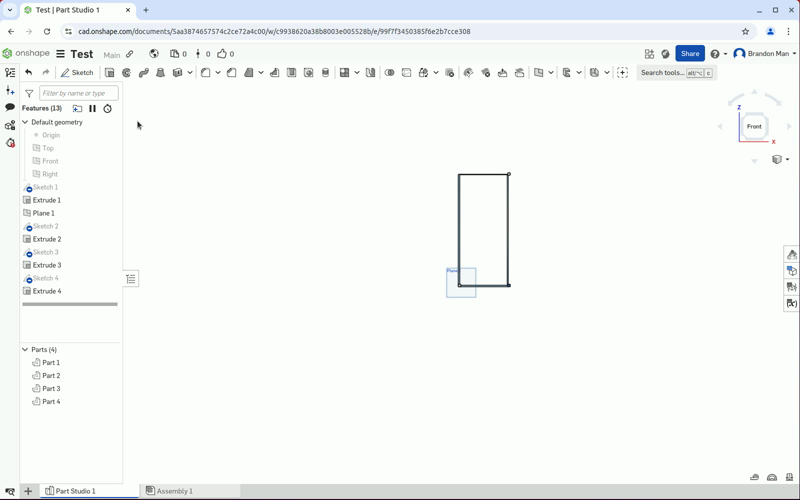
key(shift+h)
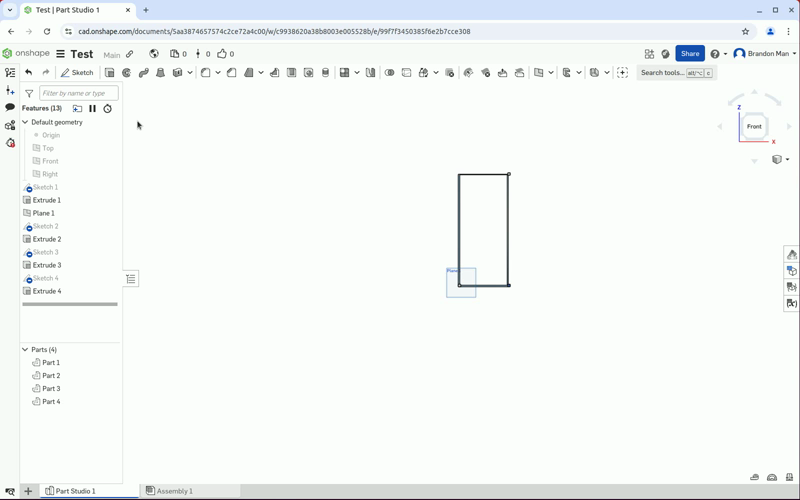
key(shift+h)
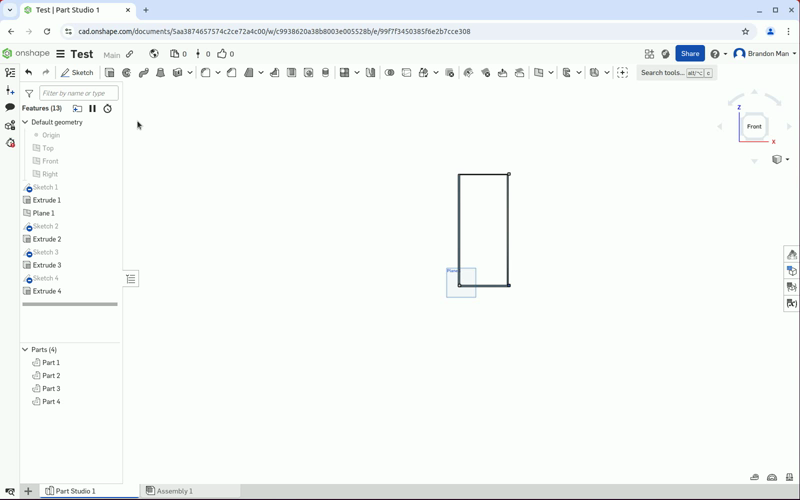
mouse_move(73, 189)
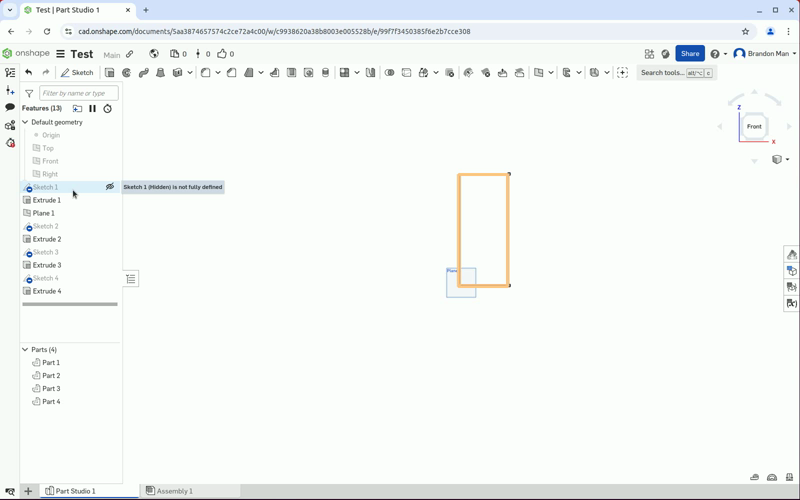
click(73, 189)
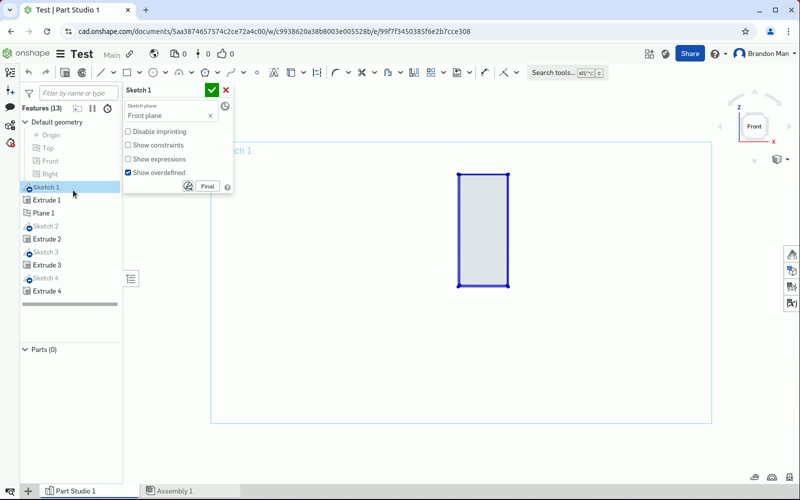
mouse_move(229, 92)
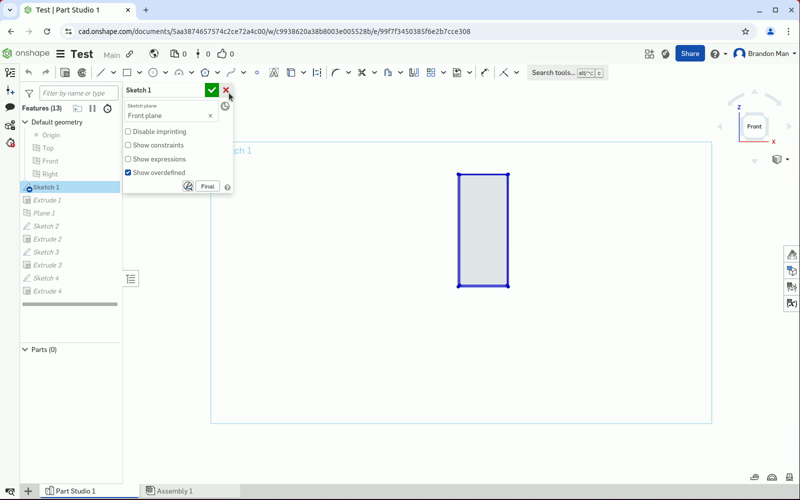
click(229, 92)
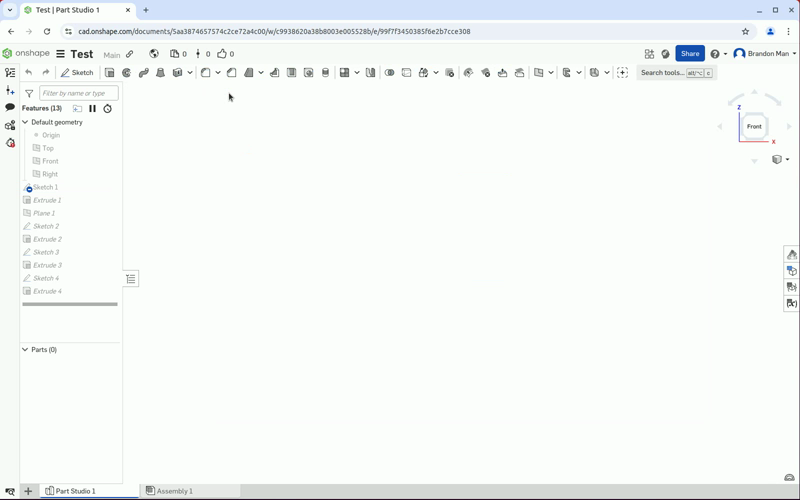
key(shift+s)
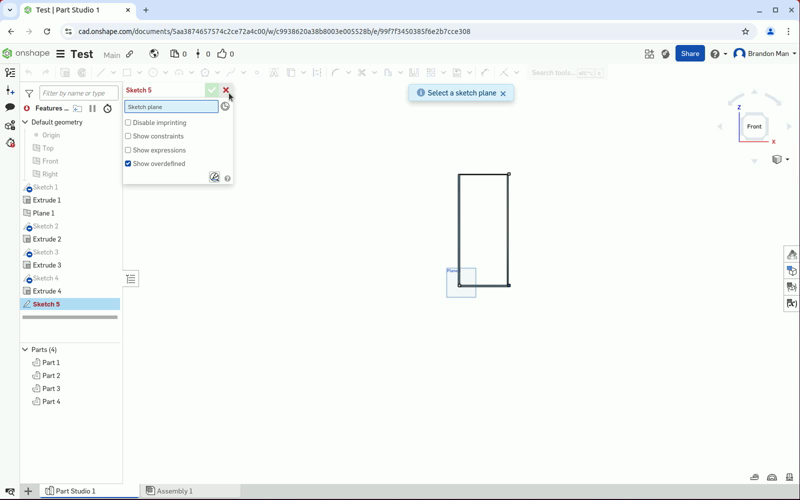
mouse_move(73, 215)
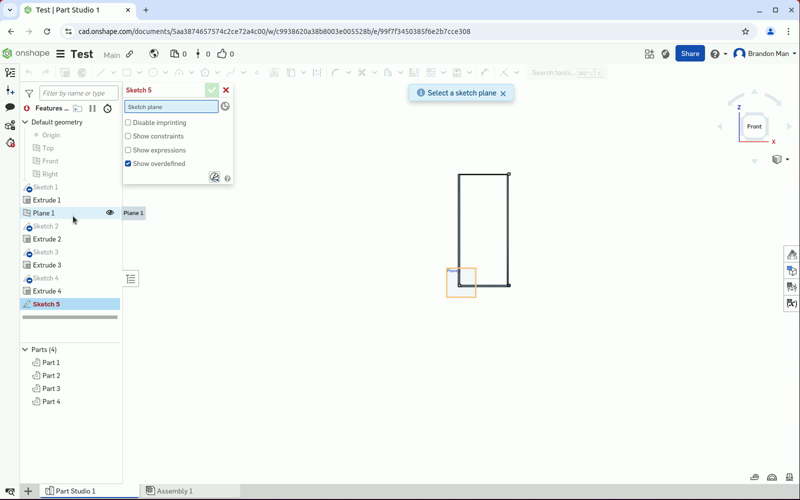
click(73, 215)
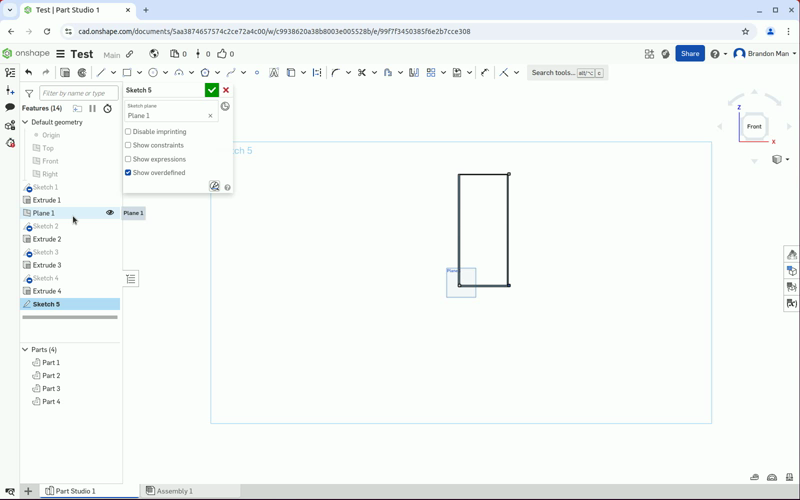
mouse_move(73, 352)
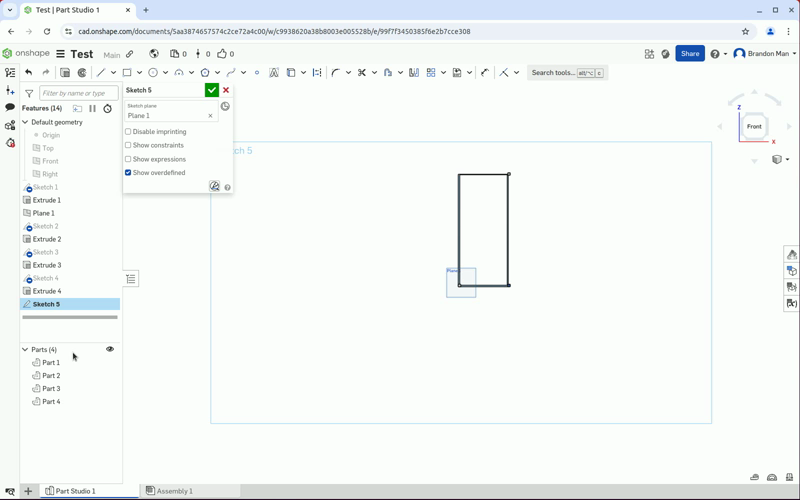
key(y)
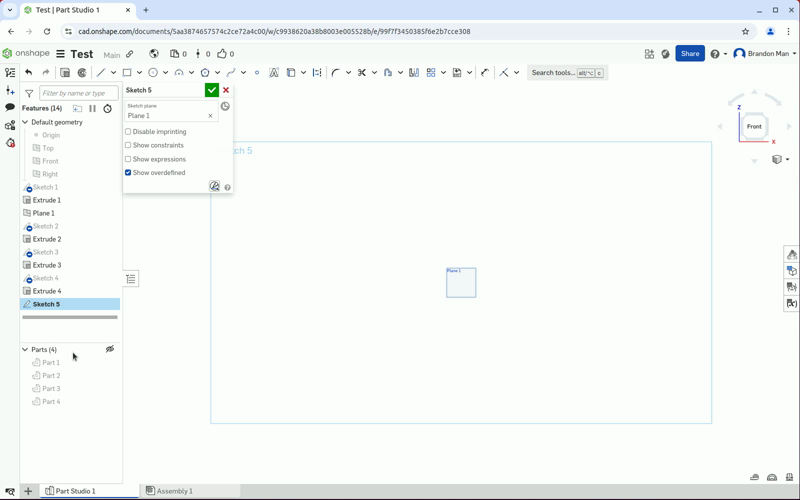
key(l)
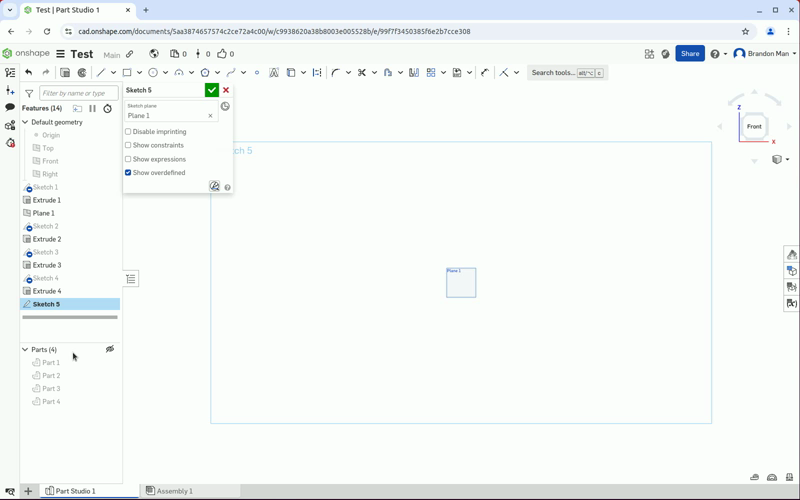
key_down(shift)
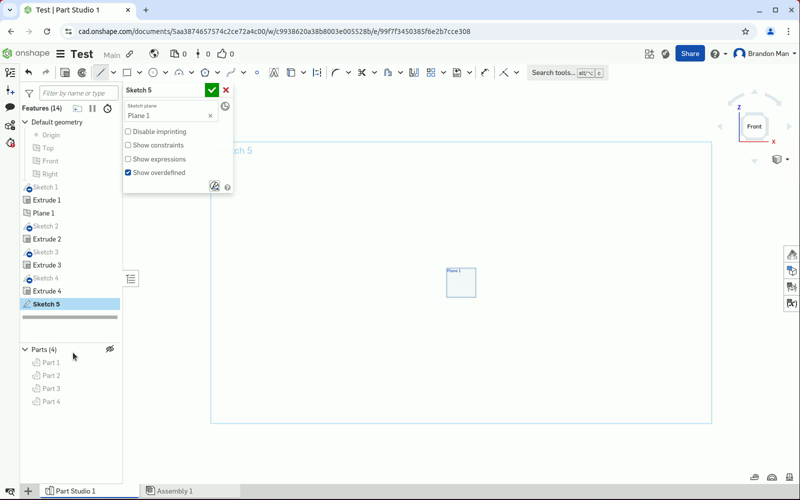
mouse_move(458, 175)
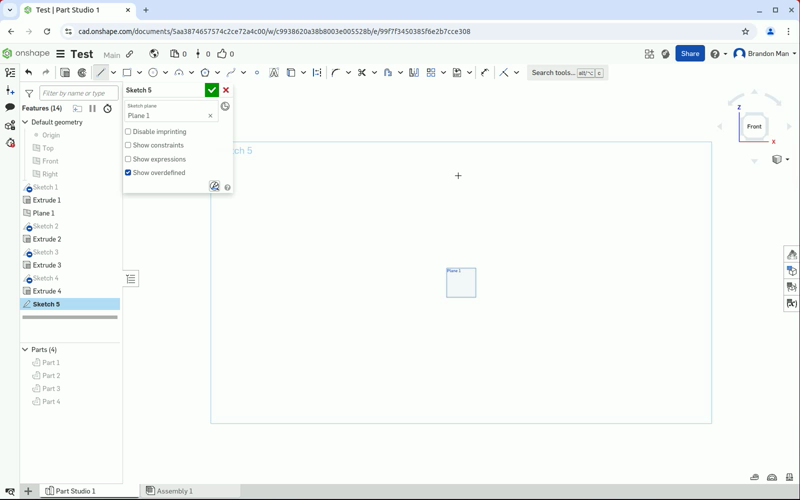
click(458, 175)
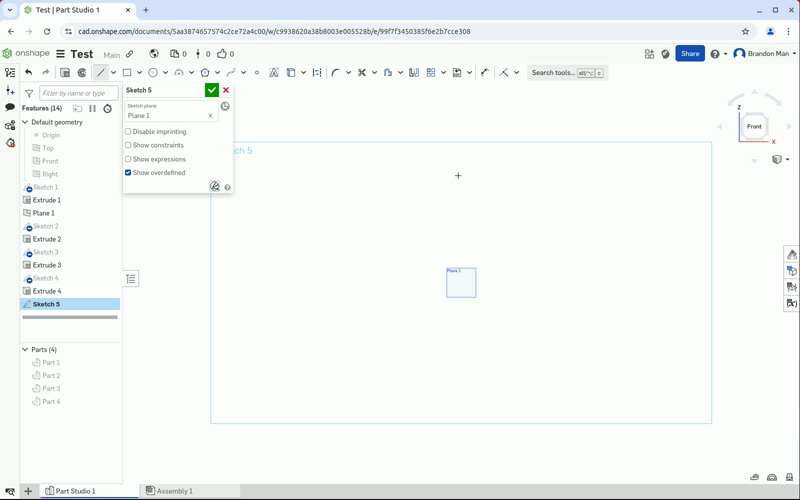
key_up(shift)
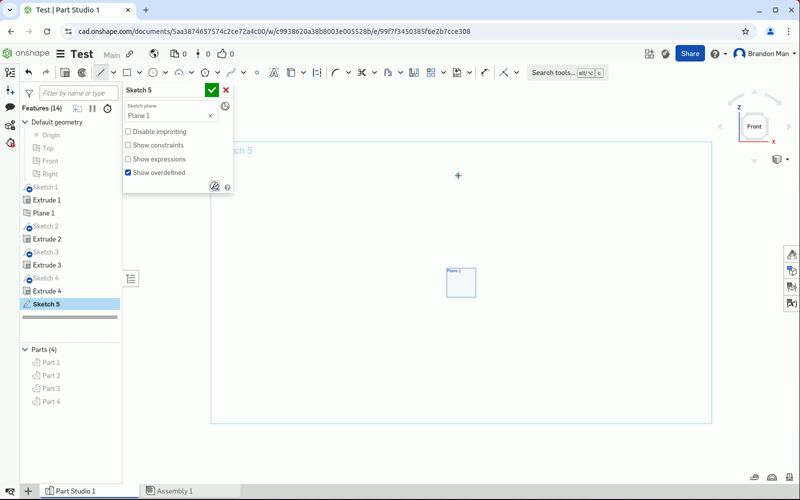
key_down(shift)
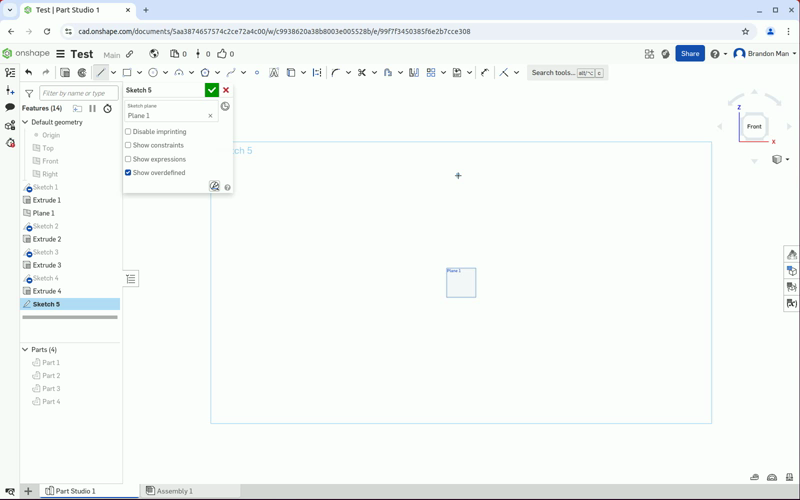
mouse_move(488, 175)
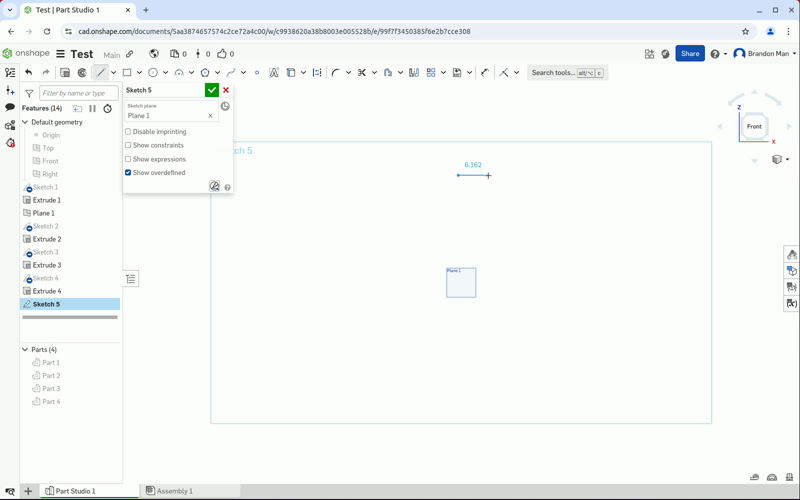
mouse_move(460, 175)
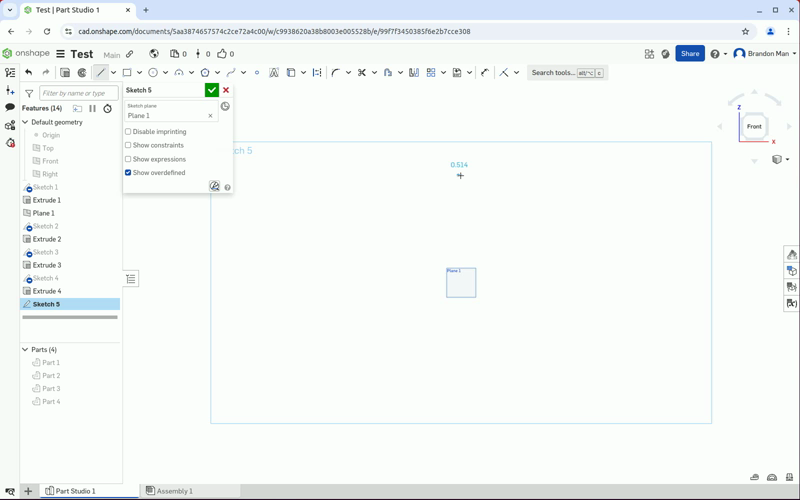
scroll(6)
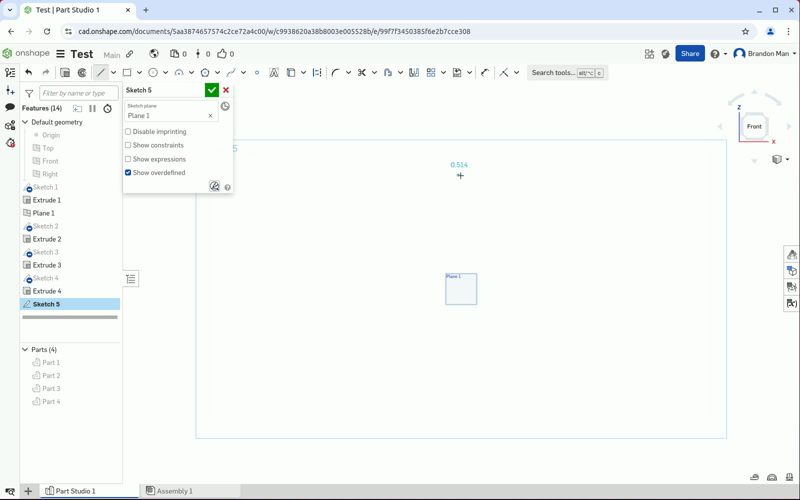
scroll(6)
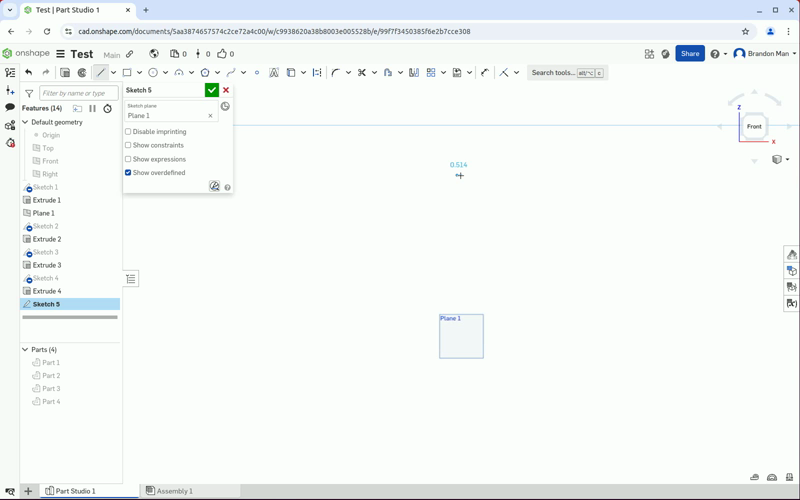
scroll(6)
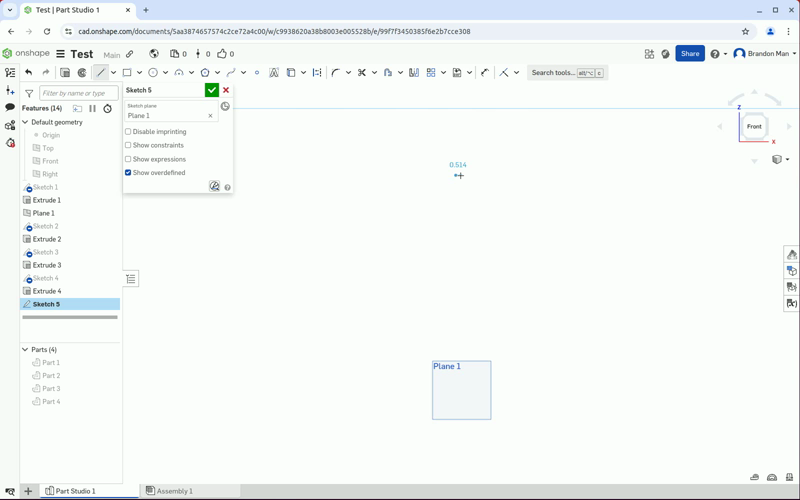
scroll(6)
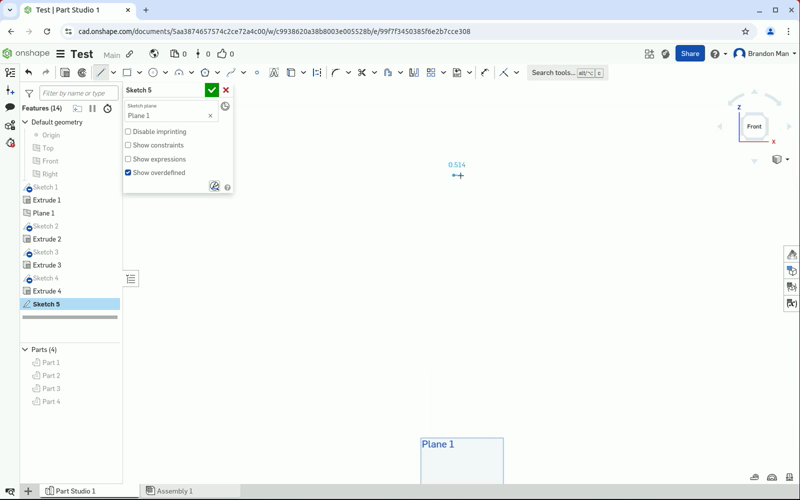
scroll(6)
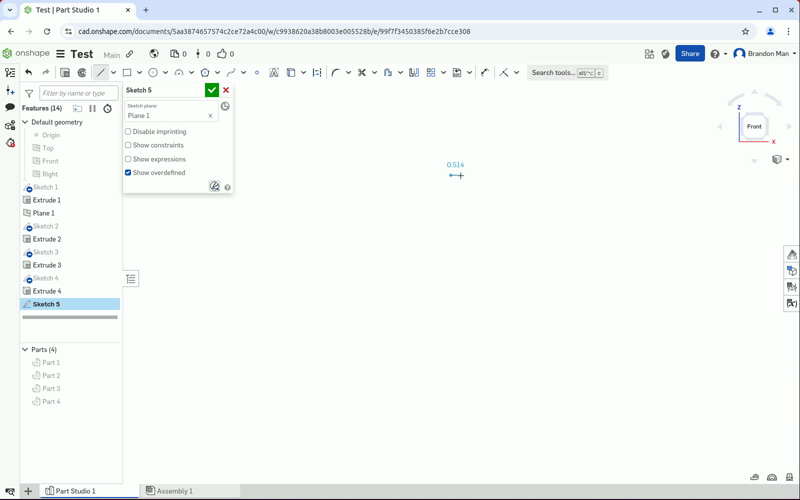
scroll(6)
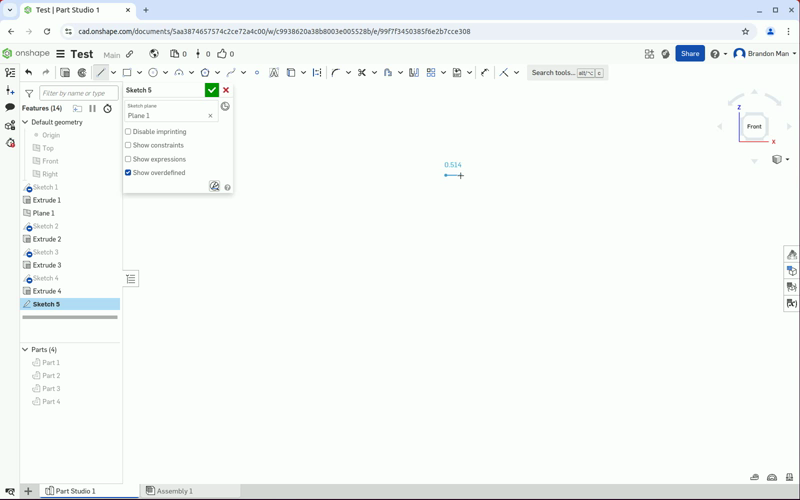
scroll(6)
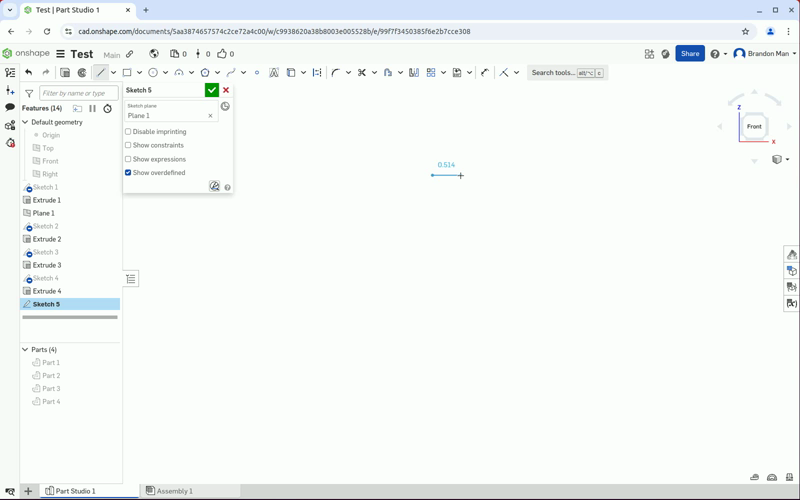
click(460, 175)
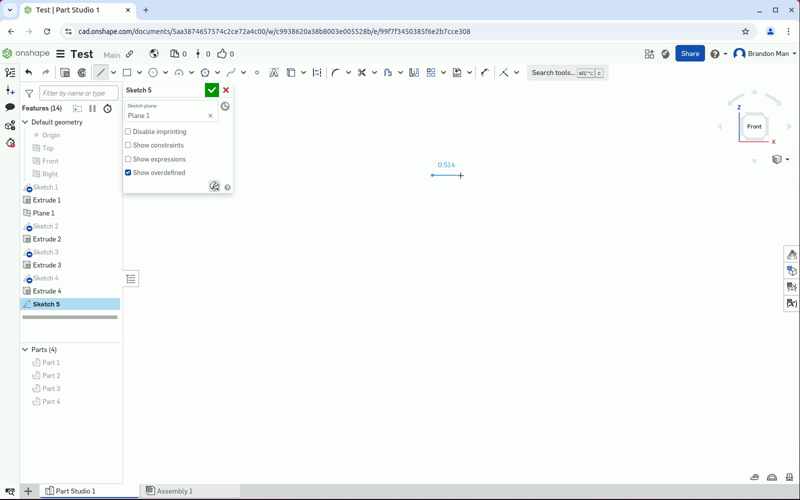
scroll(-6)
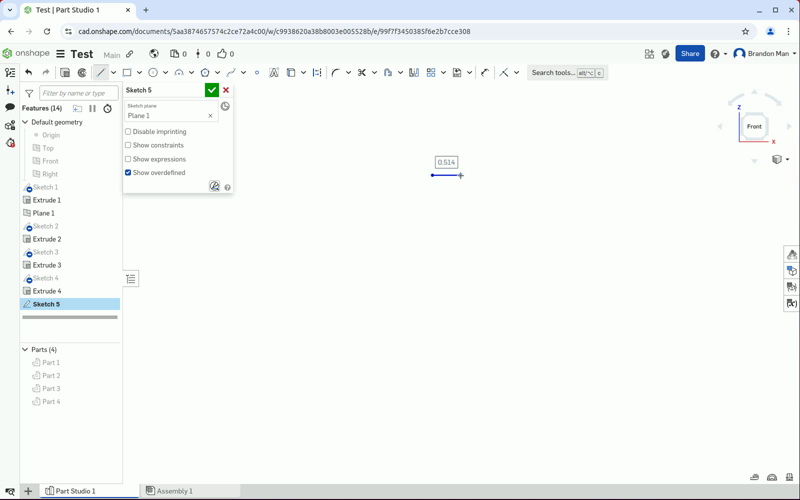
scroll(-6)
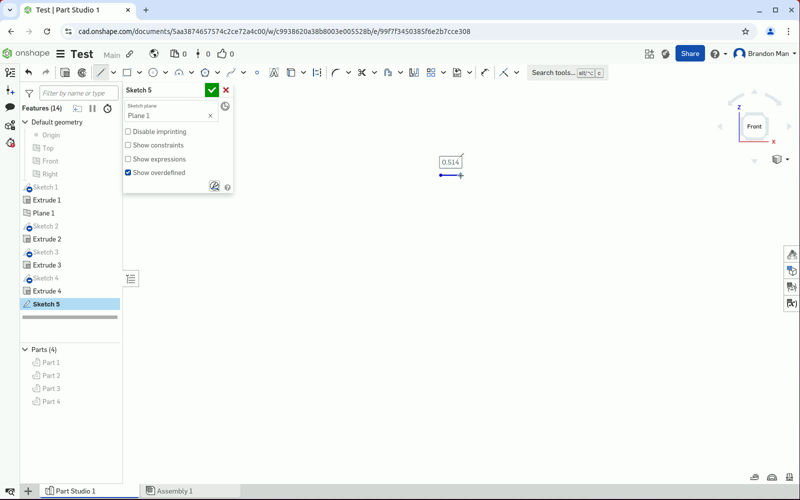
scroll(-6)
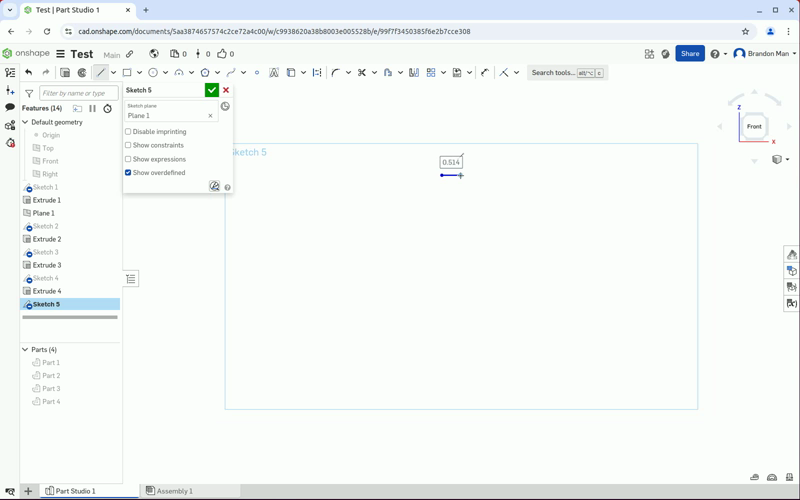
scroll(-6)
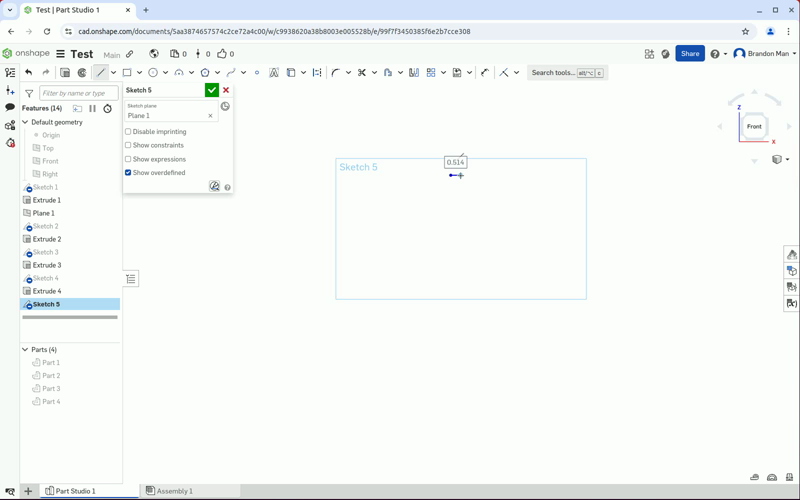
scroll(-6)
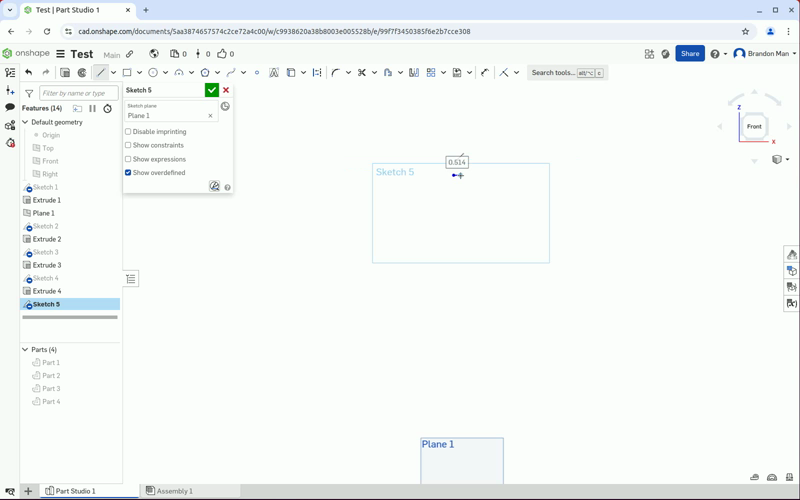
scroll(-6)
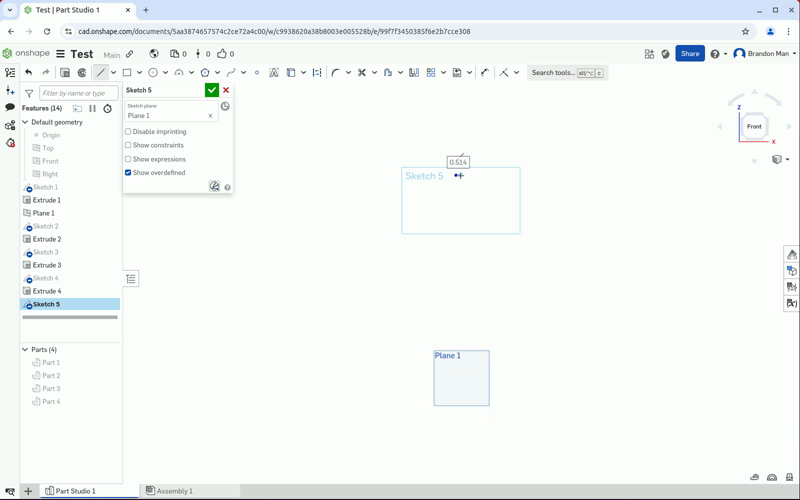
scroll(-6)
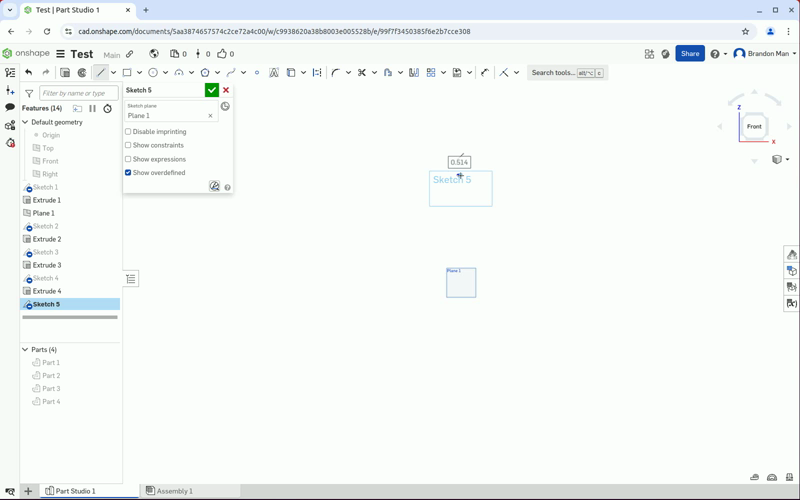
key_up(shift)
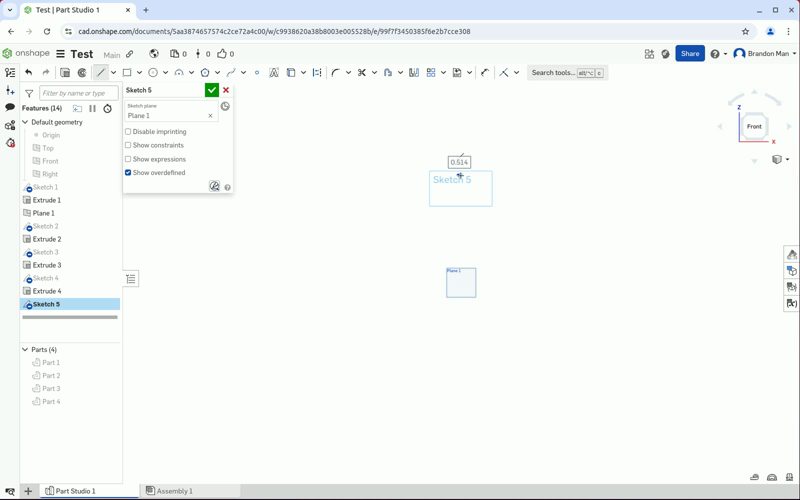
key_down(shift)
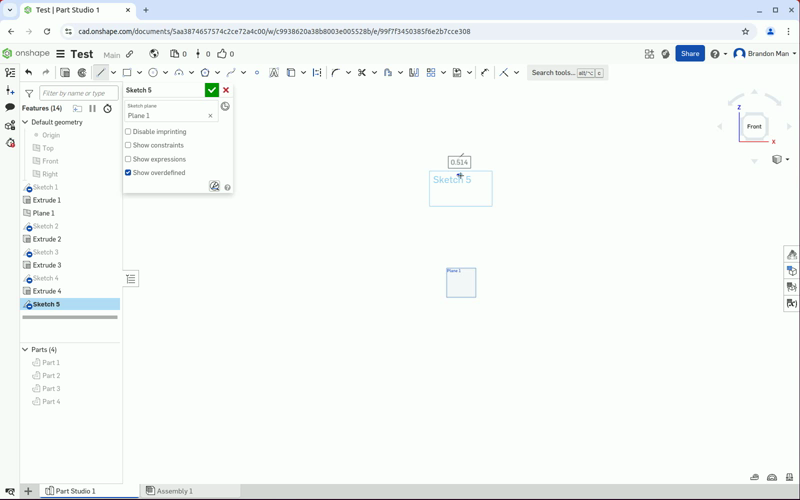
mouse_move(490, 175)
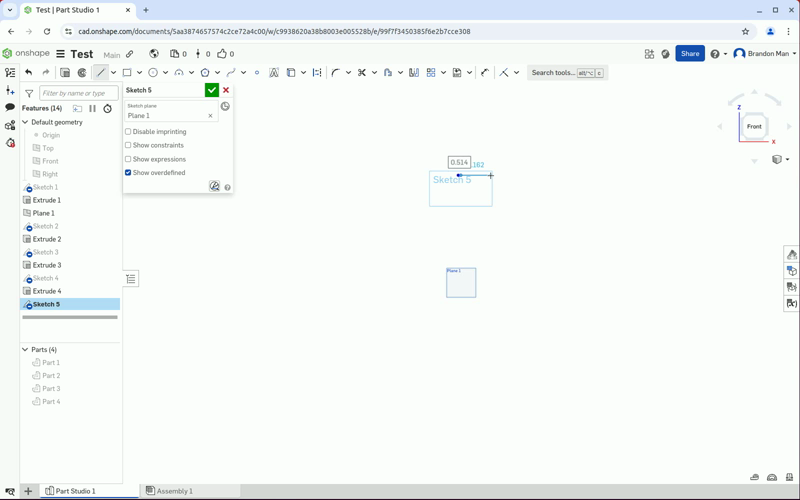
mouse_move(460, 172)
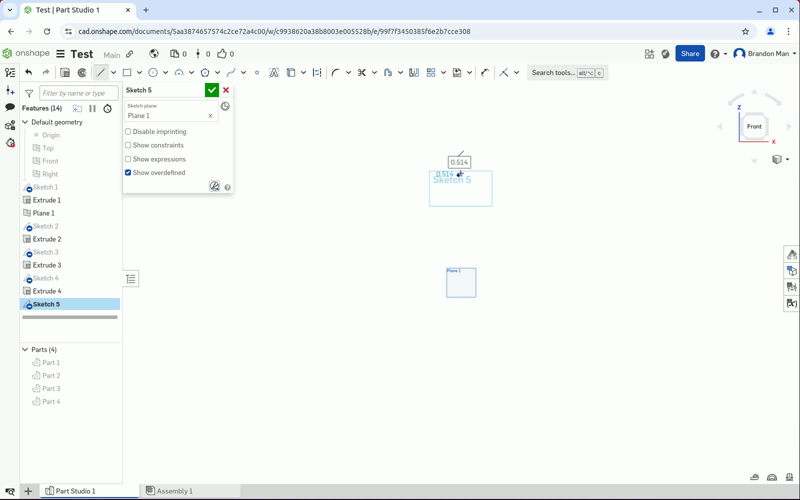
scroll(6)
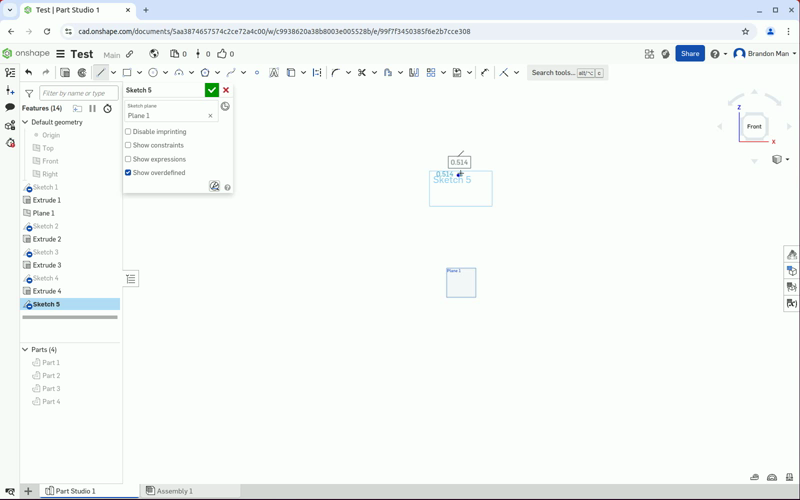
scroll(6)
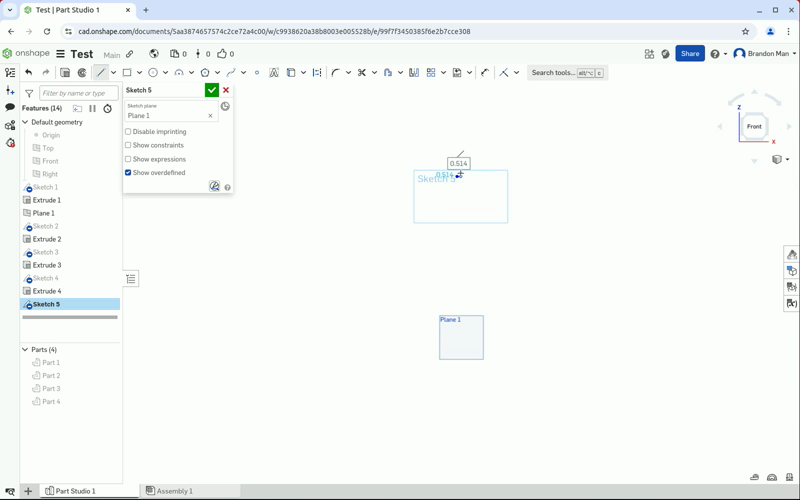
scroll(6)
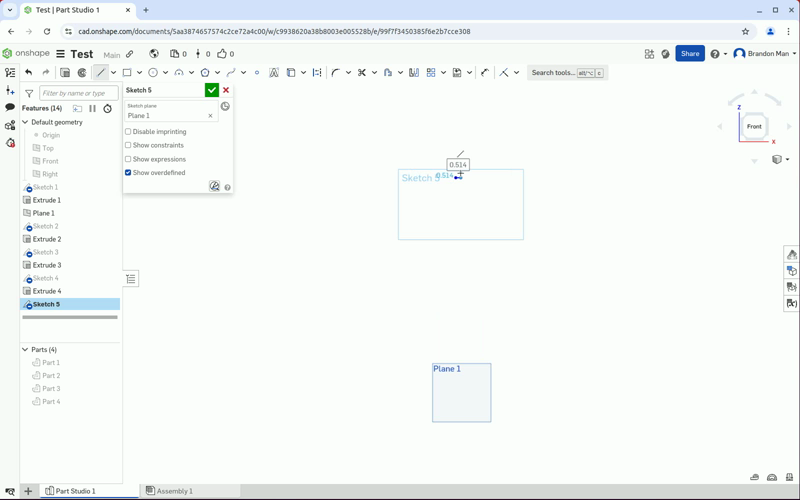
scroll(6)
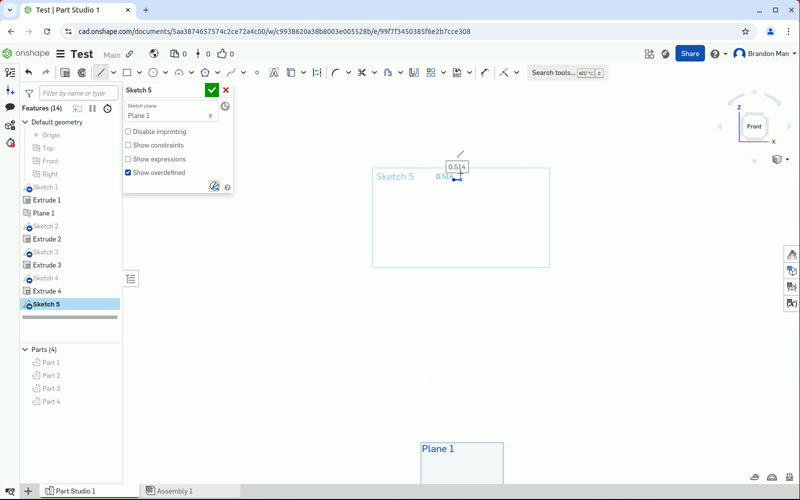
scroll(6)
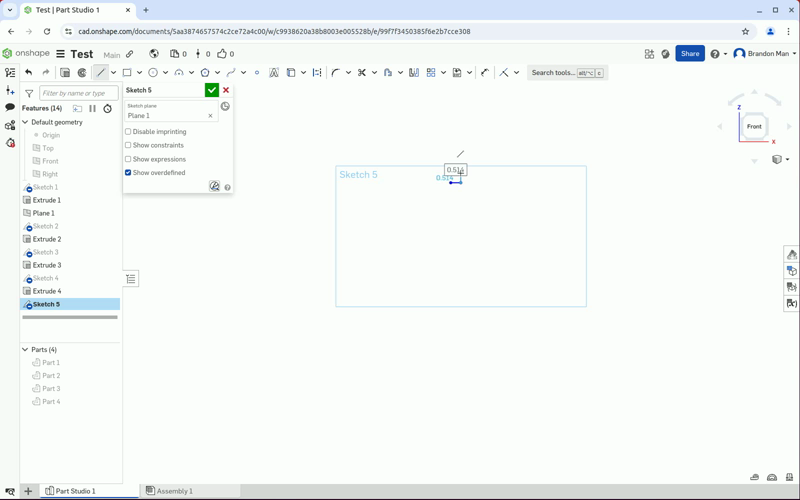
scroll(6)
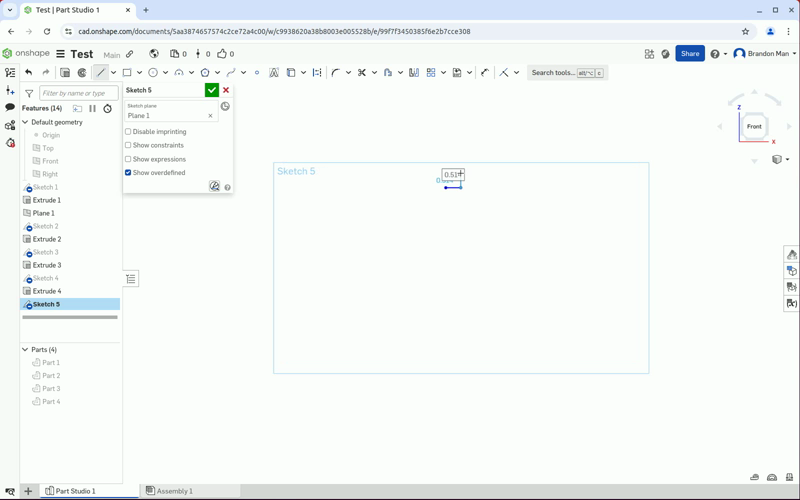
scroll(6)
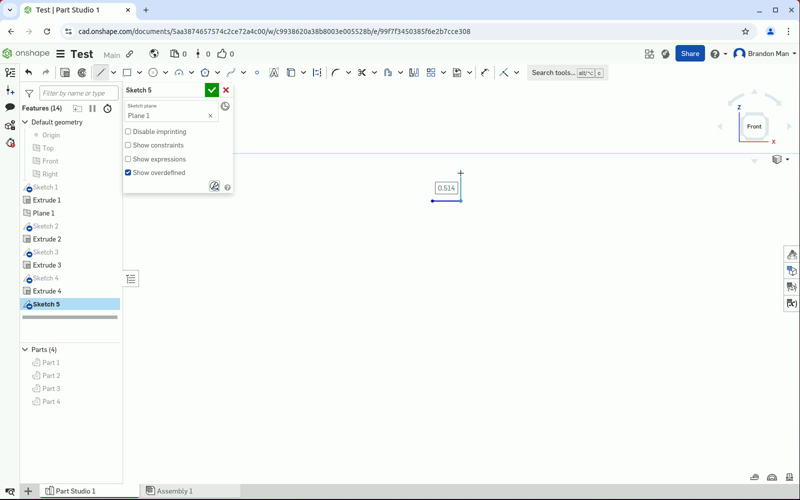
click(460, 172)
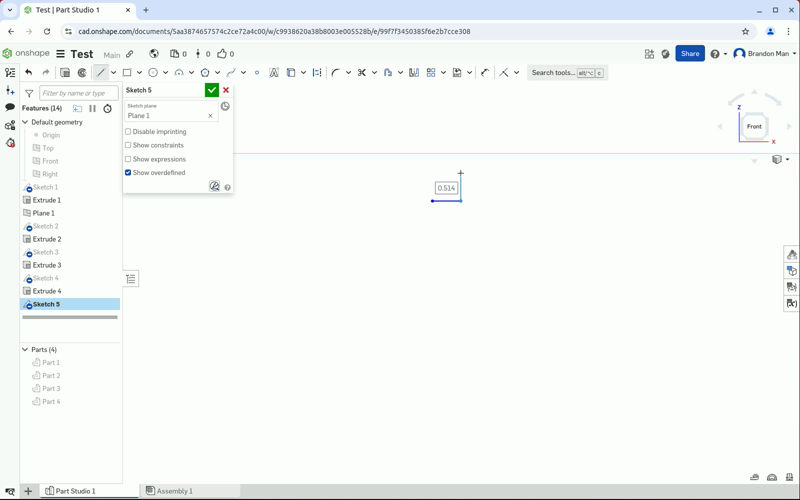
scroll(-6)
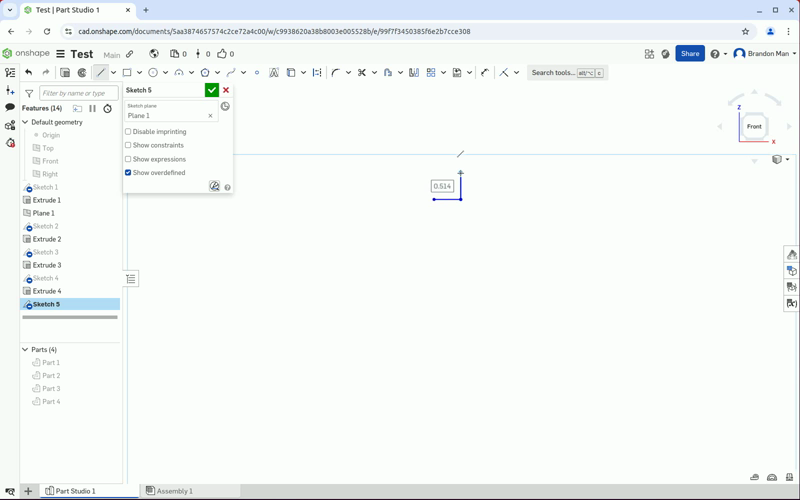
scroll(-6)
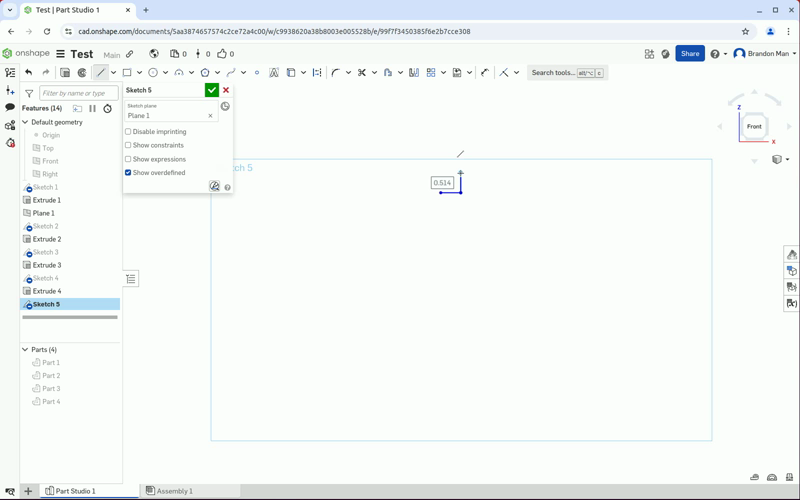
scroll(-6)
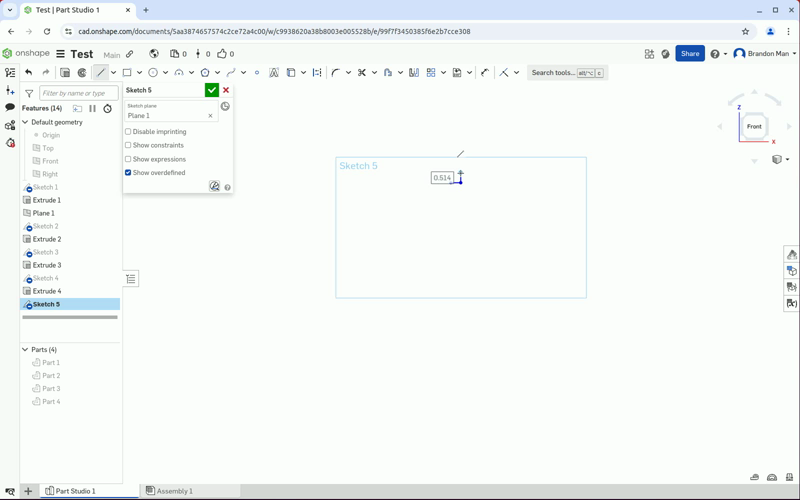
scroll(-6)
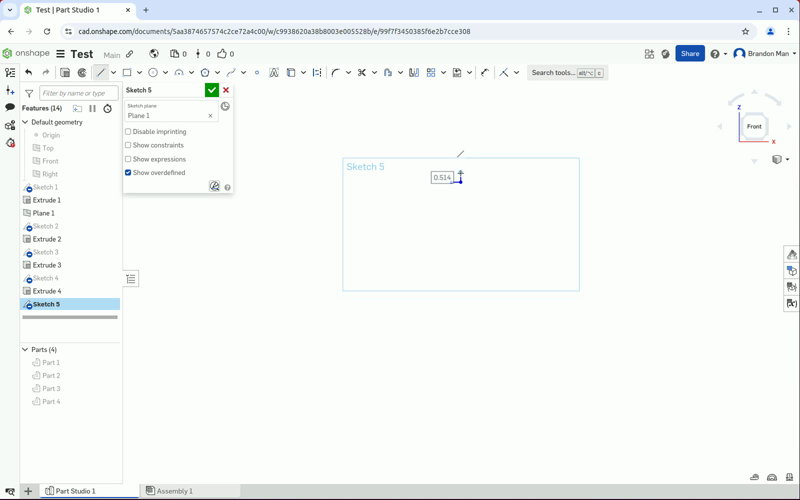
scroll(-6)
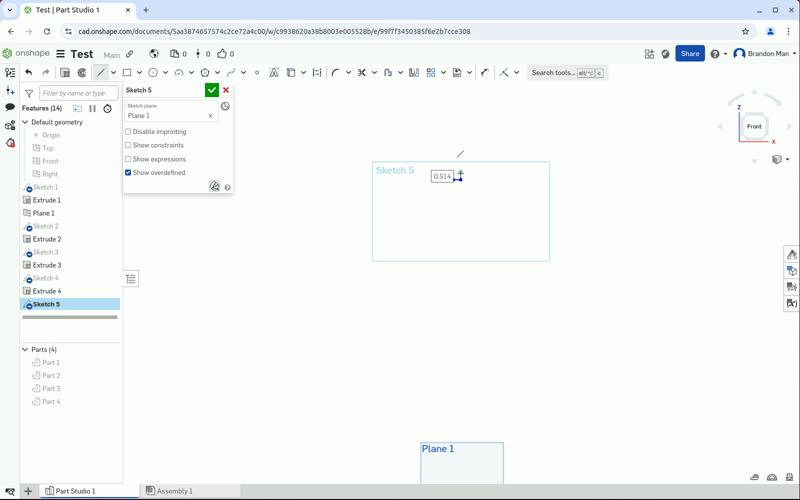
scroll(-6)
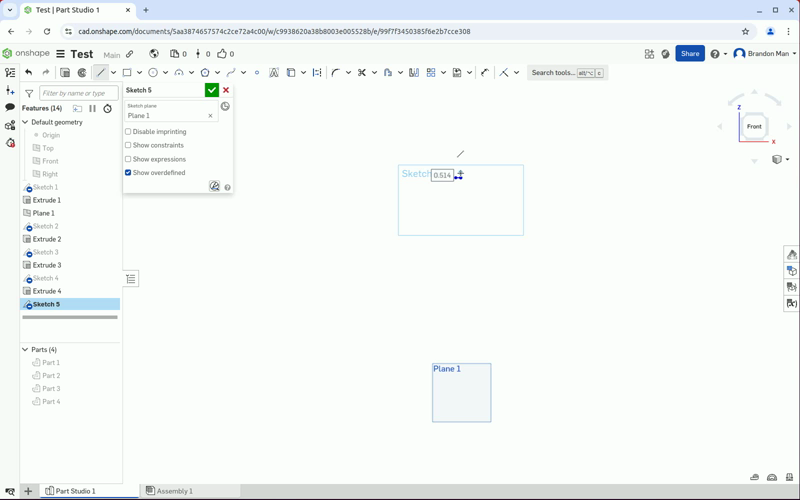
scroll(-6)
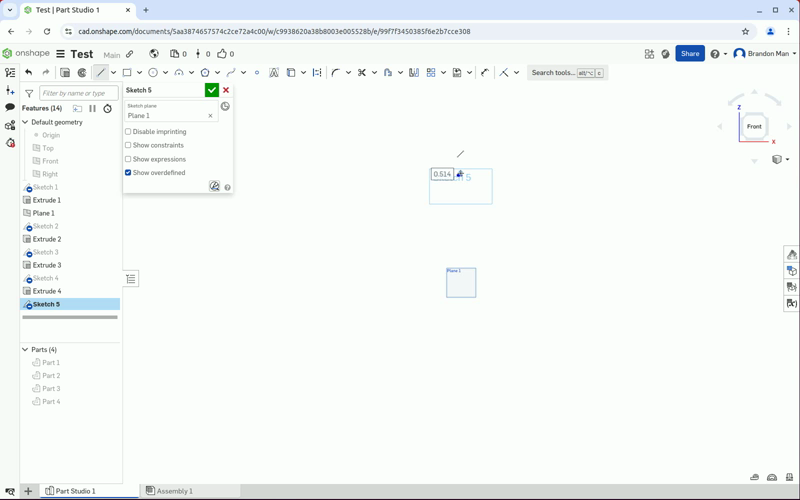
key_up(shift)
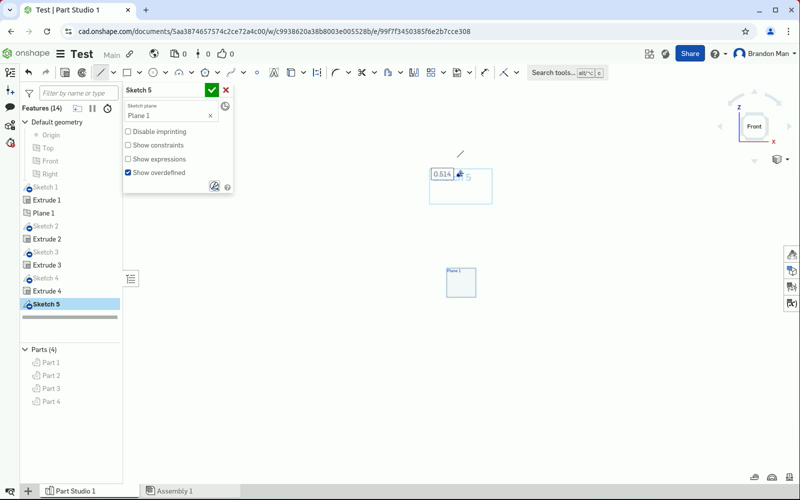
key_down(shift)
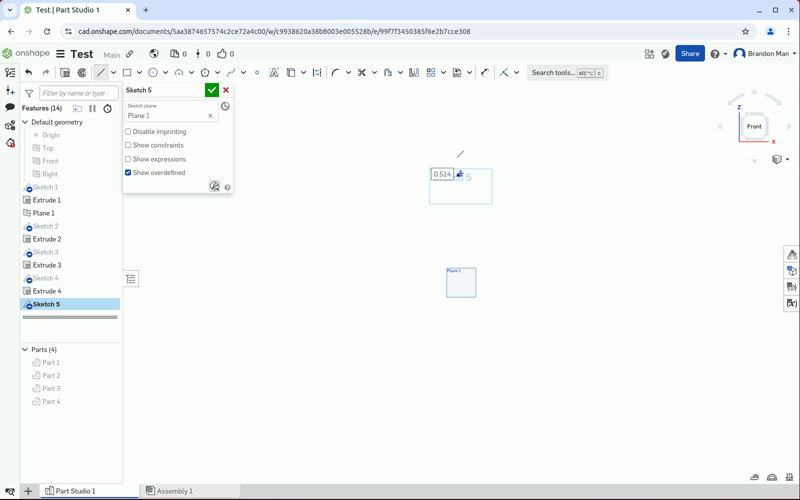
mouse_move(490, 172)
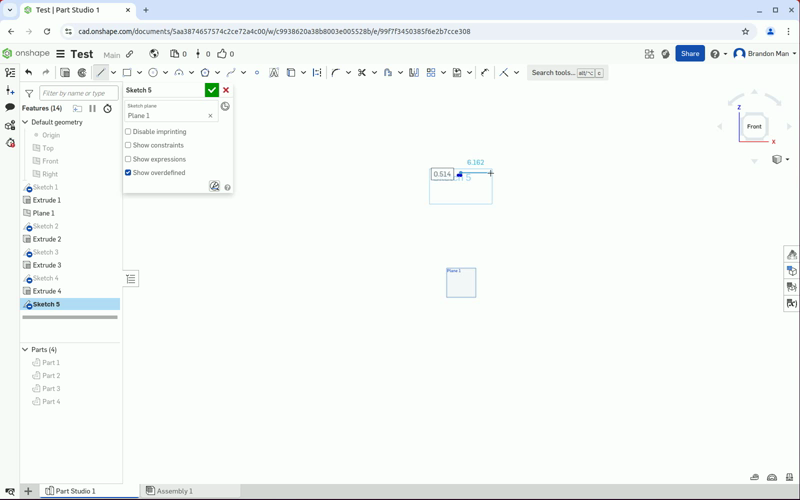
mouse_move(458, 172)
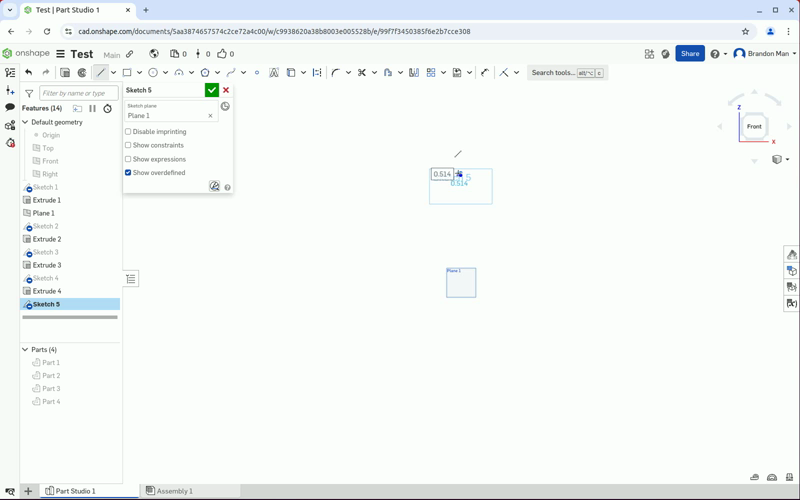
scroll(6)
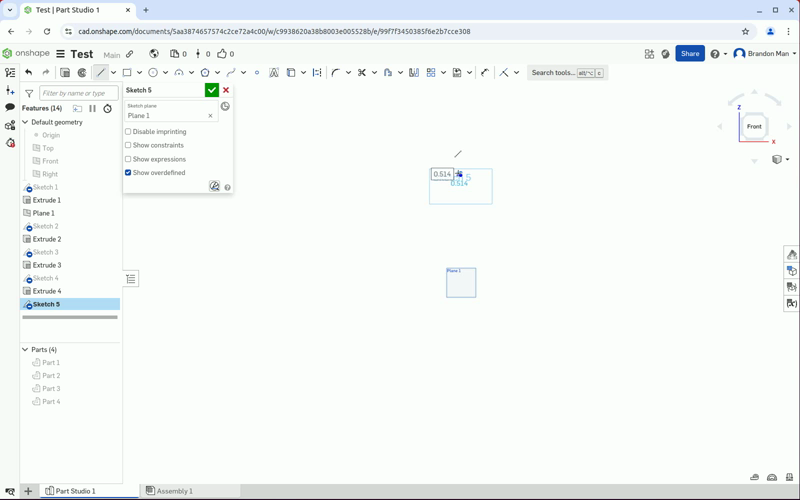
scroll(6)
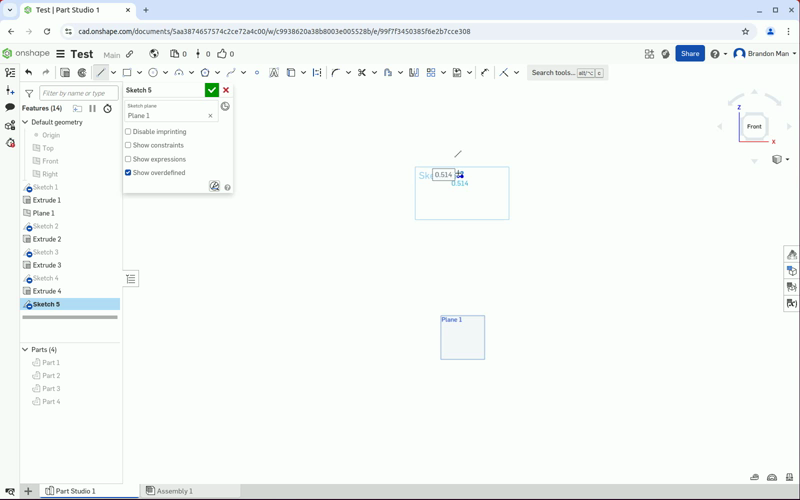
scroll(6)
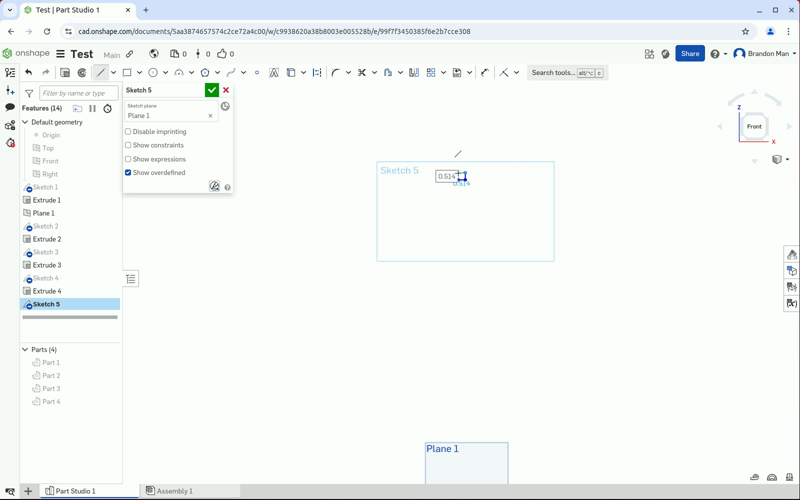
scroll(6)
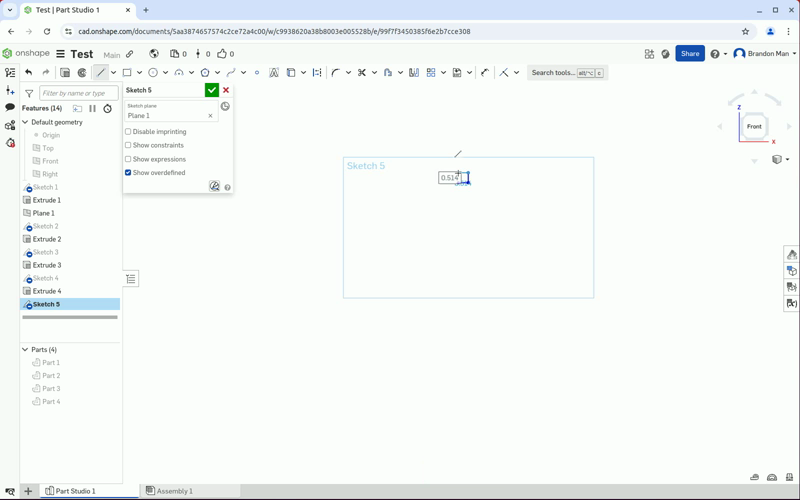
scroll(6)
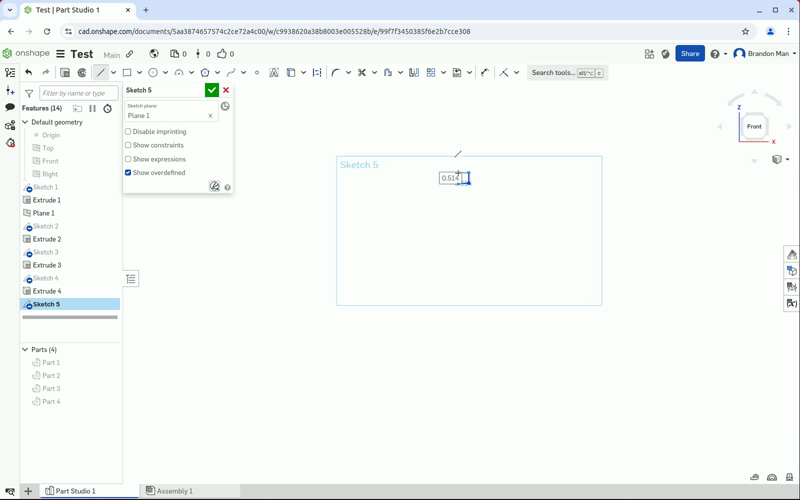
scroll(6)
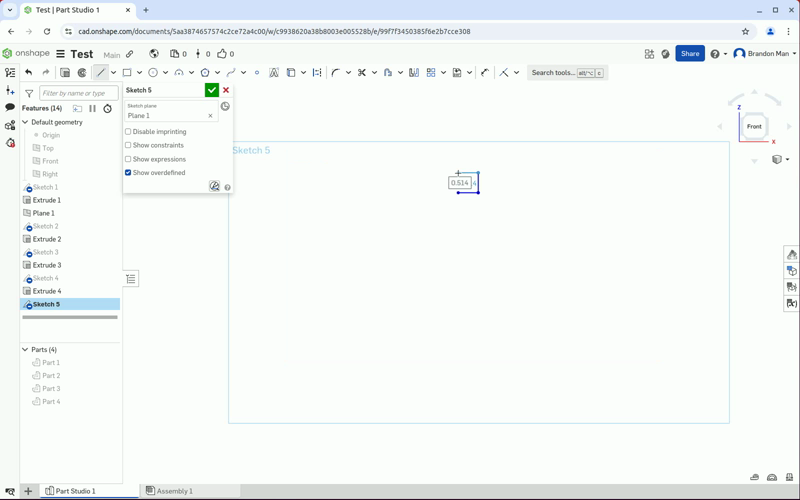
scroll(6)
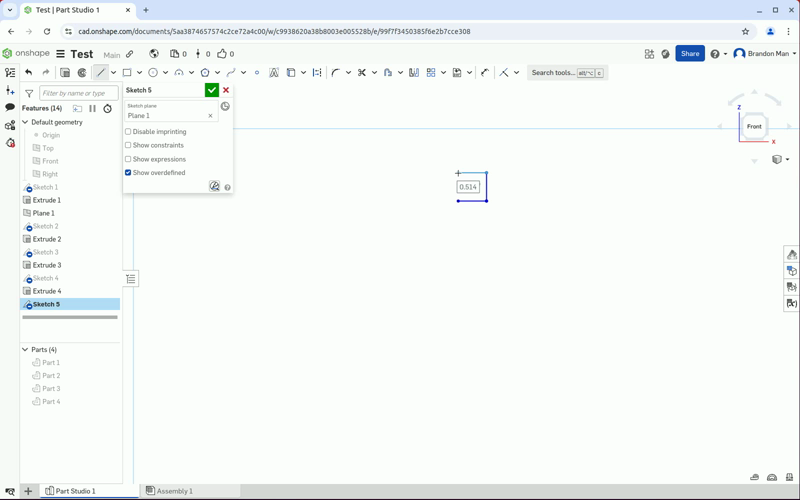
click(458, 172)
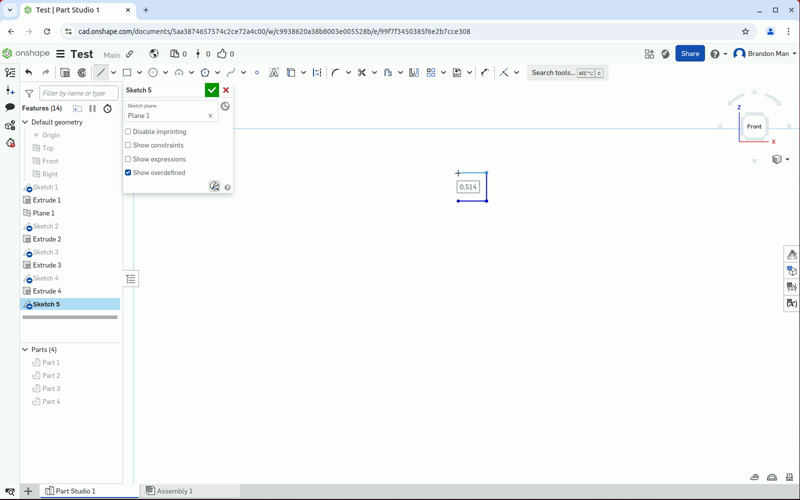
scroll(-6)
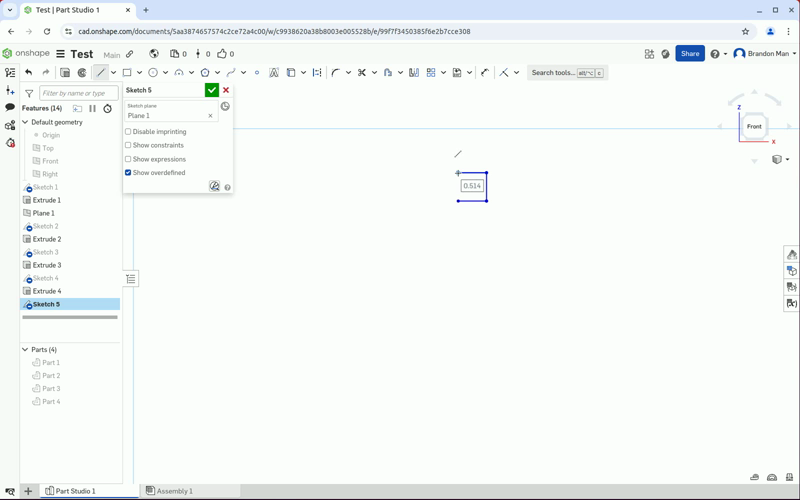
scroll(-6)
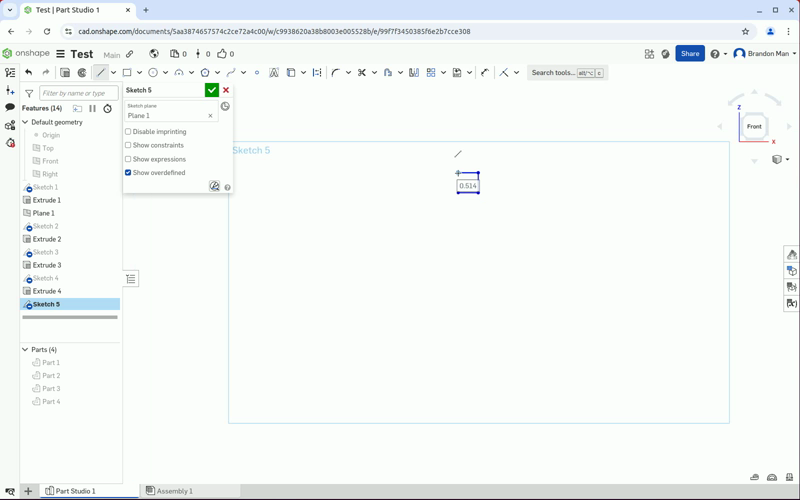
scroll(-6)
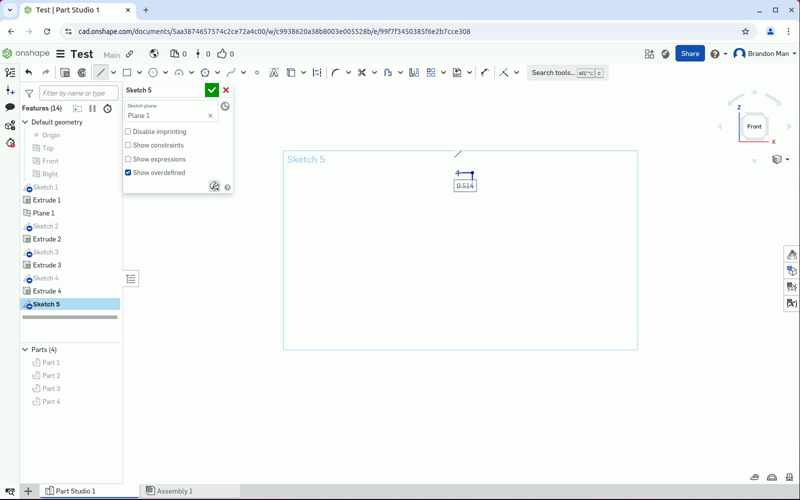
scroll(-6)
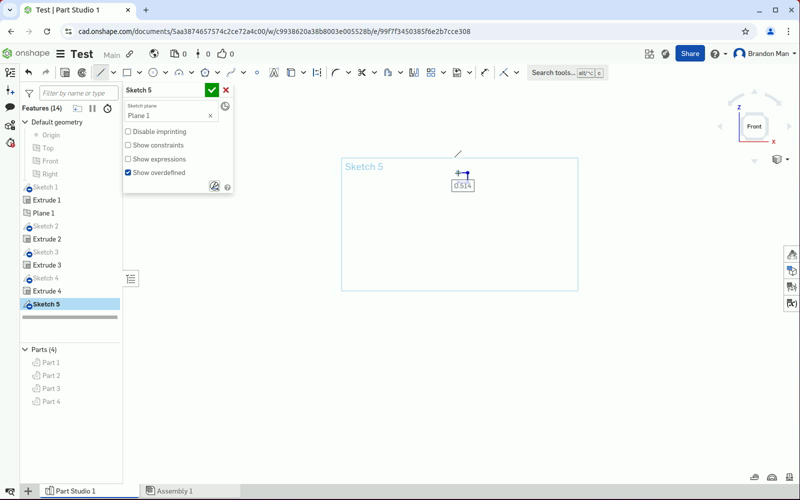
scroll(-6)
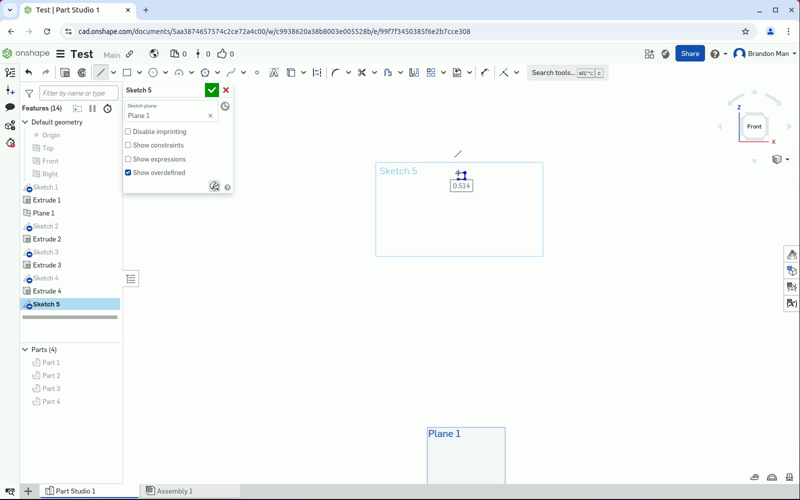
scroll(-6)
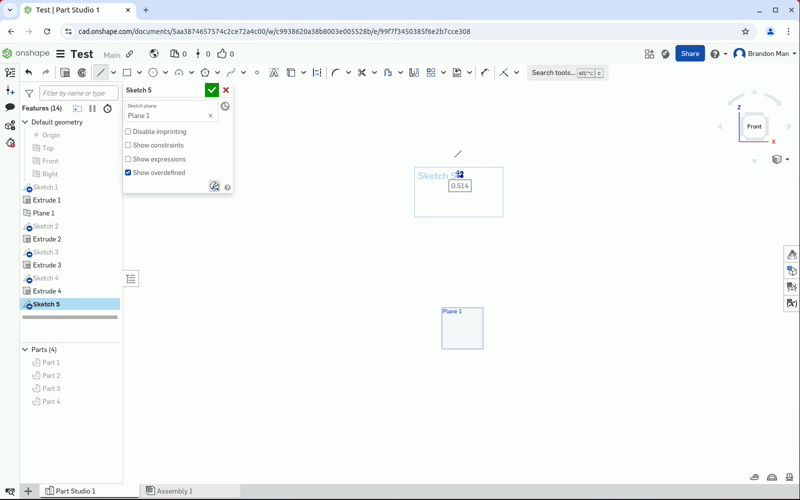
scroll(-6)
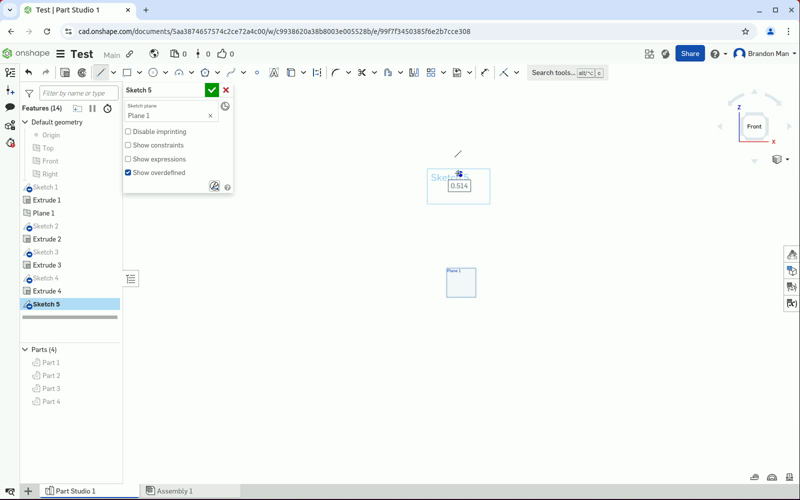
key_up(shift)
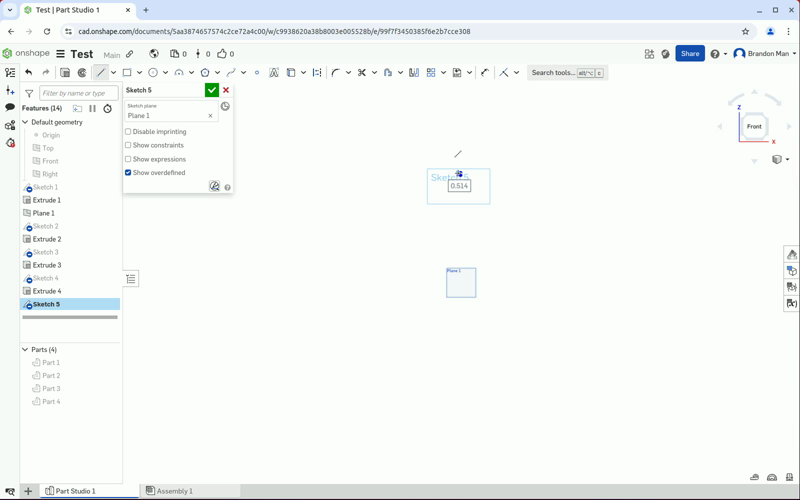
mouse_move(488, 172)
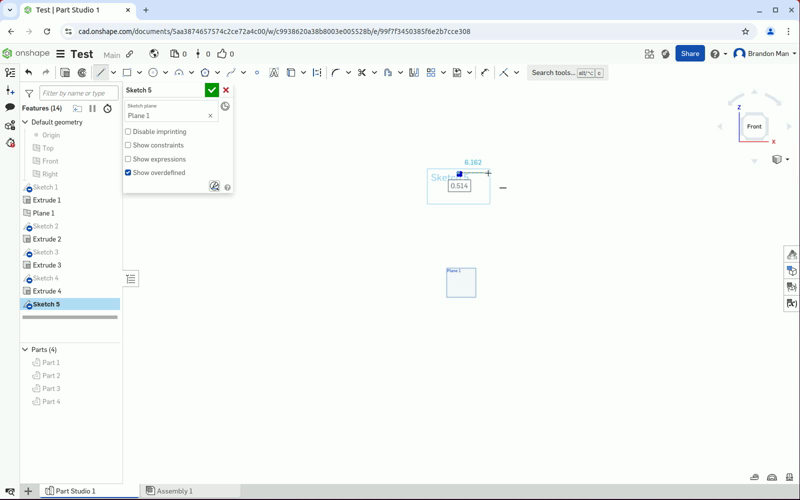
key_down(shift)
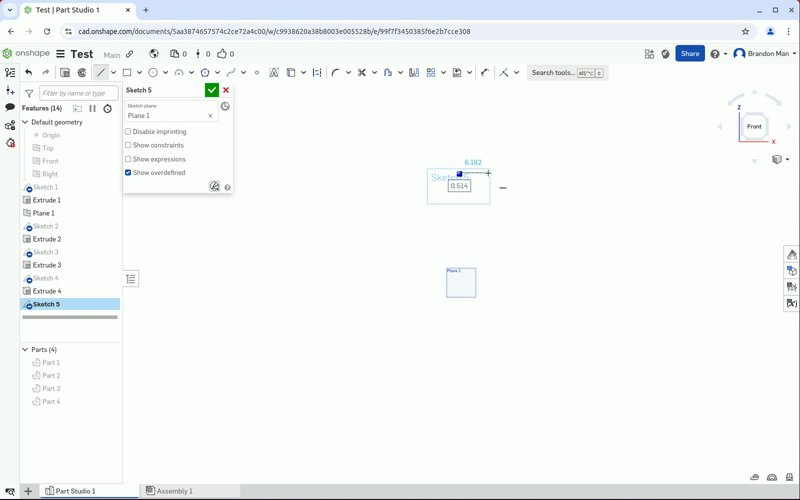
mouse_move(458, 175)
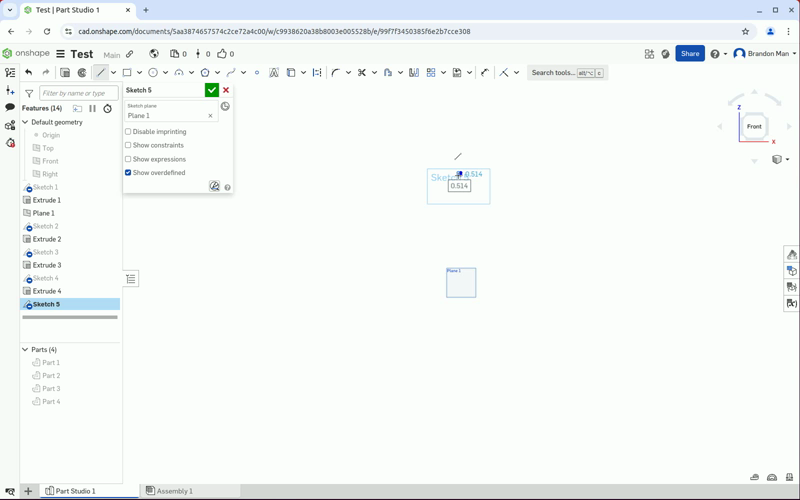
scroll(6)
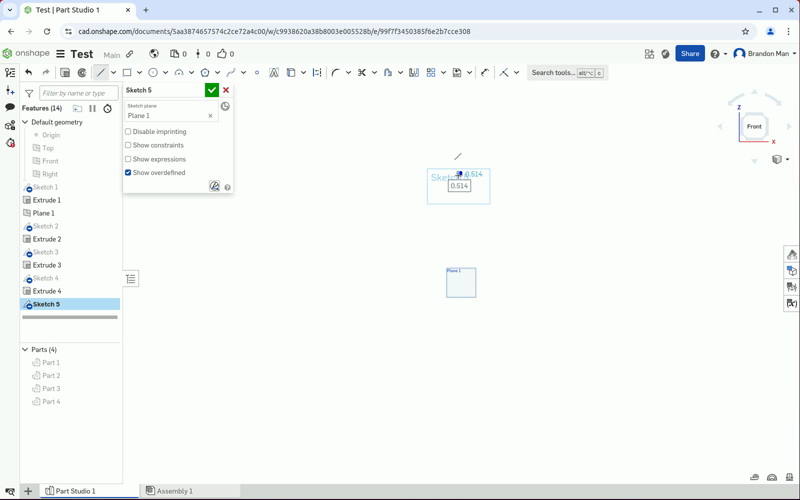
scroll(6)
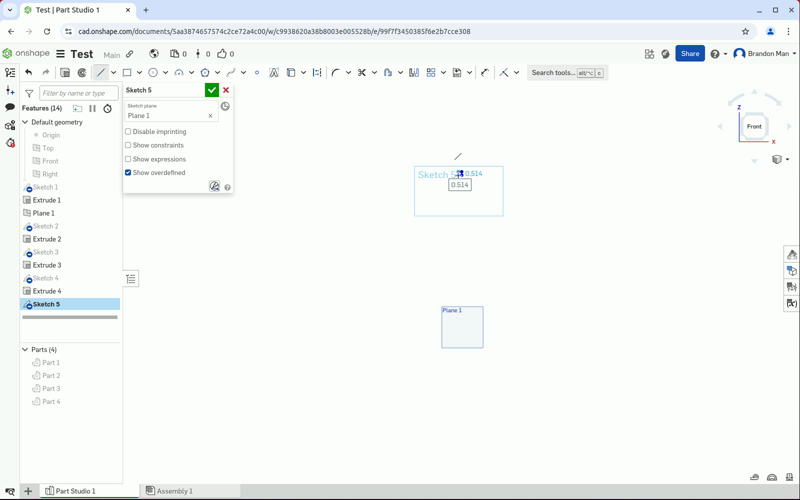
scroll(6)
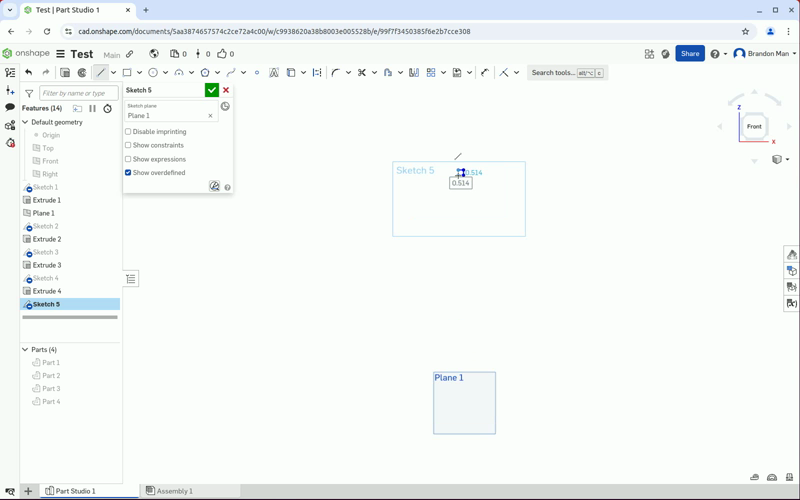
scroll(6)
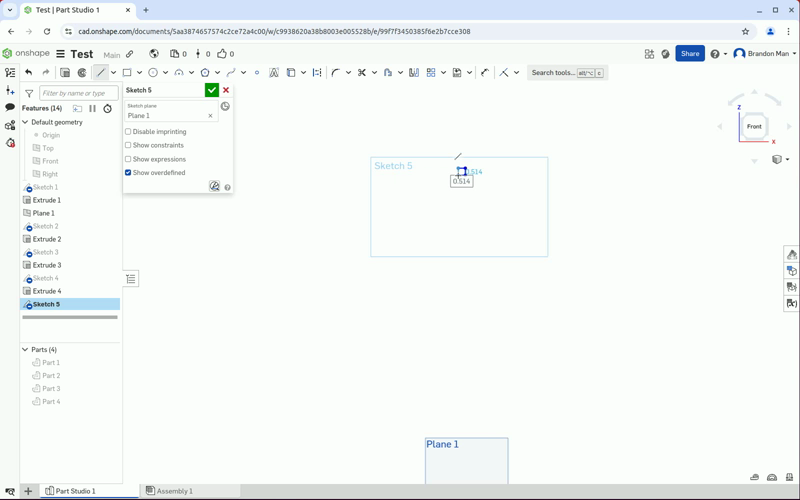
scroll(6)
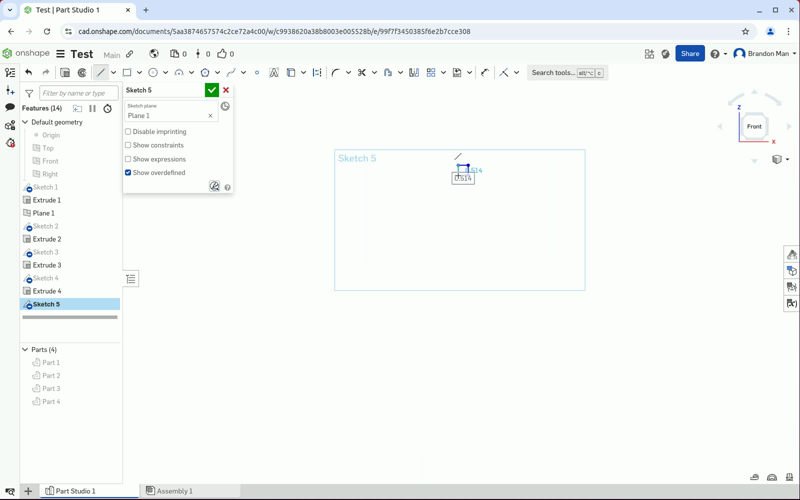
scroll(6)
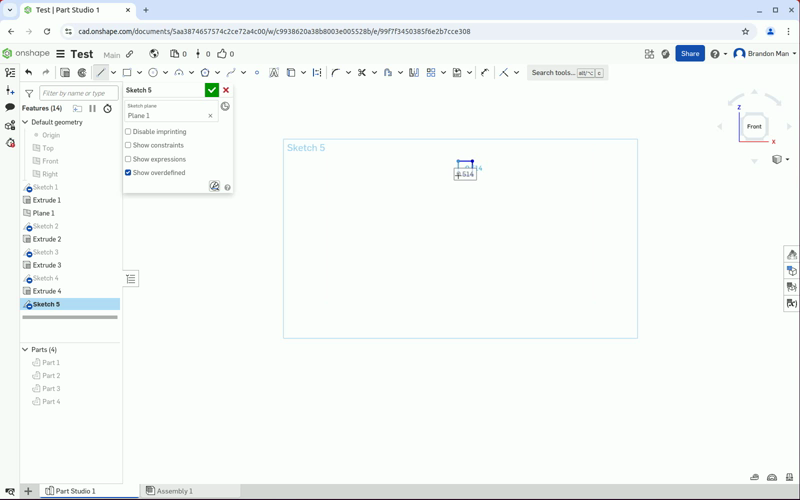
scroll(6)
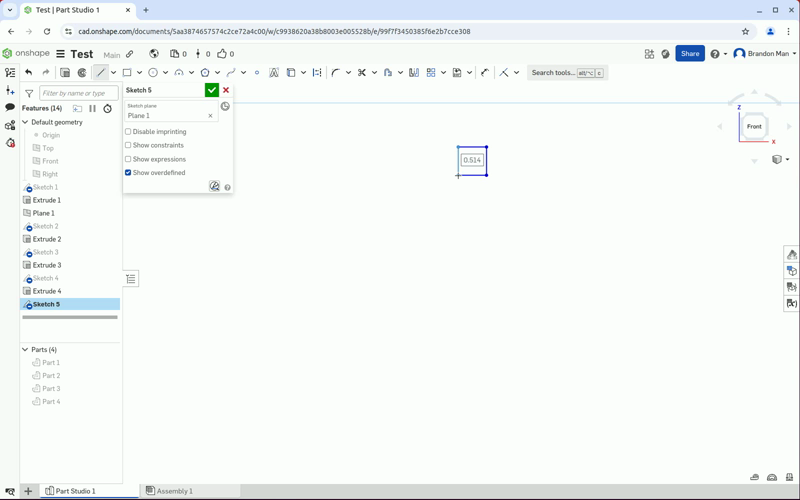
key_up(shift)
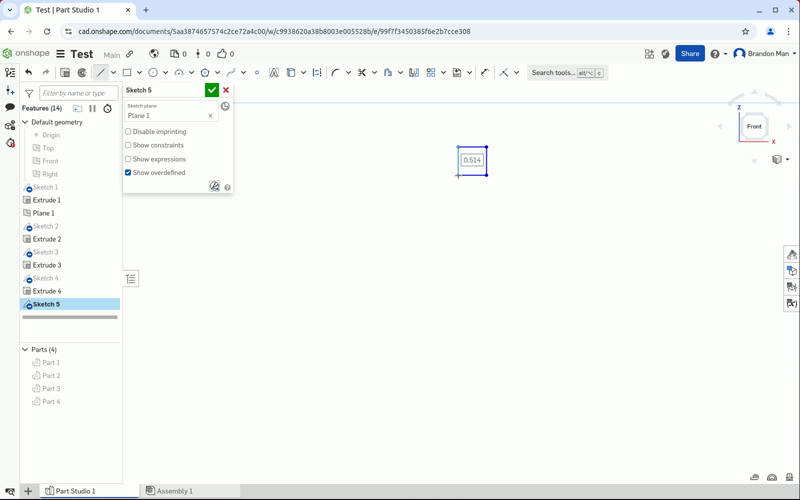
click(458, 175)
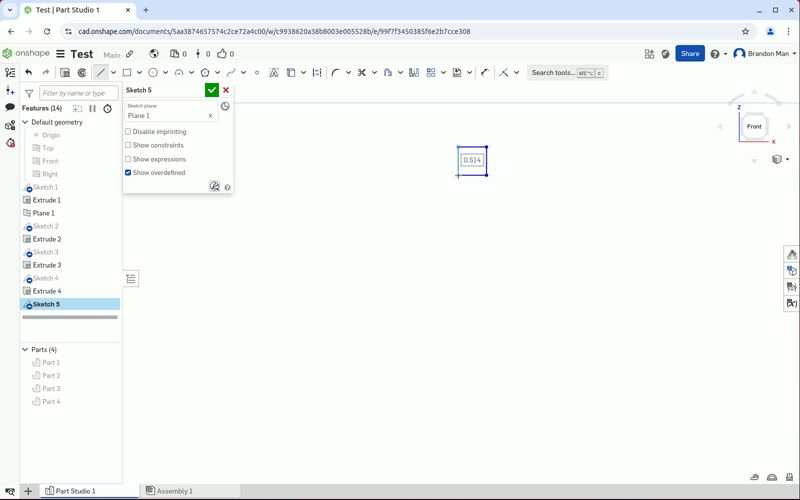
scroll(-6)
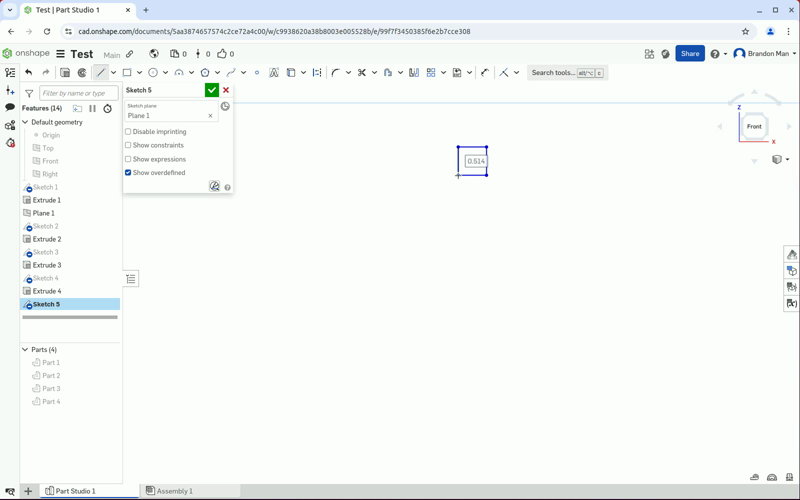
scroll(-6)
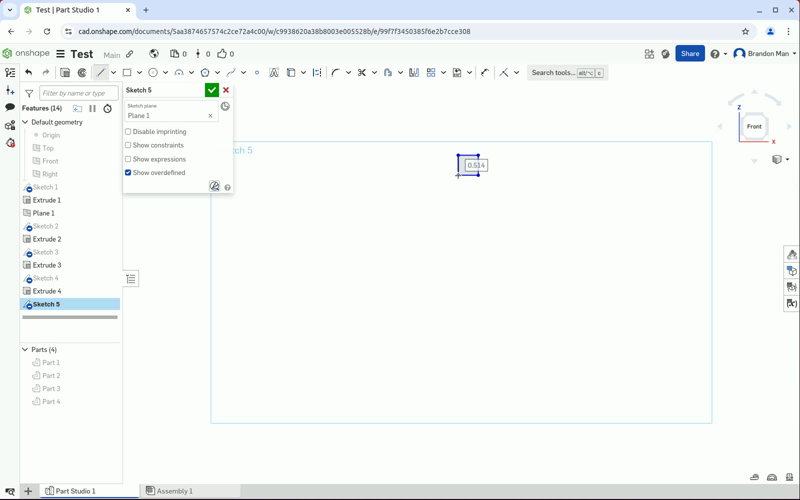
scroll(-6)
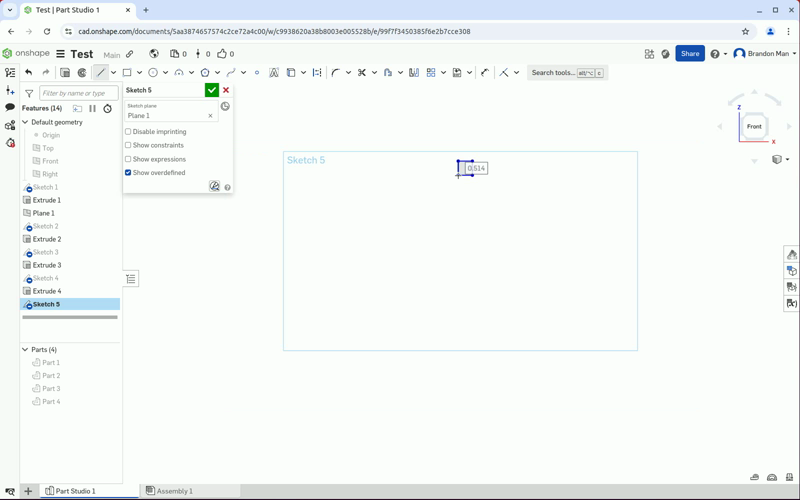
scroll(-6)
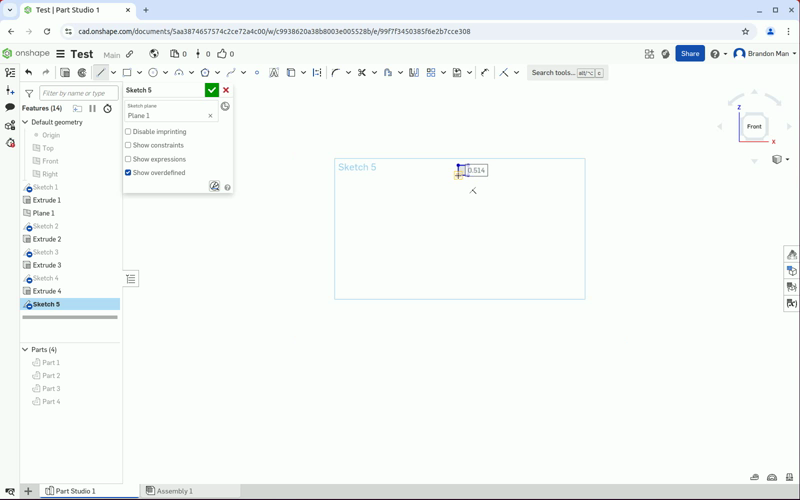
scroll(-6)
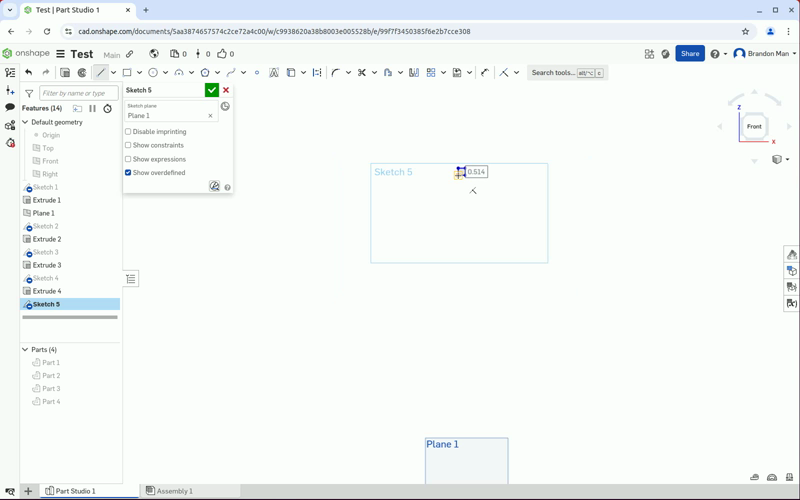
scroll(-6)
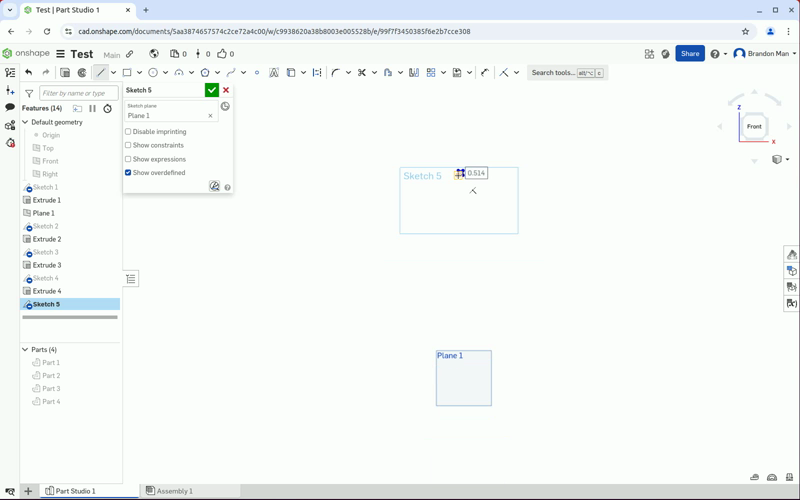
scroll(-6)
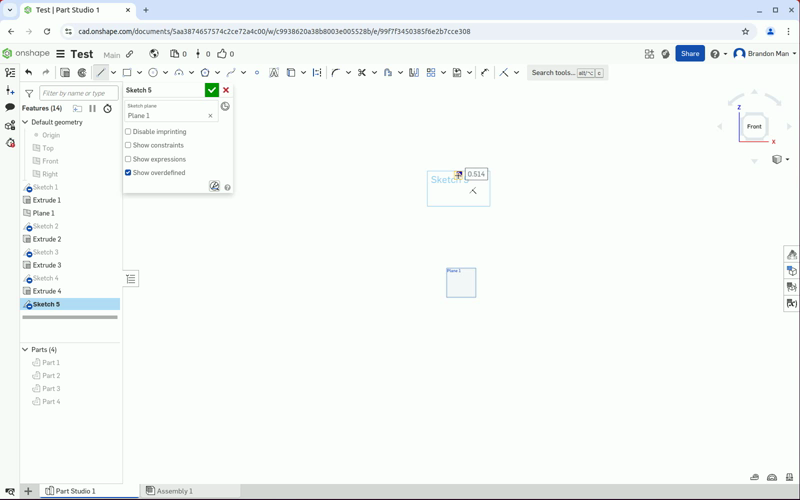
key(esc)
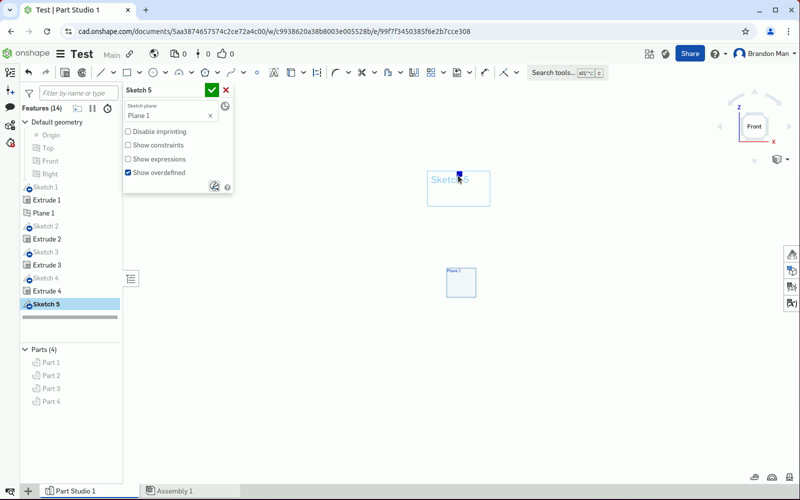
mouse_move(460, 174)
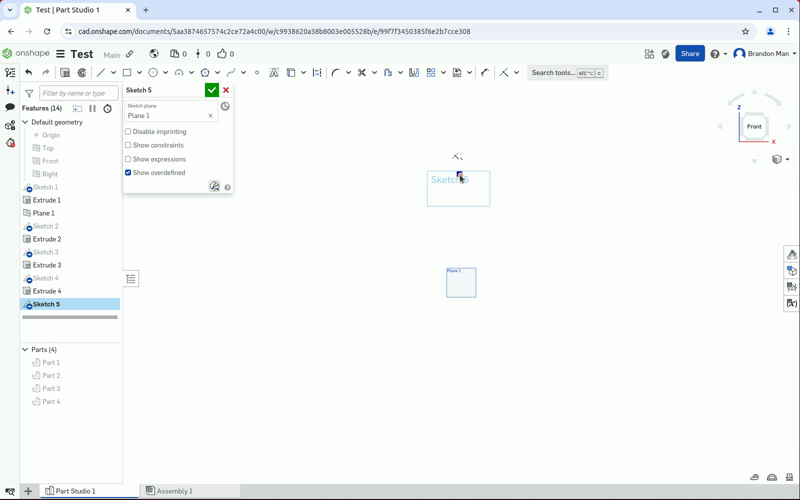
scroll(6)
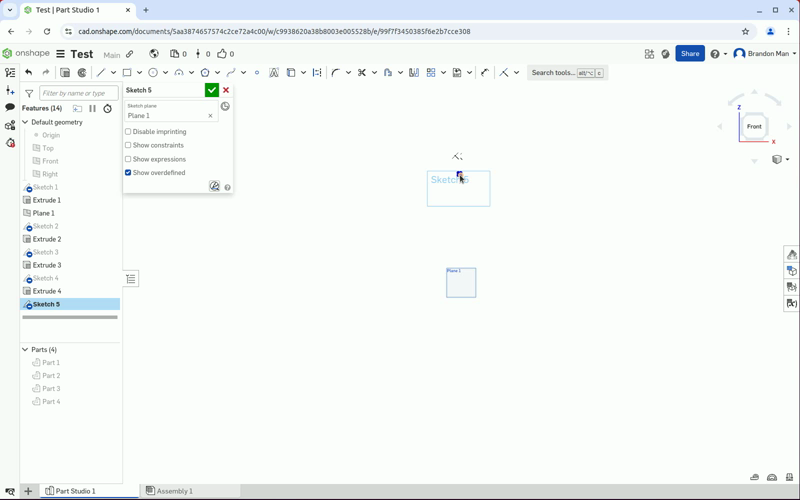
scroll(6)
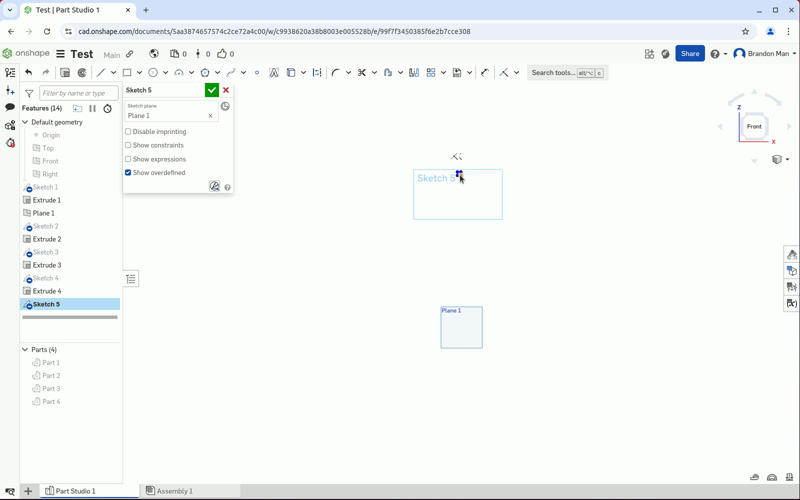
scroll(6)
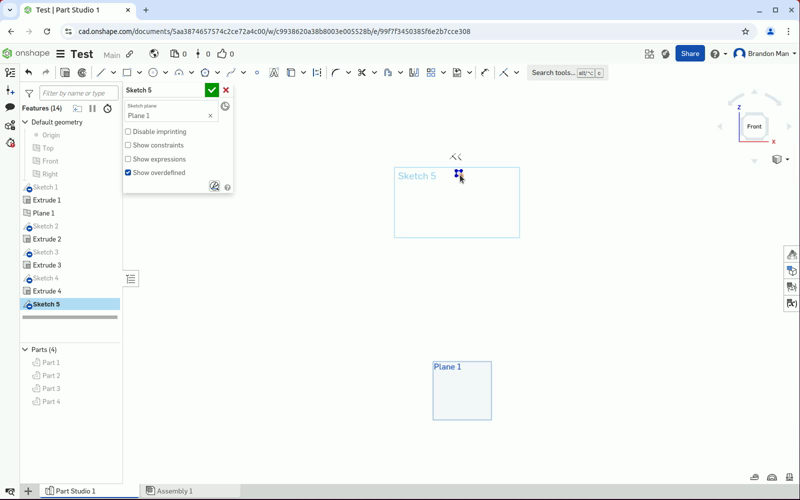
scroll(6)
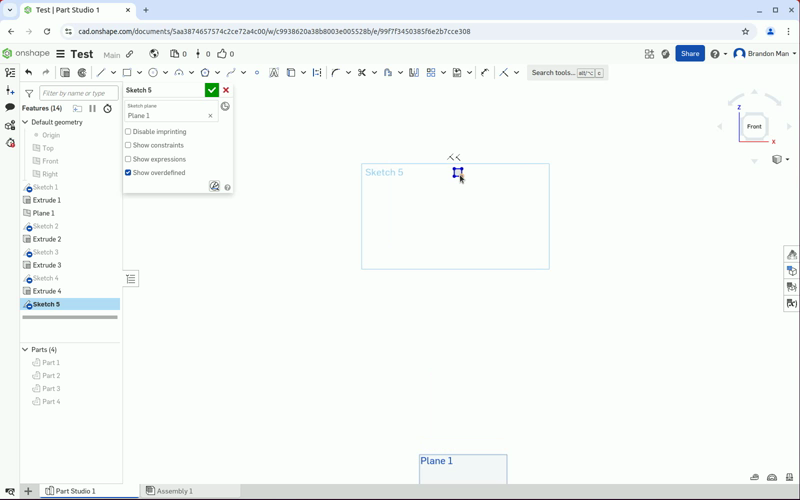
scroll(6)
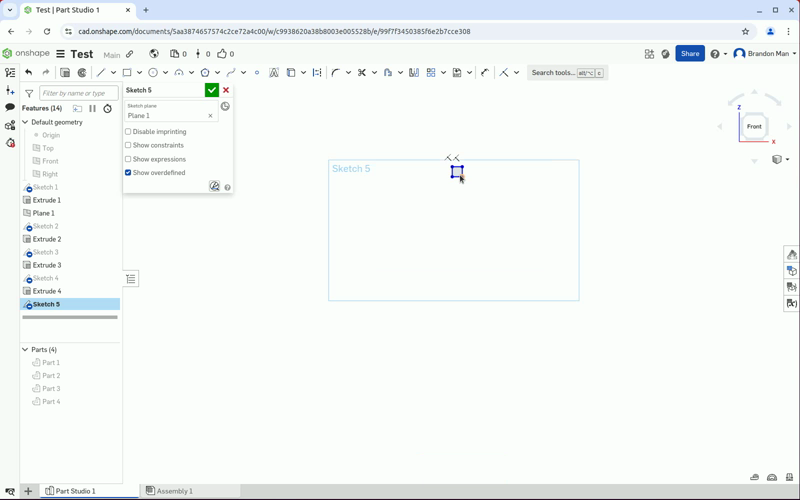
scroll(6)
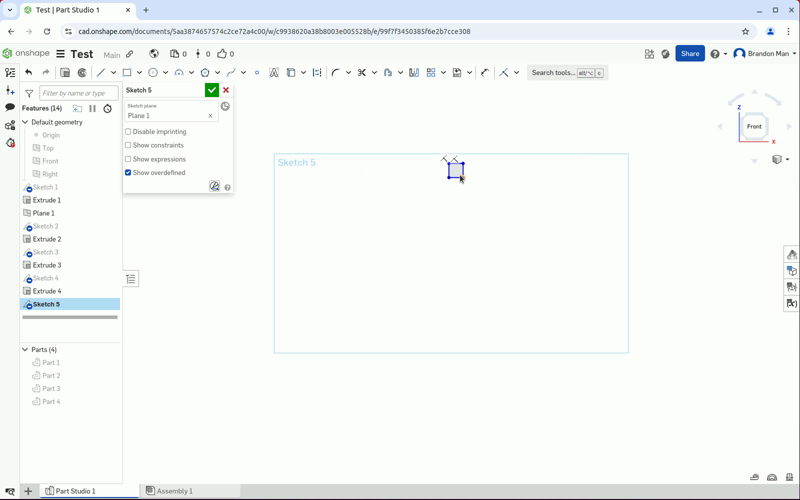
scroll(6)
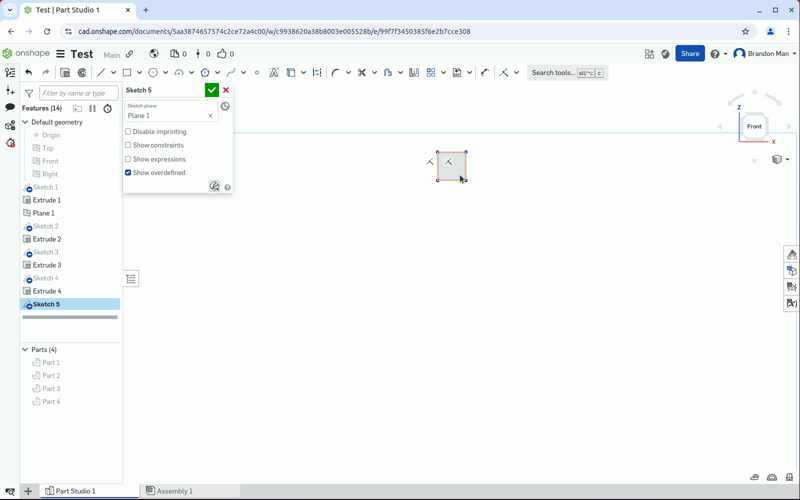
click(460, 174)
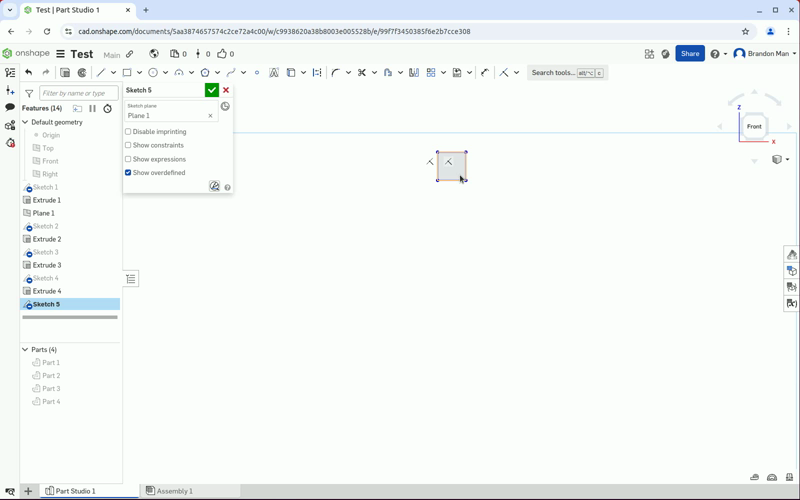
scroll(-6)
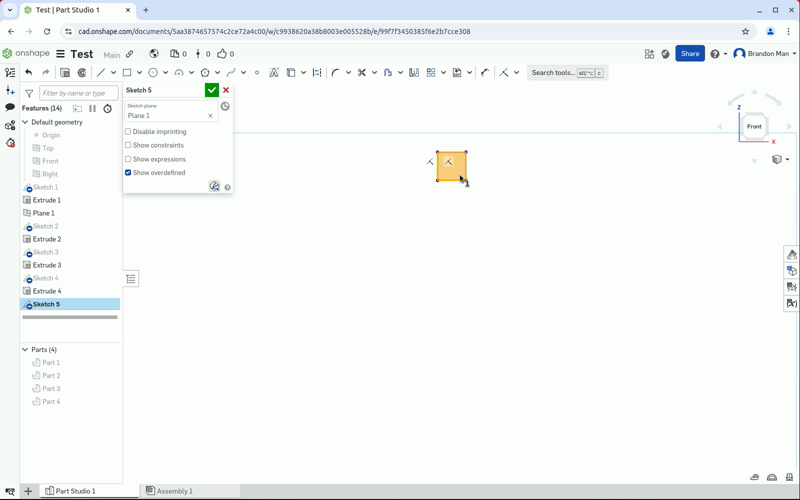
scroll(-6)
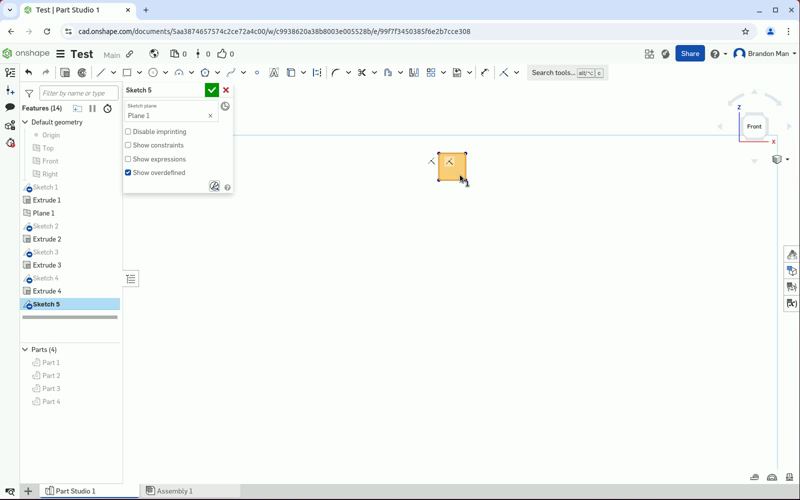
scroll(-6)
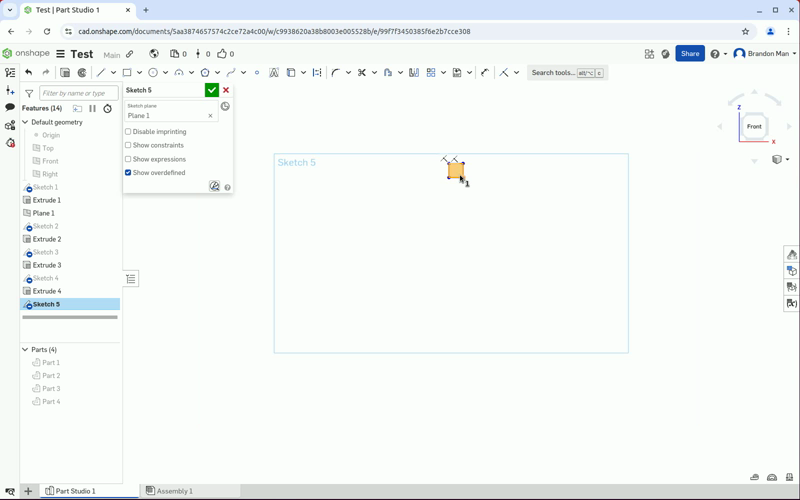
scroll(-6)
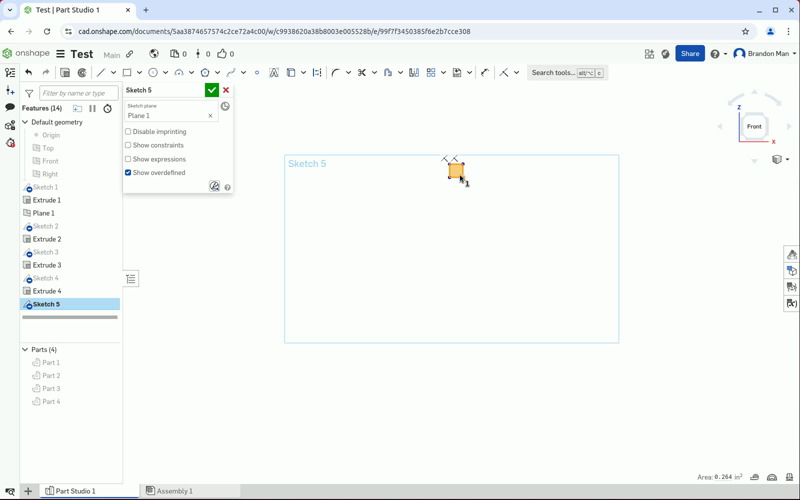
scroll(-6)
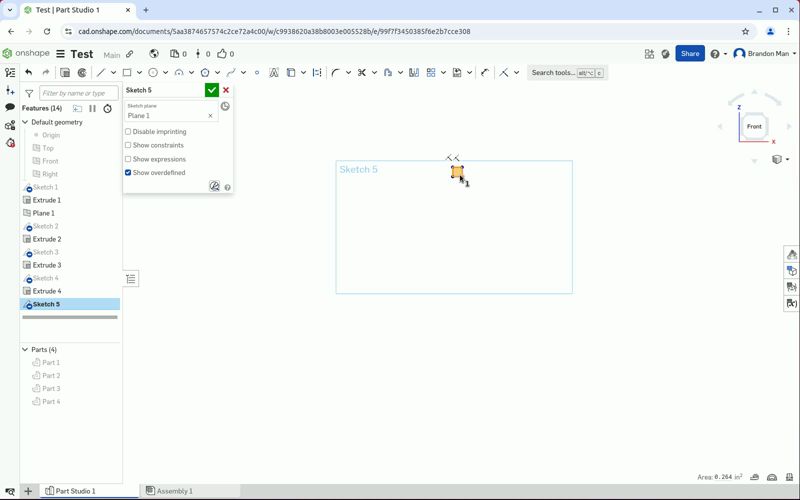
scroll(-6)
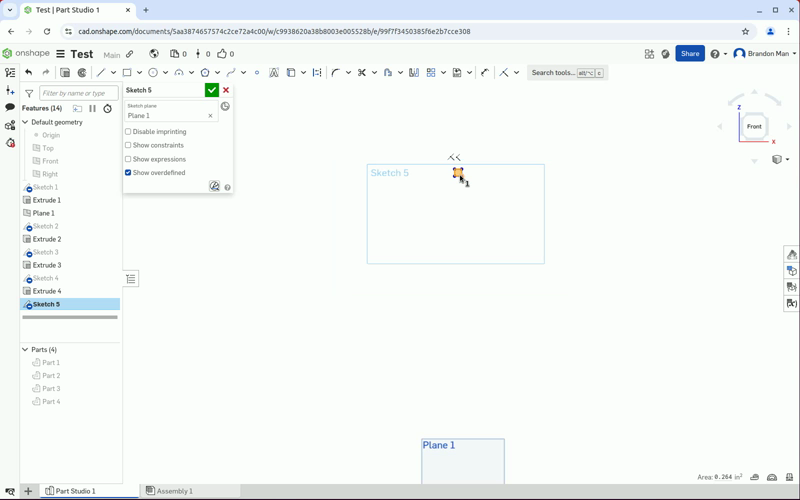
scroll(-6)
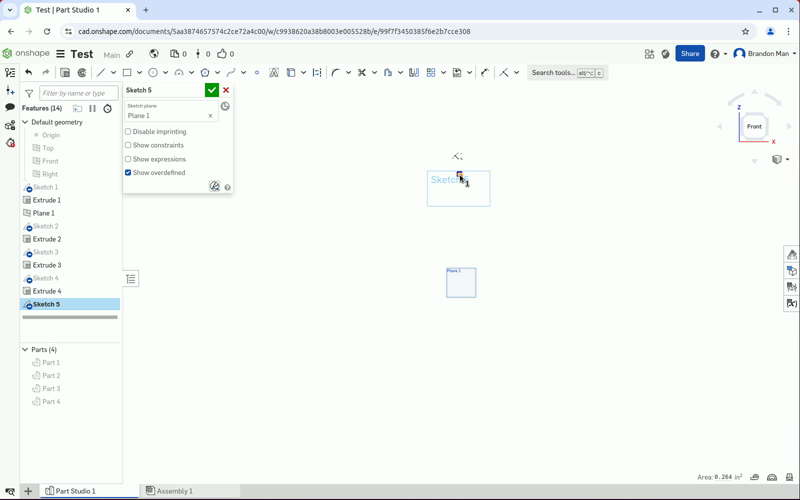
mouse_move(73, 352)
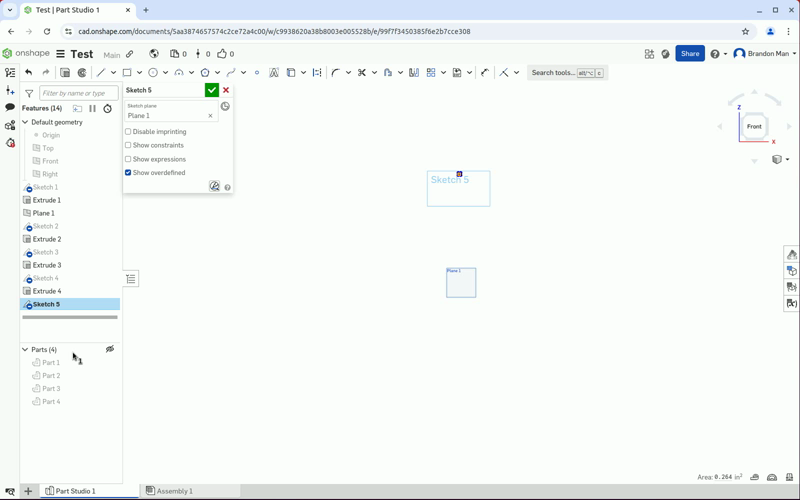
key(shift+y)
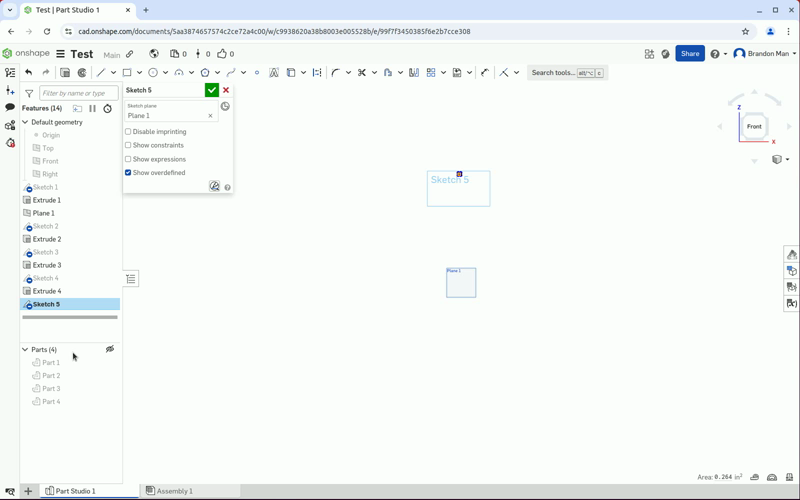
key(shift+e)
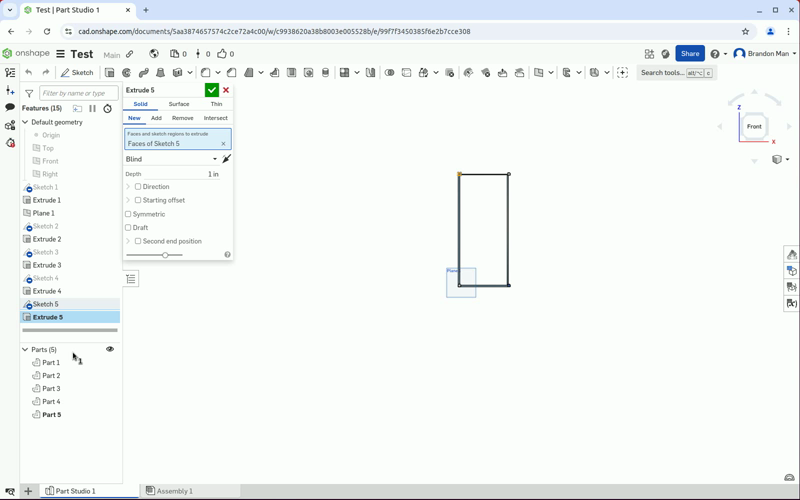
mouse_move(143, 106)
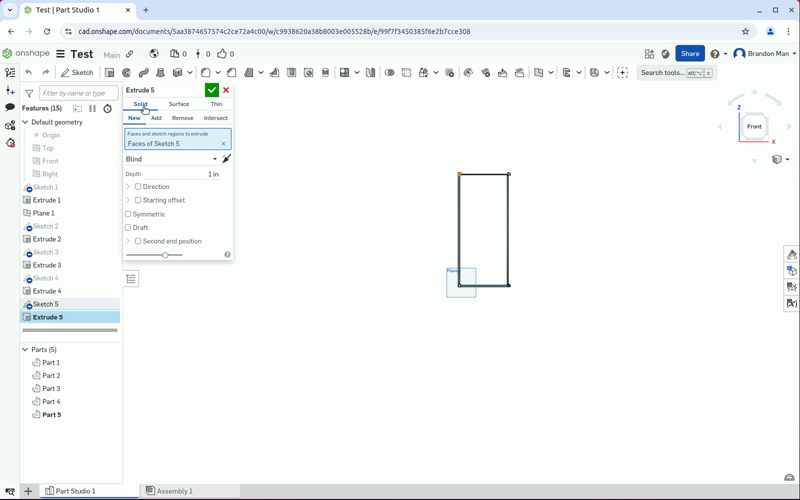
click(143, 106)
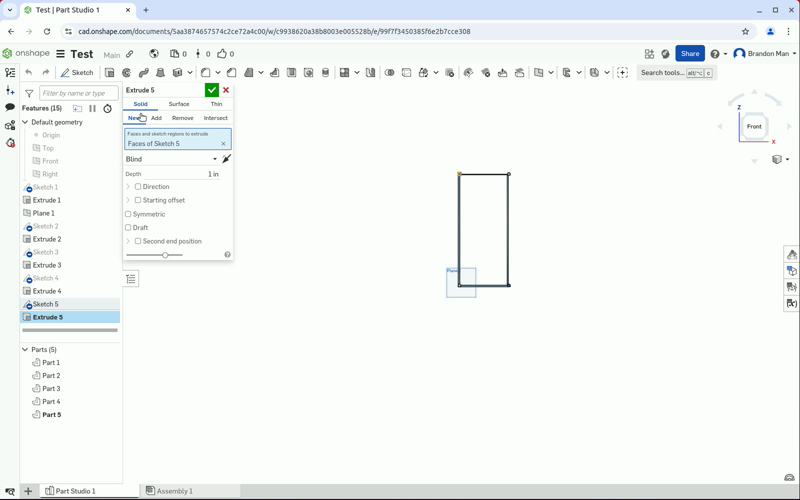
mouse_move(137, 120)
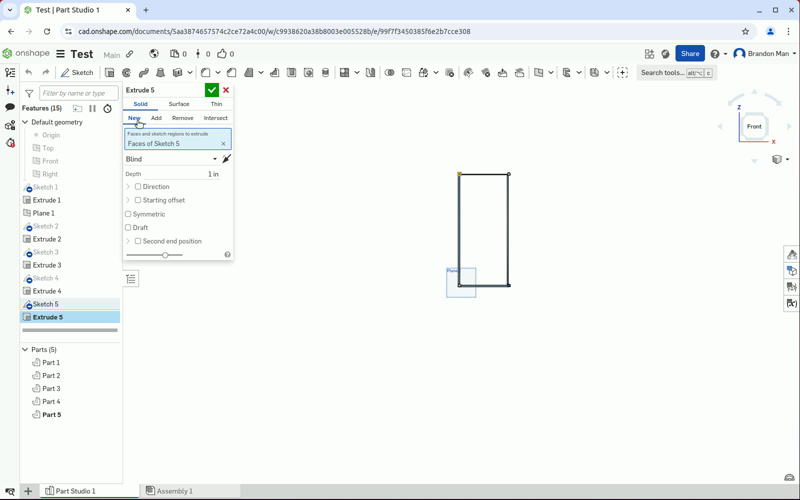
click(137, 120)
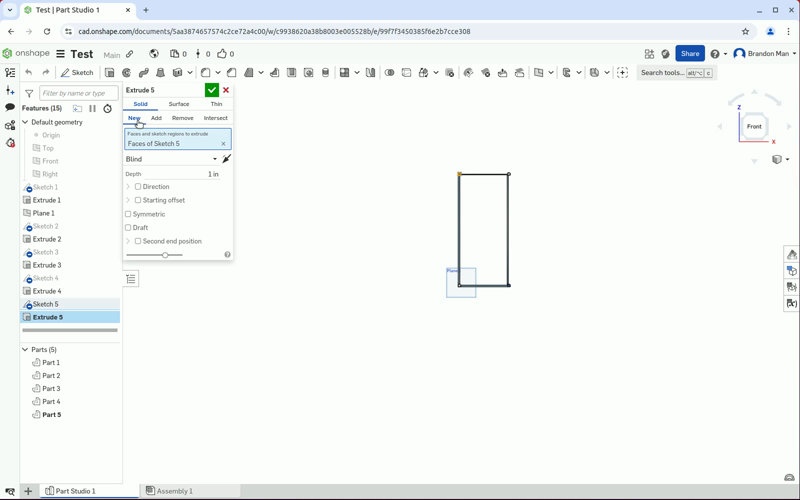
key(tab, 4)
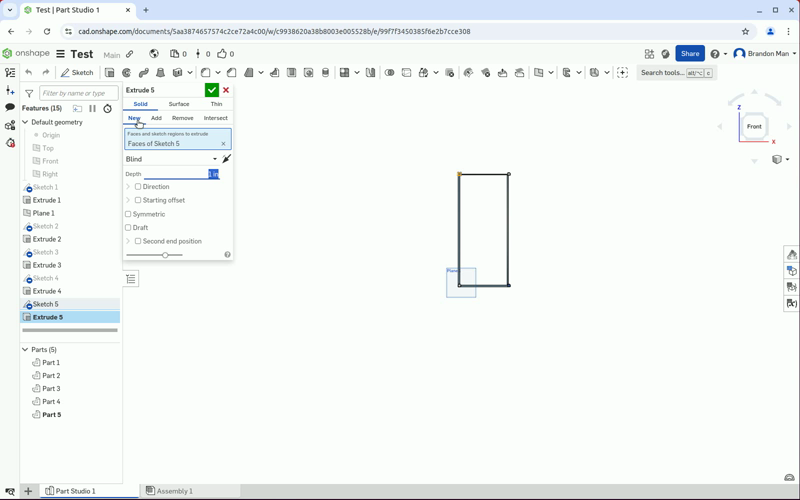
text(3.851)
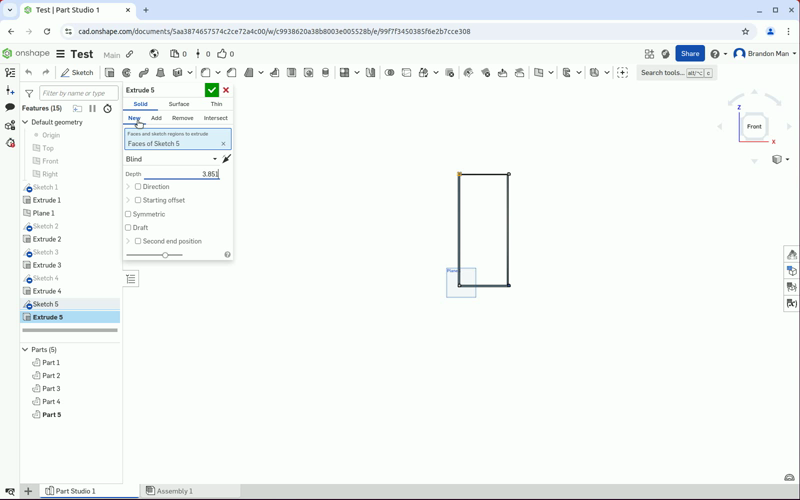
key(enter)
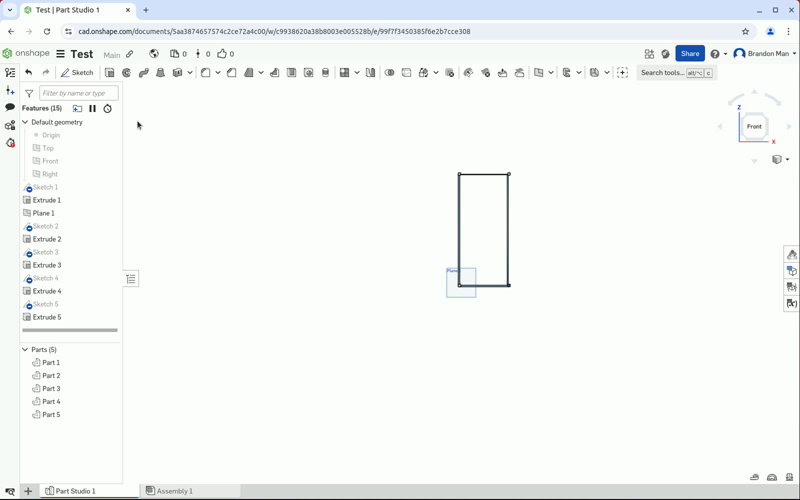
key(shift+h)
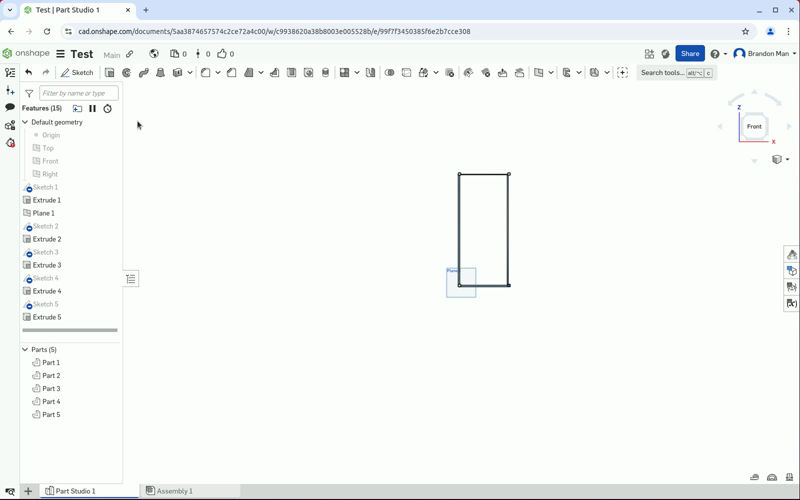
key(shift+h)
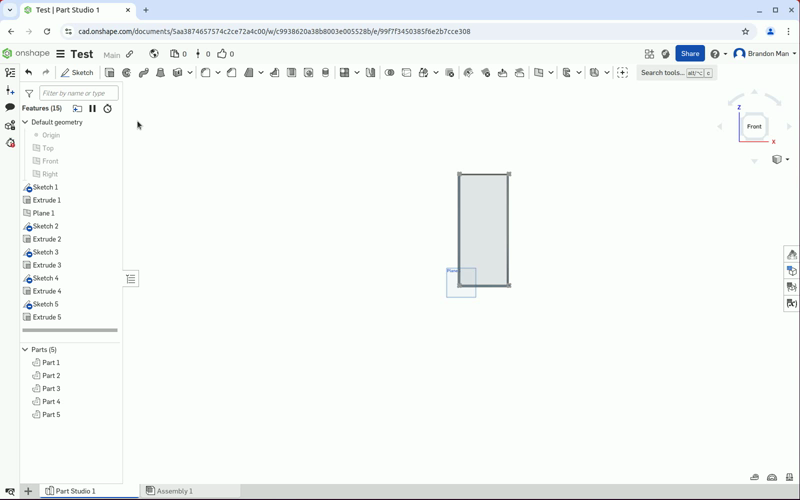
key(shift+7)
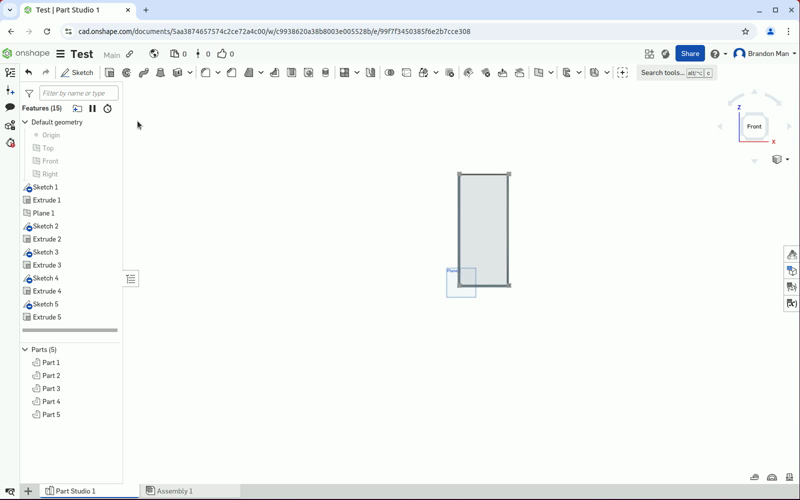
key(left, 2)
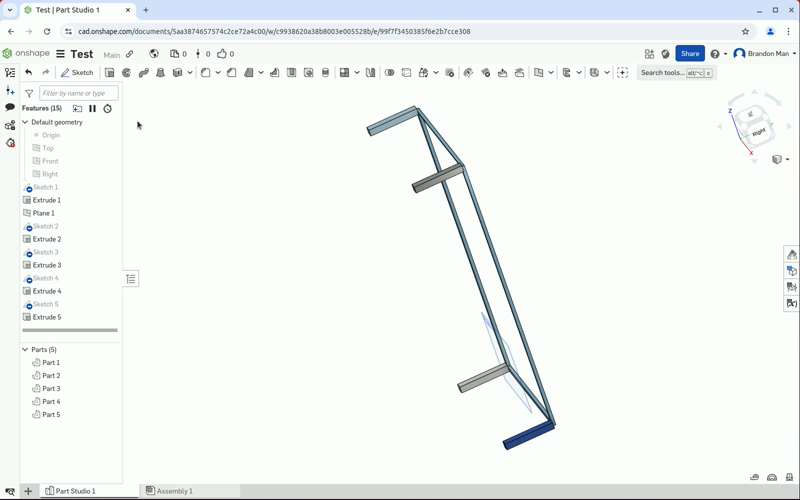
key(down, 2)
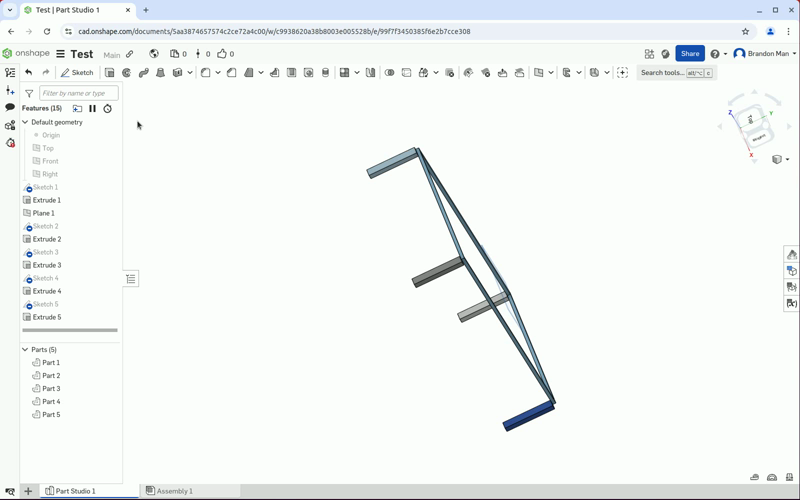
key(up, 2)
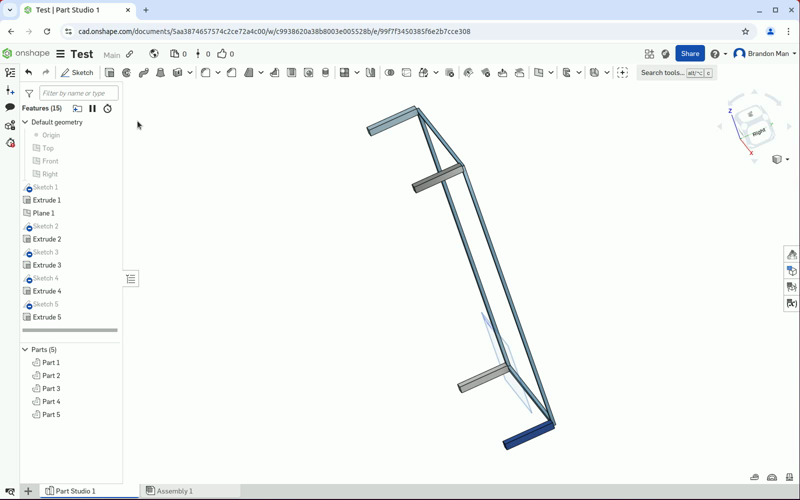
key(right, 2)
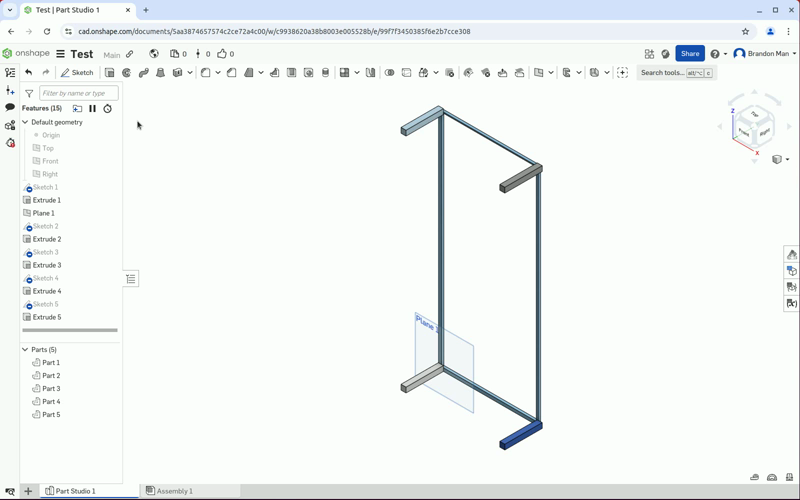
mouse_move(73, 189)
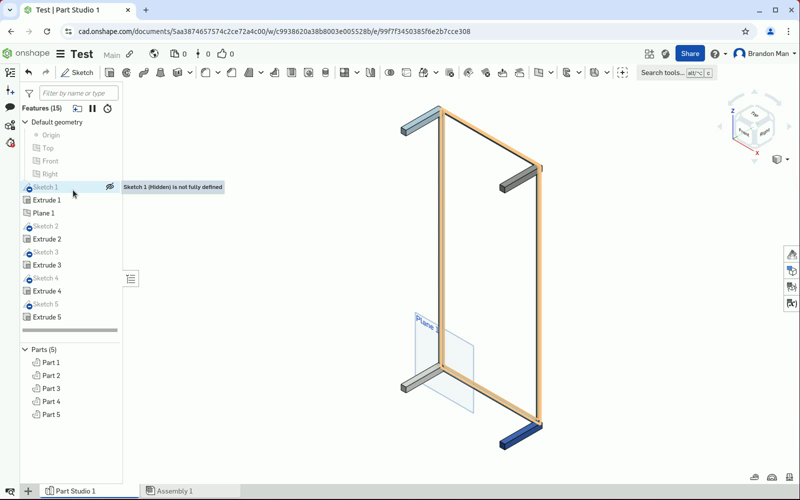
click(73, 189)